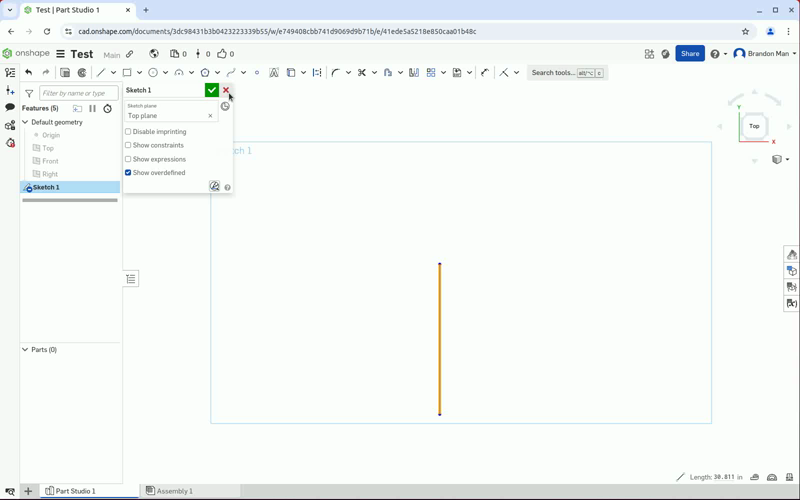
key(shift+h)
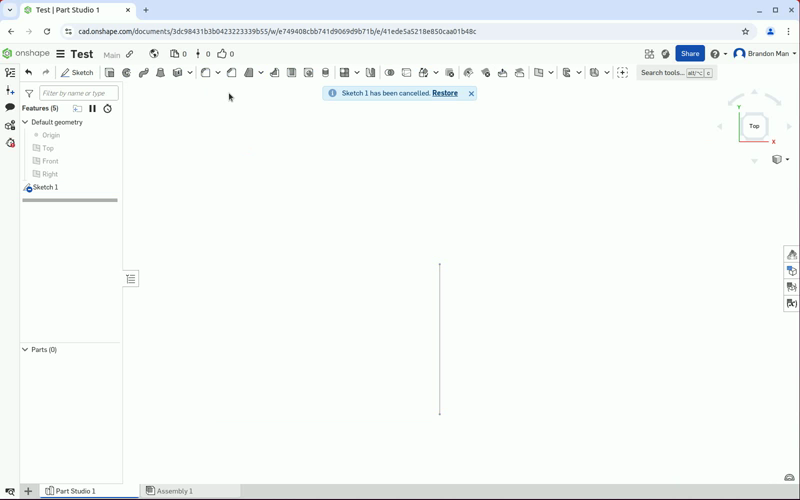
key(shift+s)
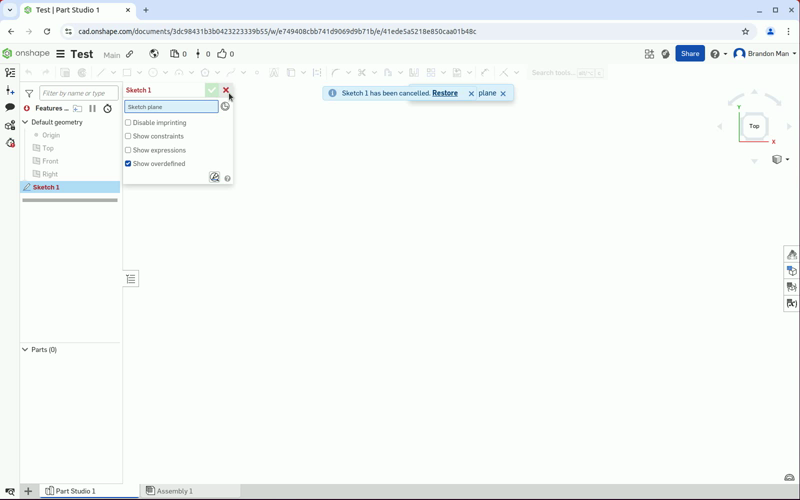
mouse_move(73, 150)
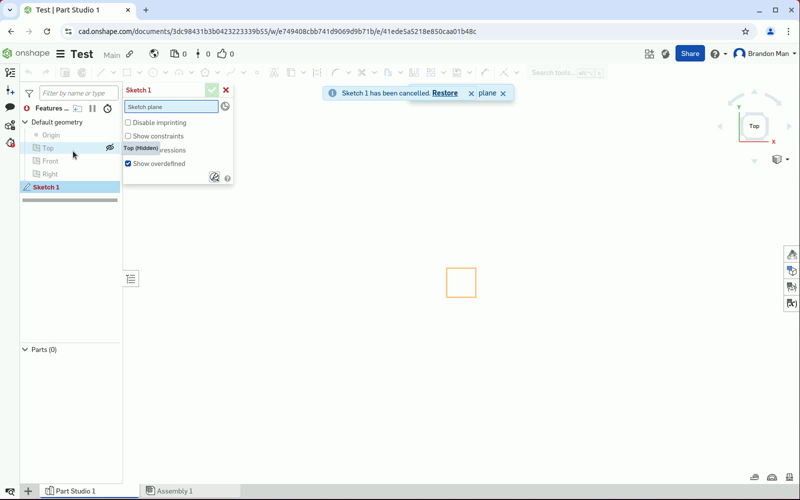
click(73, 150)
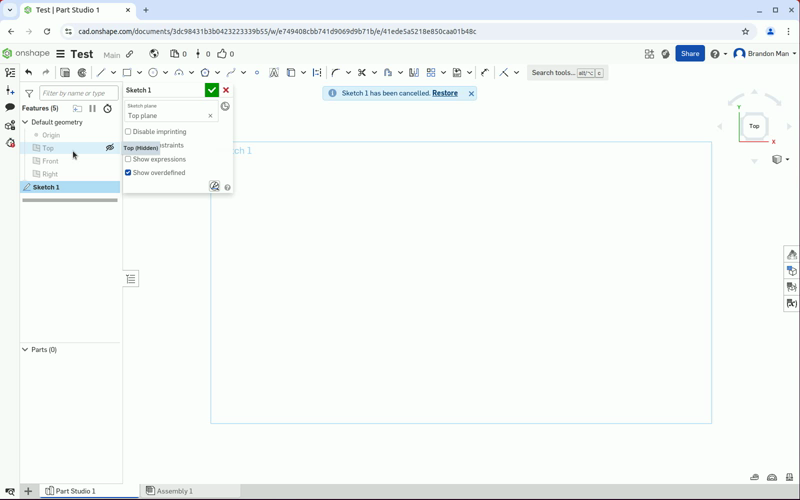
mouse_move(73, 352)
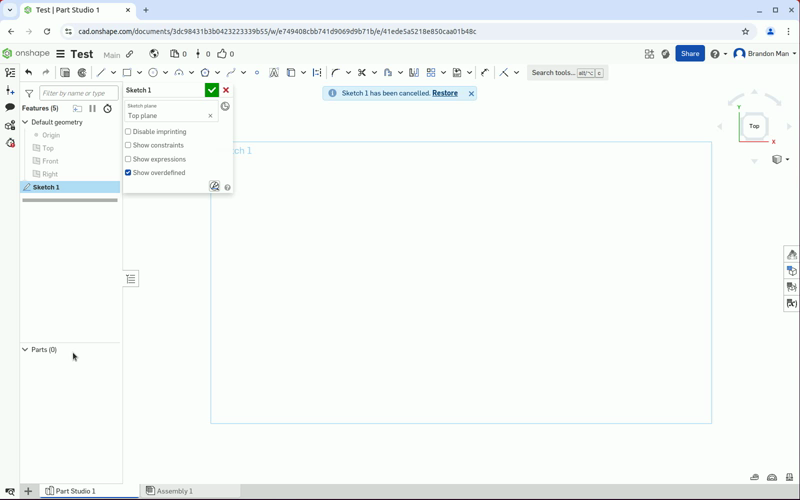
key(y)
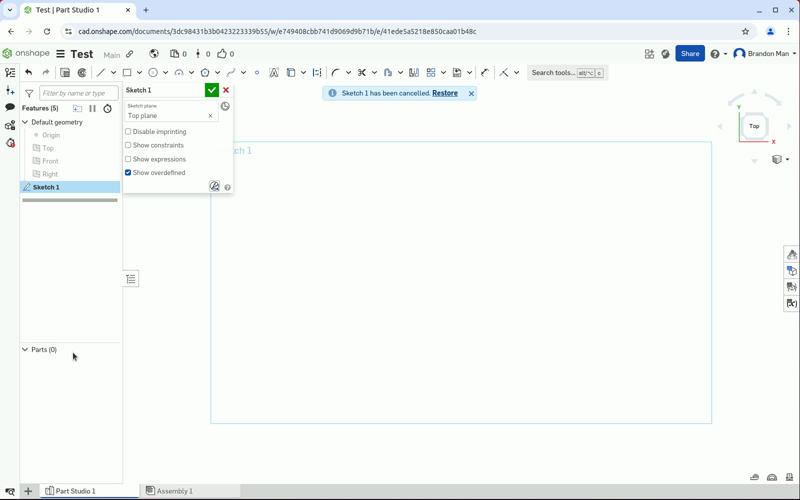
key(l)
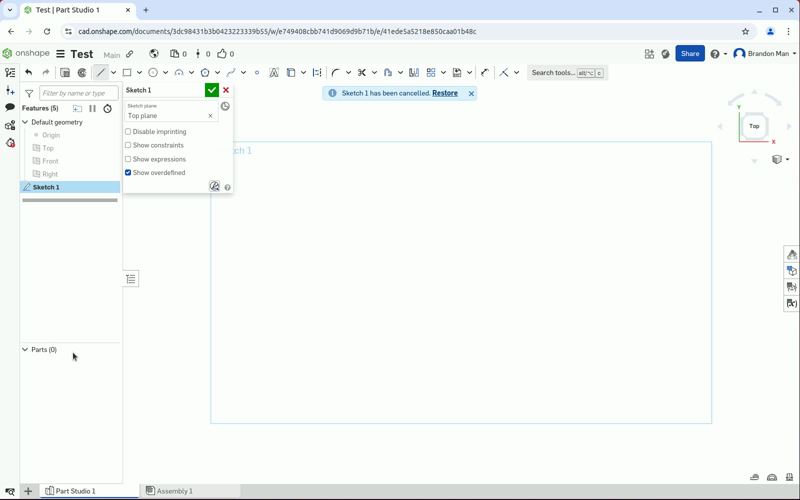
key_down(shift)
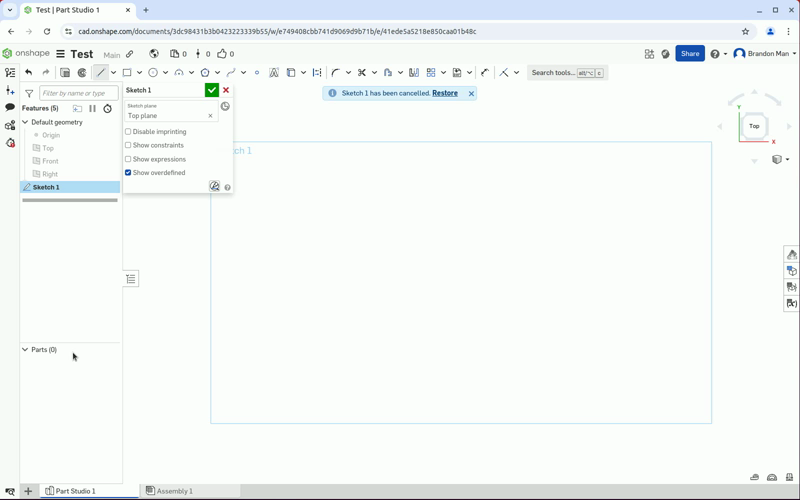
mouse_move(460, 282)
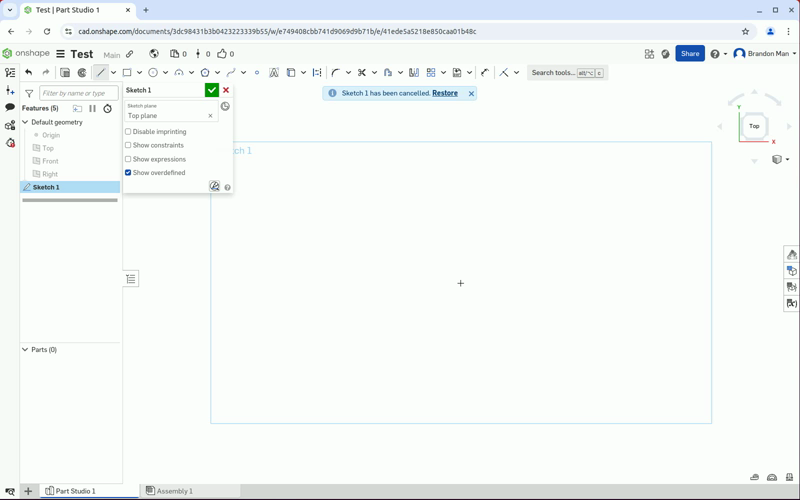
click(460, 282)
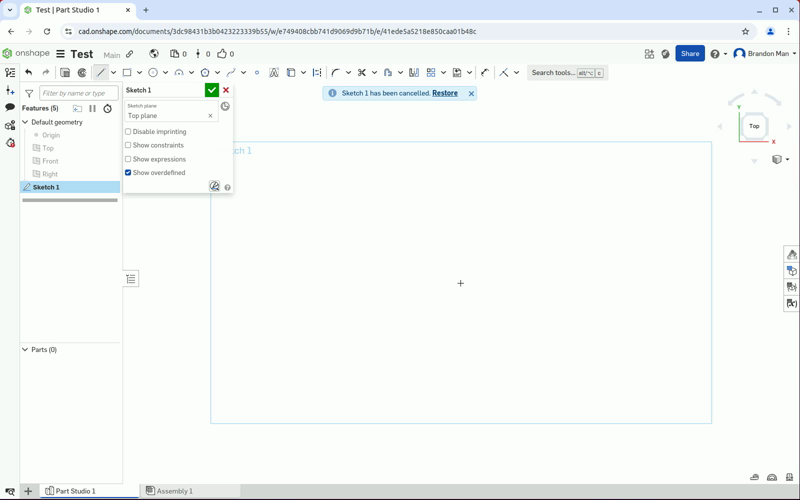
key_up(shift)
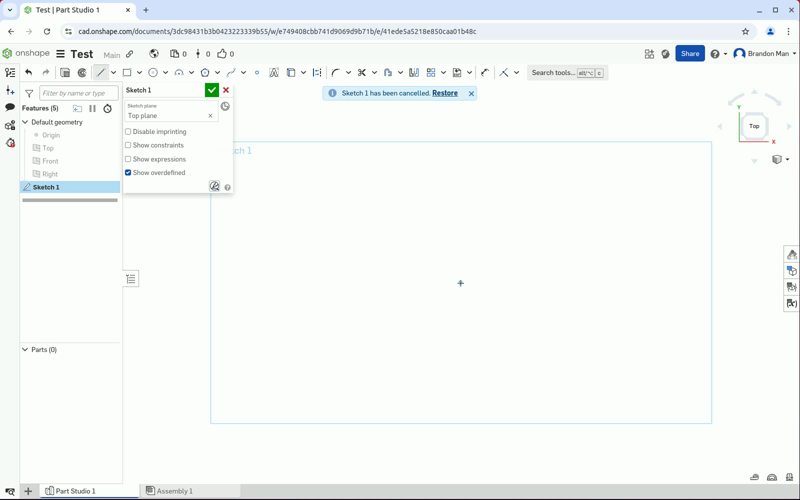
key_down(shift)
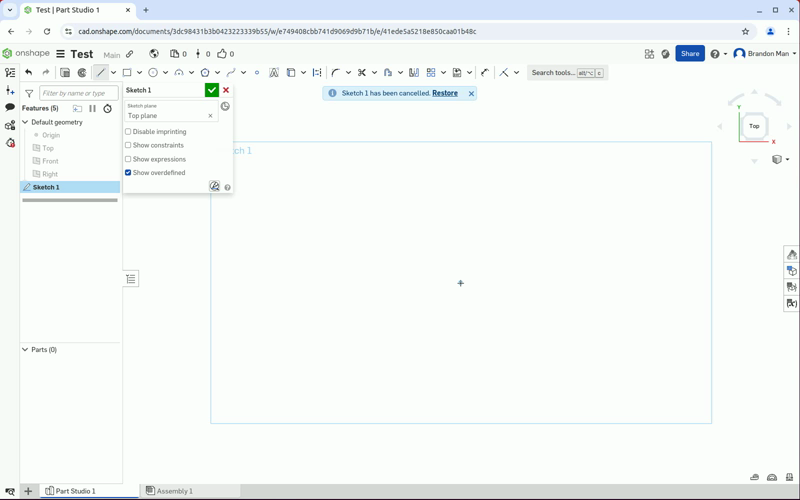
mouse_move(573, 282)
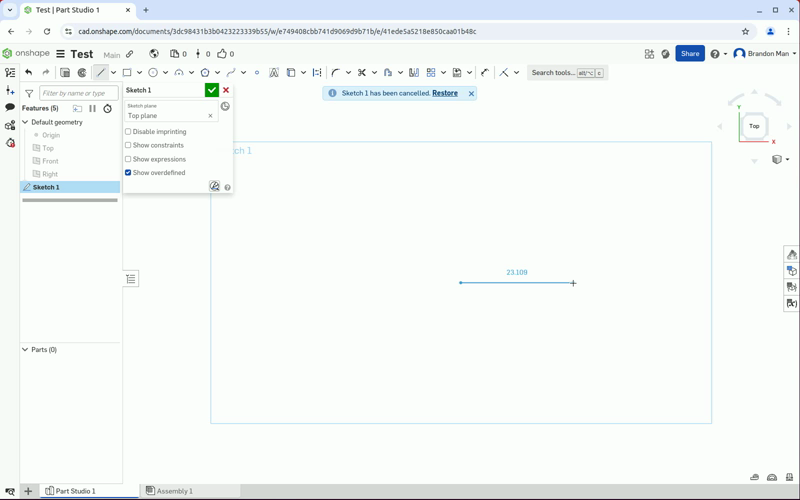
click(573, 282)
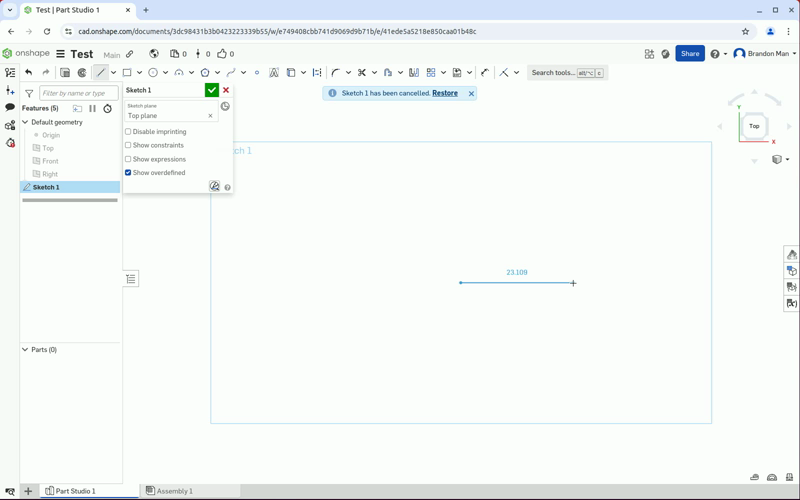
key_up(shift)
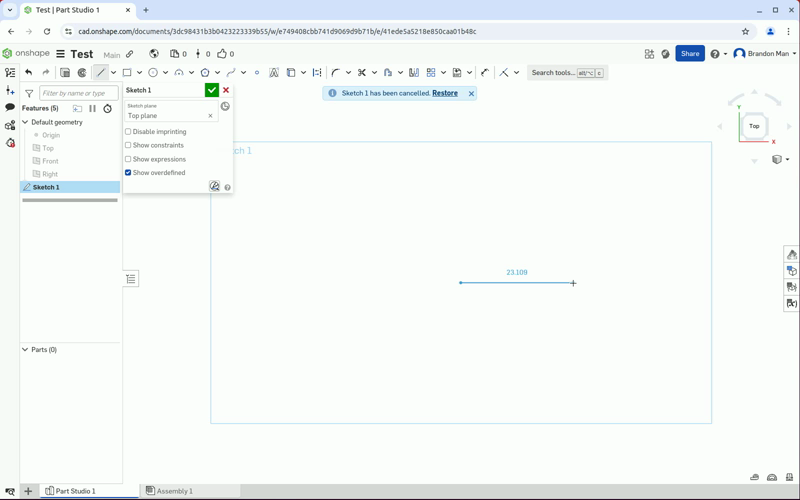
key_down(shift)
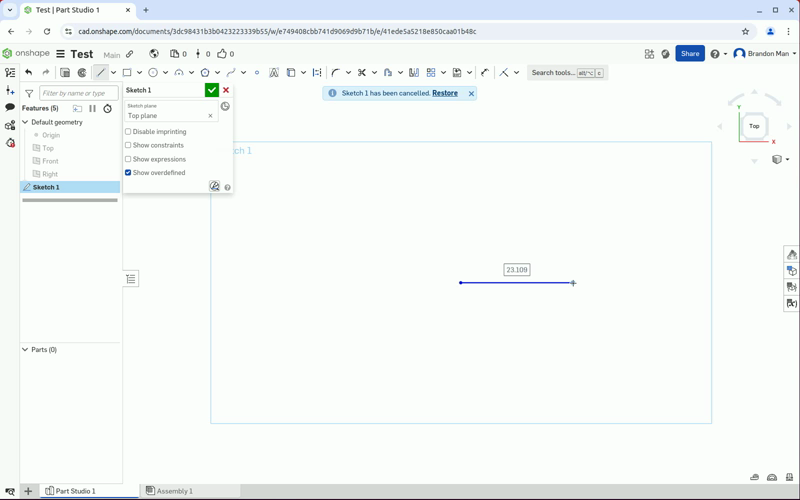
mouse_move(589, 282)
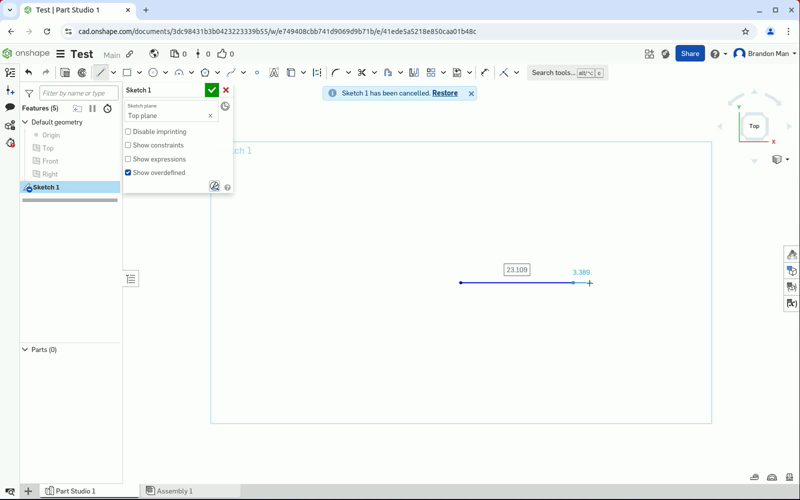
mouse_move(573, 233)
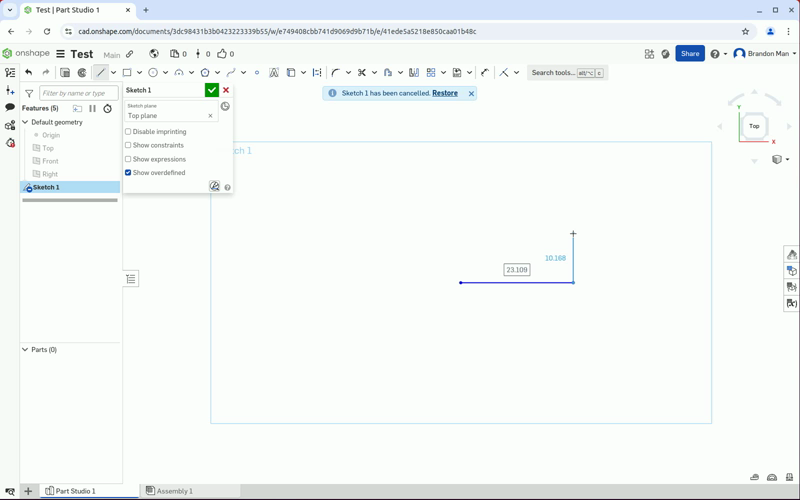
click(573, 233)
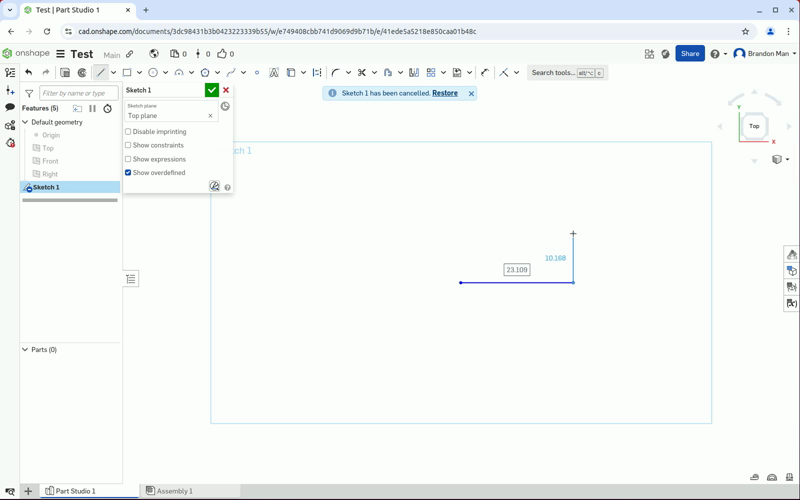
key_up(shift)
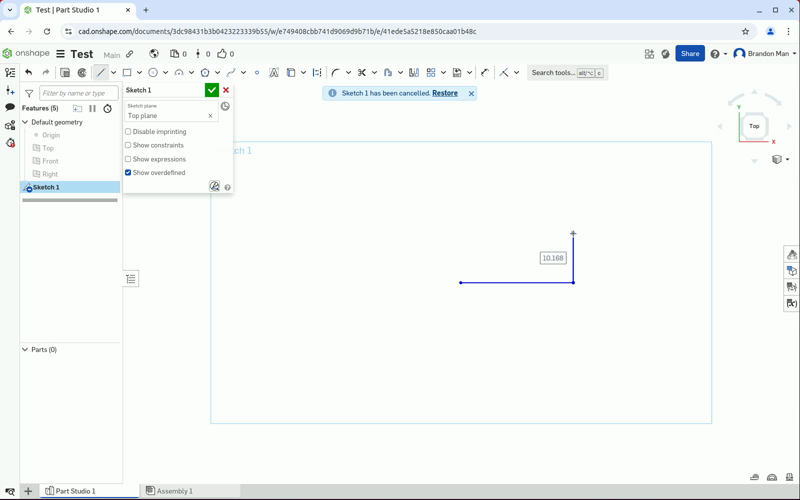
key_down(shift)
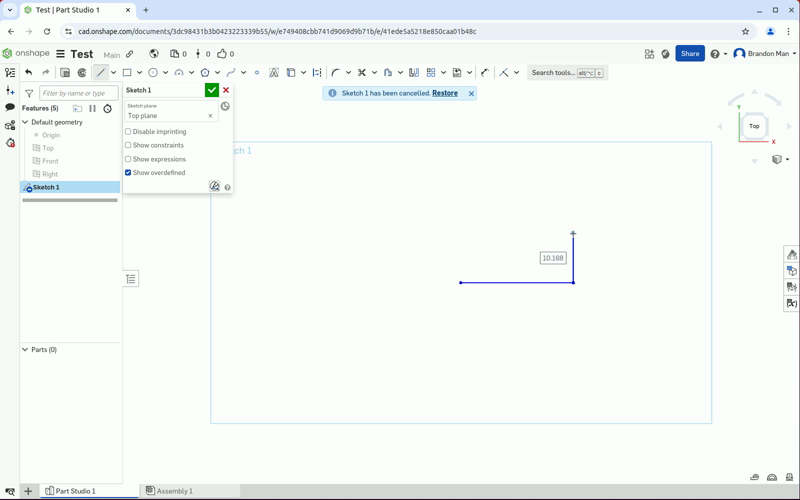
mouse_move(460, 233)
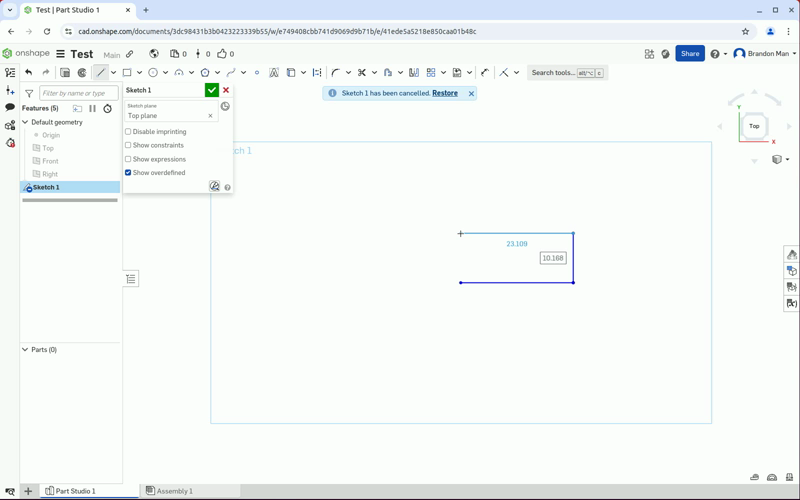
click(460, 233)
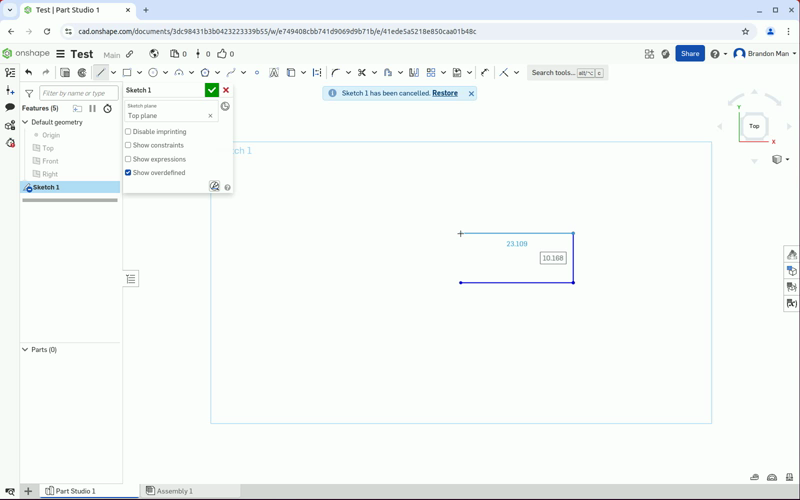
key_up(shift)
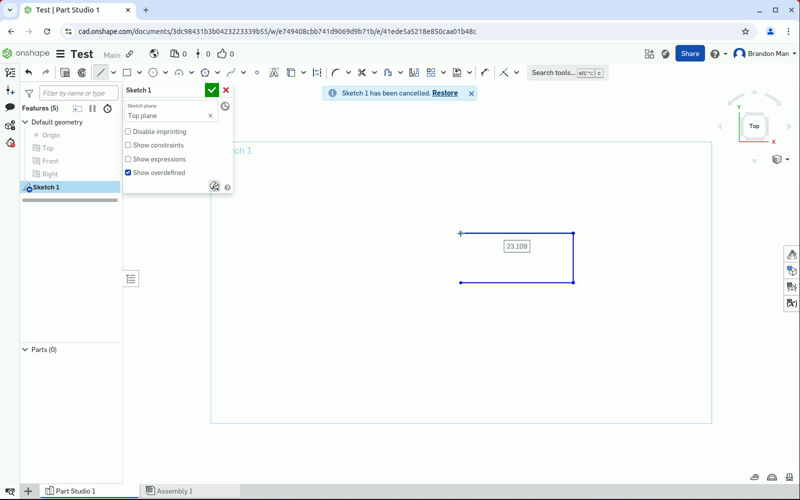
mouse_move(490, 233)
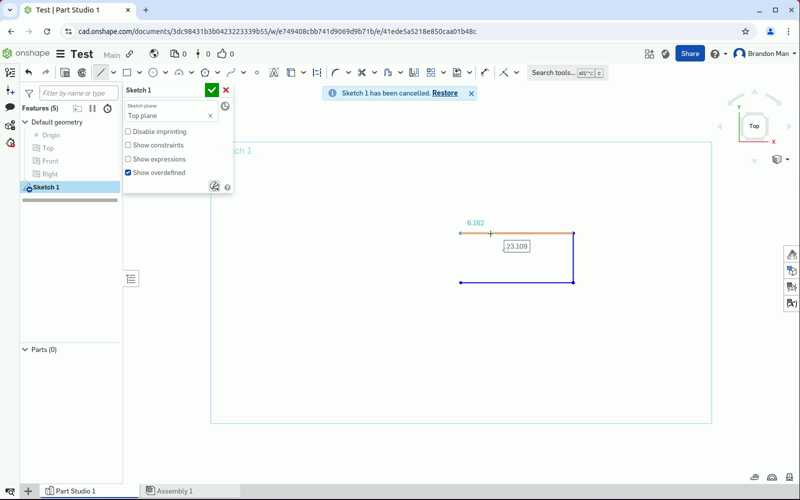
key_down(shift)
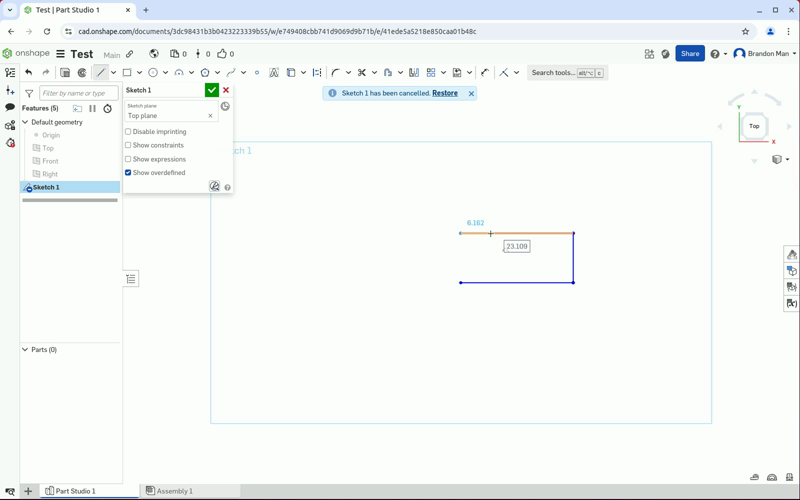
mouse_move(460, 282)
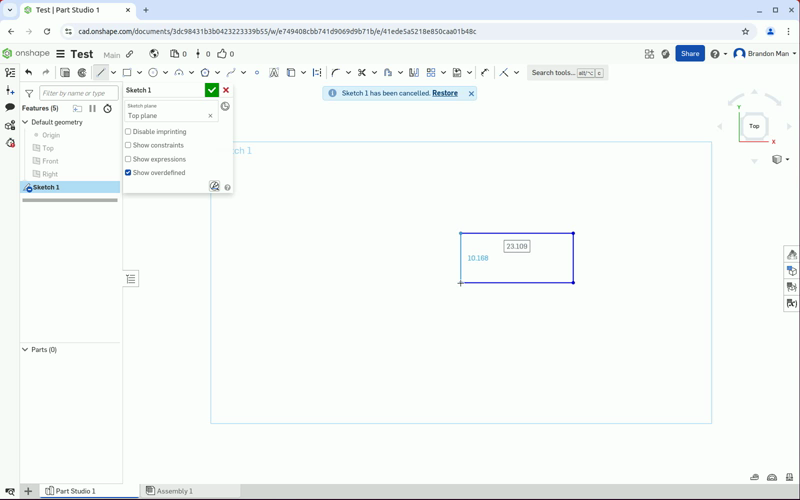
key_up(shift)
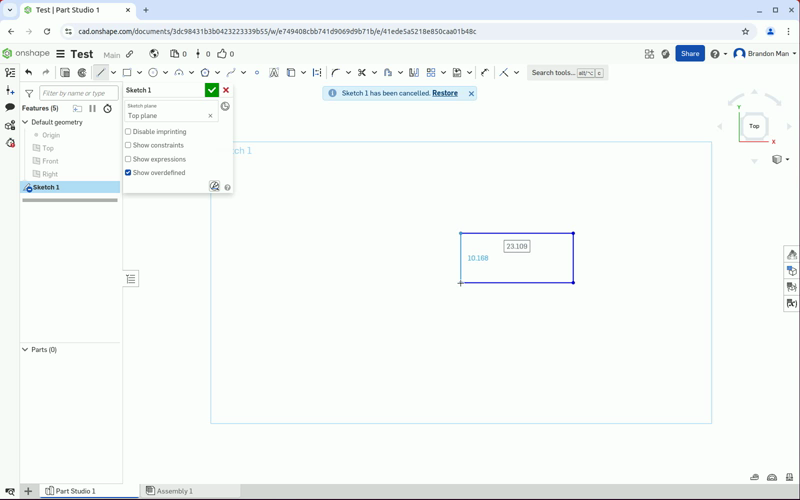
click(460, 282)
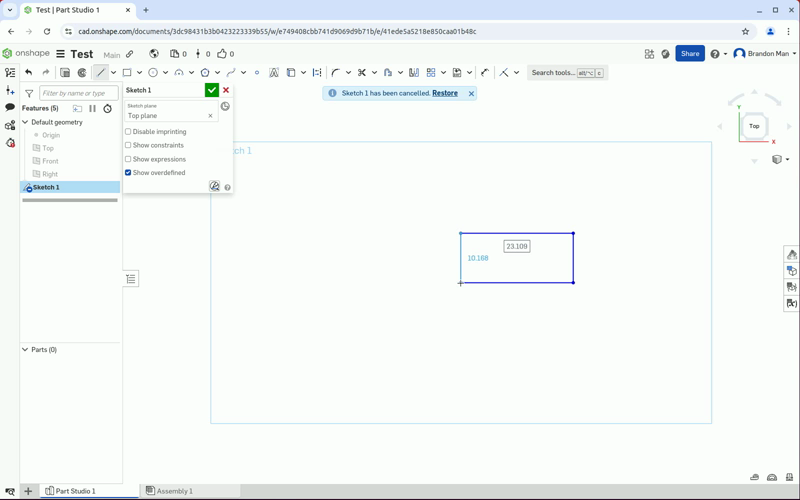
key(esc)
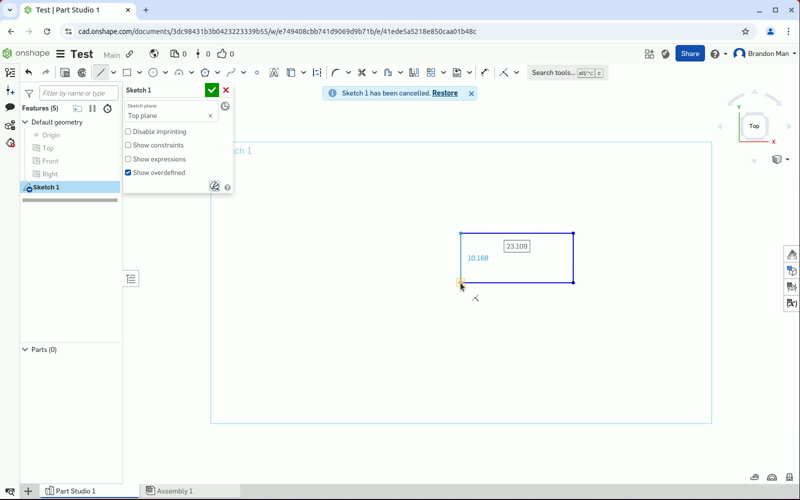
mouse_move(502, 272)
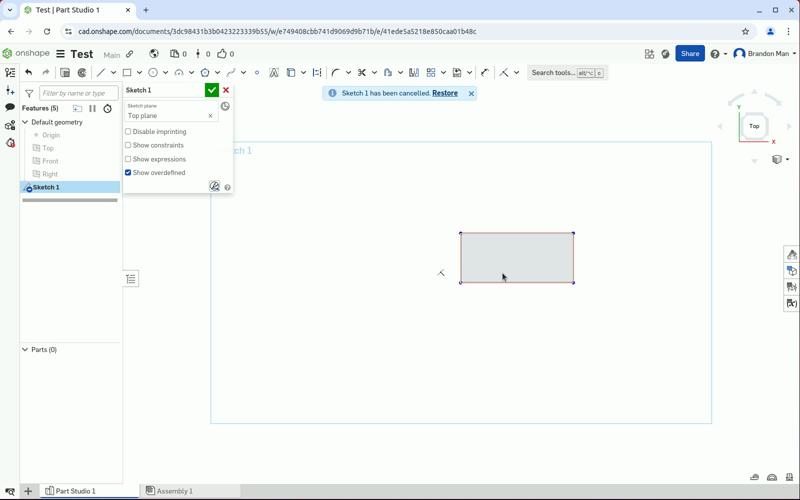
click(502, 272)
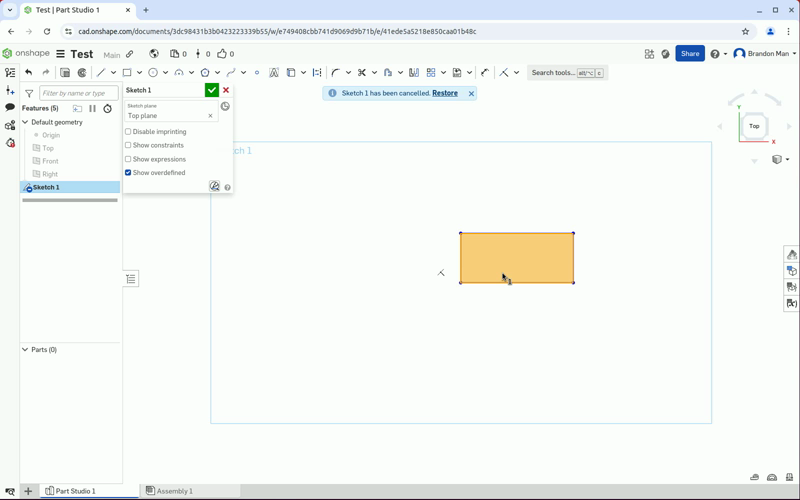
mouse_move(73, 352)
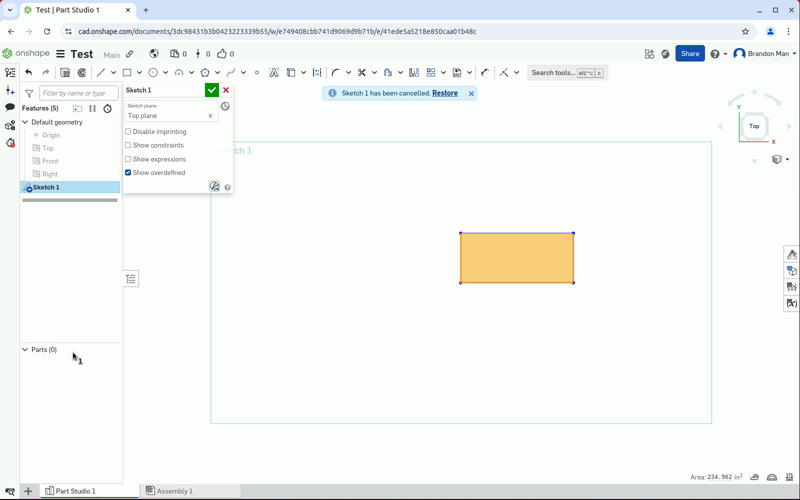
key(shift+y)
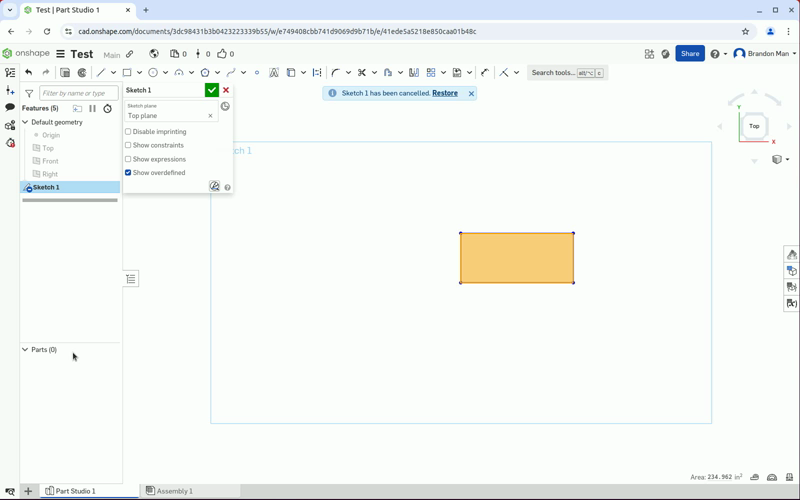
key(shift+e)
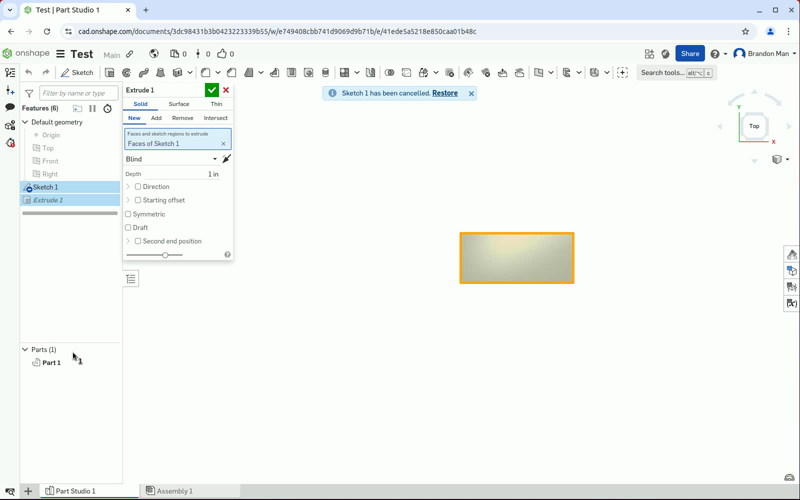
mouse_move(143, 106)
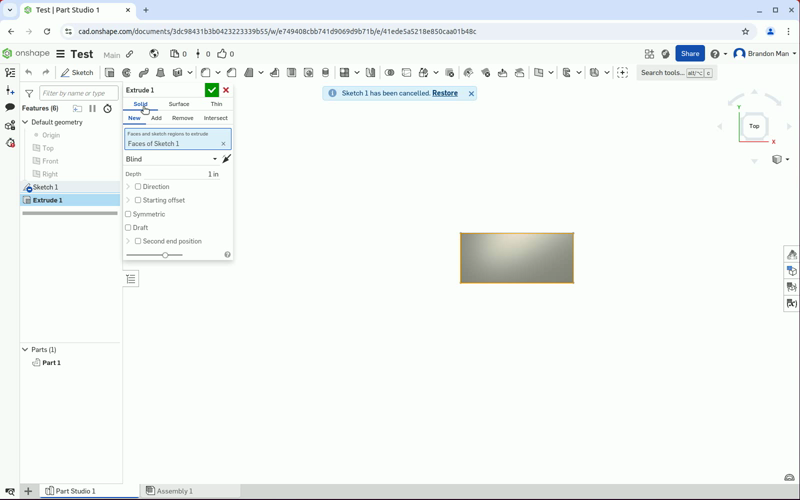
click(143, 106)
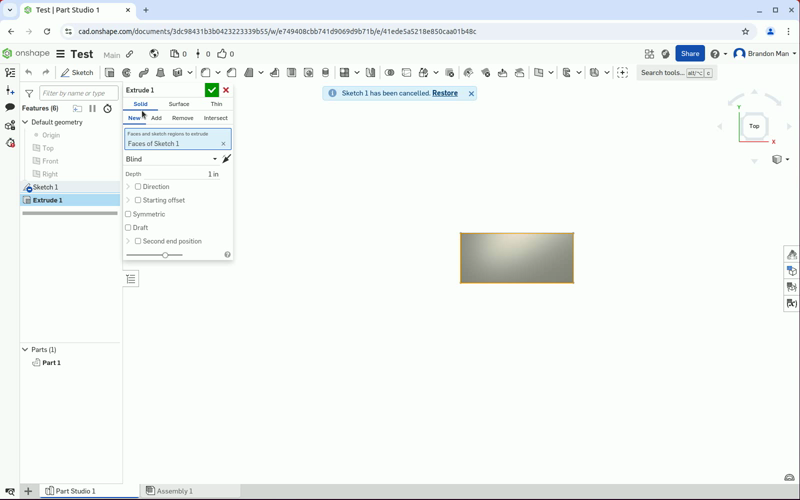
mouse_move(137, 120)
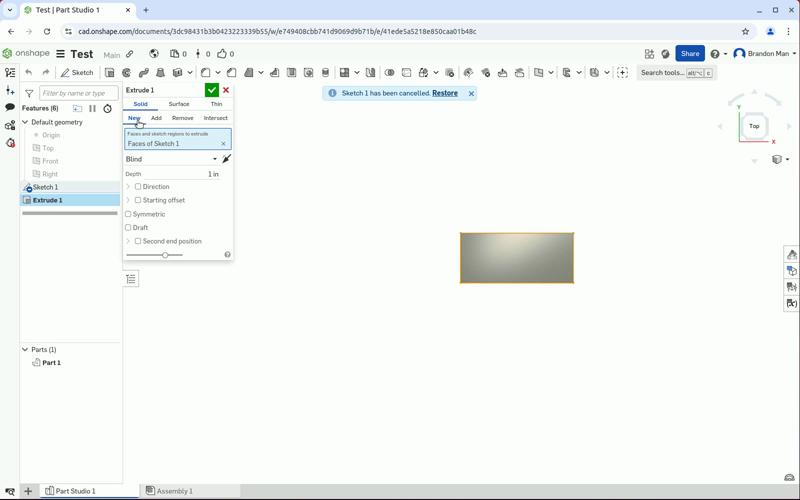
click(137, 120)
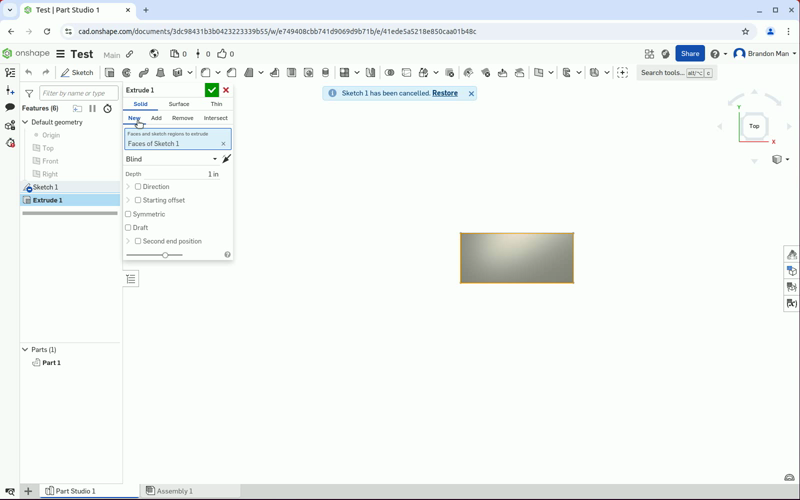
key(tab, 4)
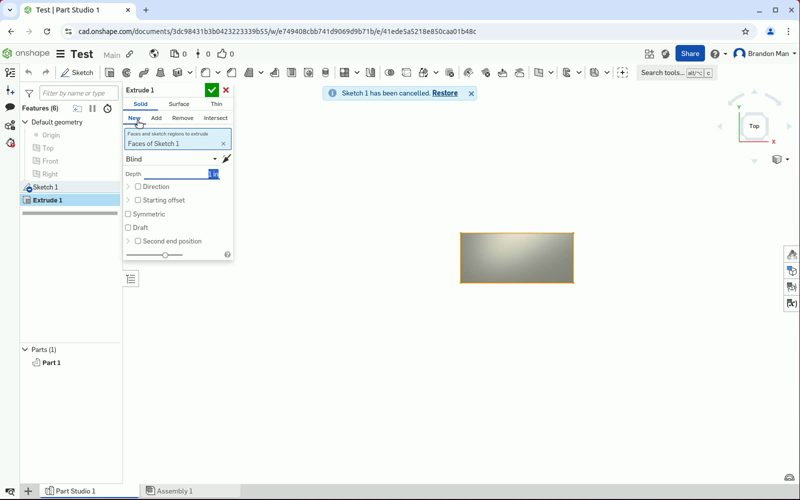
text(0.241)
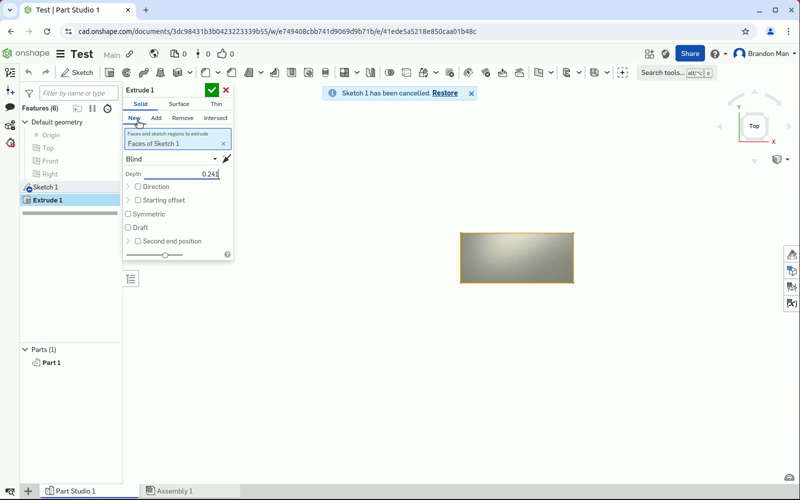
key(enter)
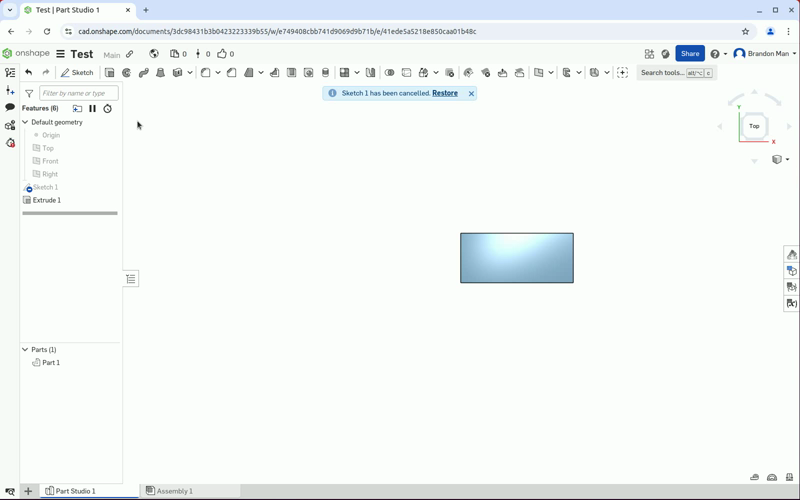
key(shift+h)
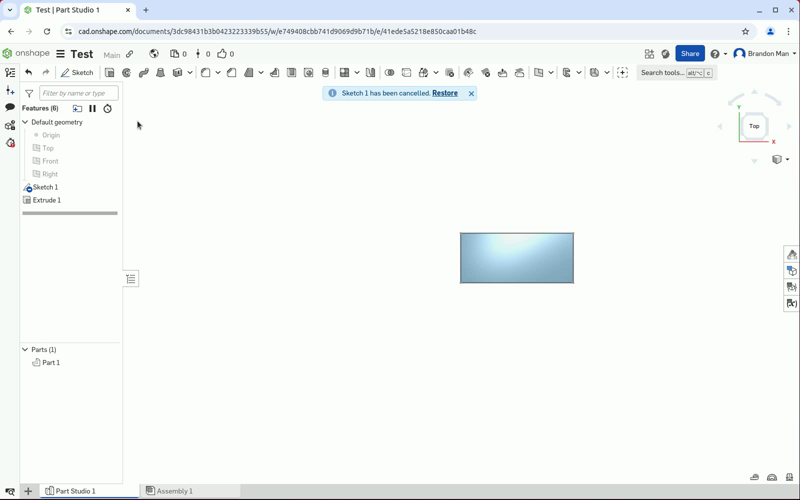
key(shift+h)
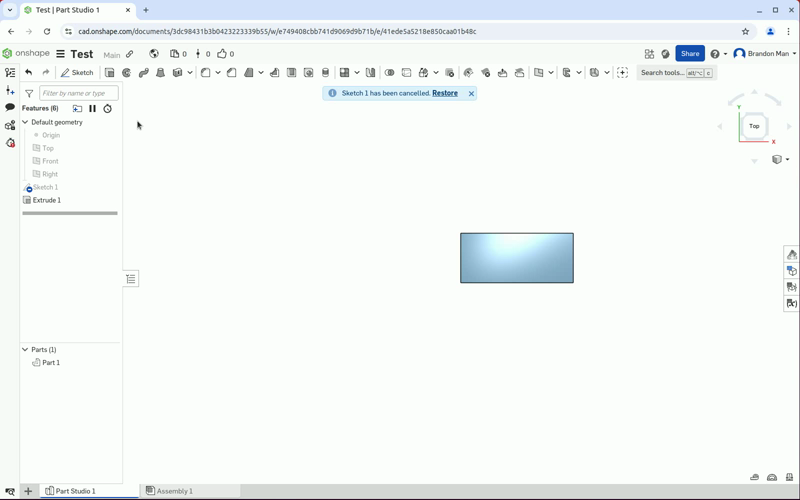
mouse_move(73, 189)
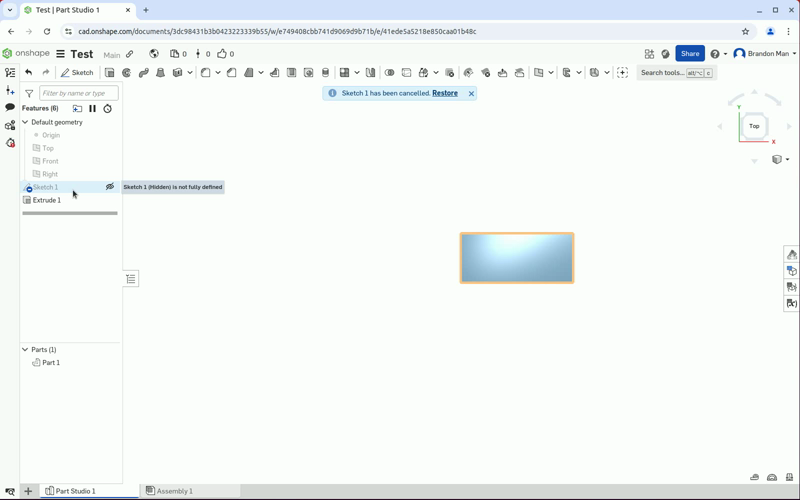
click(73, 189)
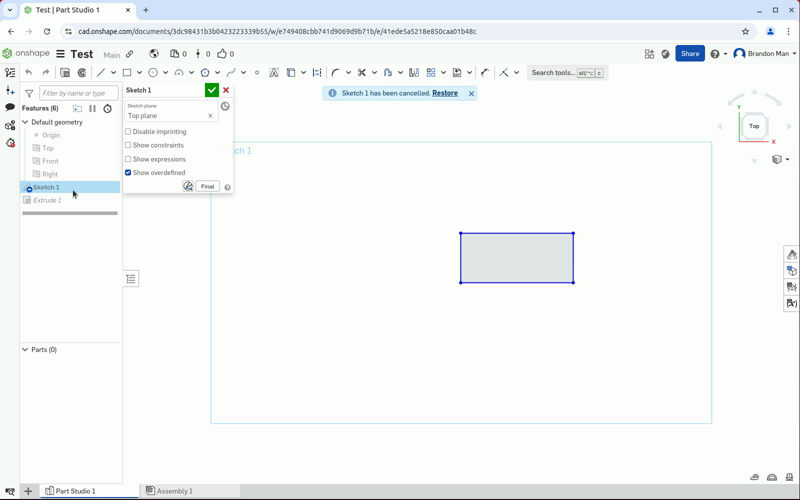
mouse_move(229, 92)
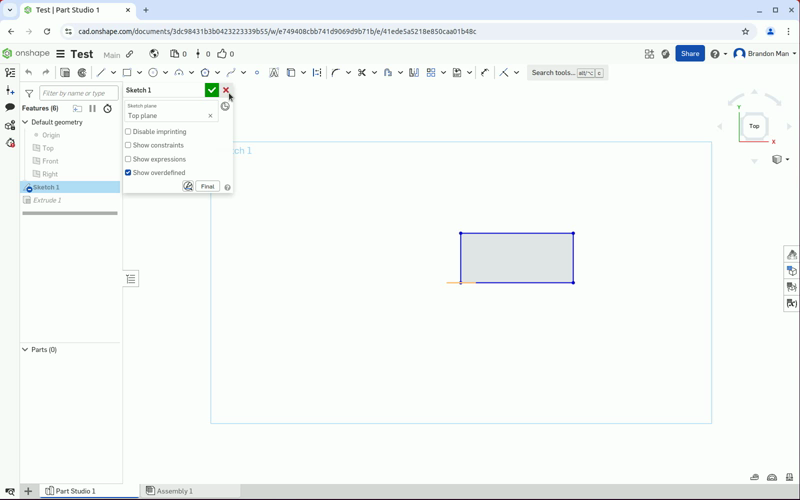
click(229, 92)
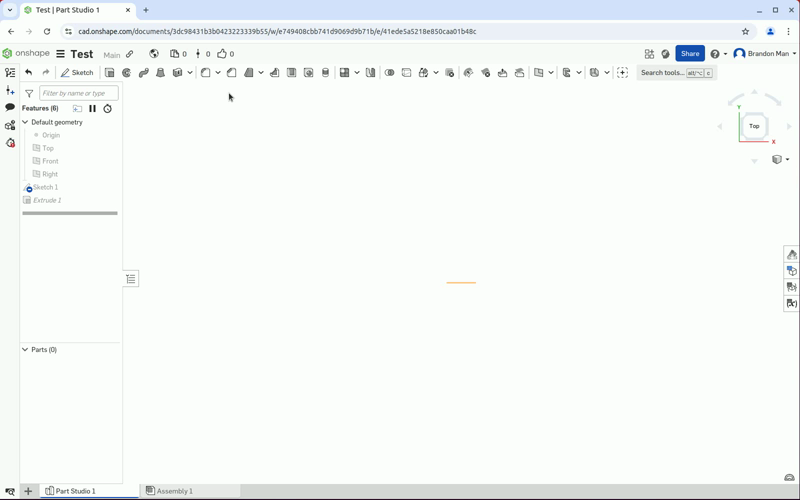
mouse_move(541, 75)
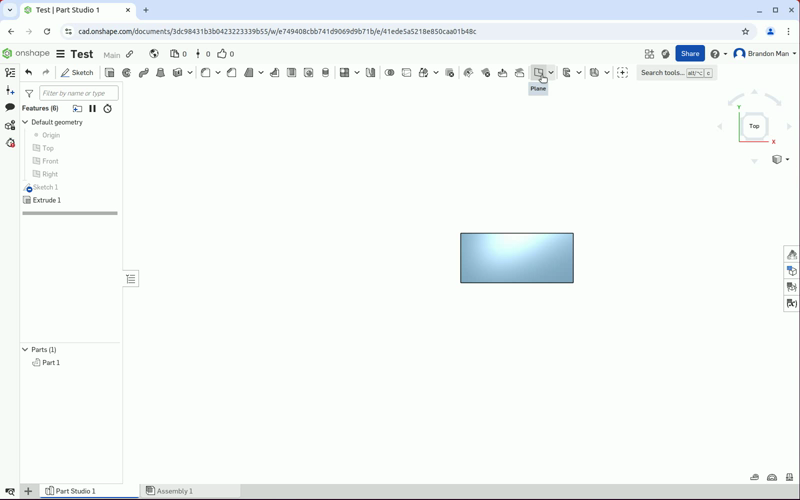
click(541, 75)
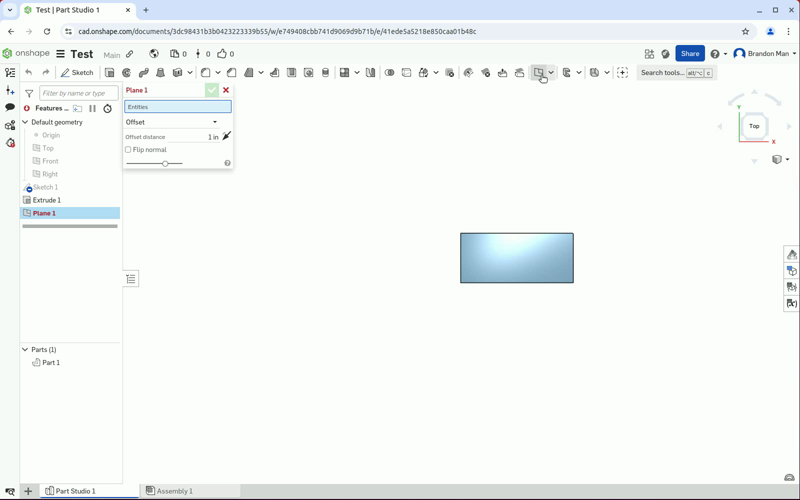
mouse_move(73, 150)
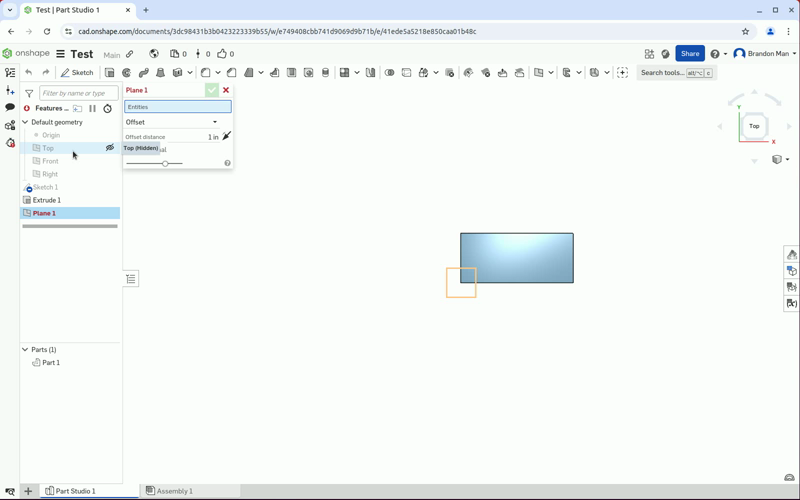
click(73, 150)
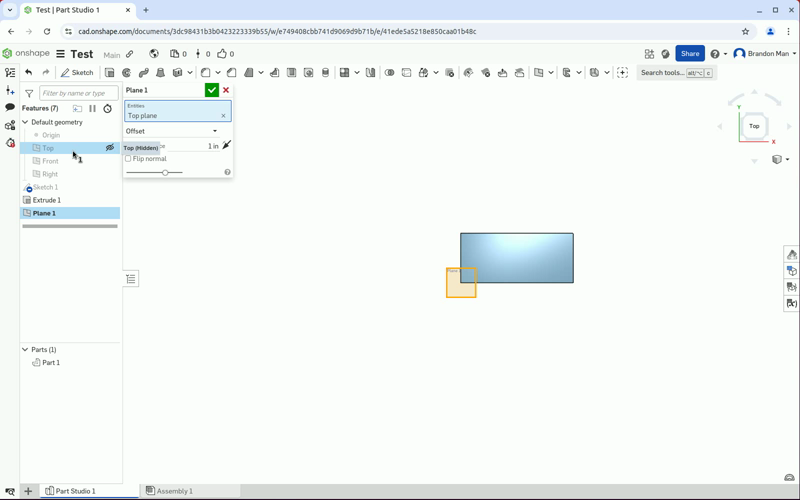
key(tab, 2)
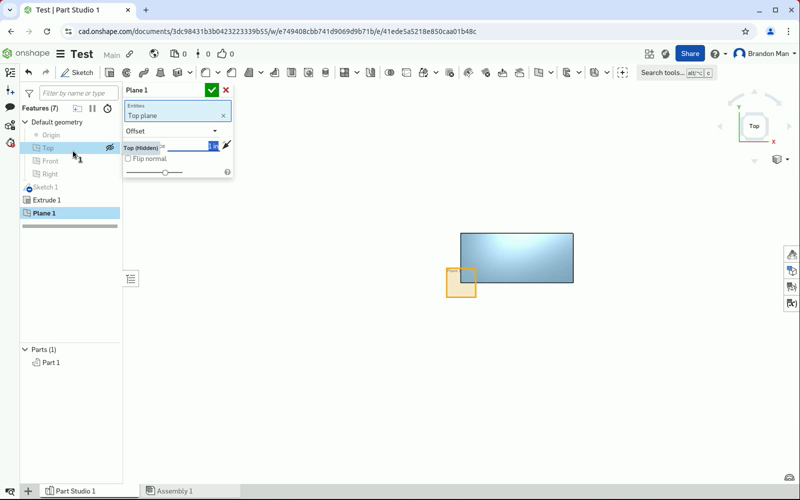
text(0.246)
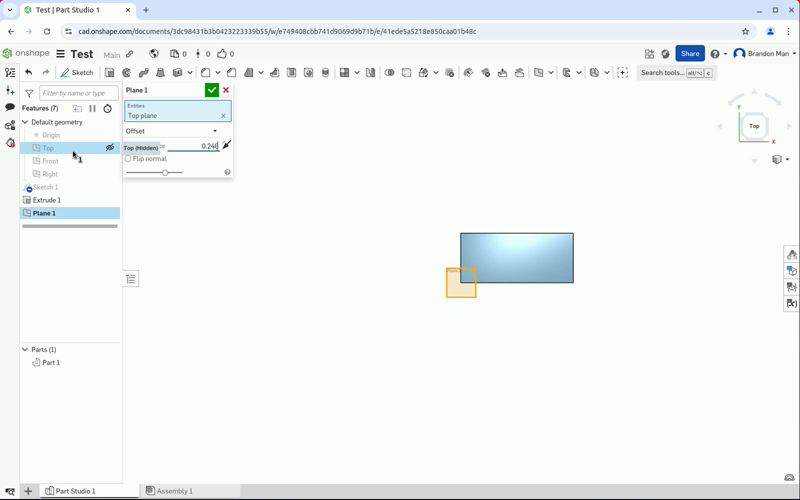
key(enter, 2)
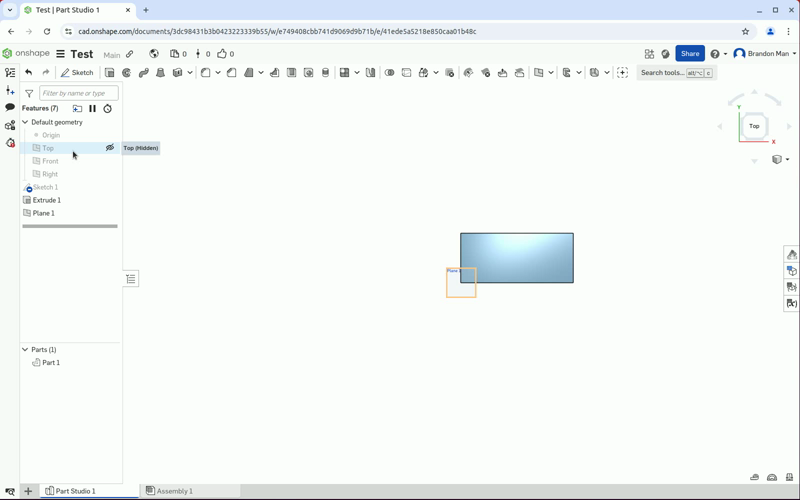
key(shift+s)
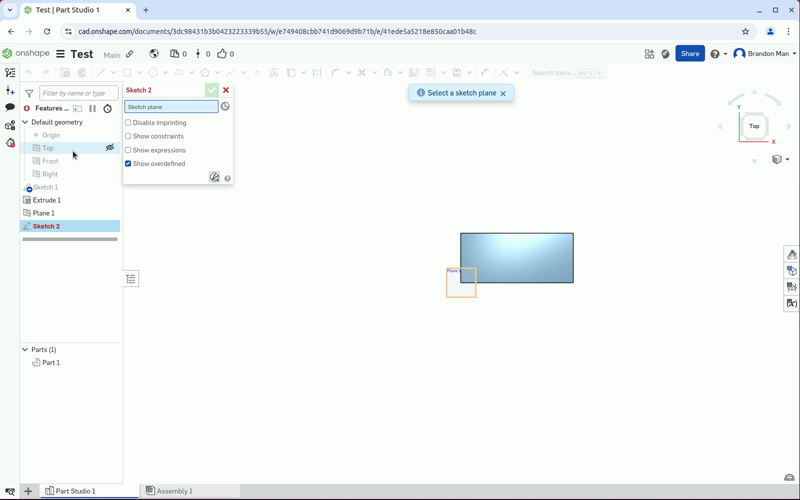
mouse_move(73, 215)
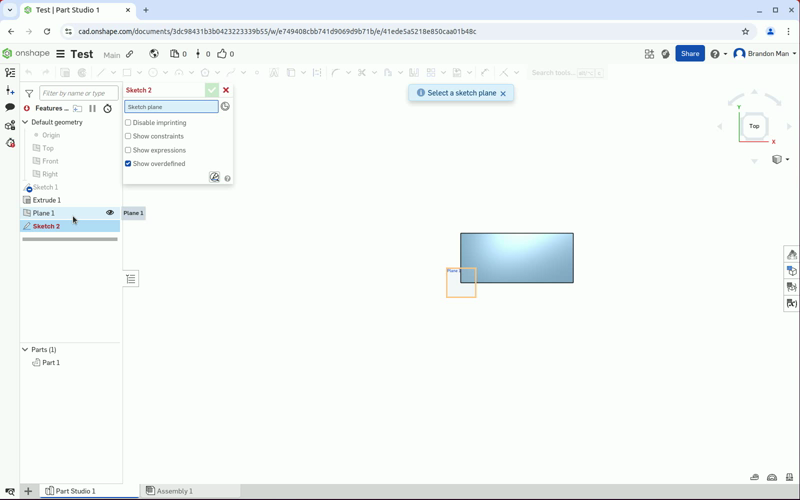
click(73, 215)
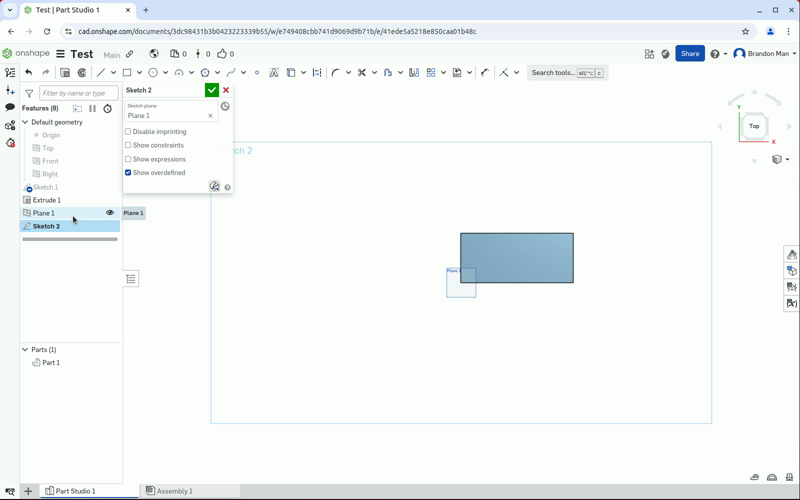
mouse_move(73, 352)
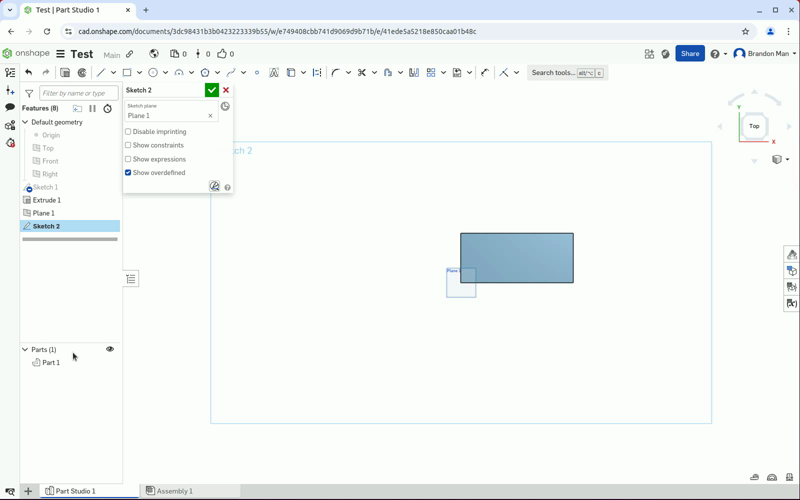
key(y)
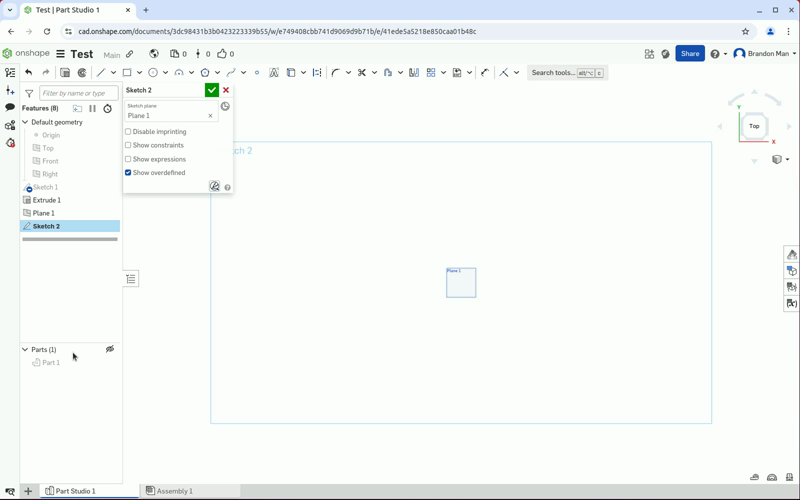
key(l)
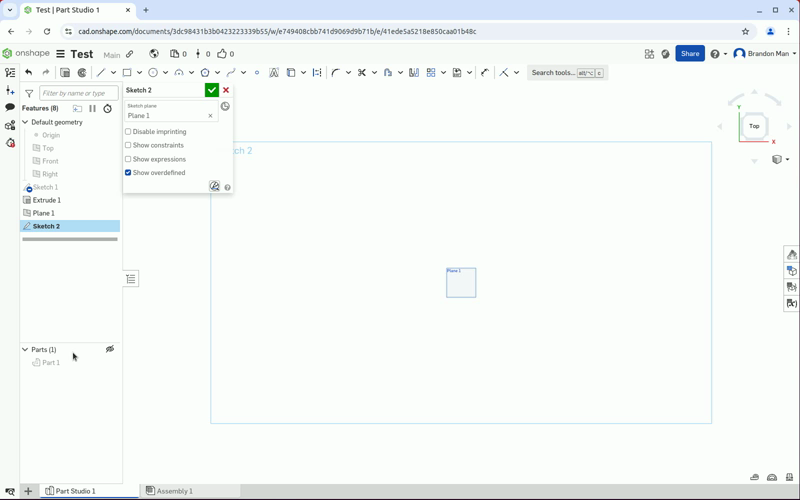
key_down(shift)
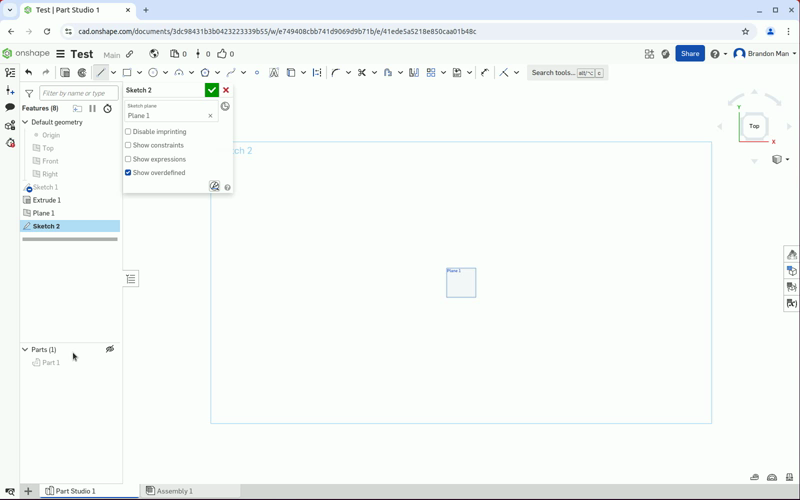
mouse_move(460, 282)
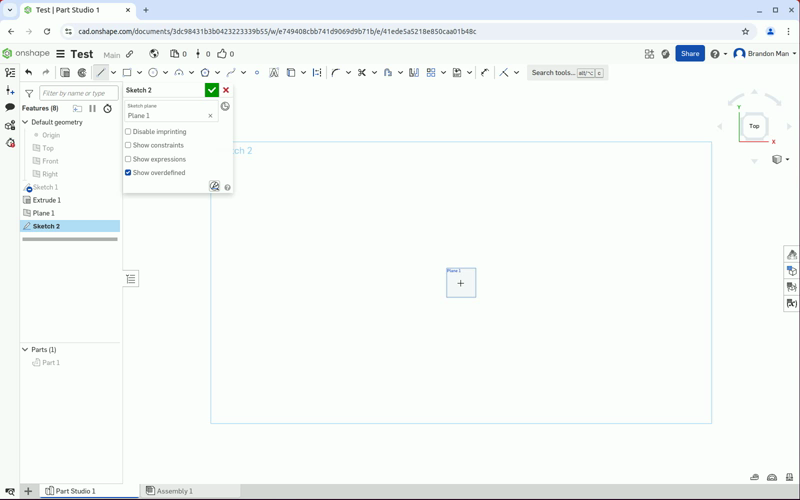
click(460, 282)
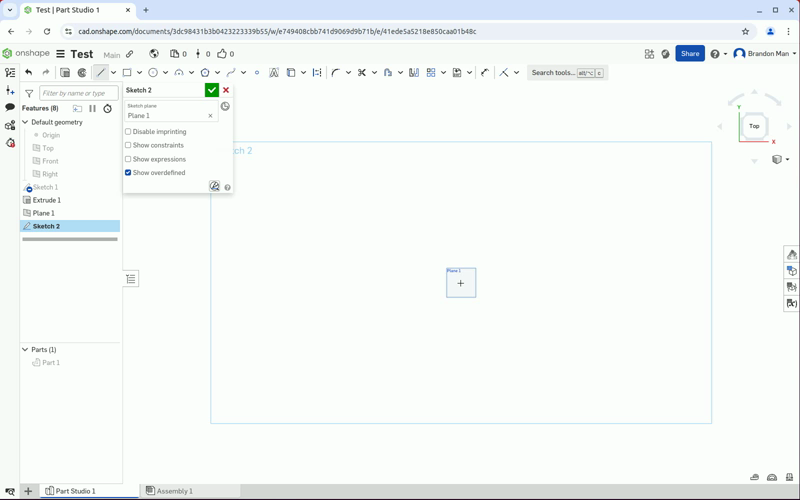
key_up(shift)
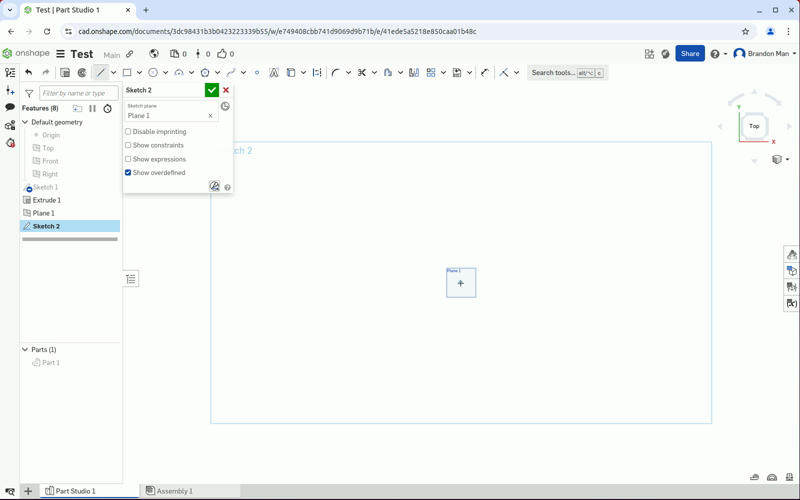
key_down(shift)
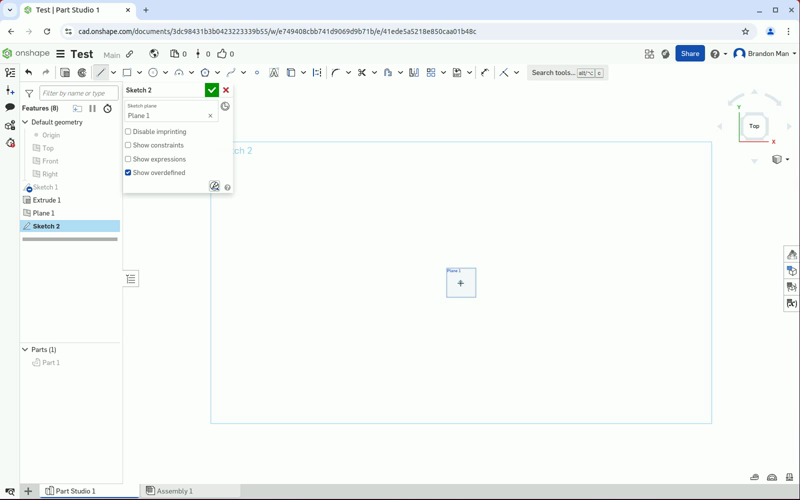
mouse_move(490, 282)
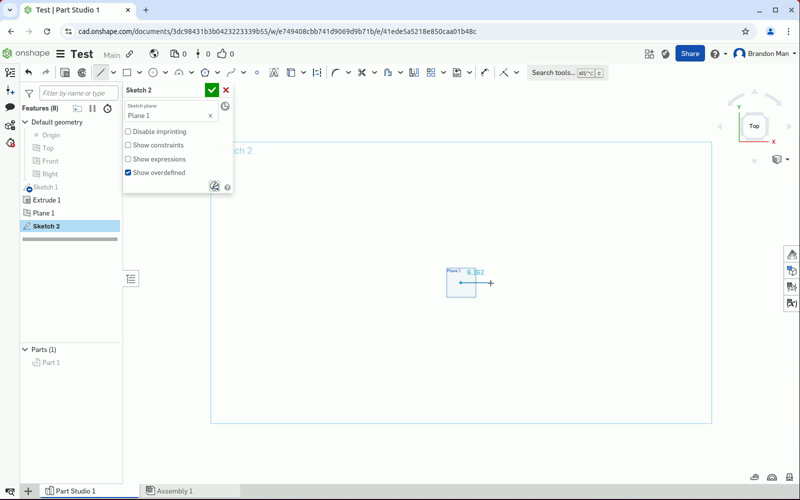
mouse_move(467, 282)
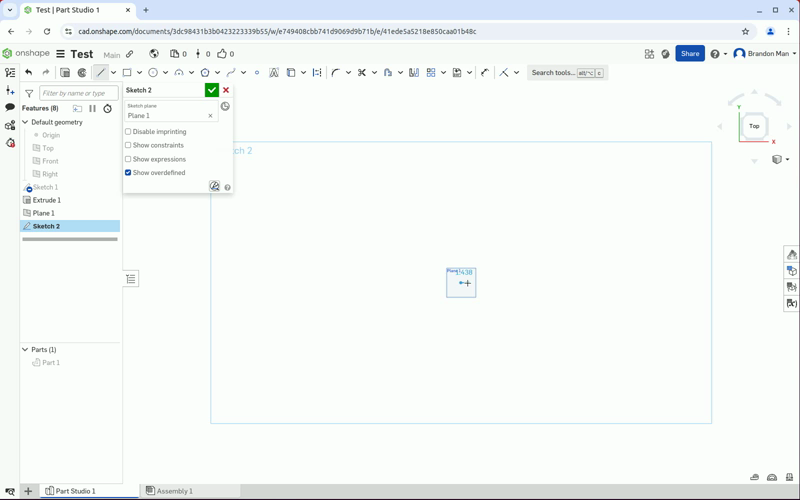
scroll(6)
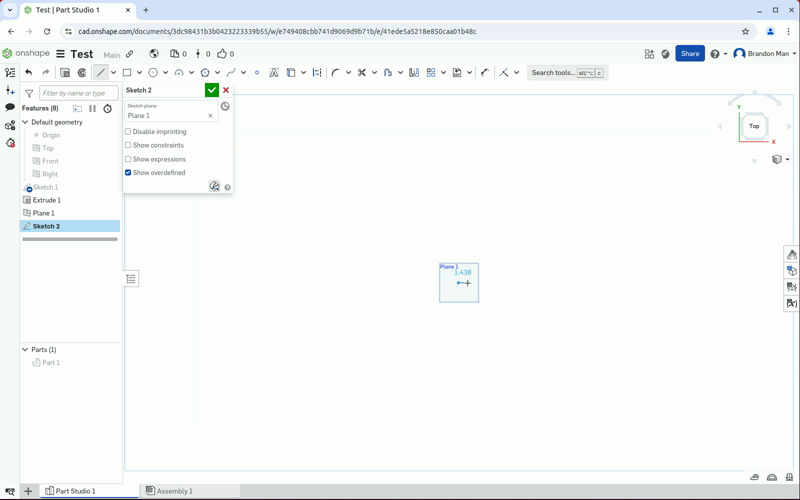
scroll(6)
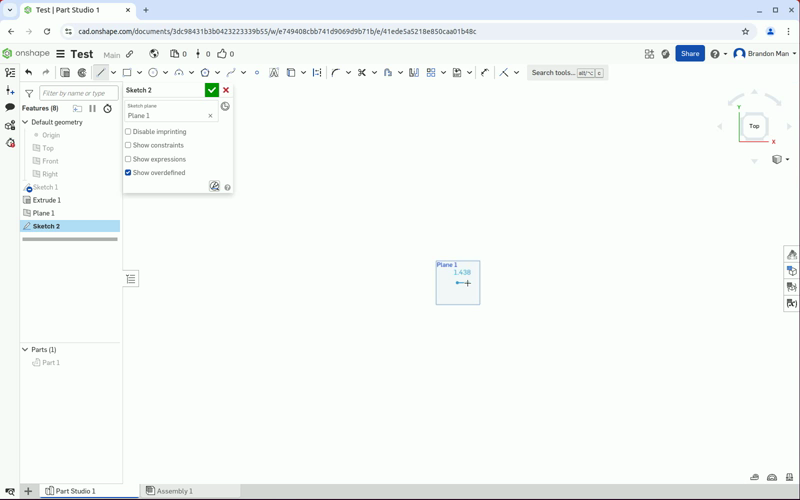
scroll(6)
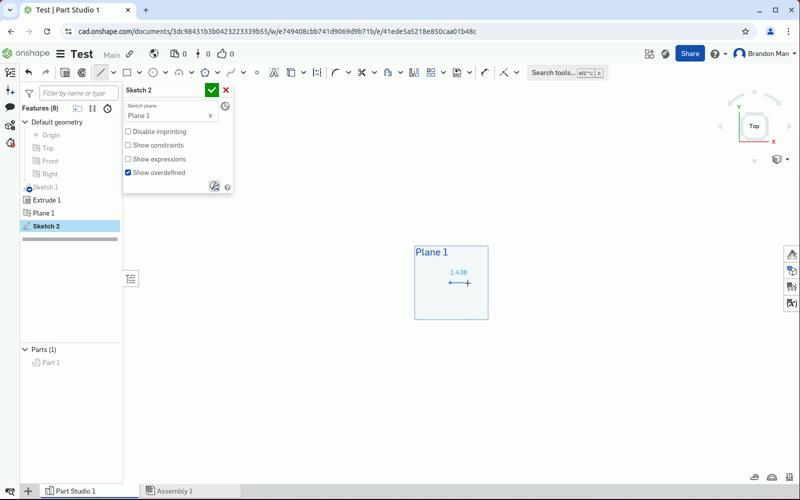
scroll(6)
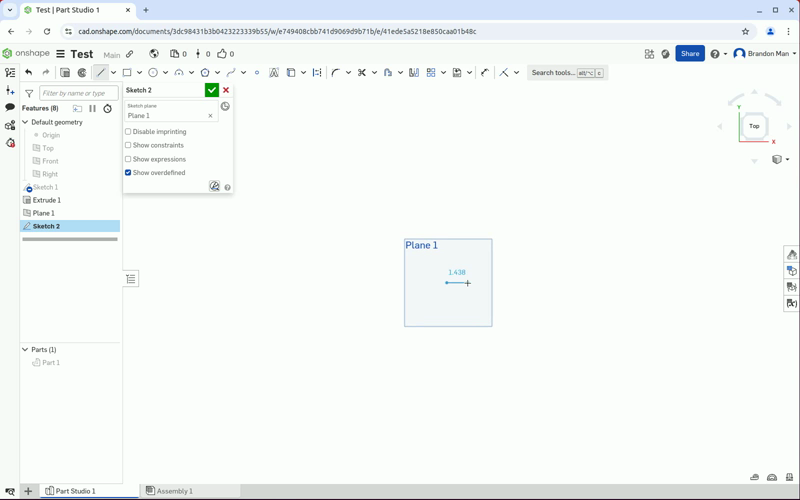
scroll(6)
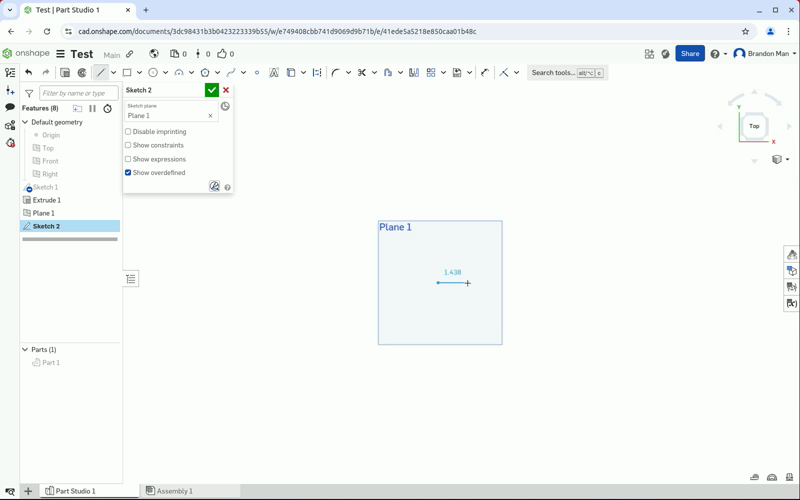
scroll(6)
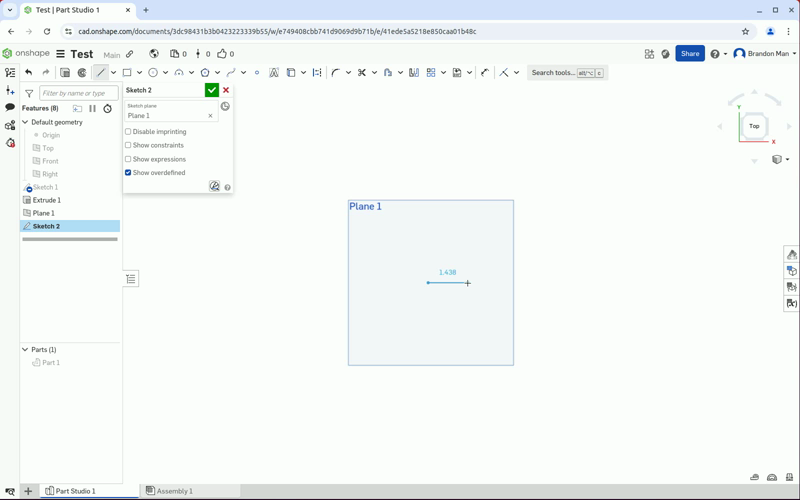
scroll(6)
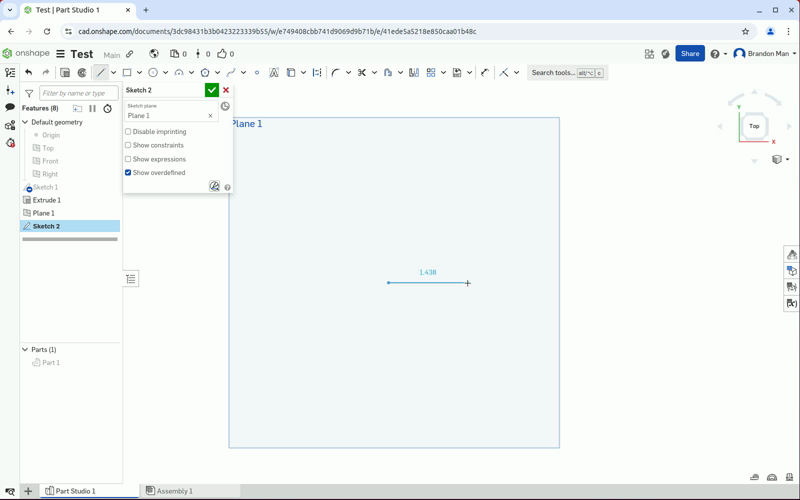
click(467, 282)
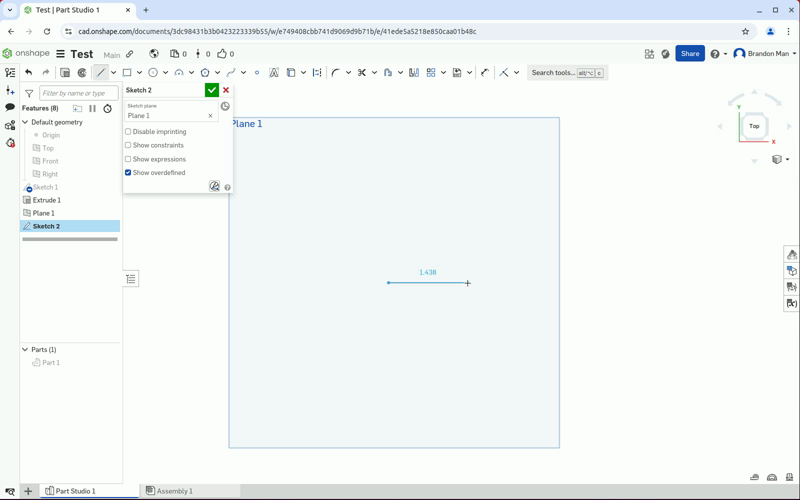
scroll(-6)
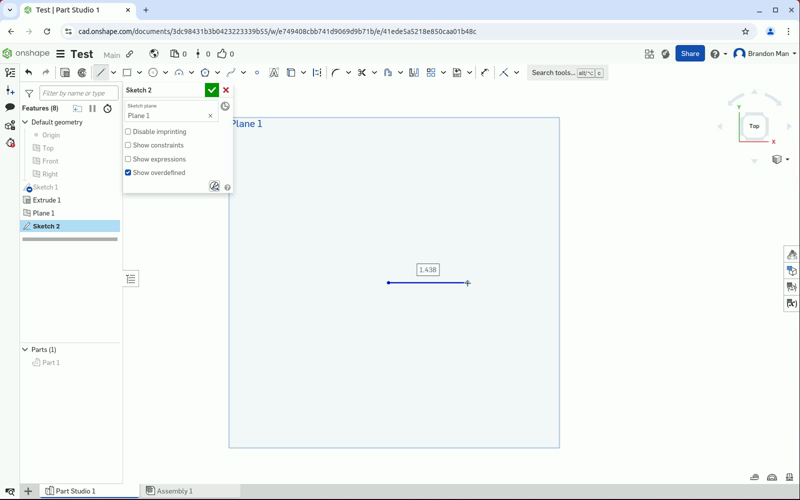
scroll(-6)
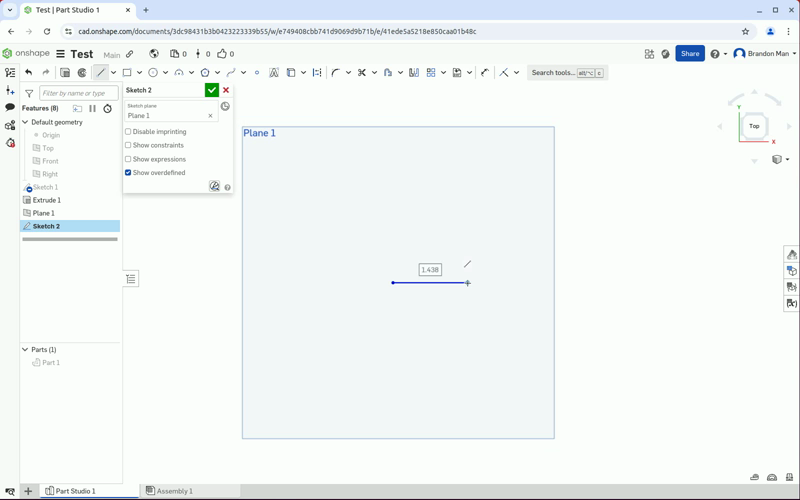
scroll(-6)
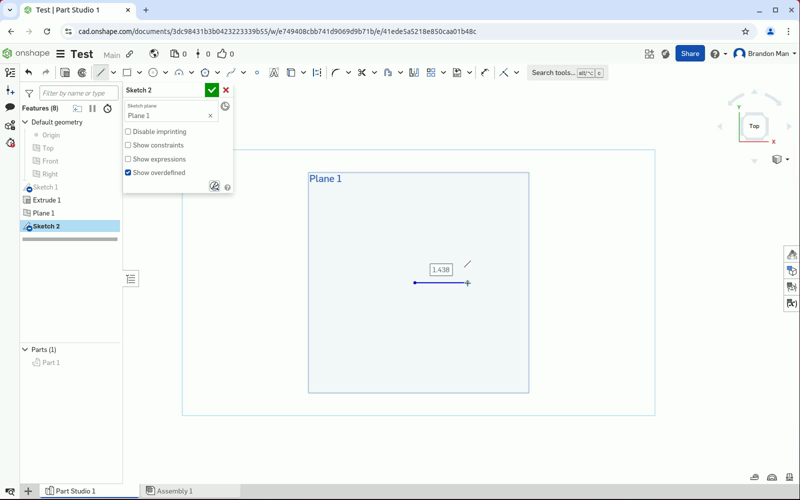
scroll(-6)
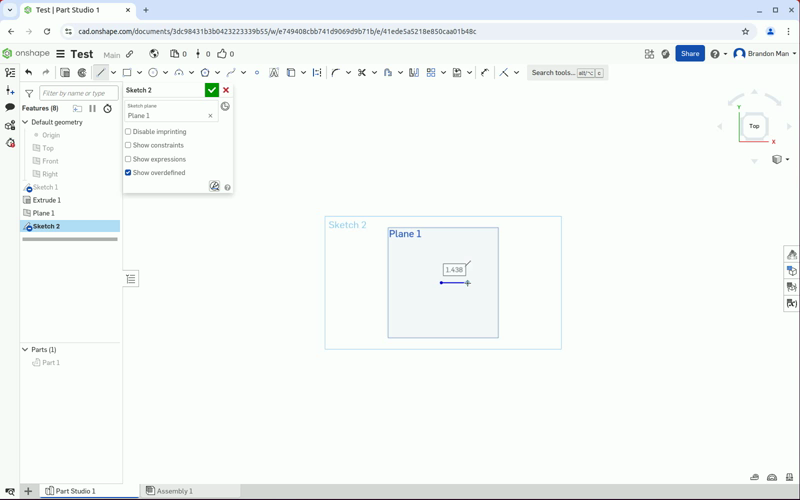
scroll(-6)
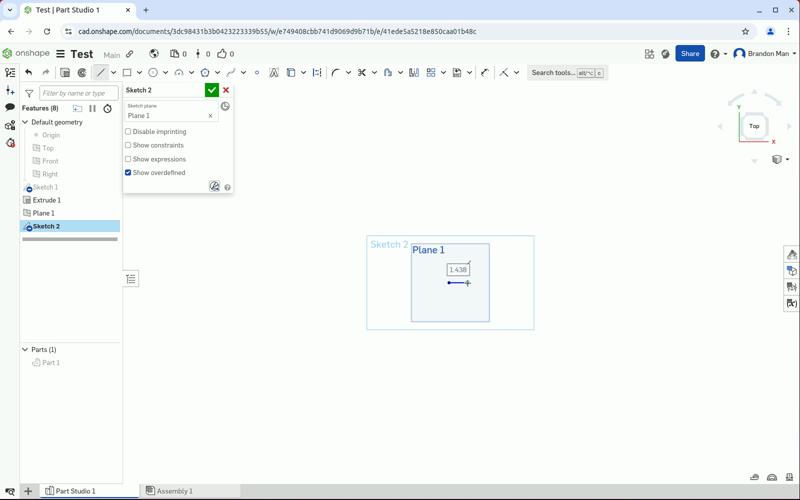
scroll(-6)
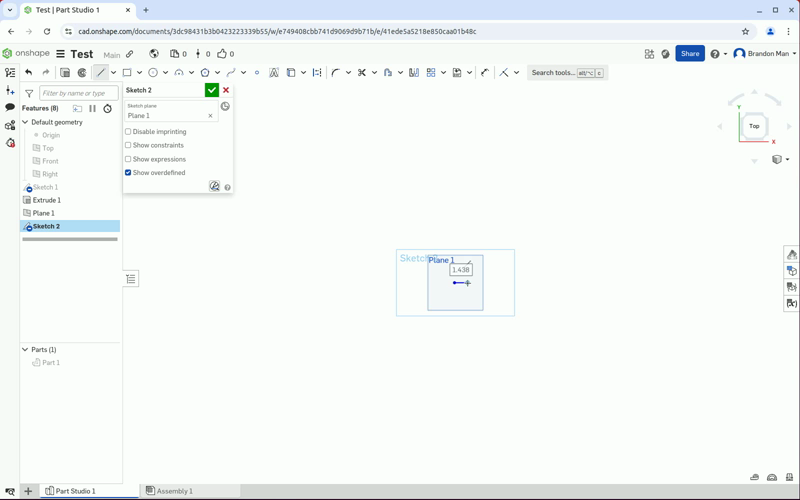
scroll(-6)
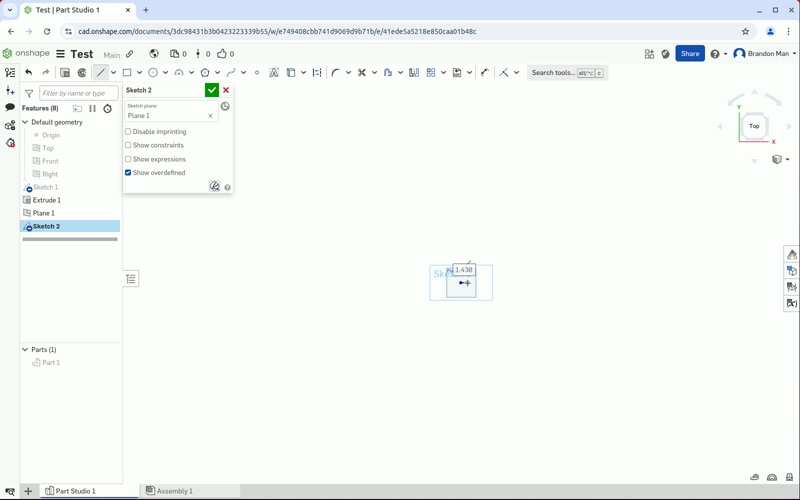
key_up(shift)
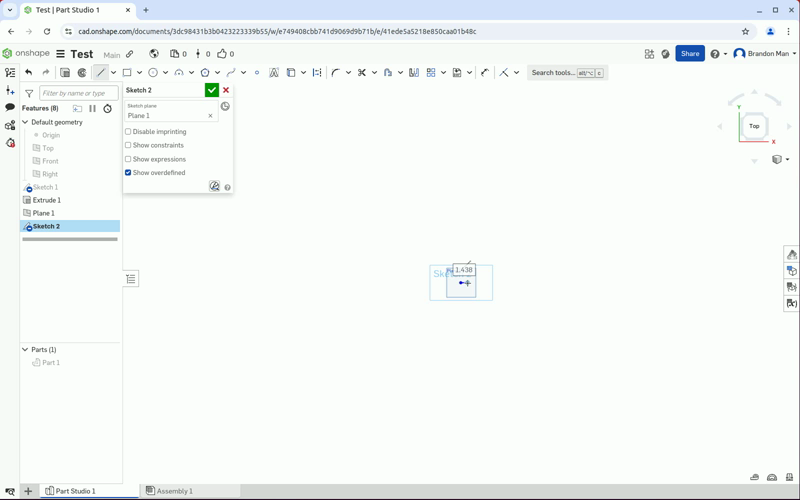
key_down(shift)
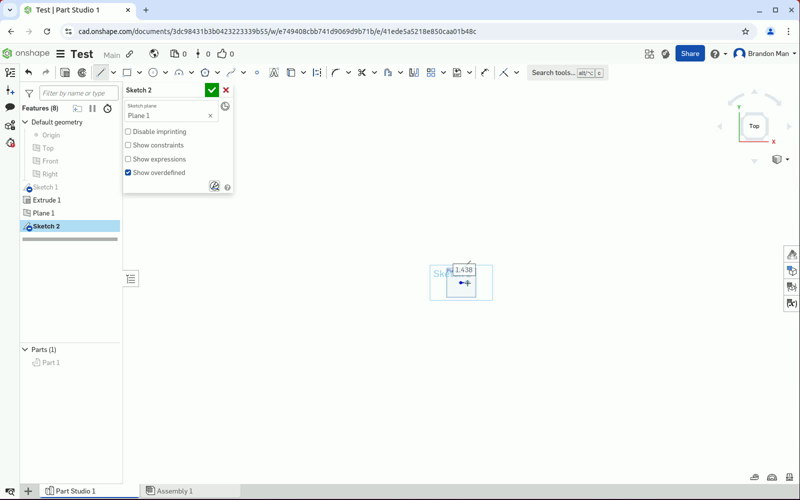
mouse_move(497, 282)
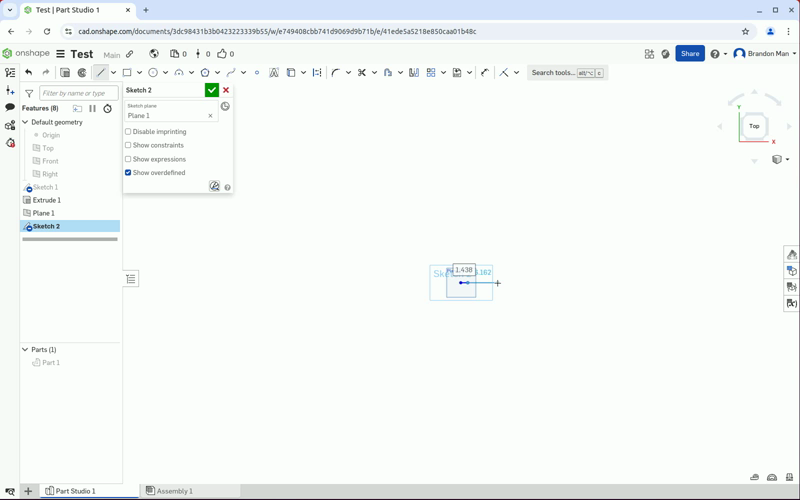
mouse_move(467, 276)
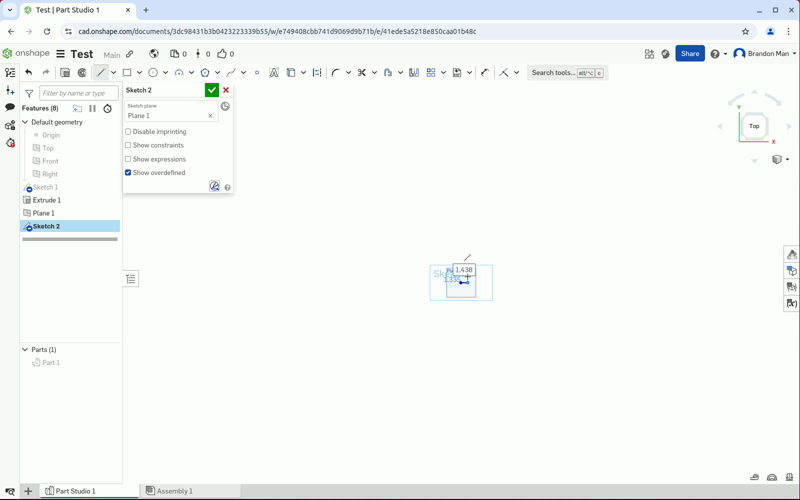
scroll(6)
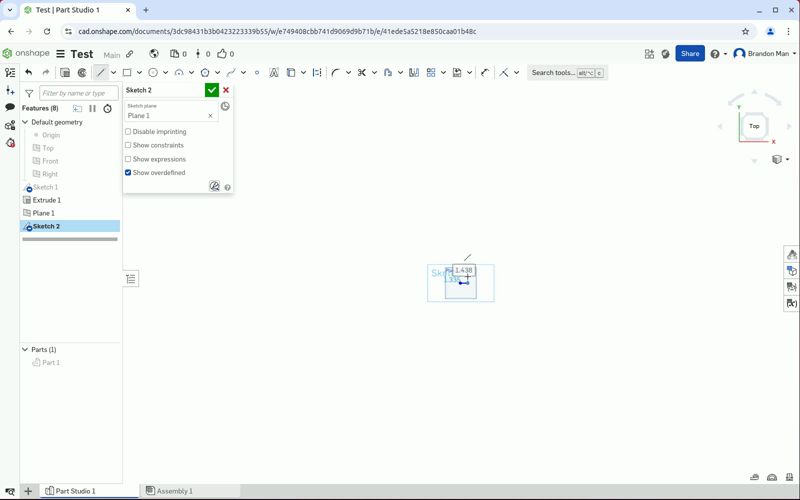
scroll(6)
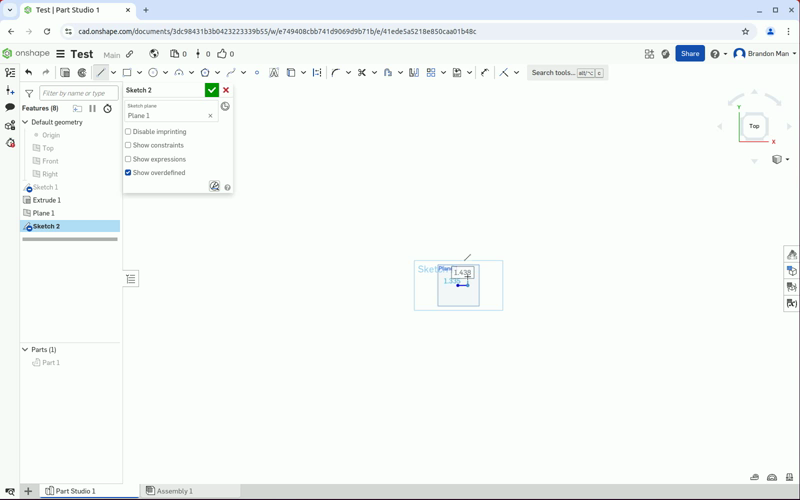
scroll(6)
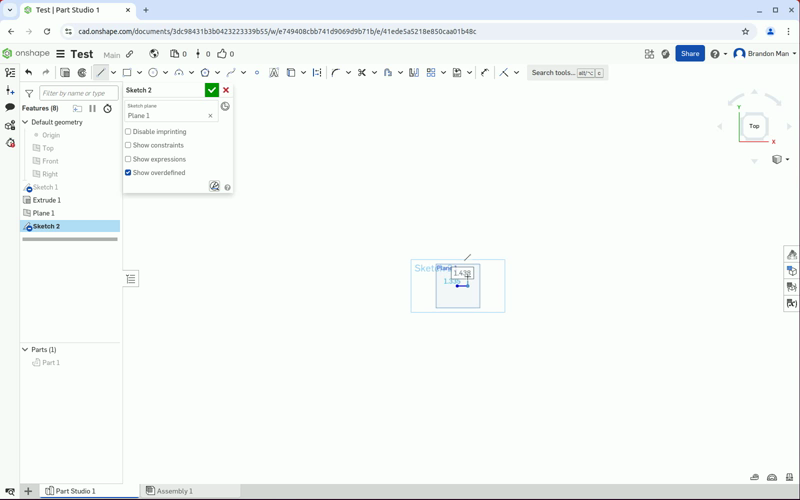
scroll(6)
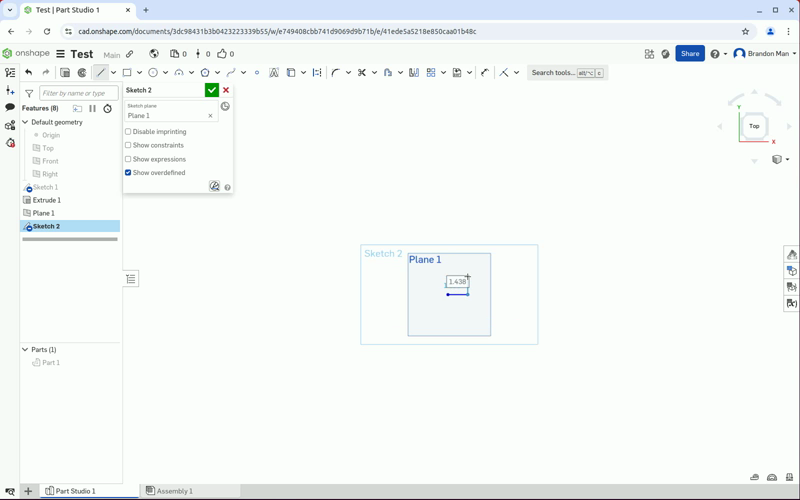
scroll(6)
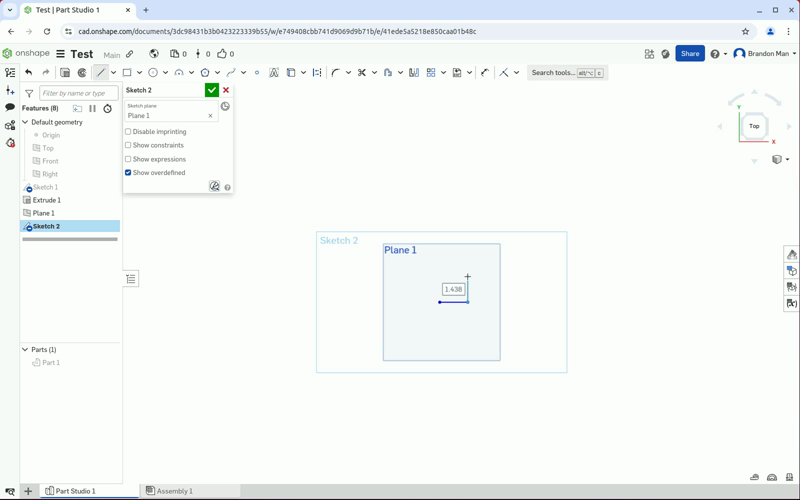
scroll(6)
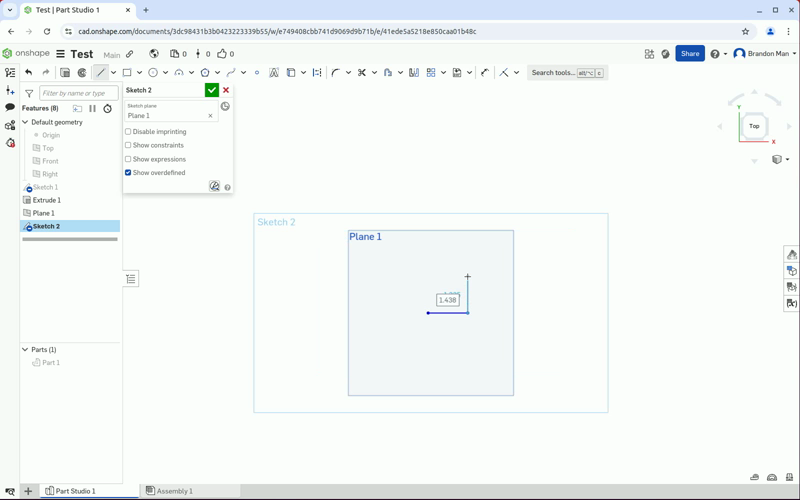
scroll(6)
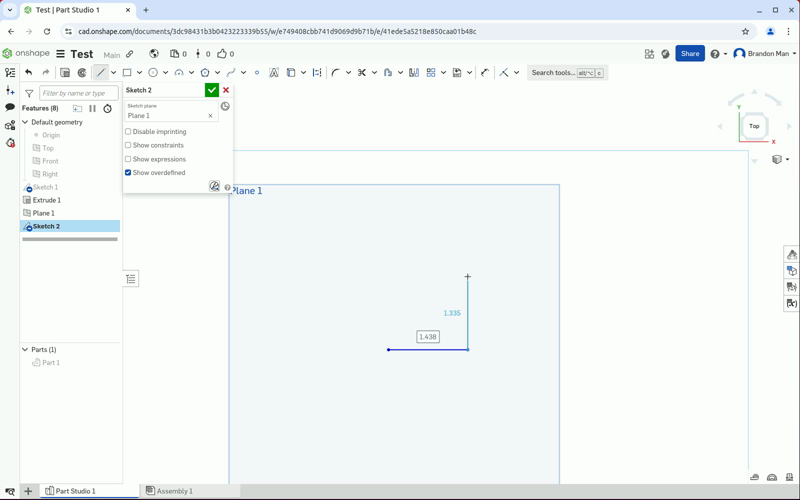
click(467, 276)
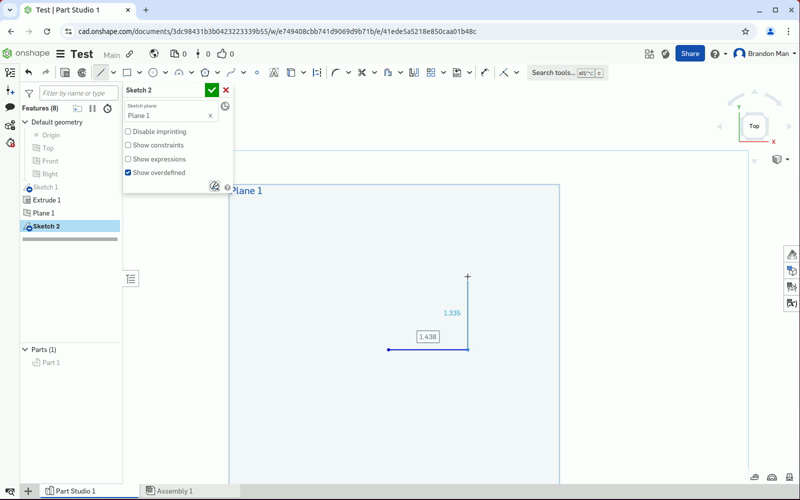
scroll(-6)
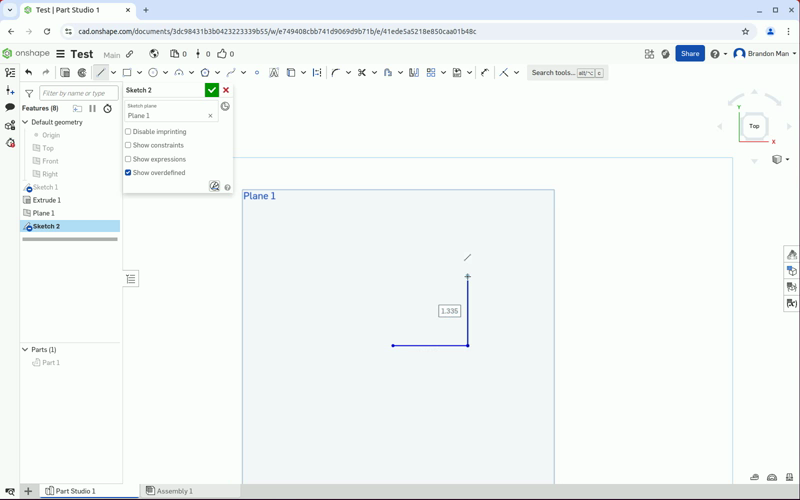
scroll(-6)
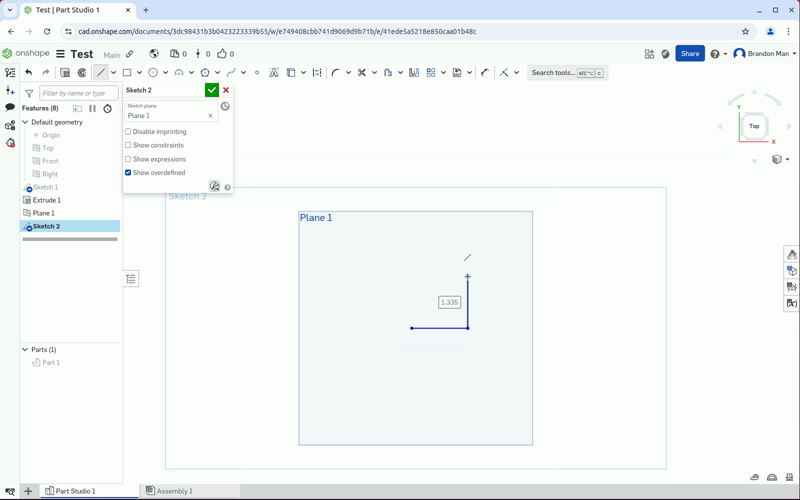
scroll(-6)
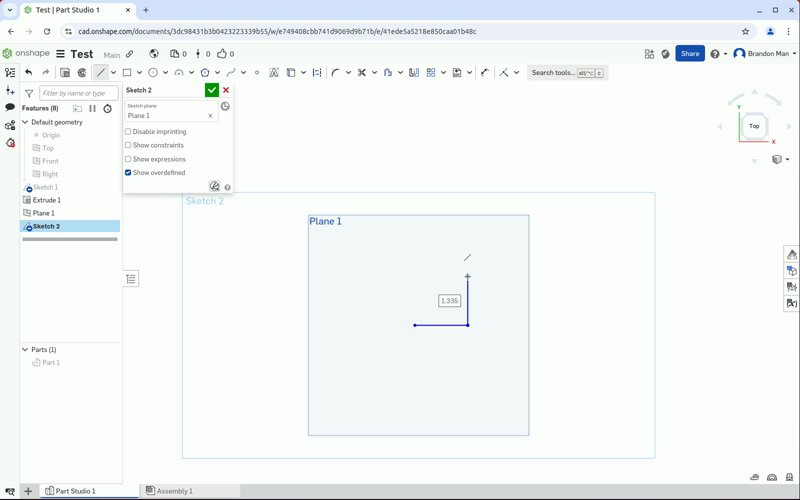
scroll(-6)
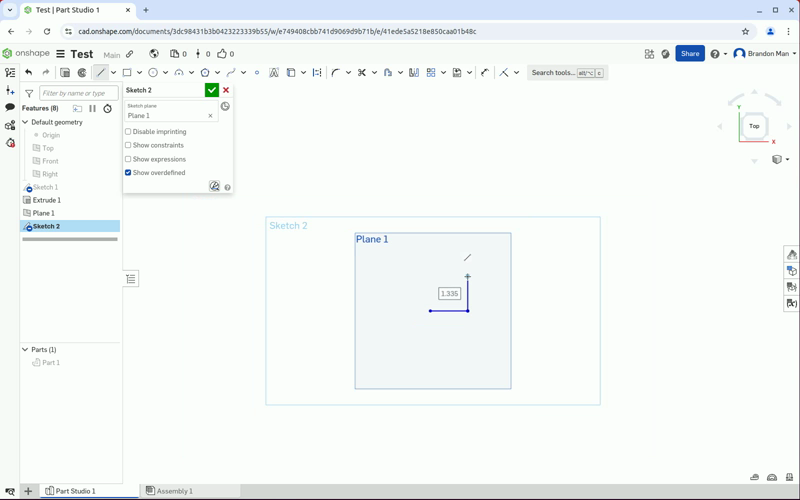
scroll(-6)
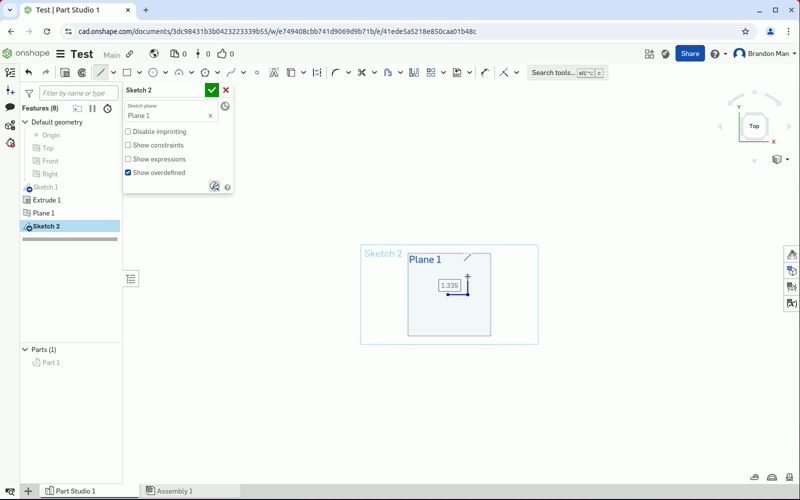
scroll(-6)
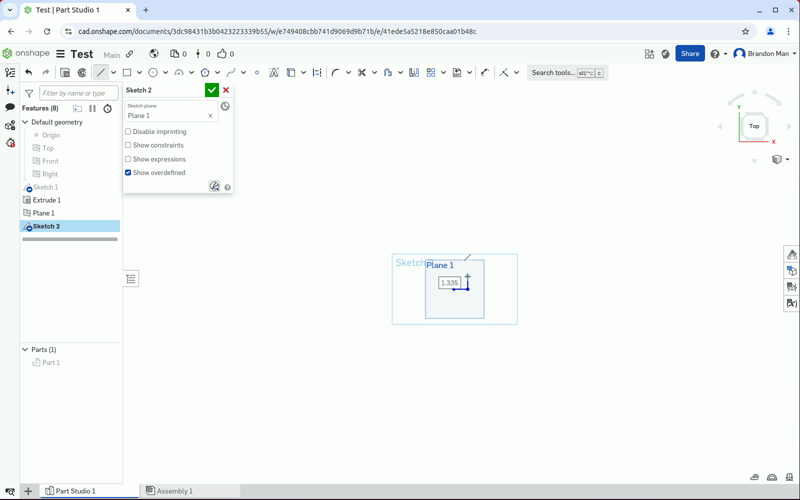
scroll(-6)
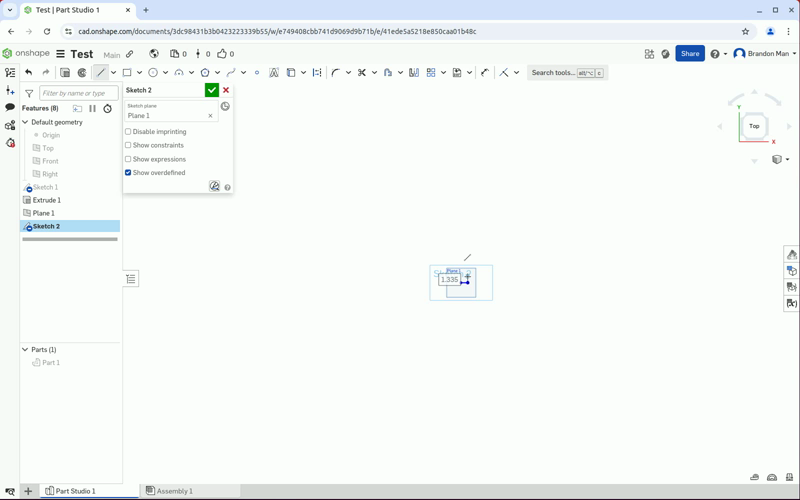
key_up(shift)
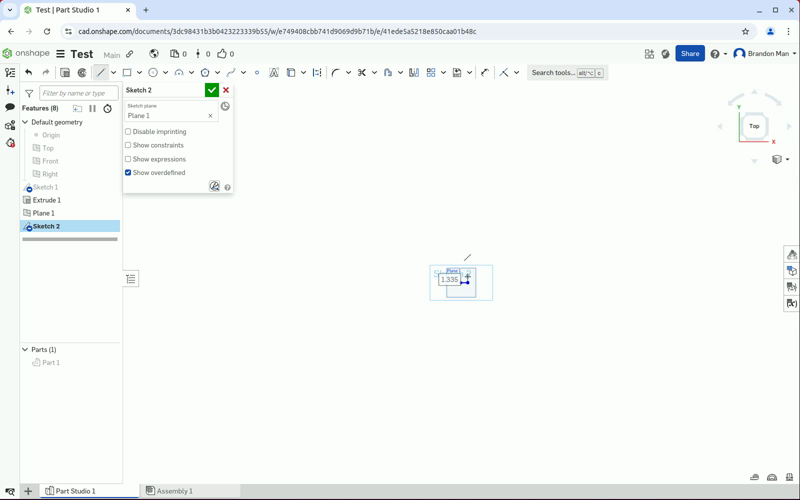
key_down(shift)
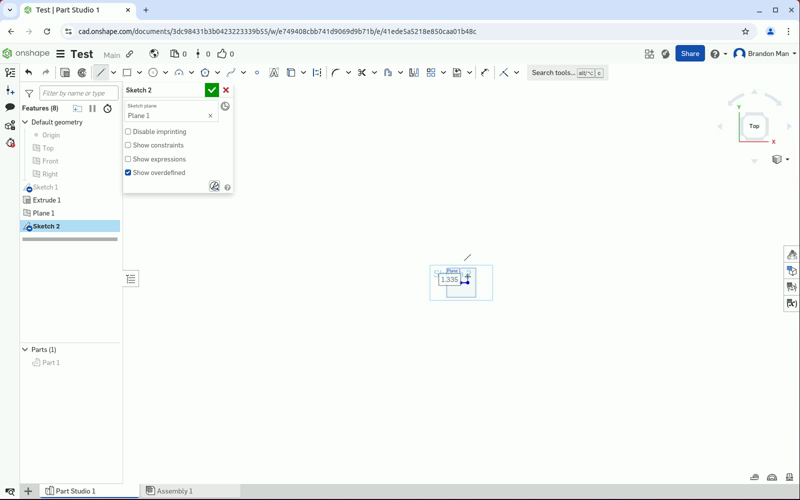
mouse_move(497, 276)
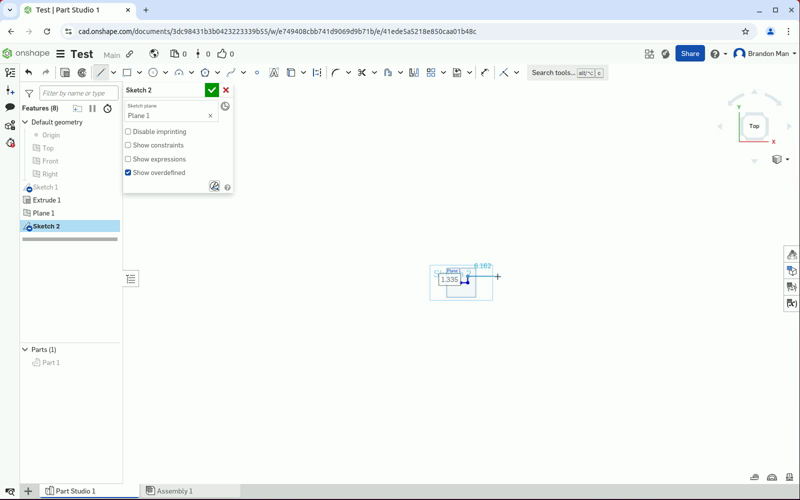
mouse_move(460, 276)
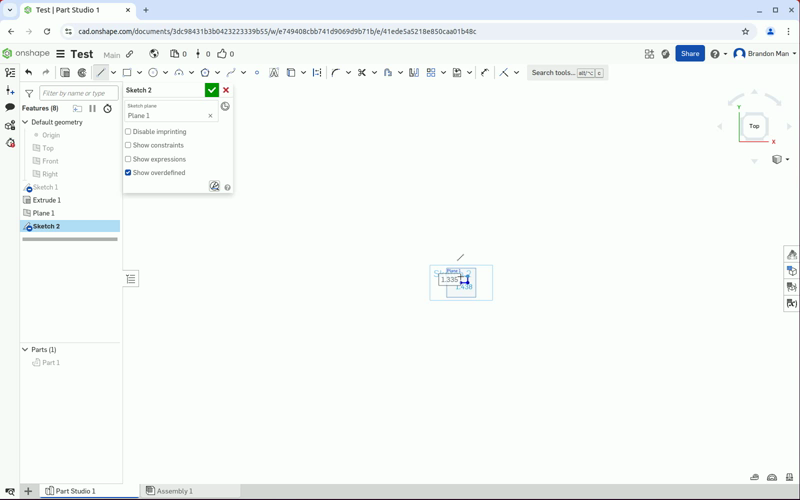
scroll(6)
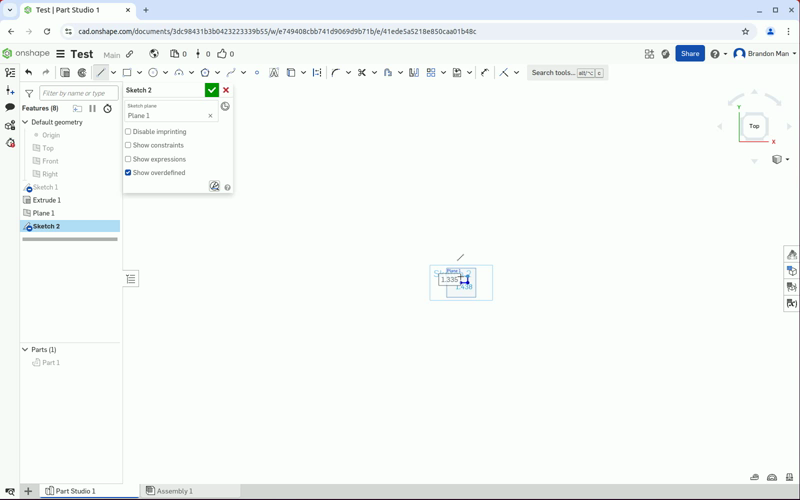
scroll(6)
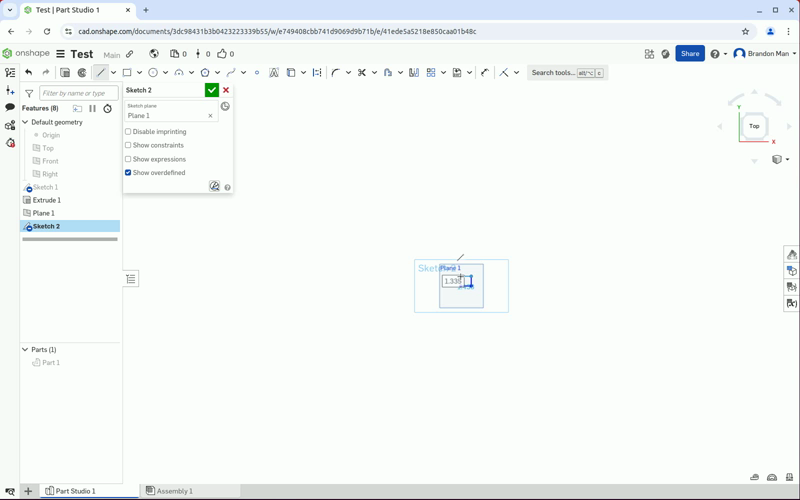
scroll(6)
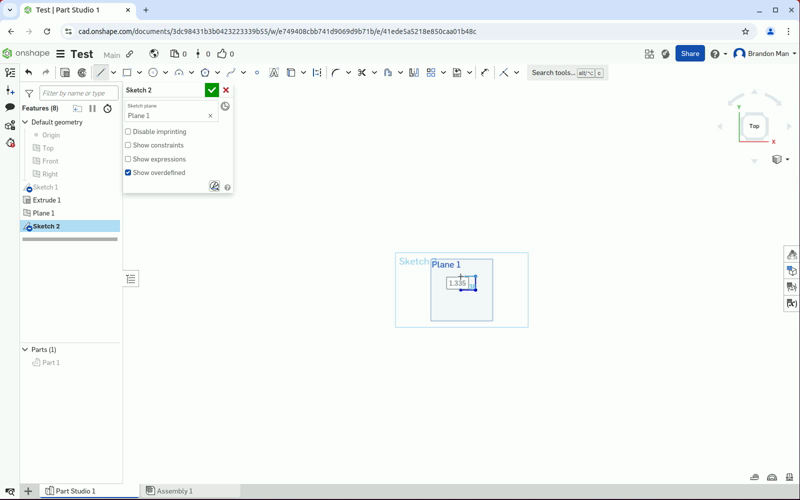
scroll(6)
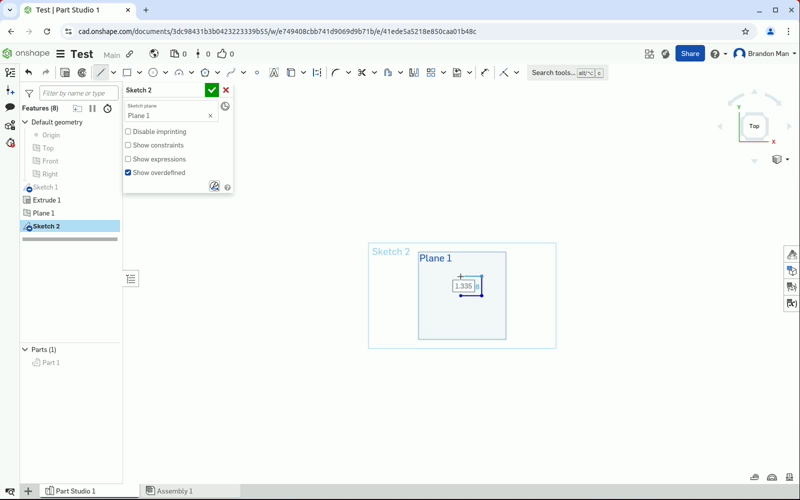
scroll(6)
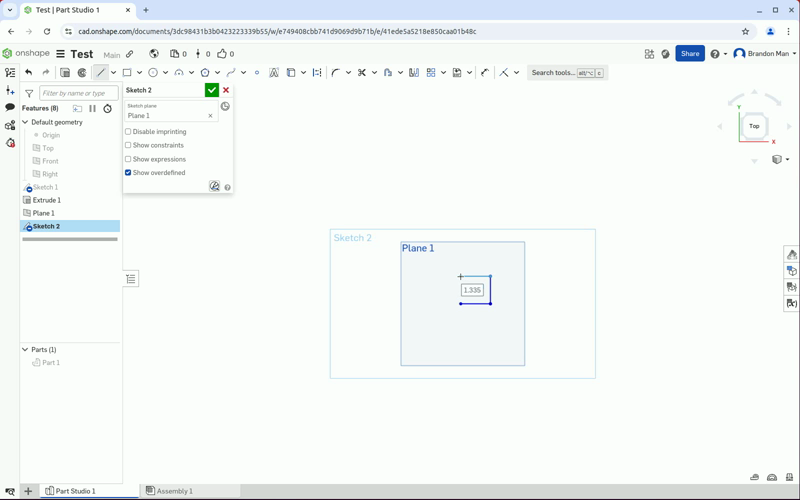
scroll(6)
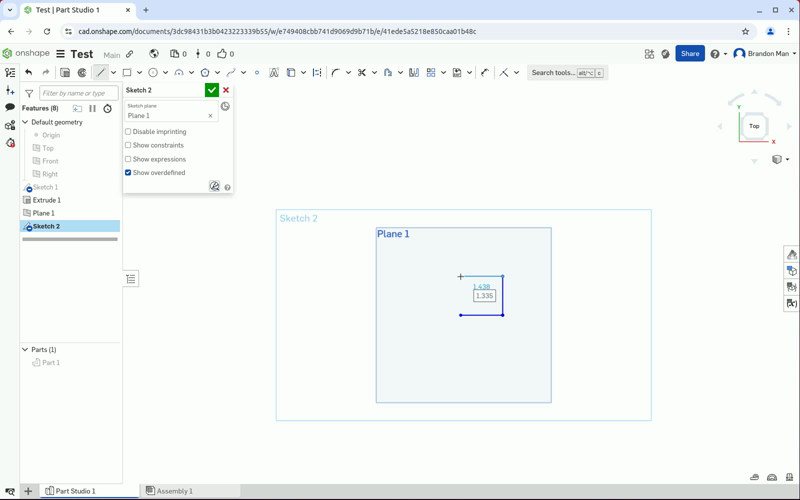
scroll(6)
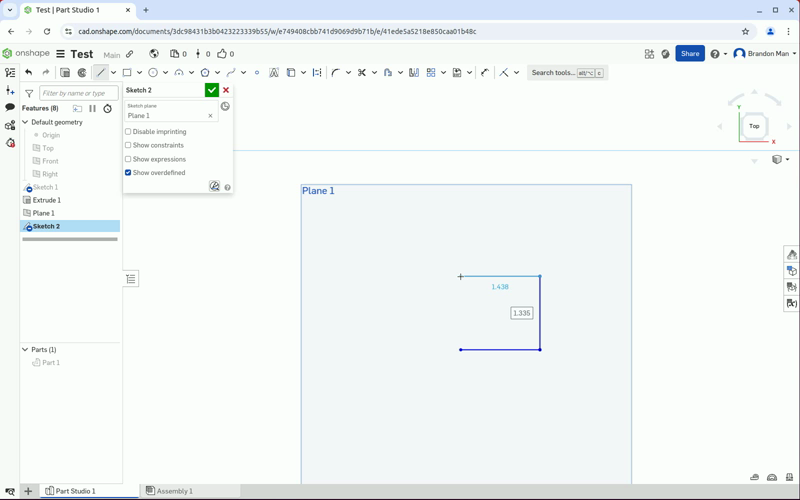
click(460, 276)
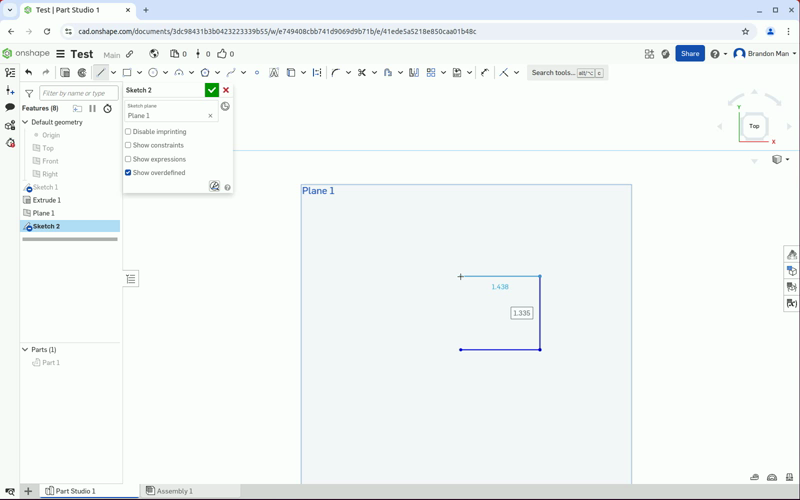
scroll(-6)
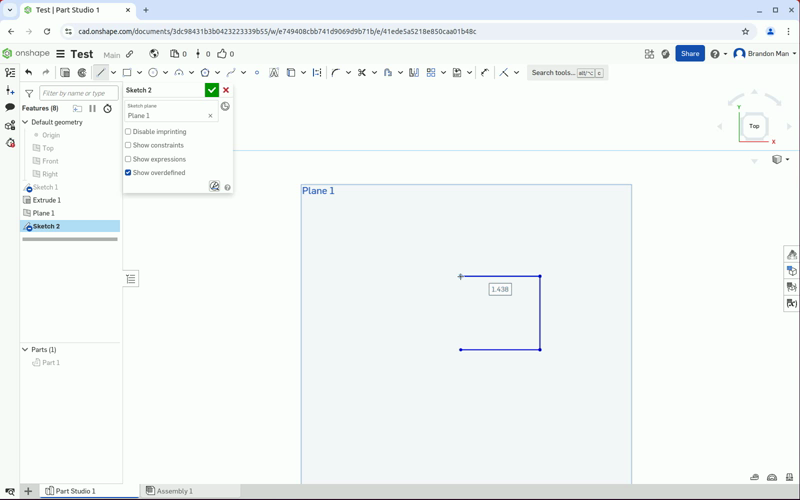
scroll(-6)
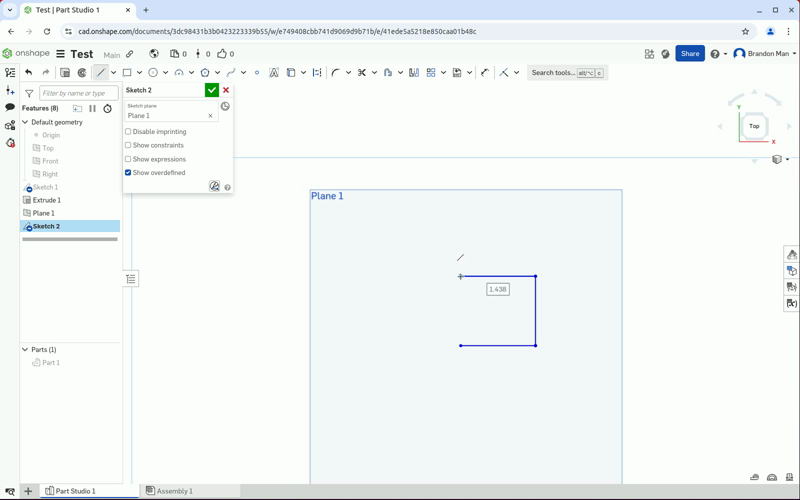
scroll(-6)
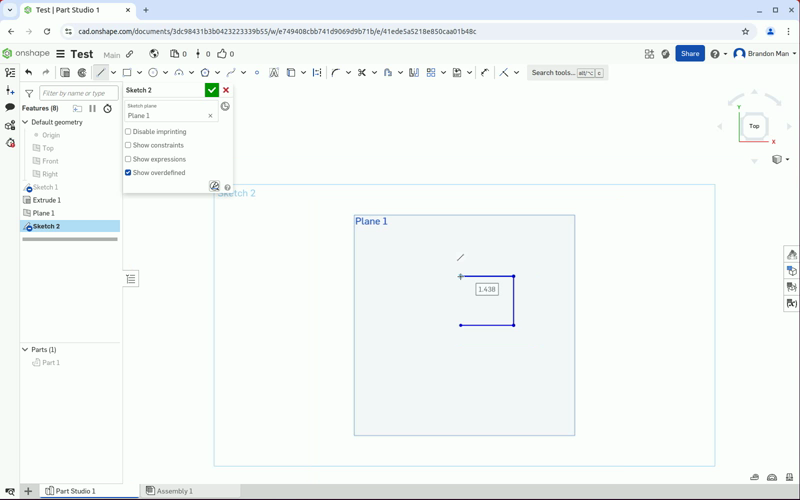
scroll(-6)
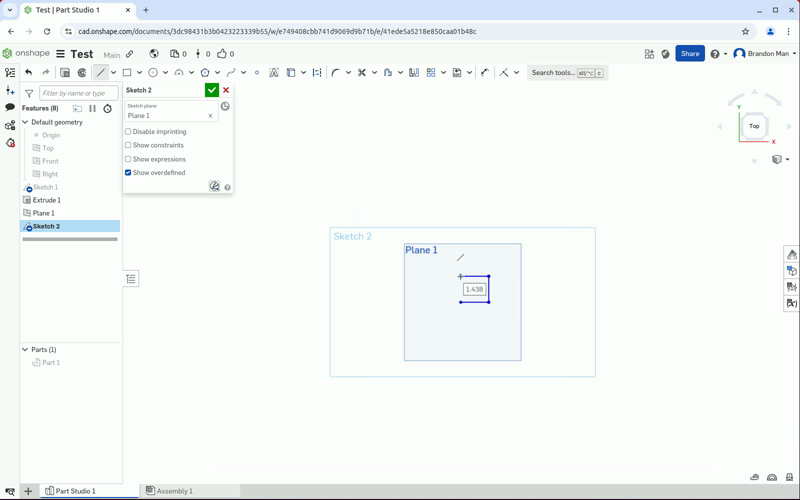
scroll(-6)
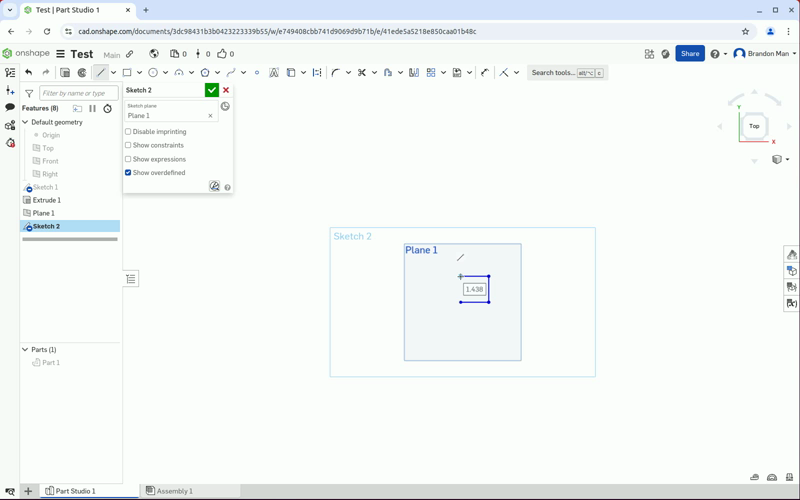
scroll(-6)
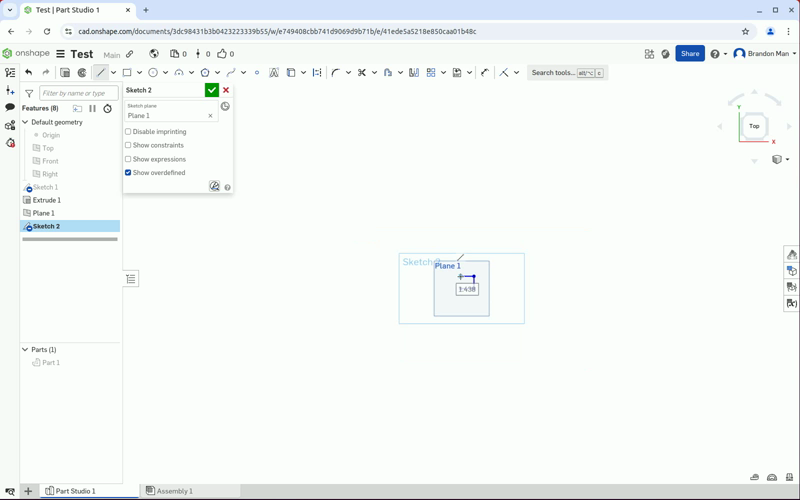
scroll(-6)
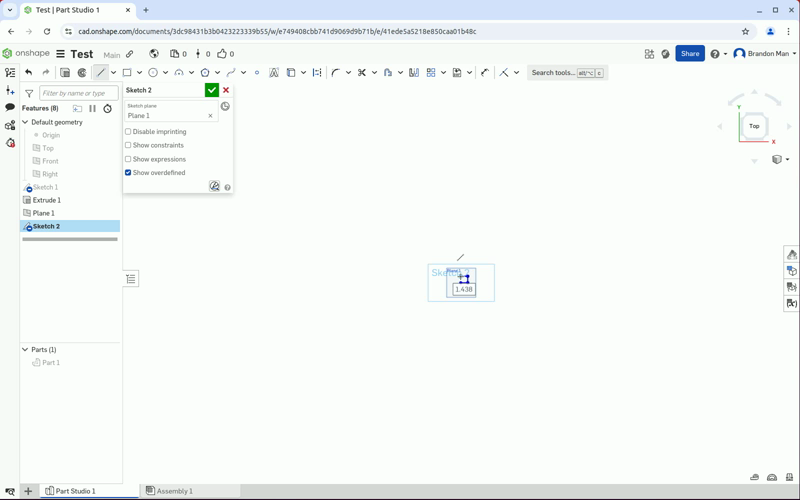
key_up(shift)
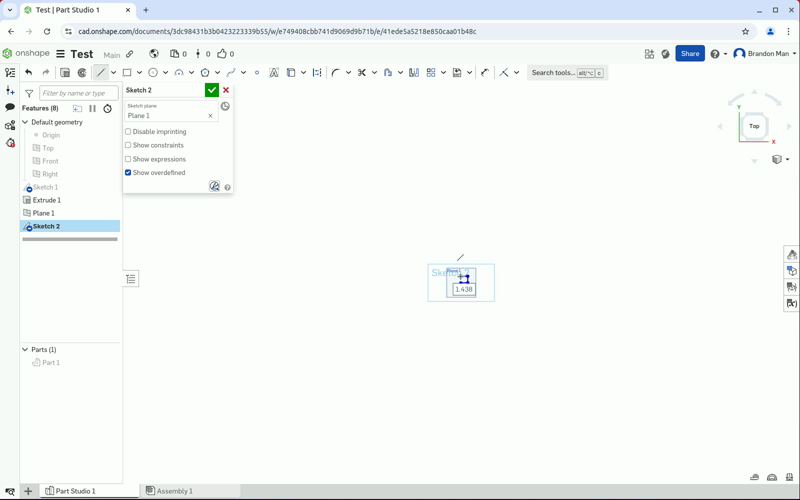
mouse_move(490, 276)
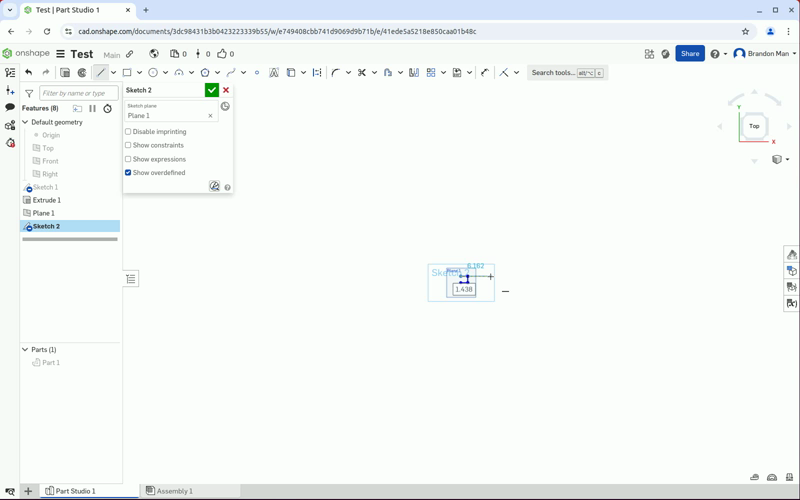
key_down(shift)
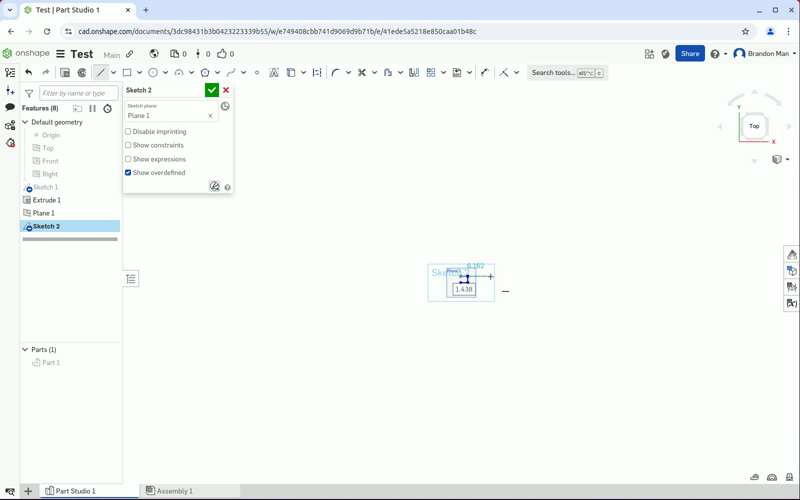
mouse_move(460, 282)
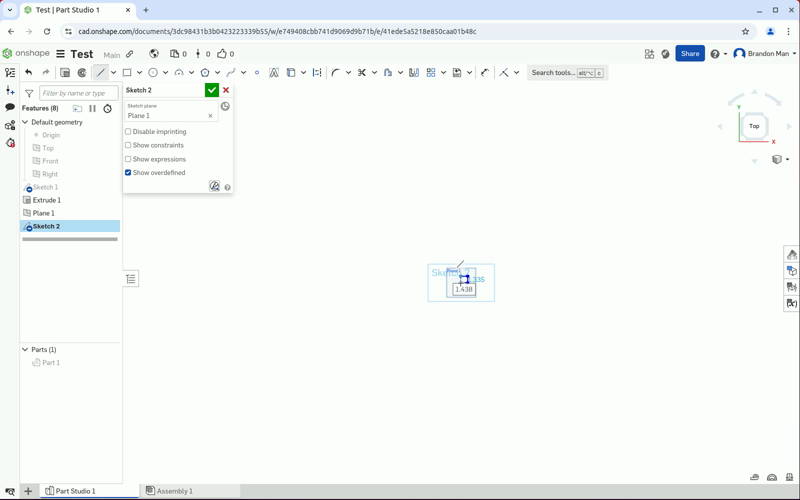
scroll(6)
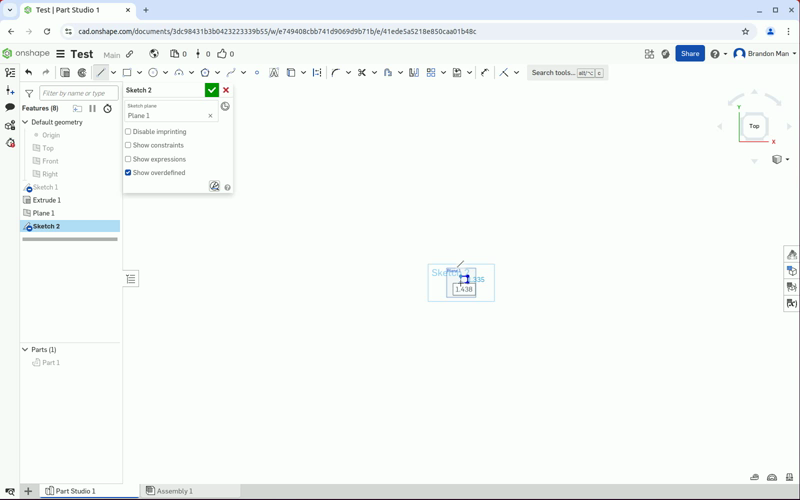
scroll(6)
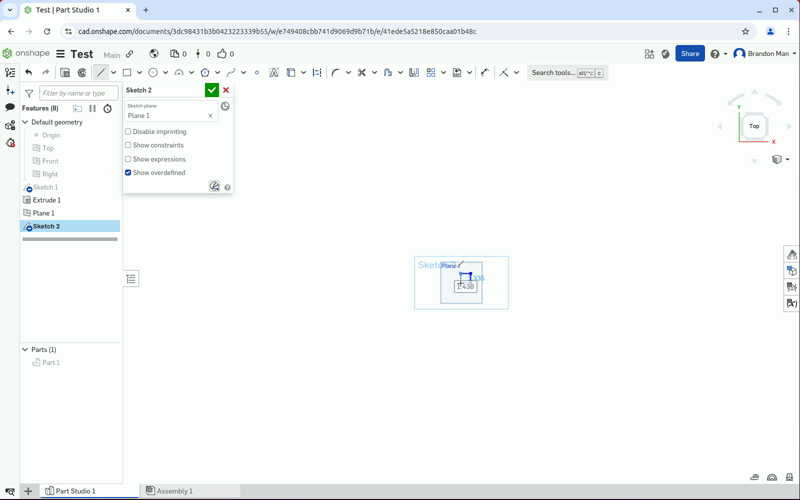
scroll(6)
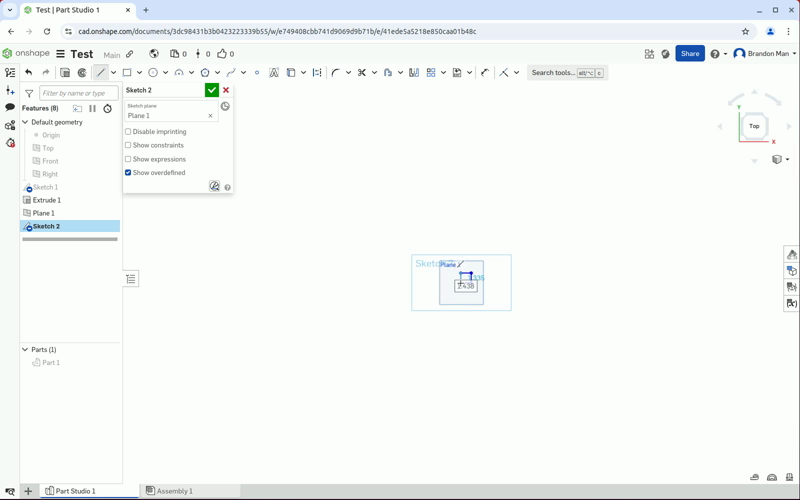
scroll(6)
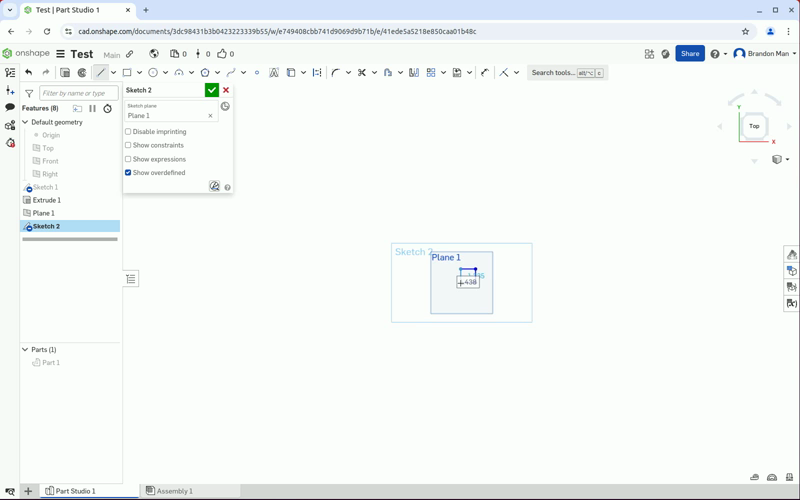
scroll(6)
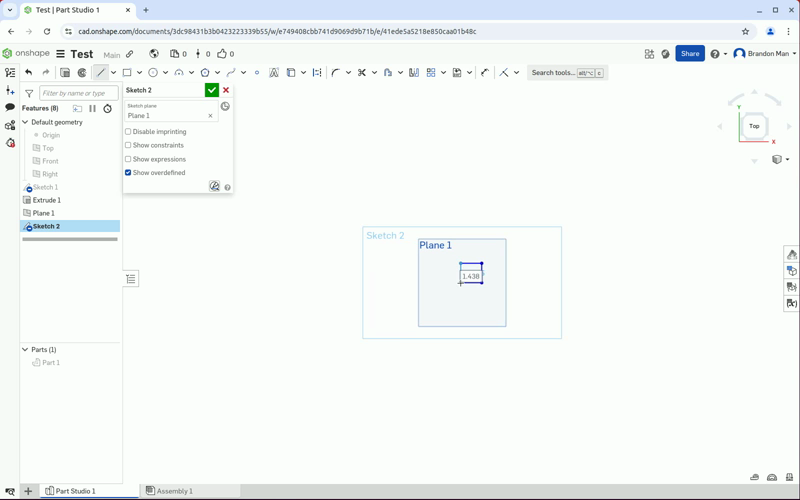
scroll(6)
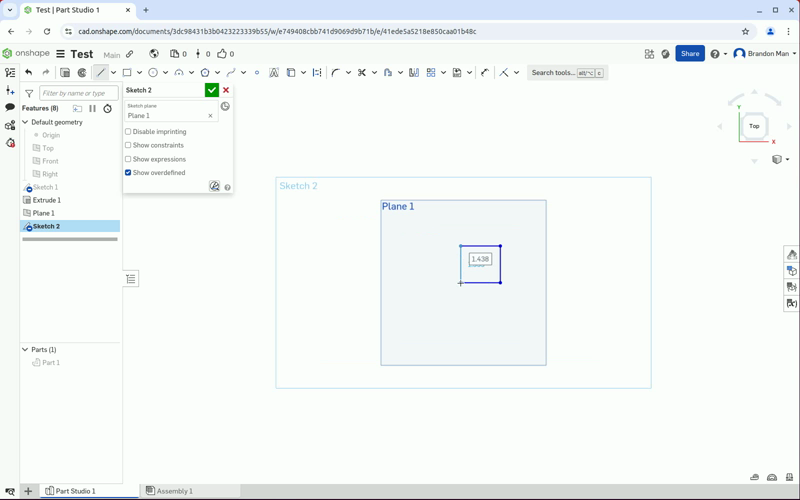
scroll(6)
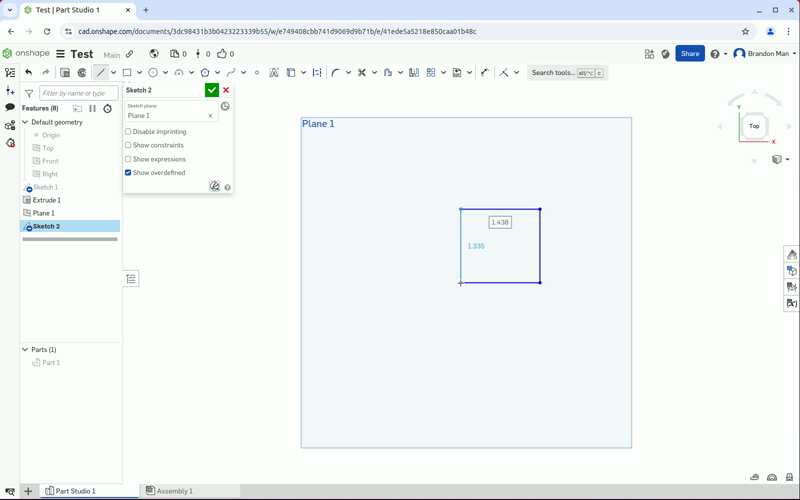
key_up(shift)
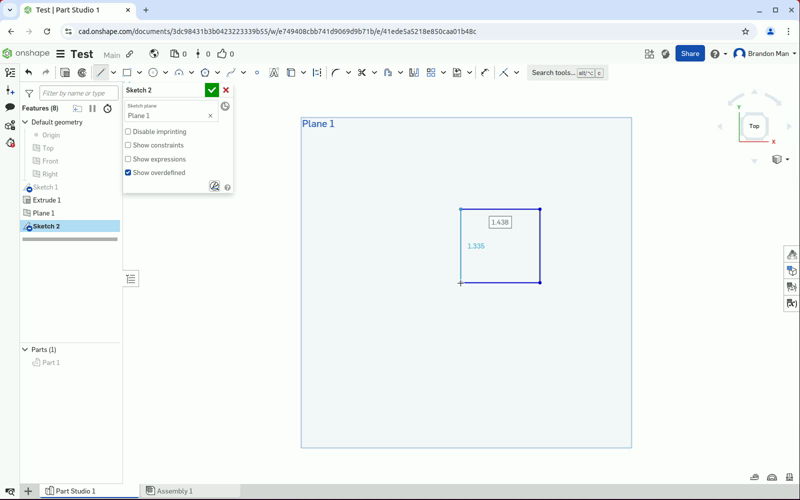
click(460, 282)
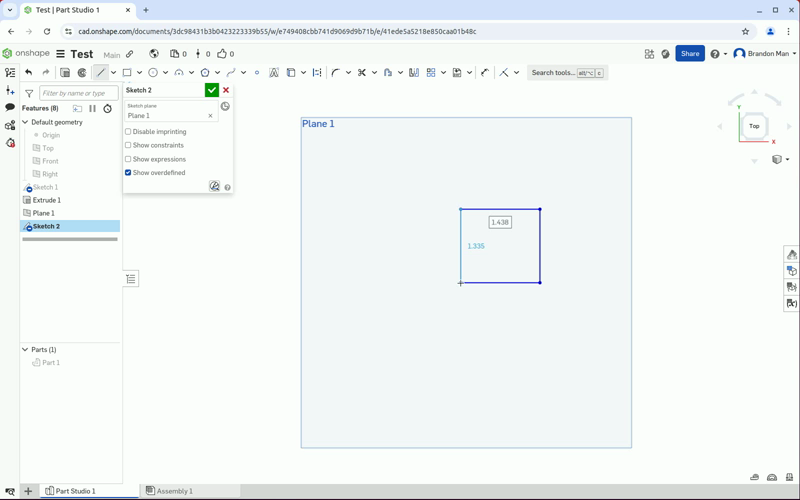
scroll(-6)
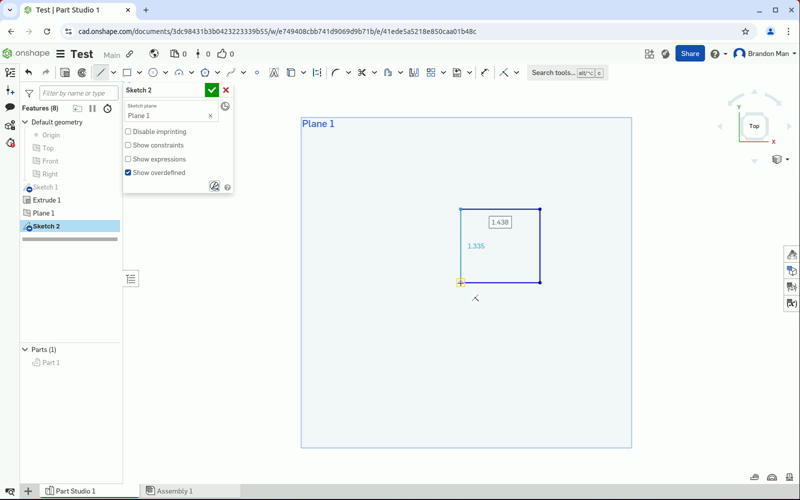
scroll(-6)
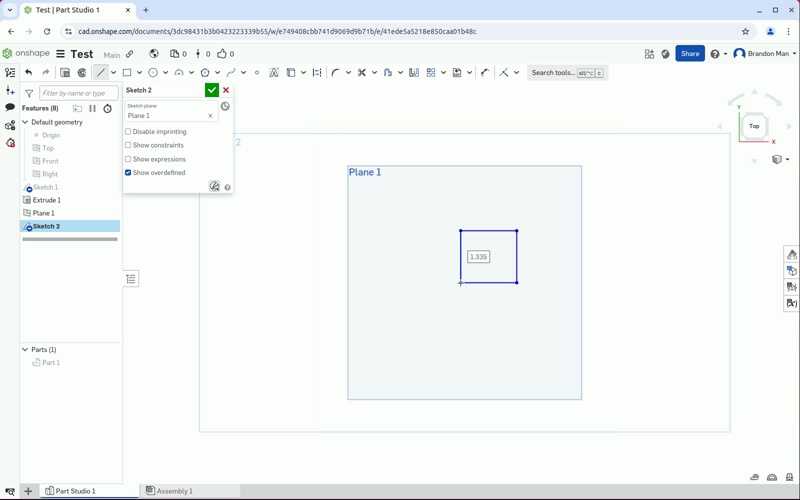
scroll(-6)
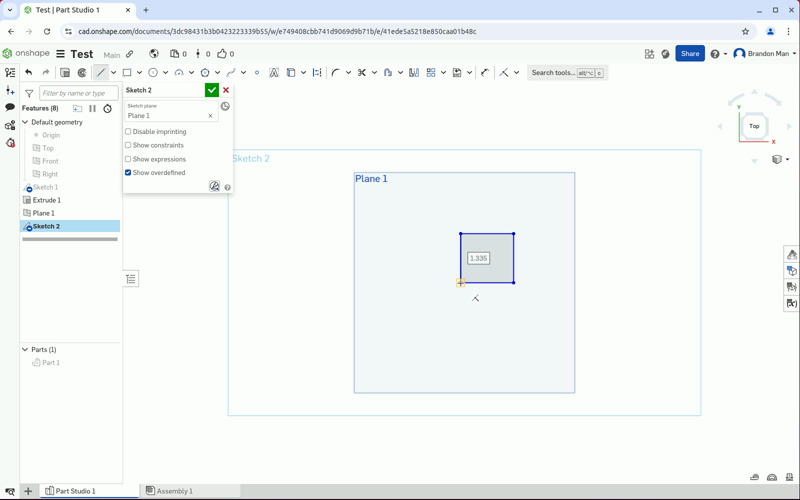
scroll(-6)
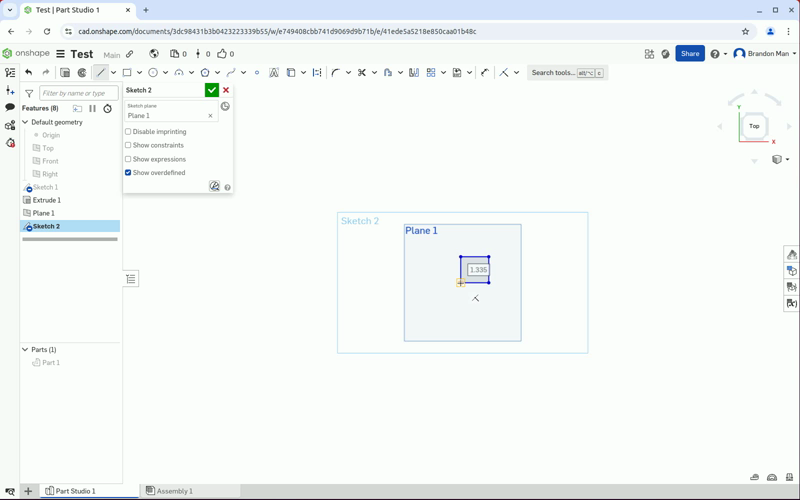
scroll(-6)
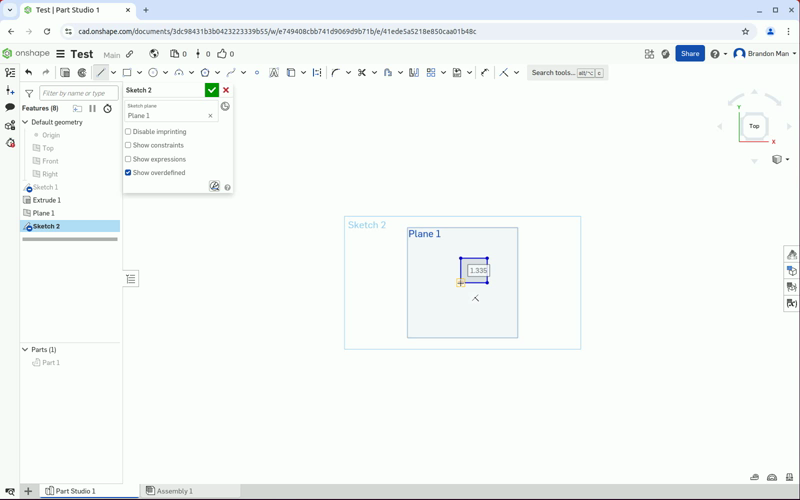
scroll(-6)
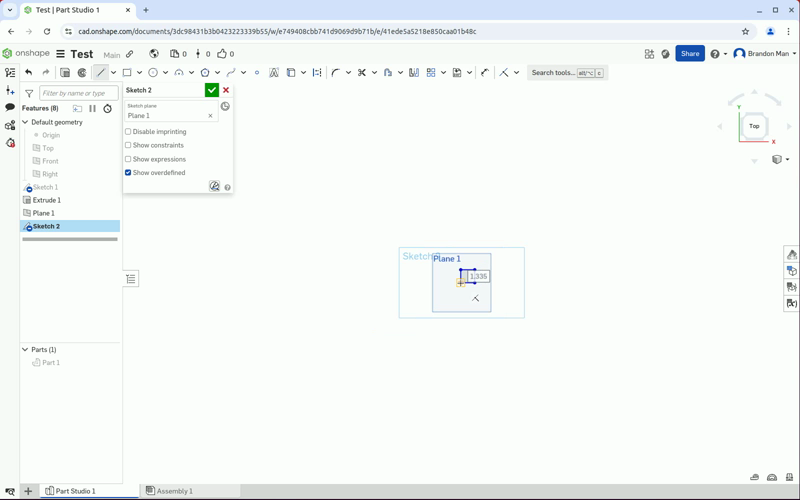
scroll(-6)
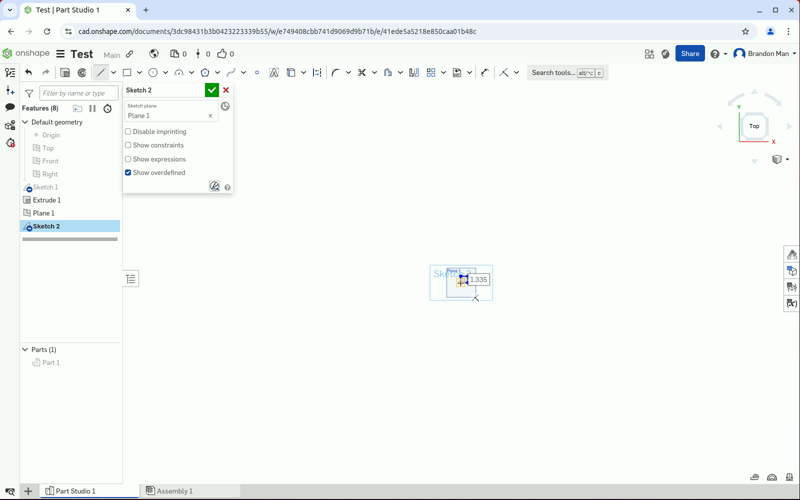
key(esc)
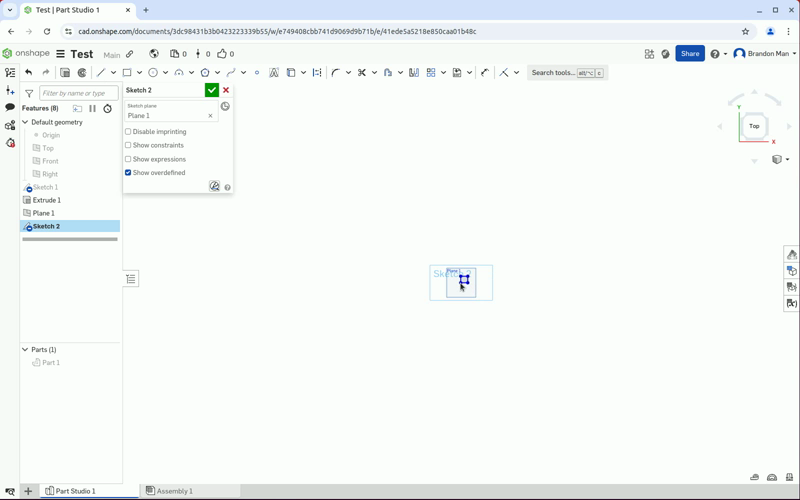
mouse_move(466, 281)
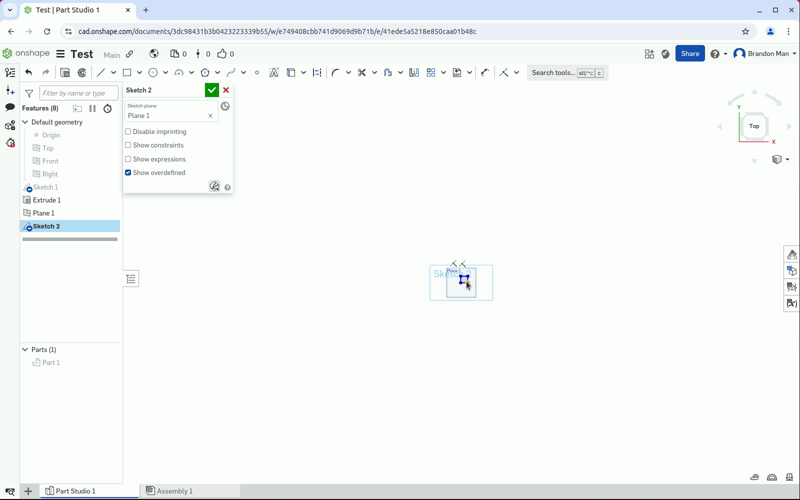
scroll(6)
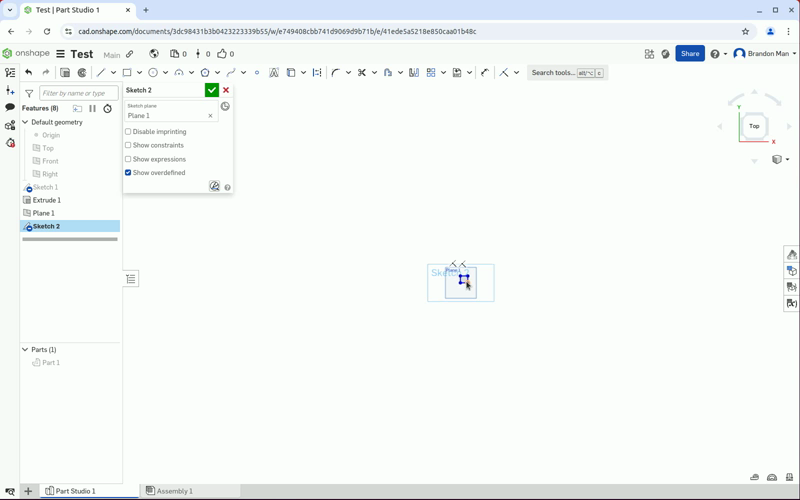
scroll(6)
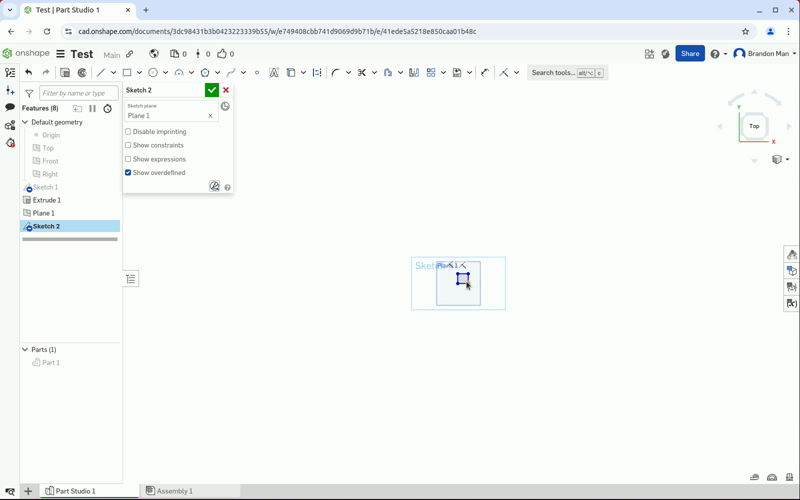
scroll(6)
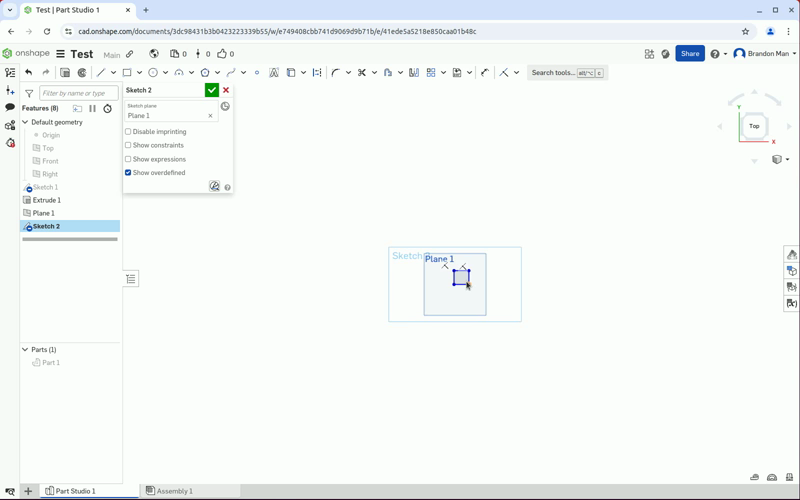
scroll(6)
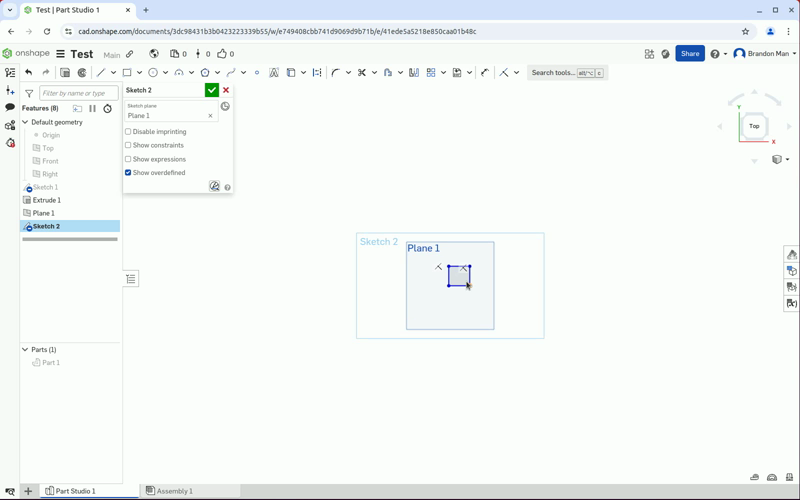
scroll(6)
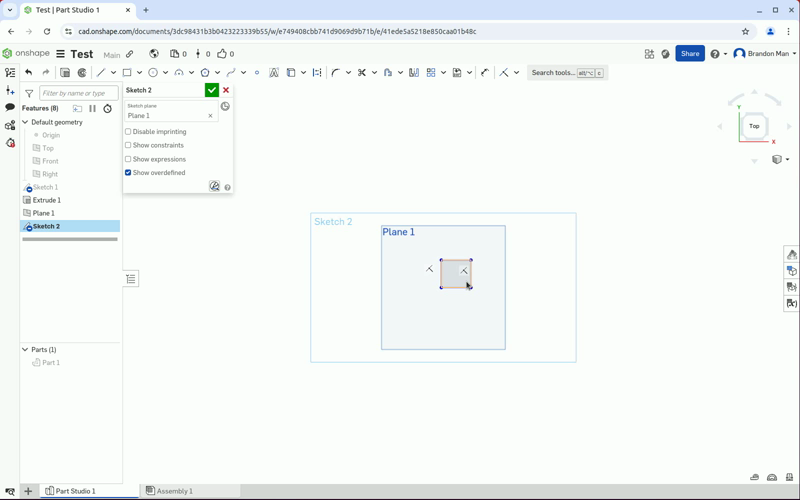
scroll(6)
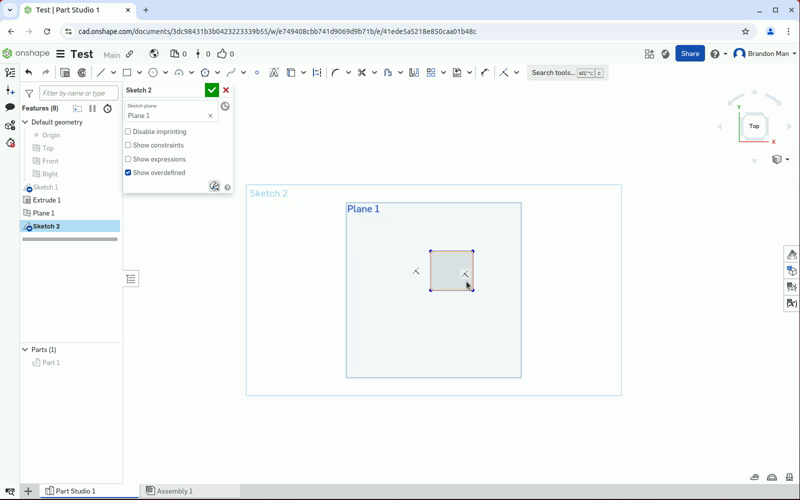
scroll(6)
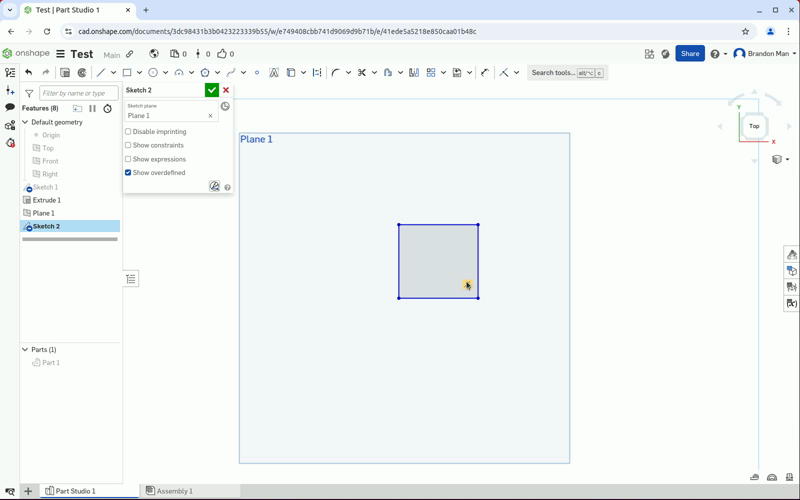
click(466, 281)
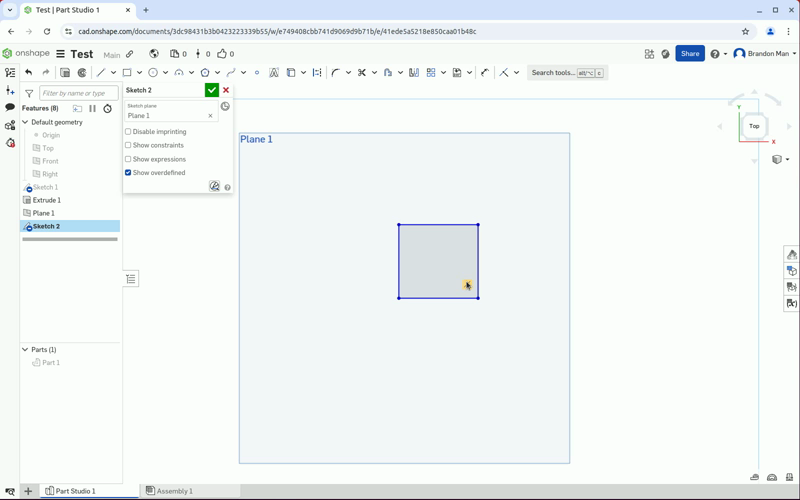
scroll(-6)
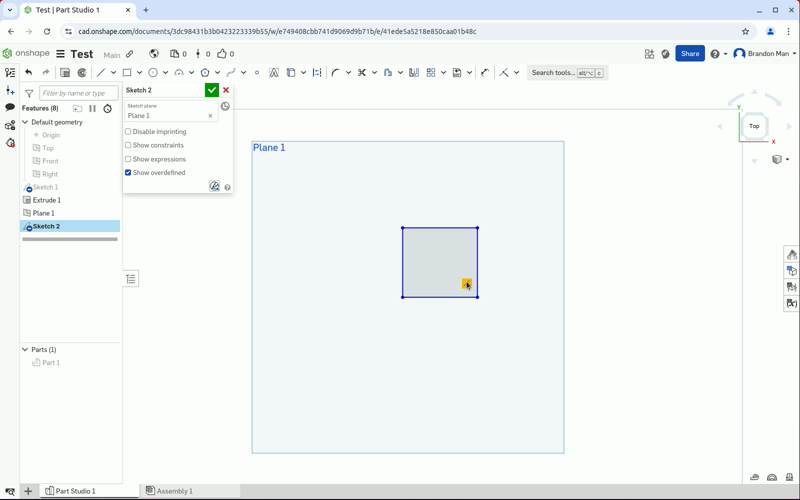
scroll(-6)
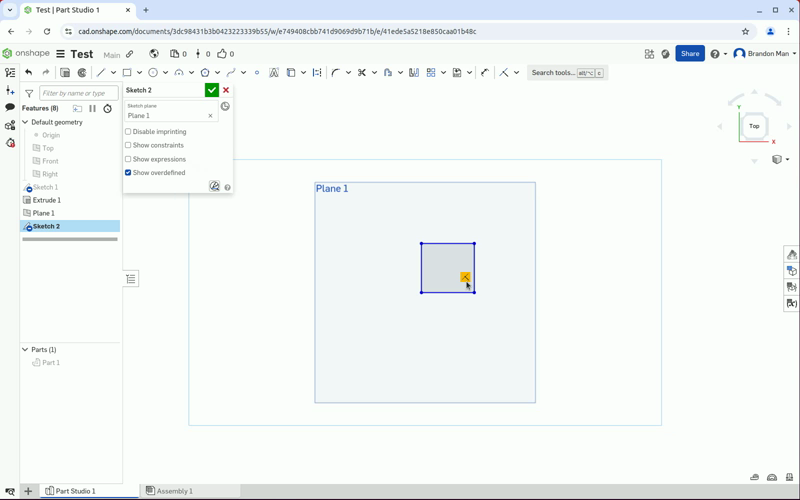
scroll(-6)
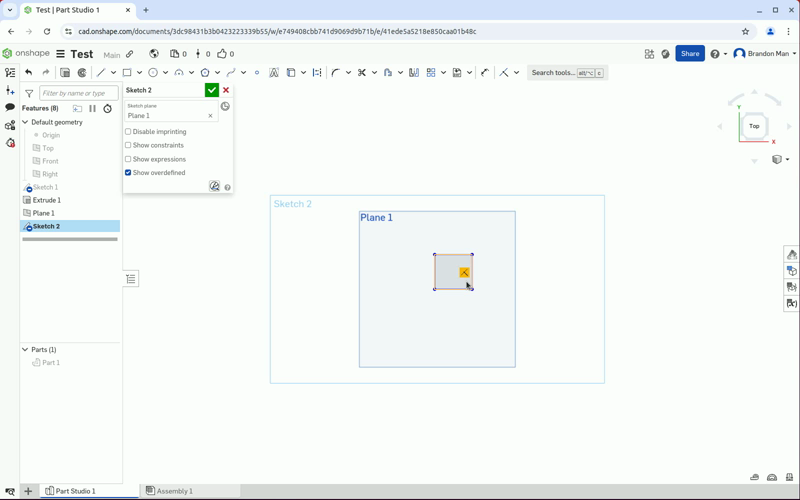
scroll(-6)
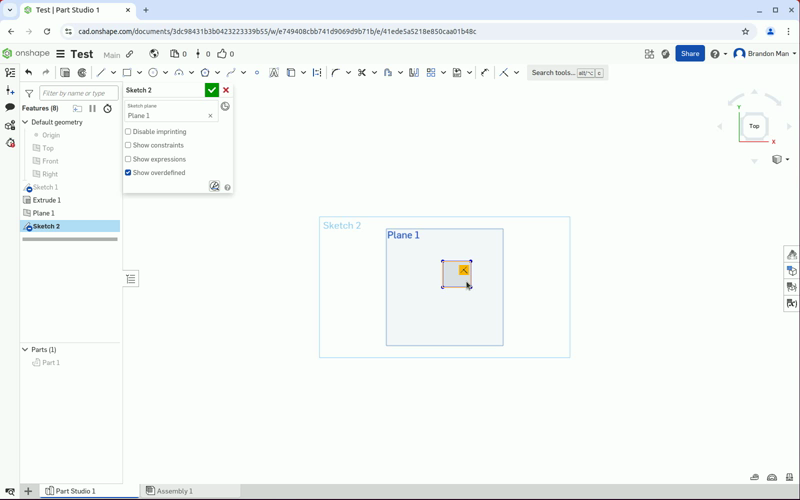
scroll(-6)
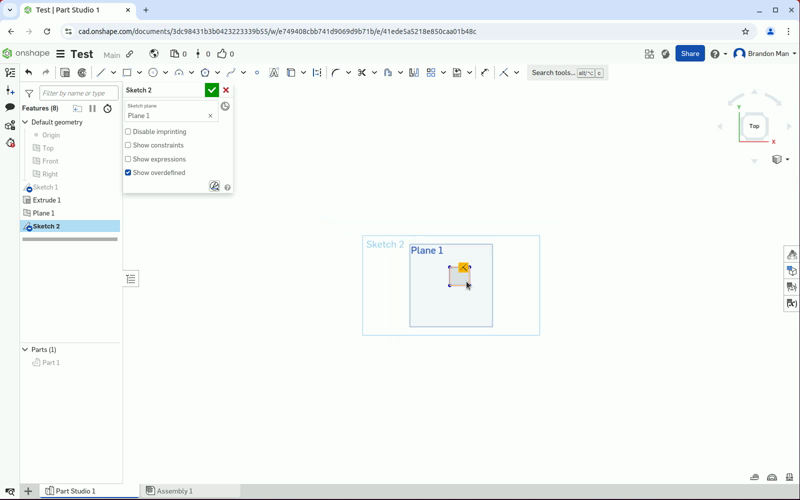
scroll(-6)
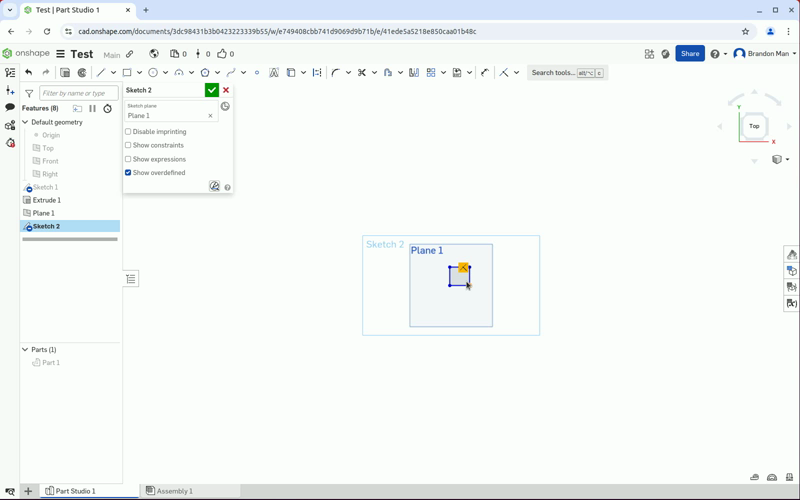
scroll(-6)
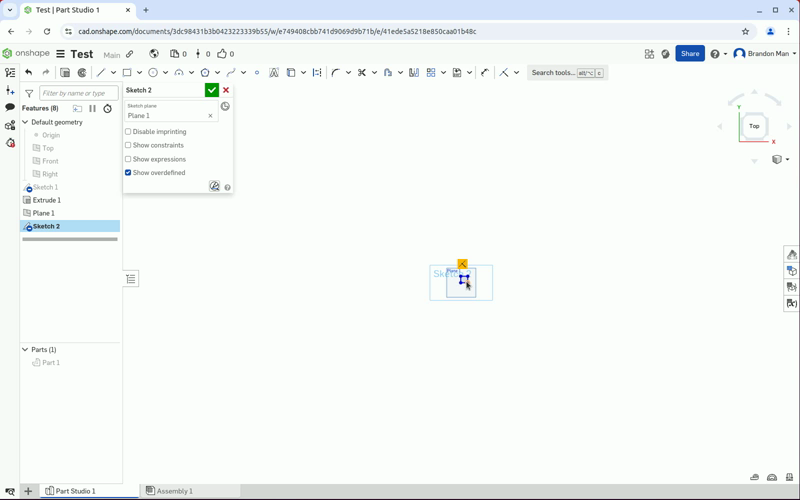
mouse_move(73, 352)
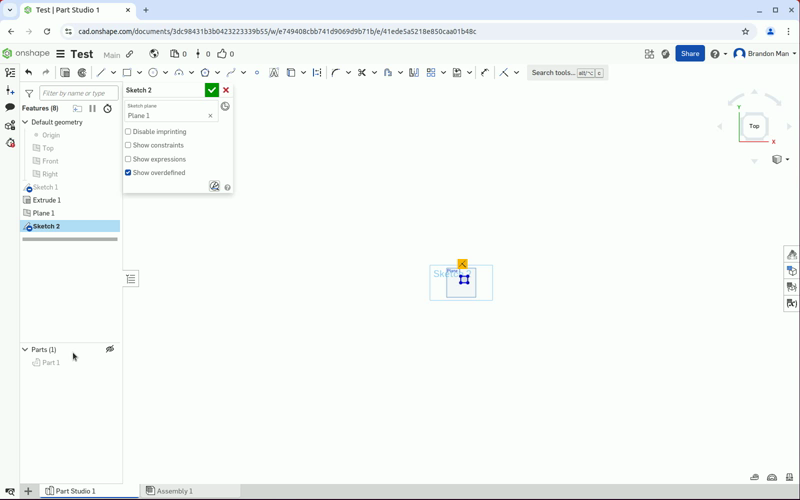
key(shift+y)
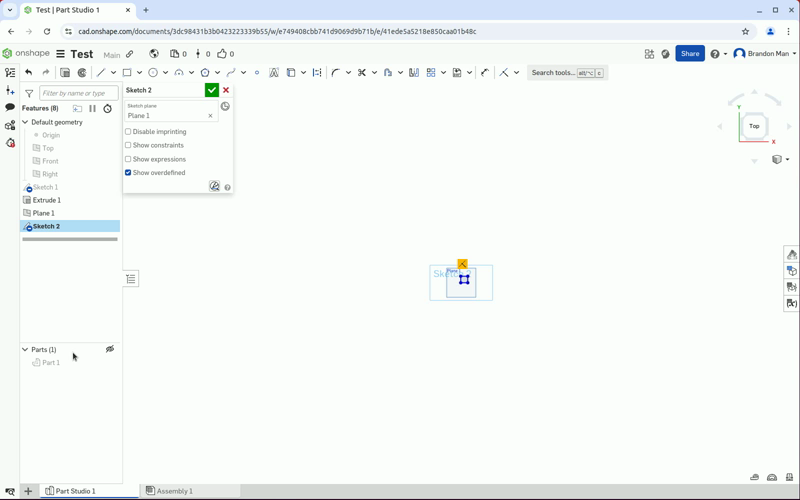
key(shift+e)
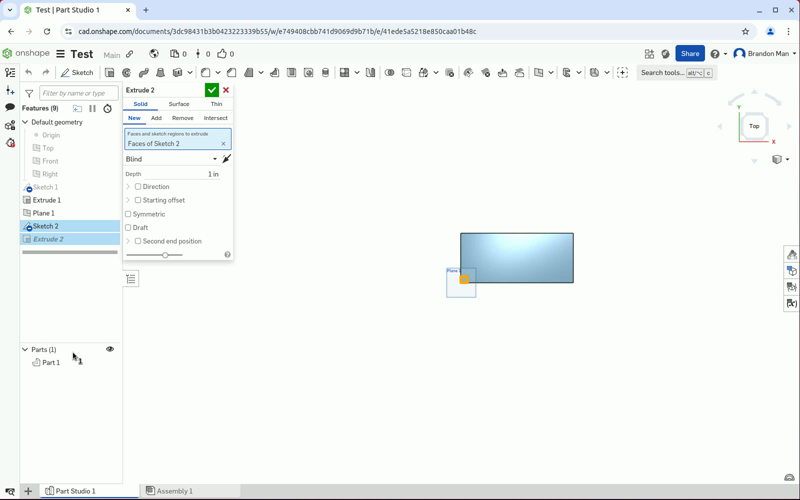
mouse_move(143, 106)
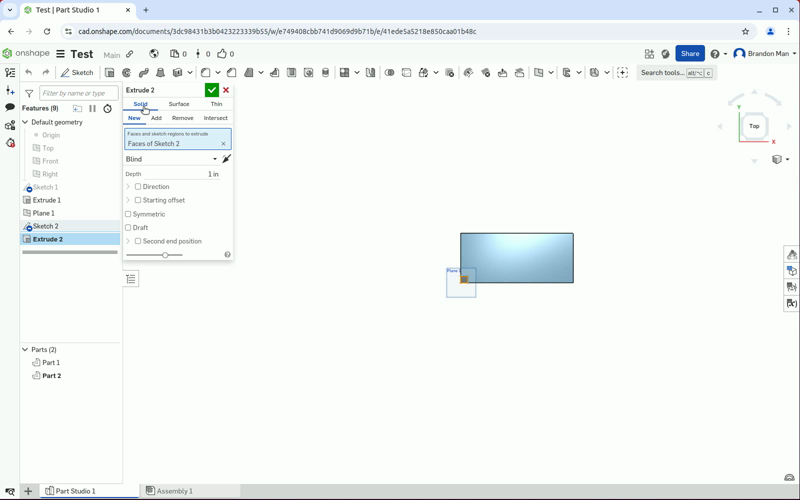
click(143, 106)
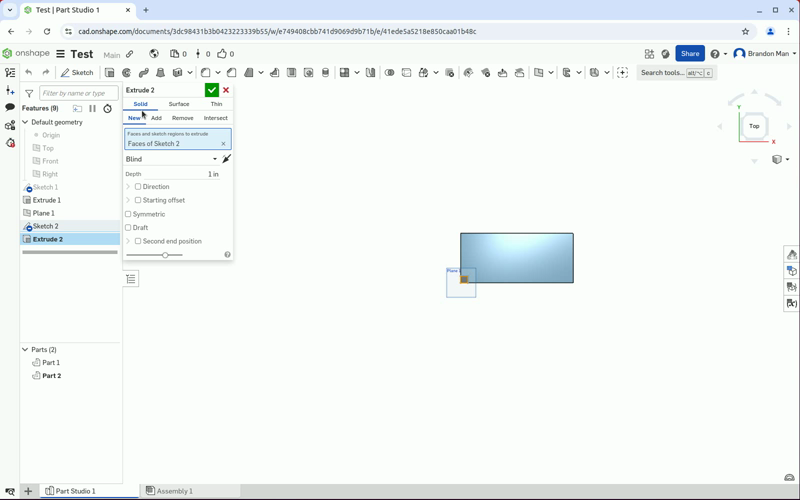
mouse_move(137, 120)
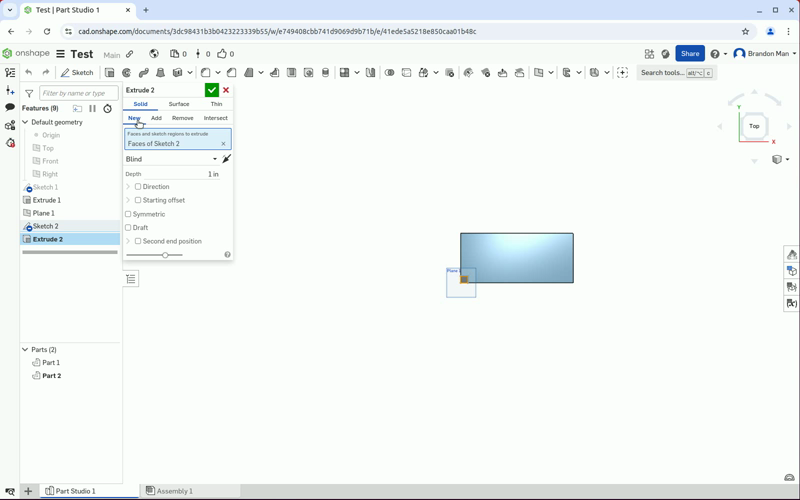
click(137, 120)
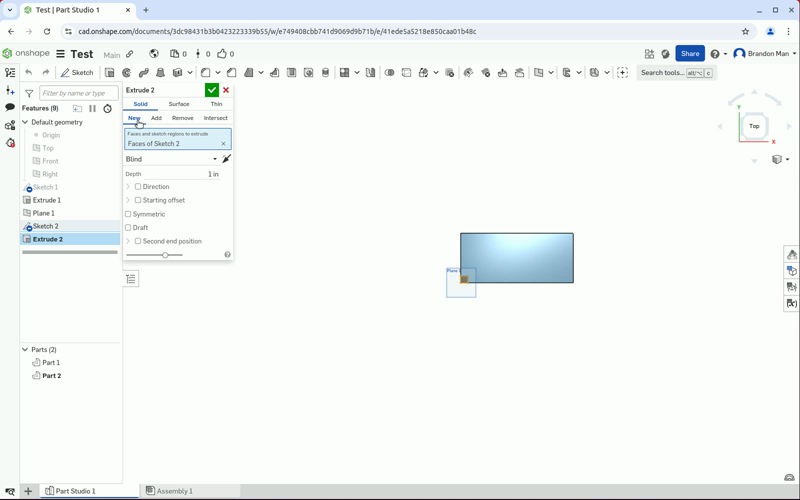
key(tab, 4)
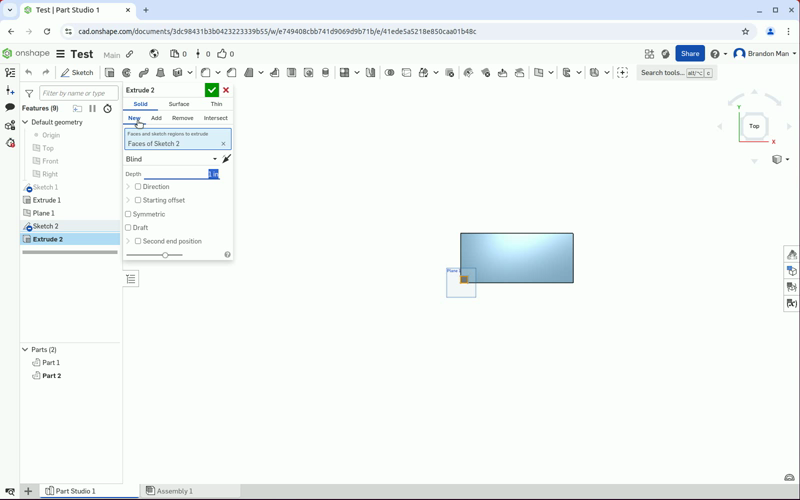
text(7.703)
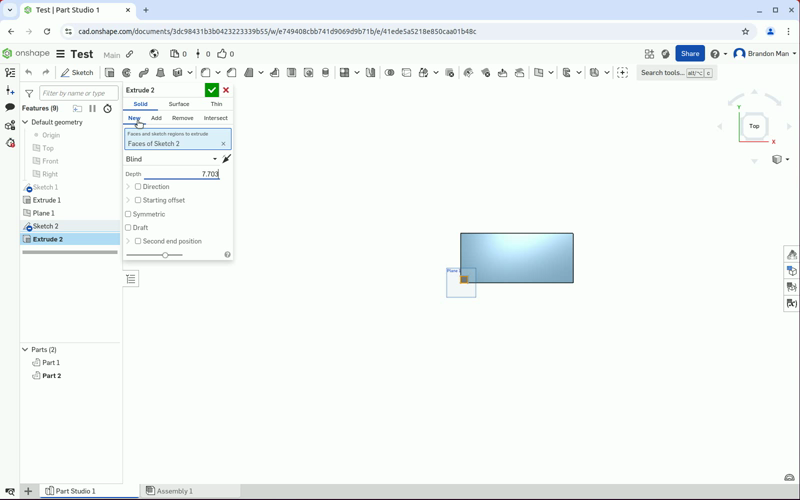
key(enter)
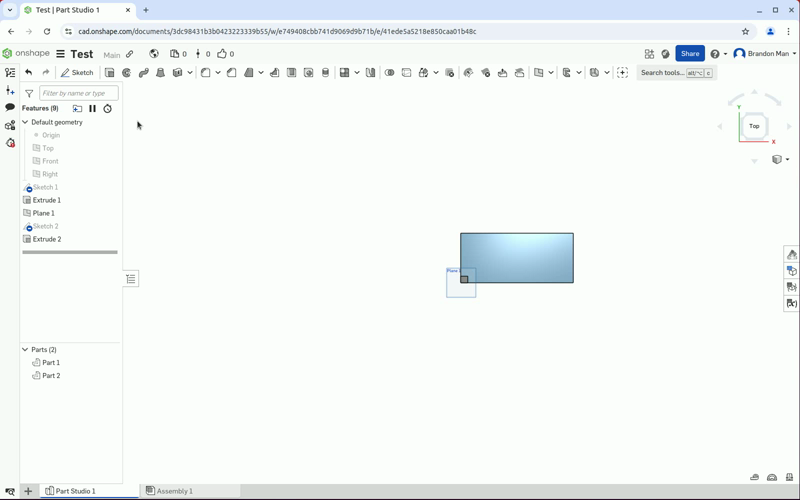
key(shift+h)
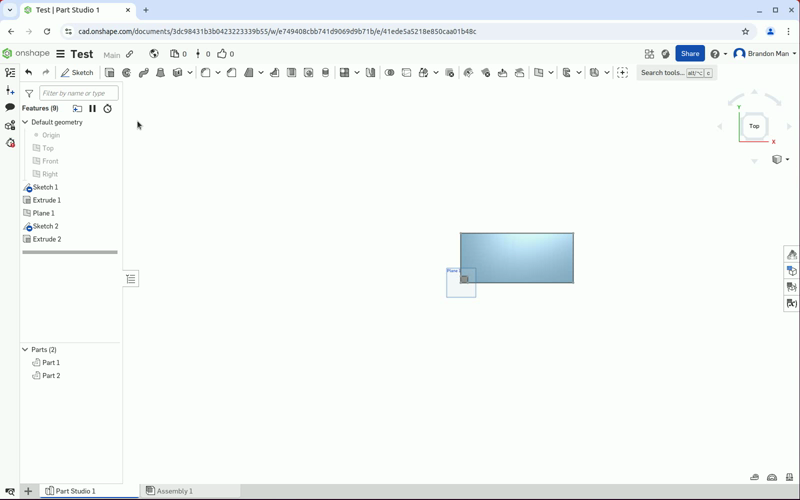
key(shift+h)
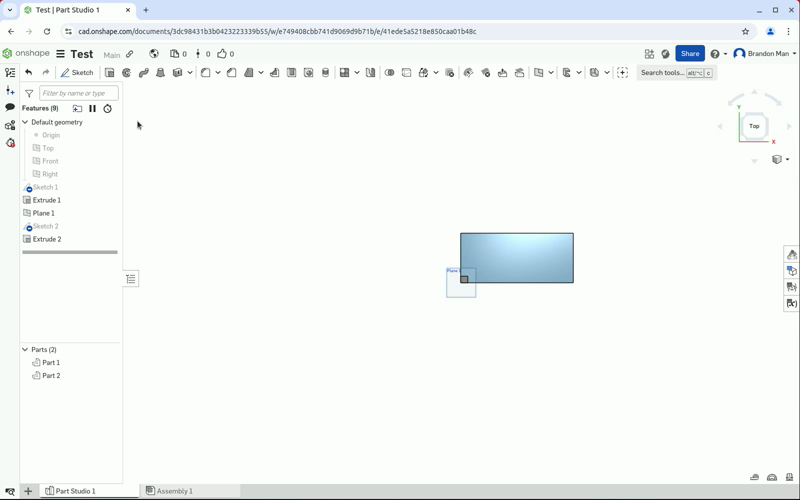
mouse_move(73, 189)
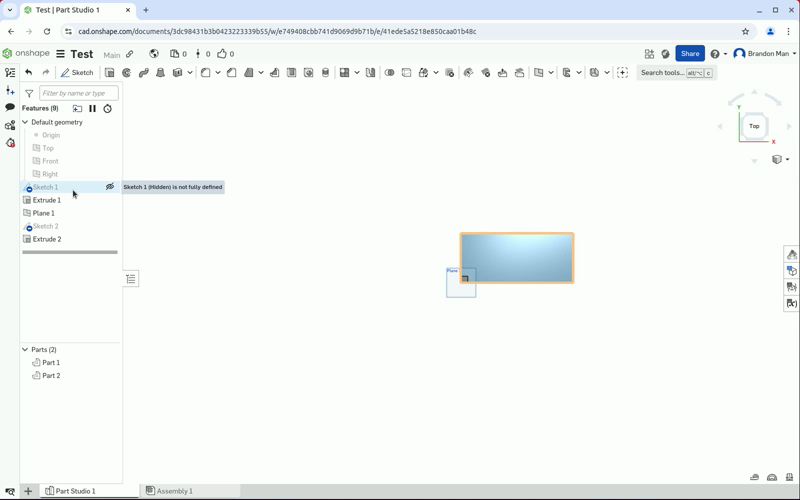
click(73, 189)
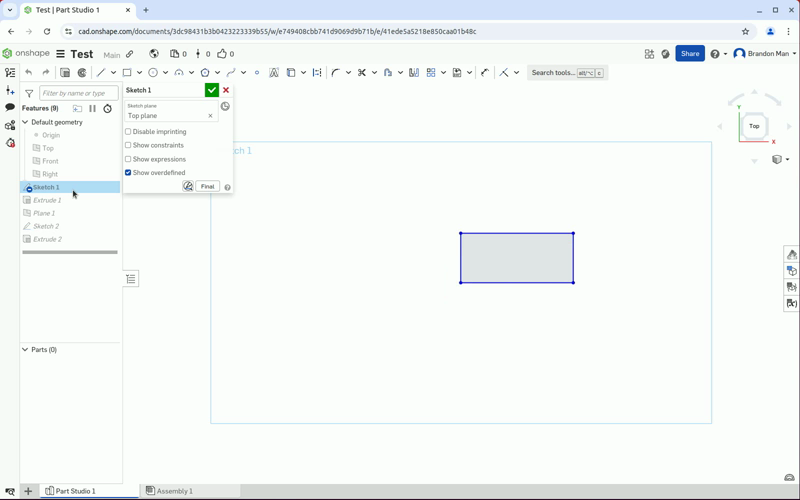
mouse_move(229, 92)
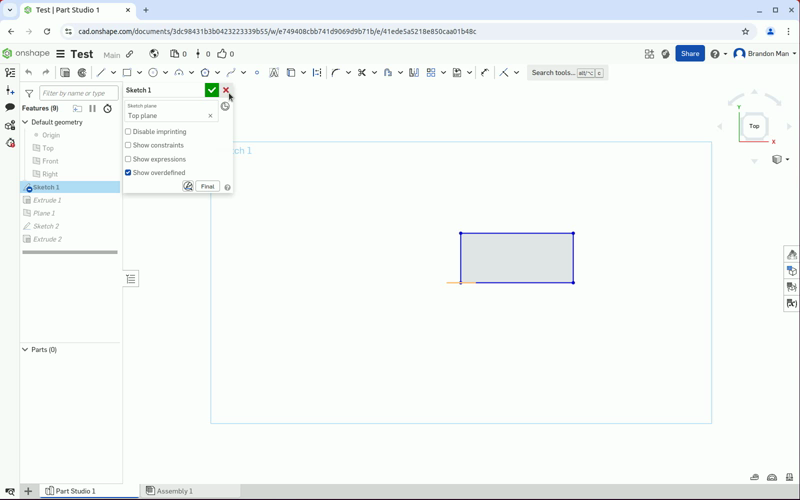
click(229, 92)
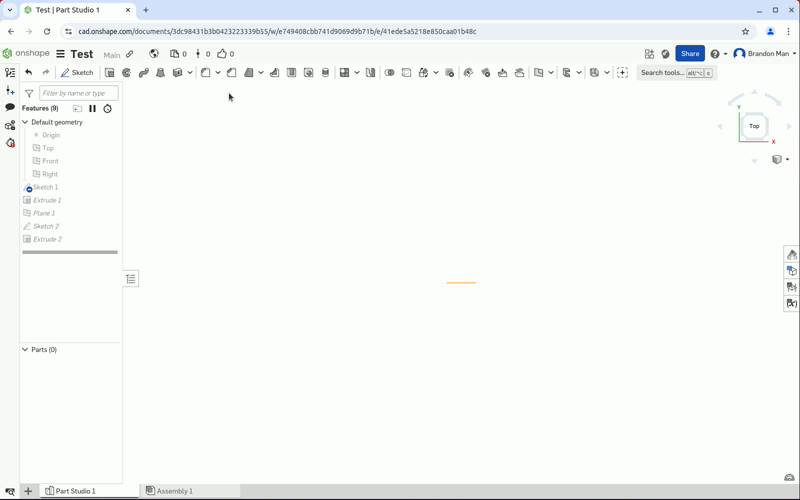
key(shift+s)
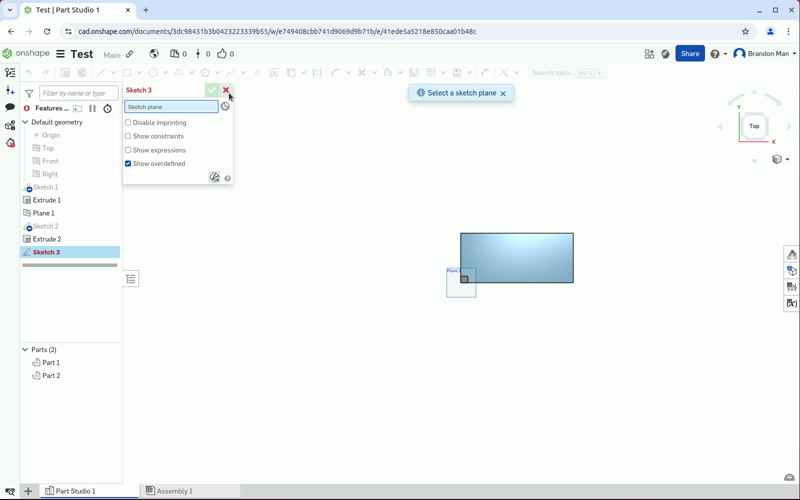
mouse_move(73, 215)
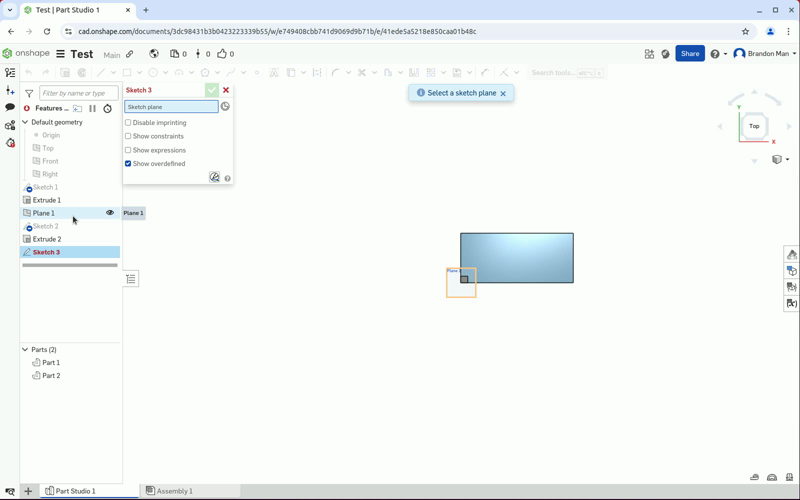
click(73, 215)
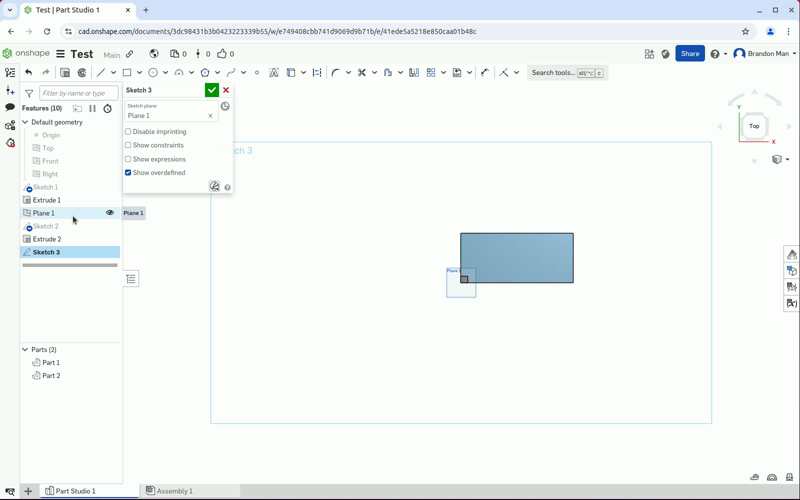
mouse_move(73, 352)
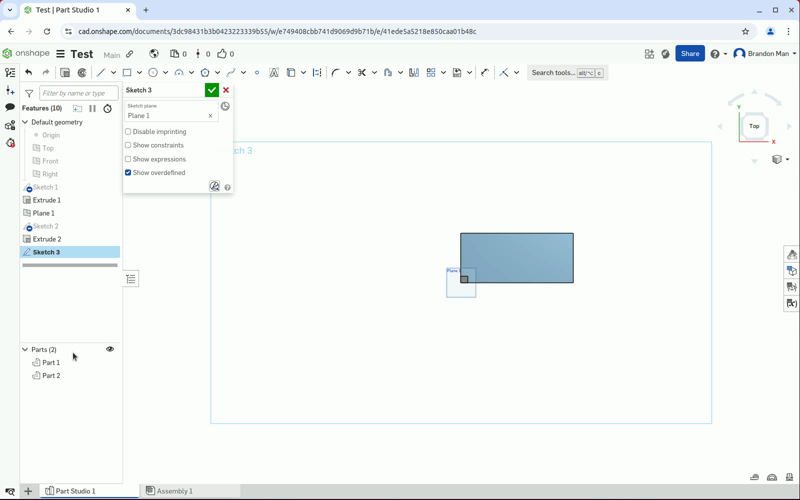
key(y)
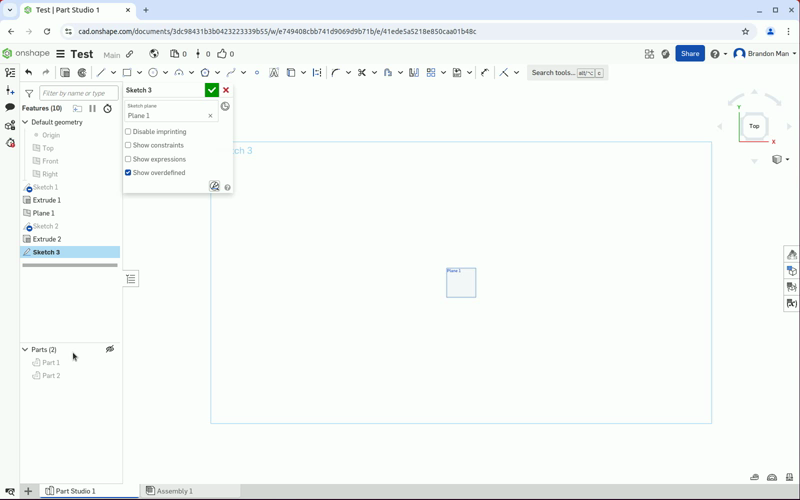
key(l)
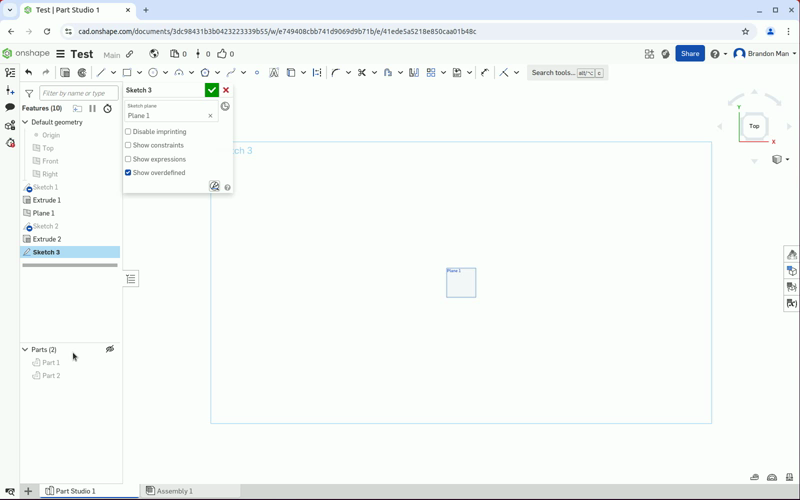
key_down(shift)
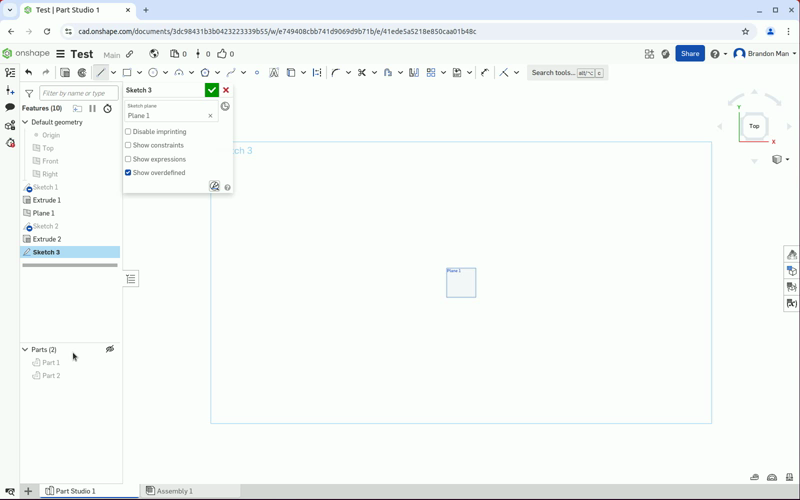
mouse_move(567, 239)
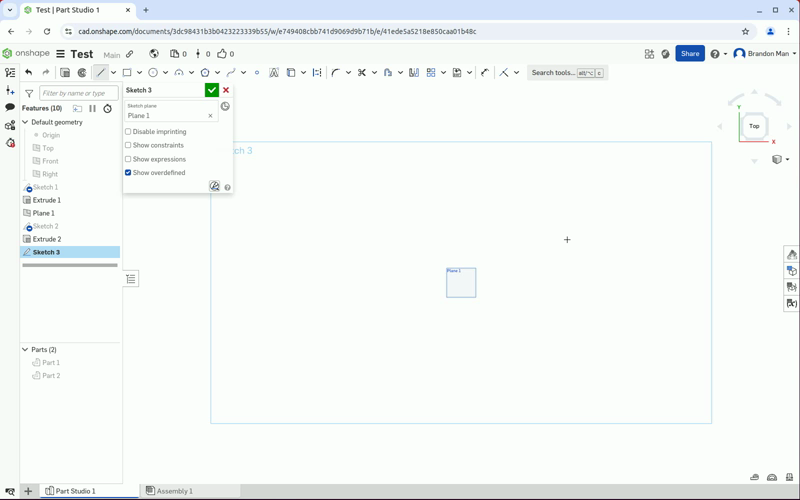
click(567, 239)
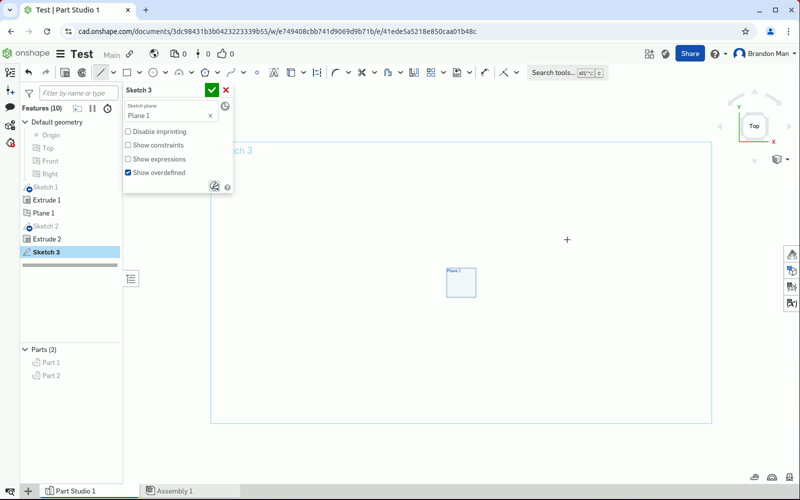
key_up(shift)
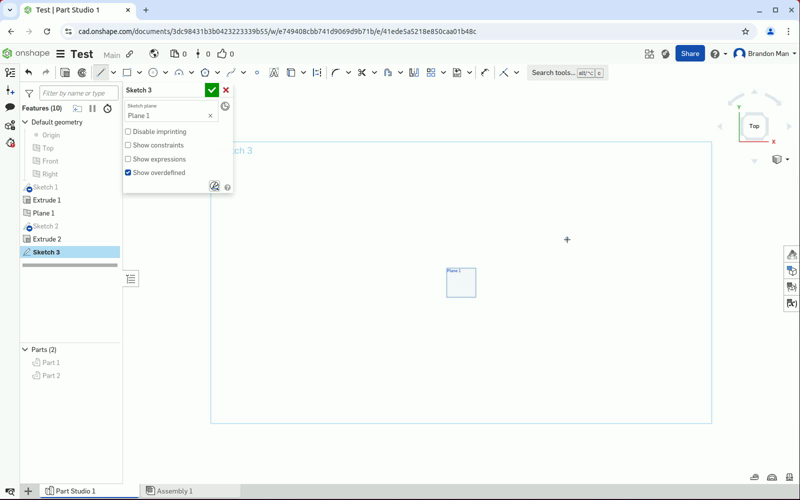
key_down(shift)
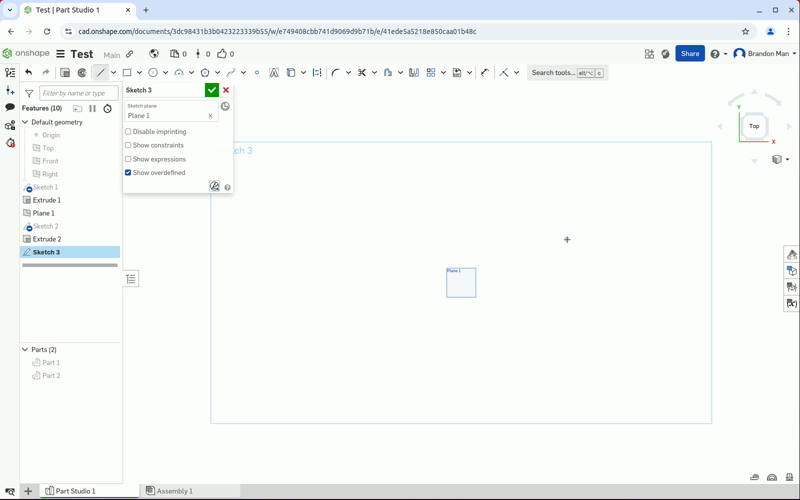
mouse_move(589, 239)
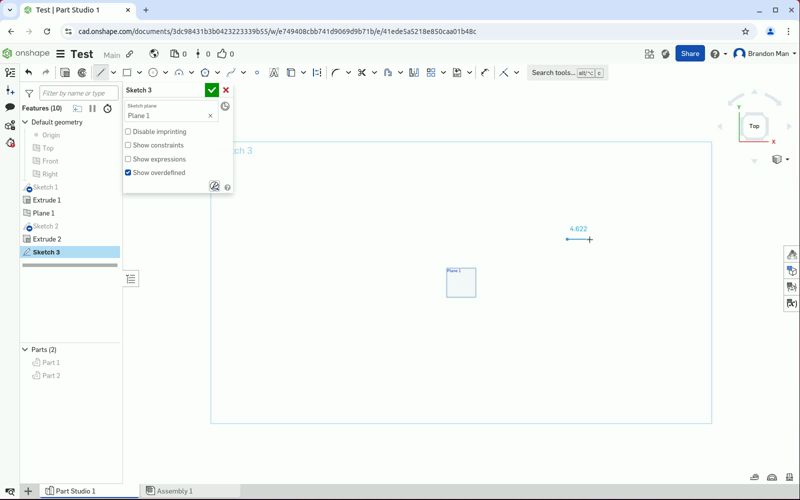
mouse_move(574, 239)
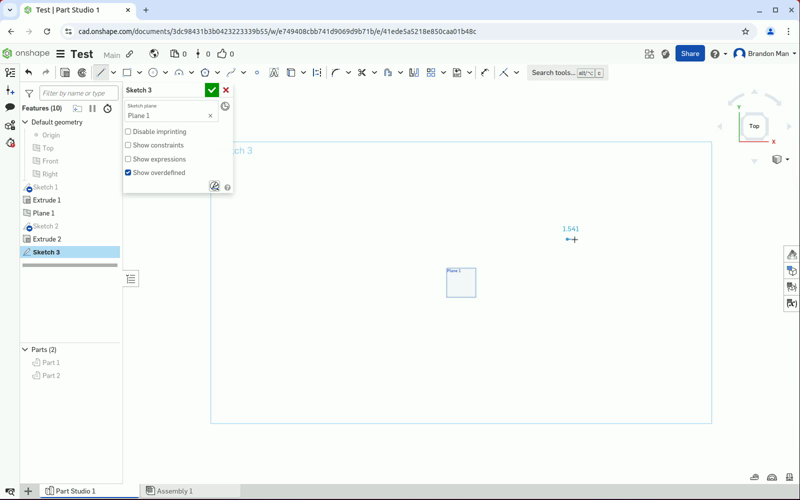
scroll(6)
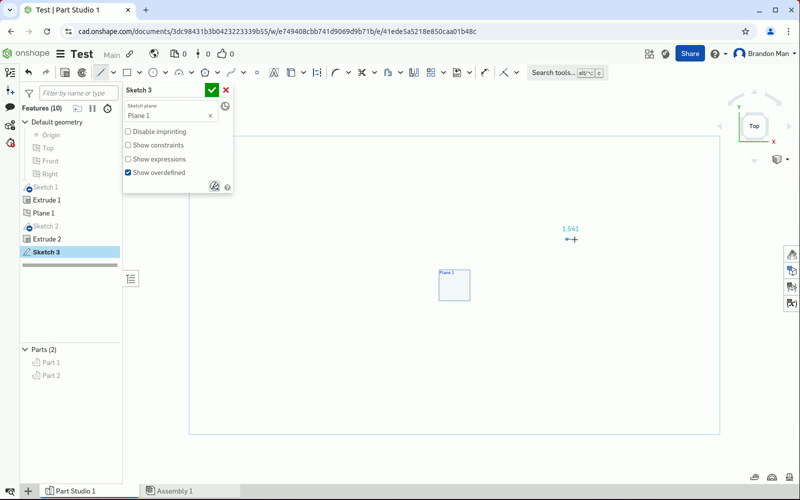
scroll(6)
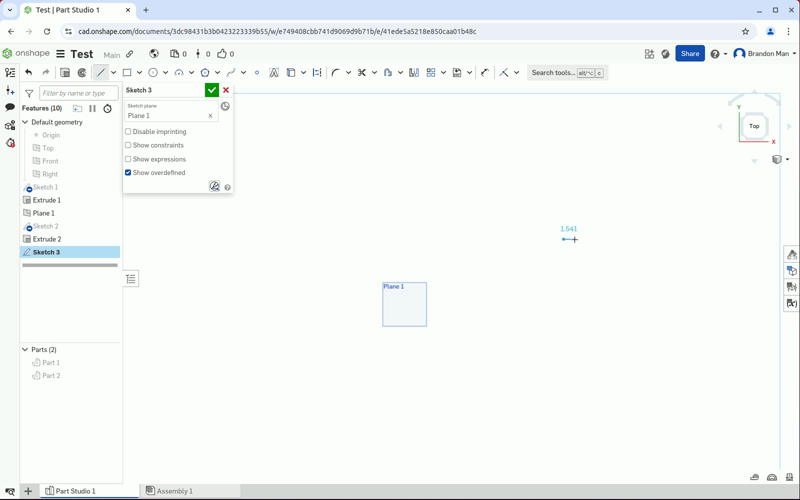
scroll(6)
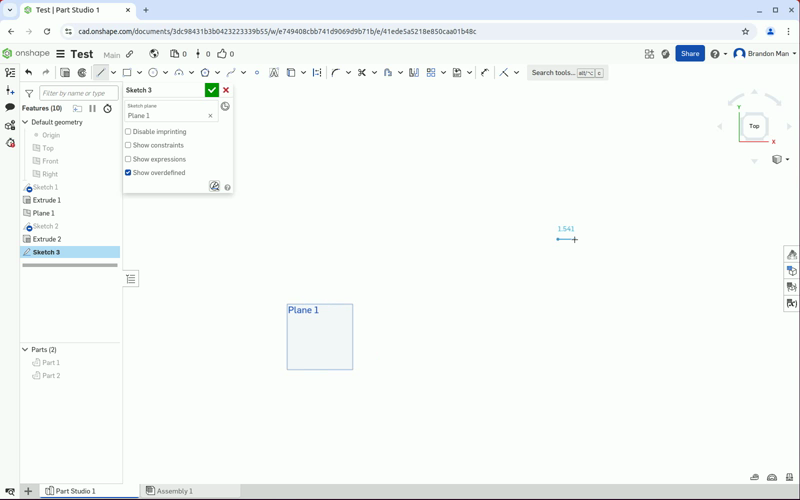
scroll(6)
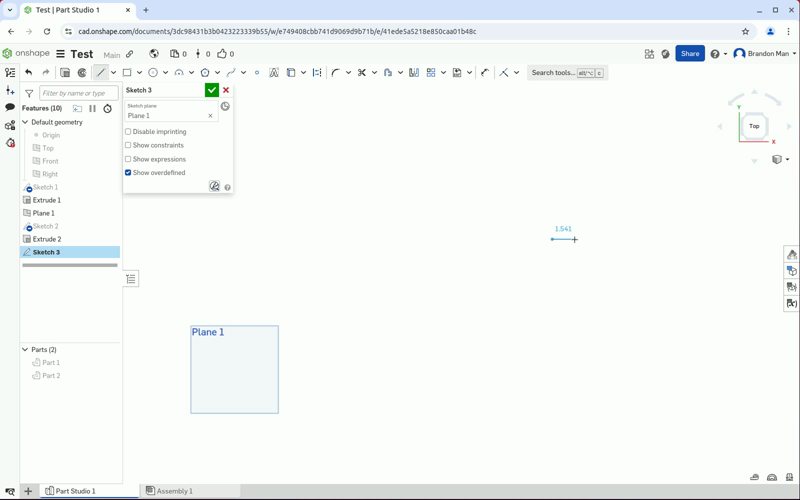
scroll(6)
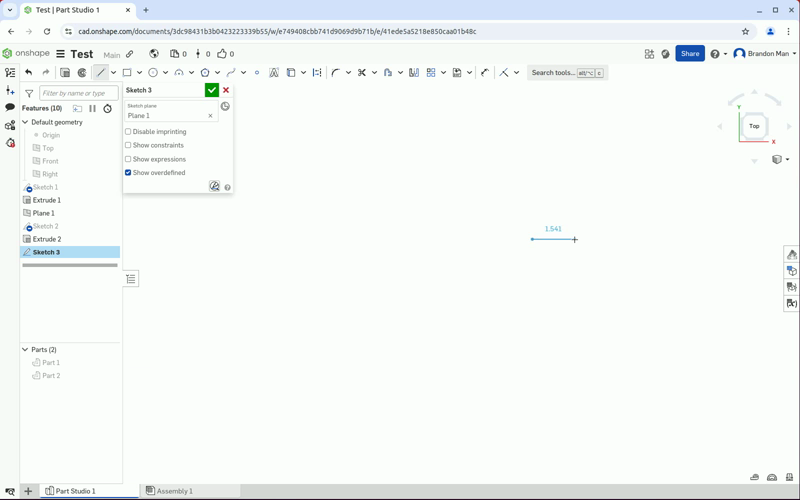
scroll(6)
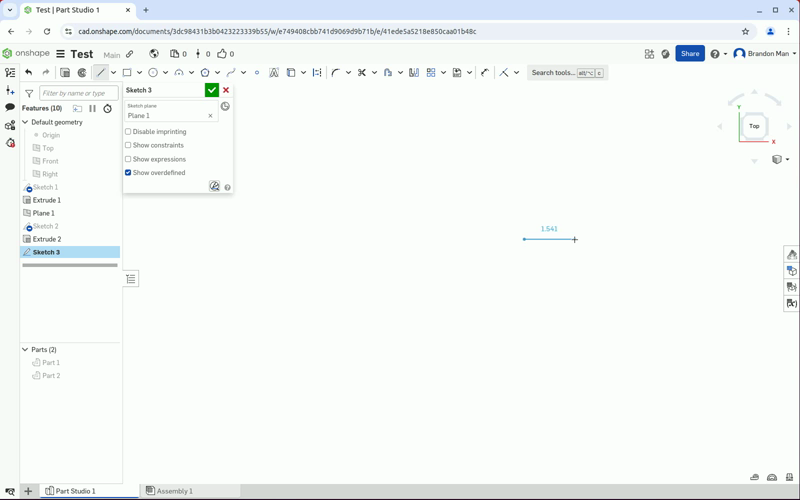
scroll(6)
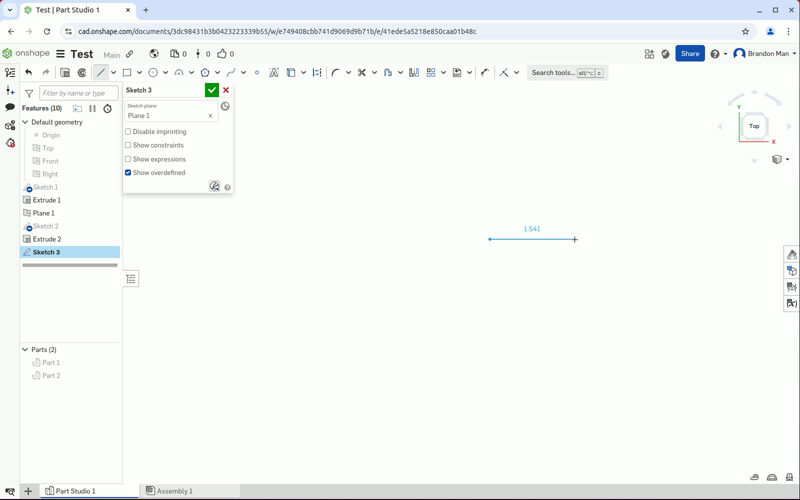
click(574, 239)
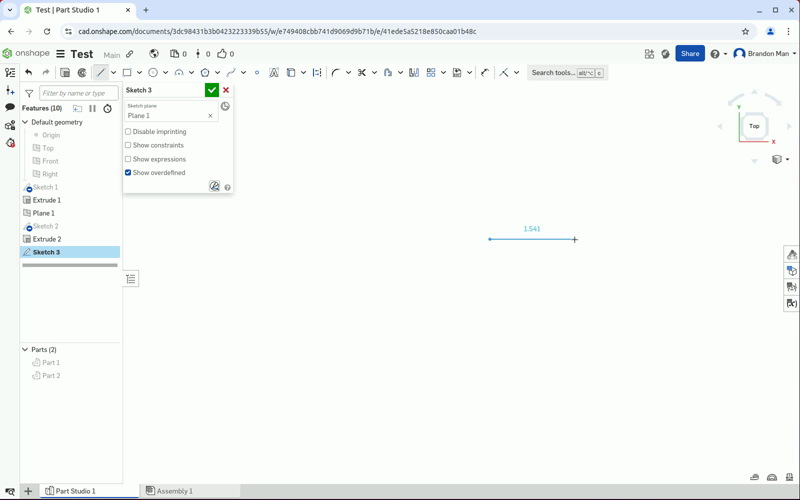
scroll(-6)
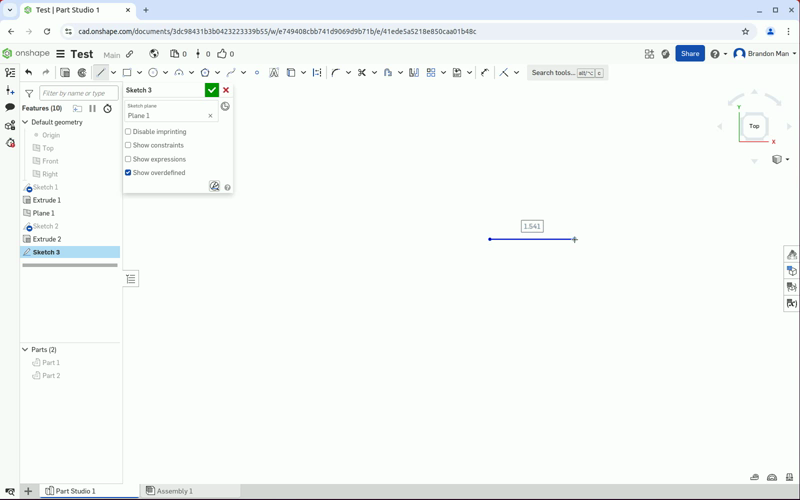
scroll(-6)
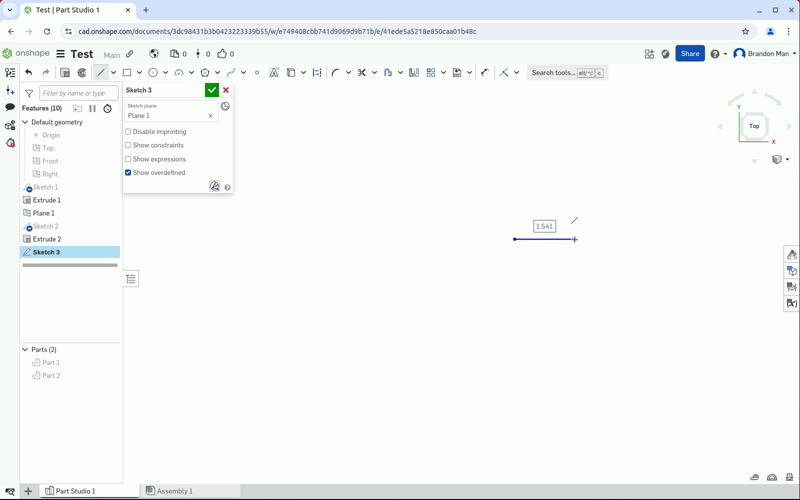
scroll(-6)
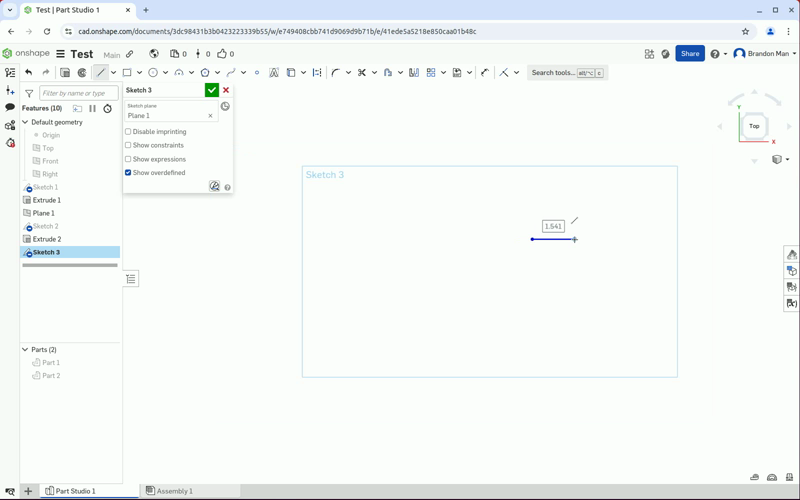
scroll(-6)
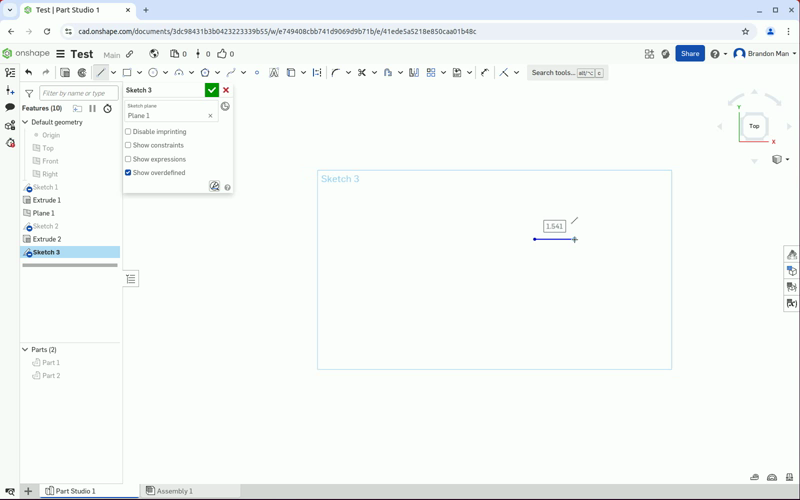
scroll(-6)
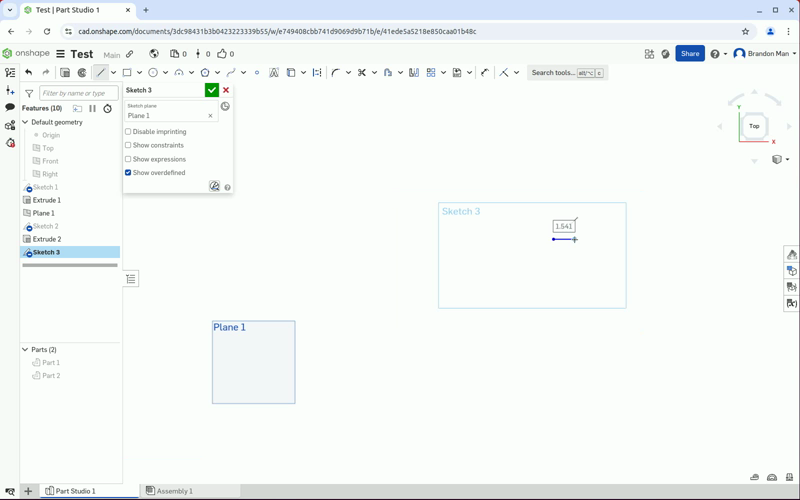
scroll(-6)
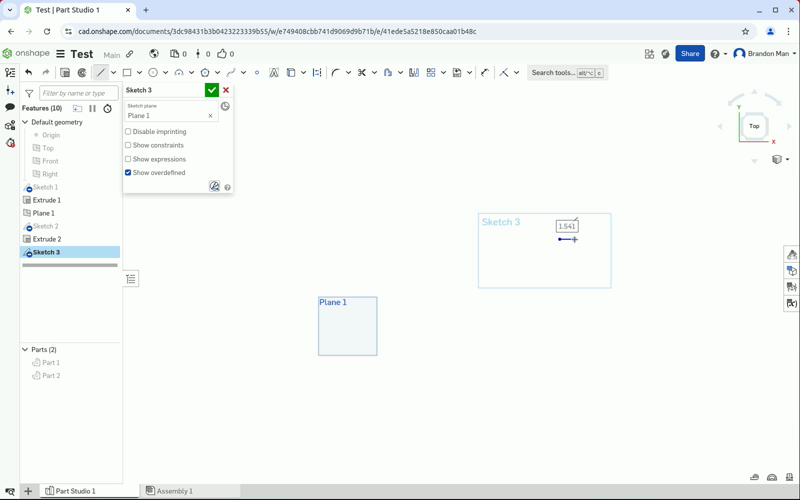
scroll(-6)
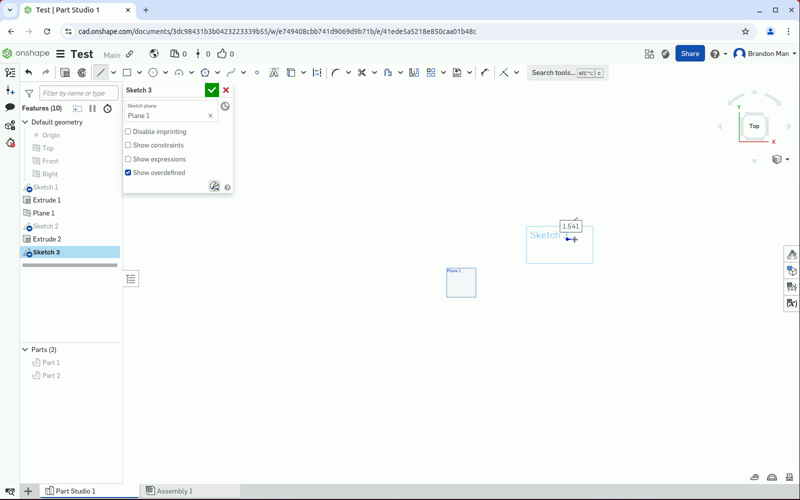
key_up(shift)
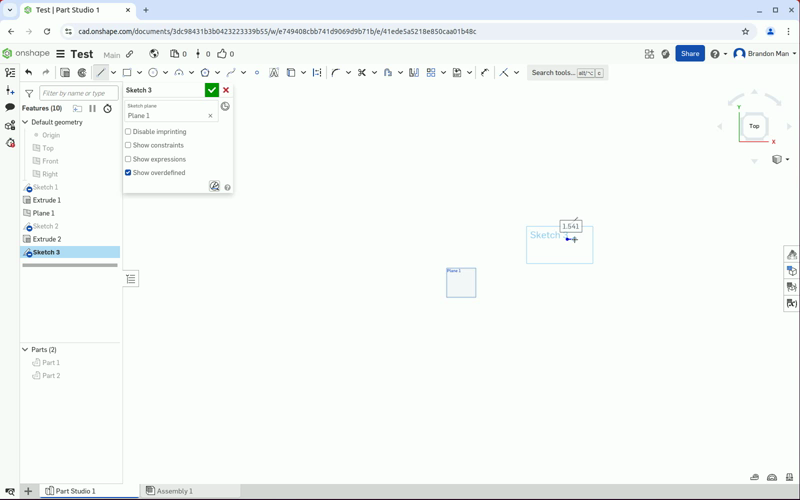
key_down(shift)
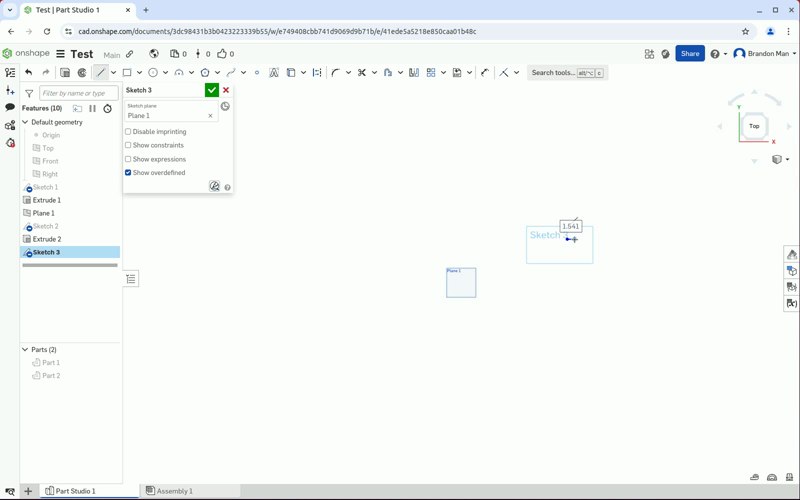
mouse_move(589, 239)
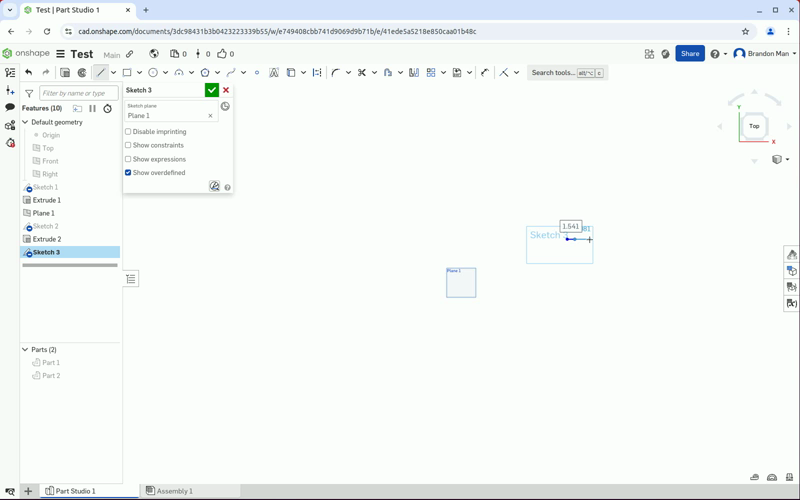
mouse_move(574, 232)
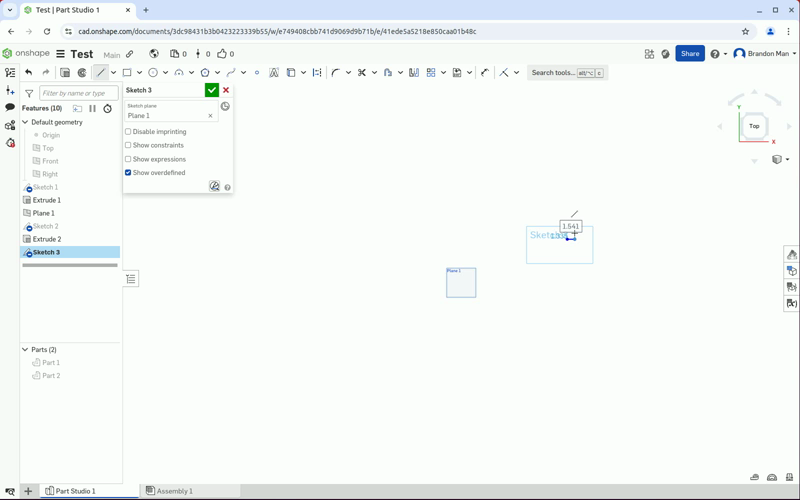
scroll(6)
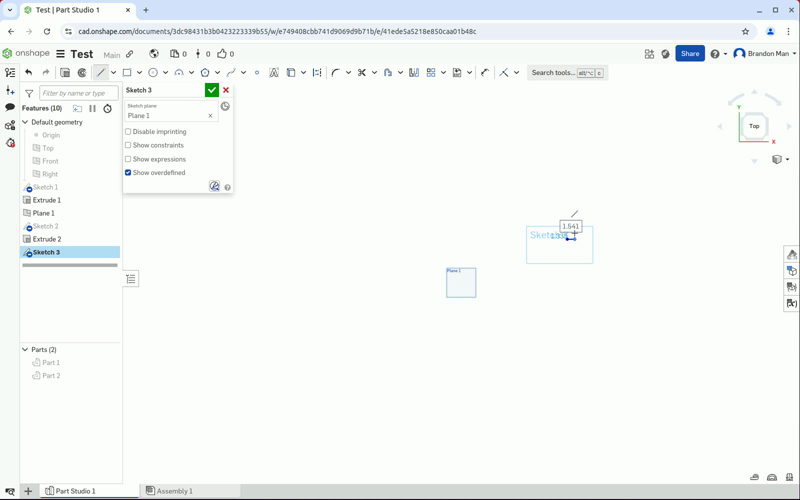
scroll(6)
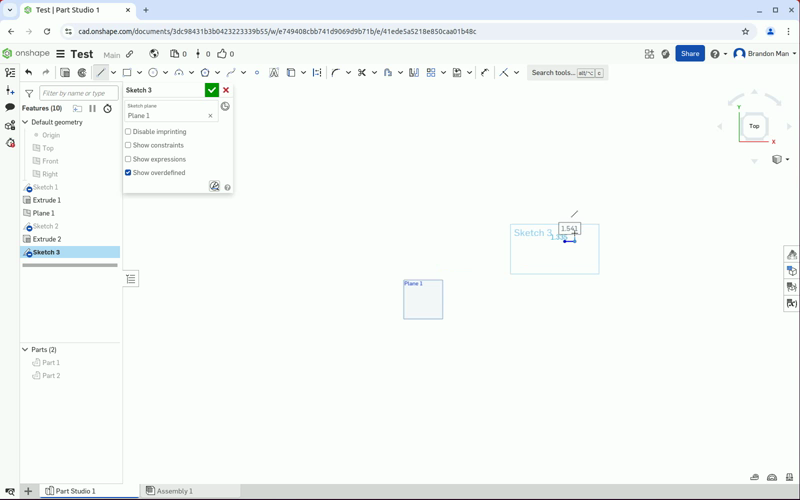
scroll(6)
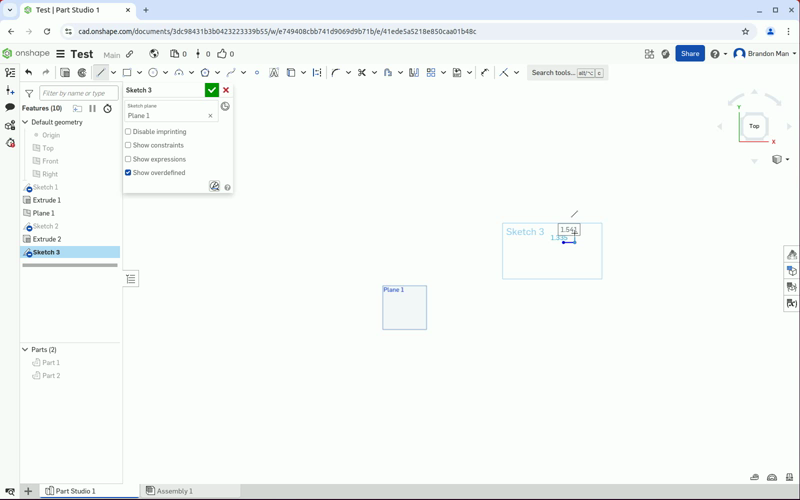
scroll(6)
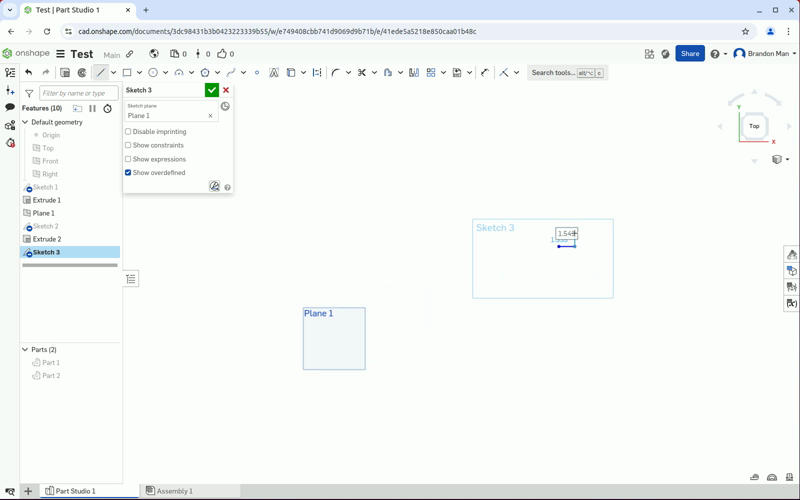
scroll(6)
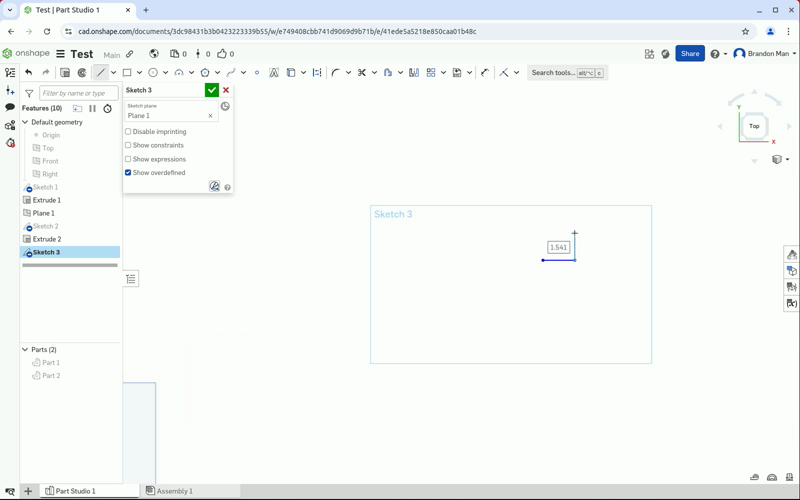
scroll(6)
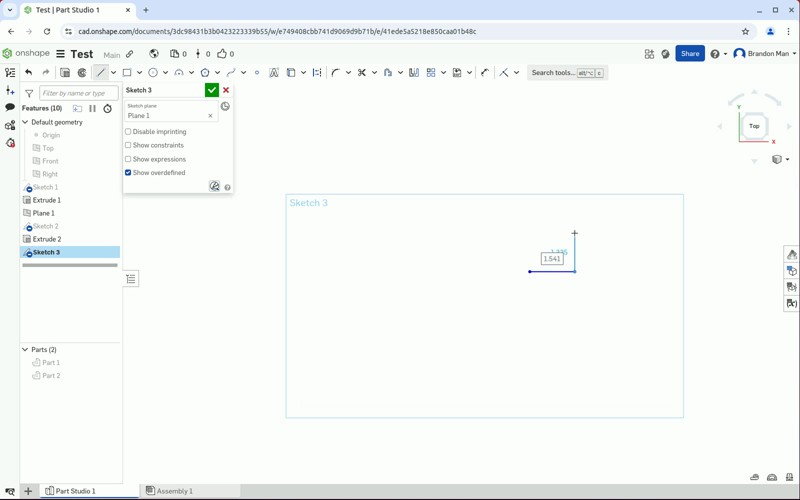
scroll(6)
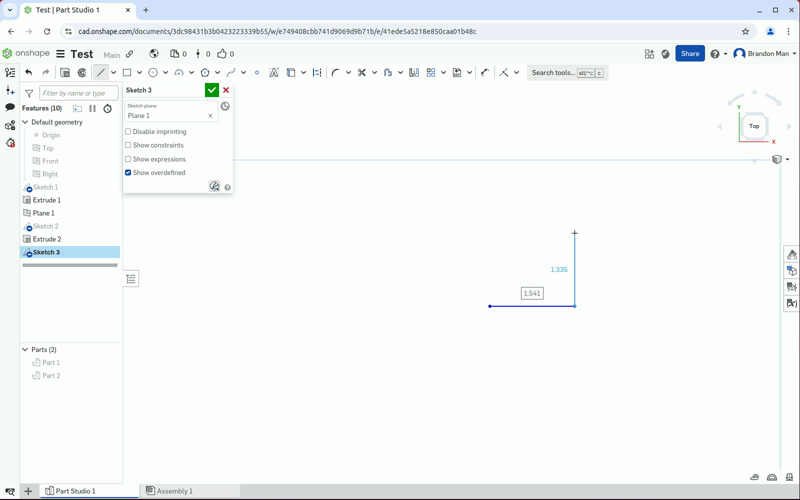
click(574, 232)
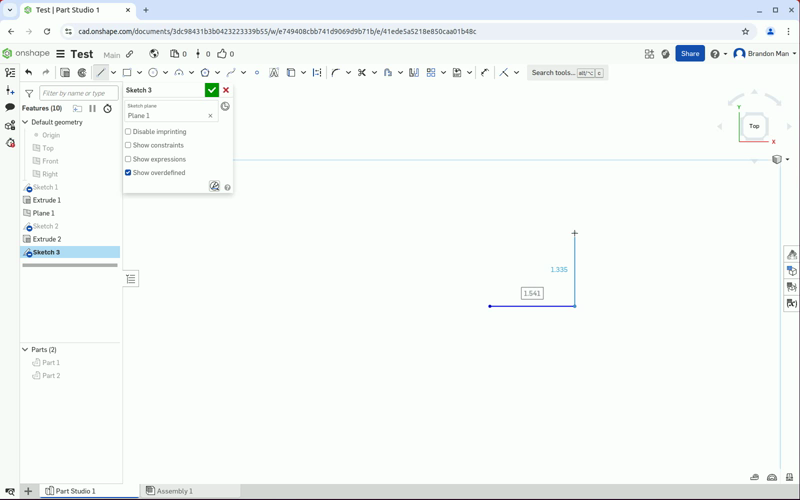
scroll(-6)
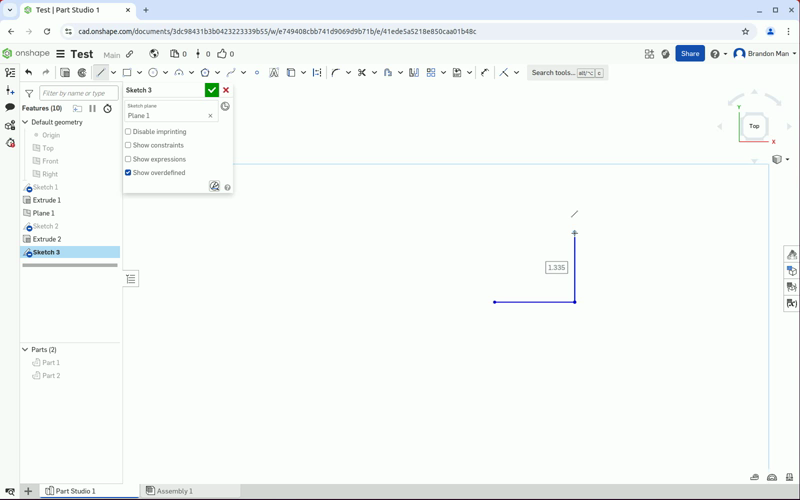
scroll(-6)
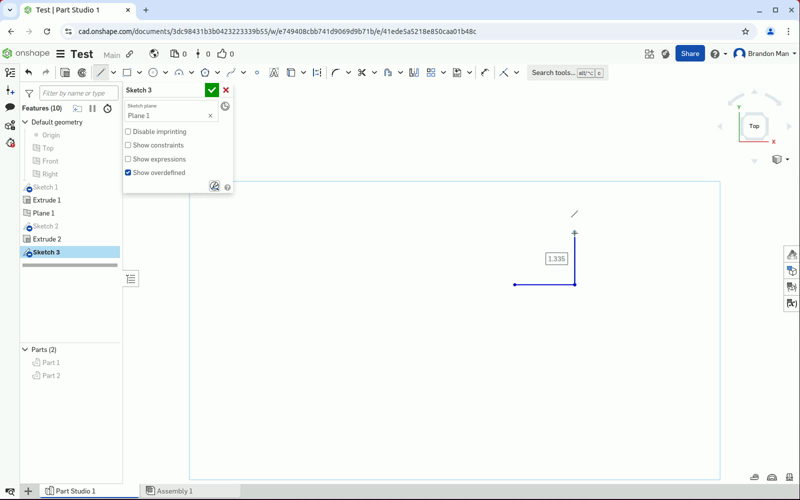
scroll(-6)
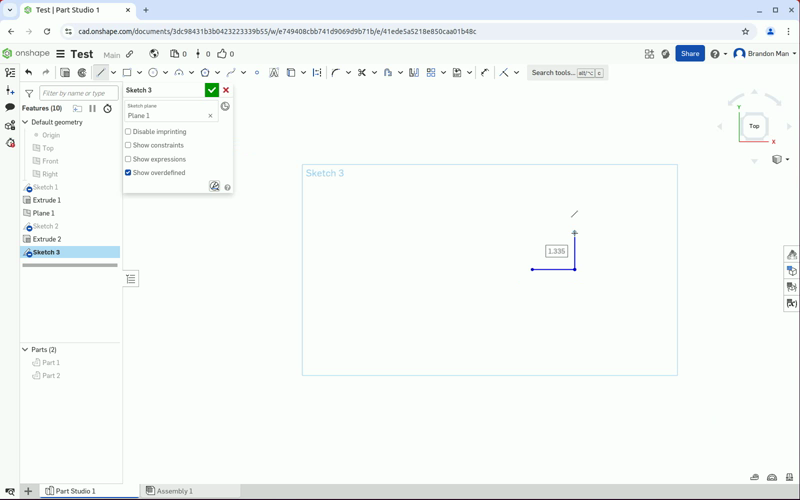
scroll(-6)
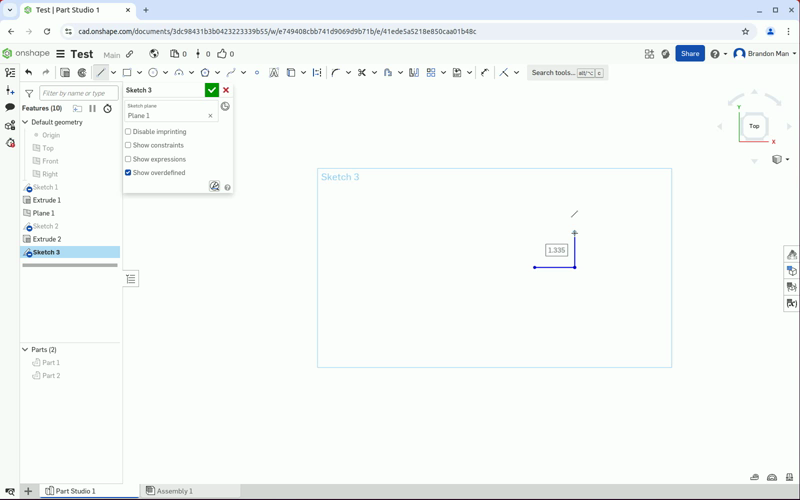
scroll(-6)
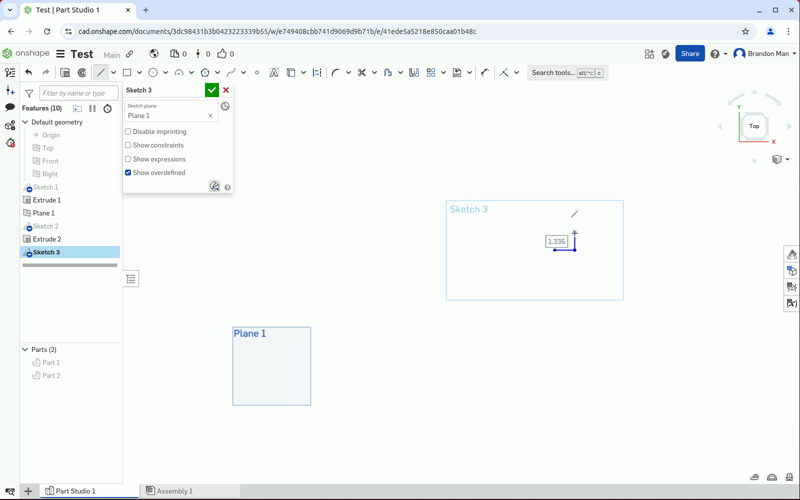
scroll(-6)
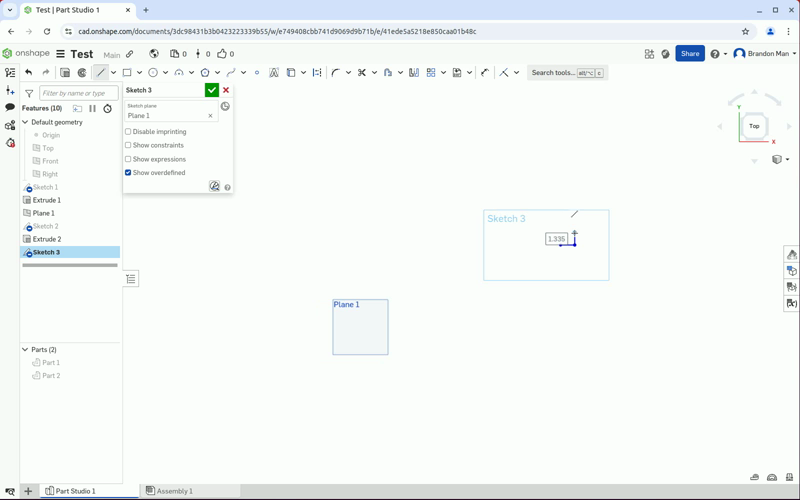
scroll(-6)
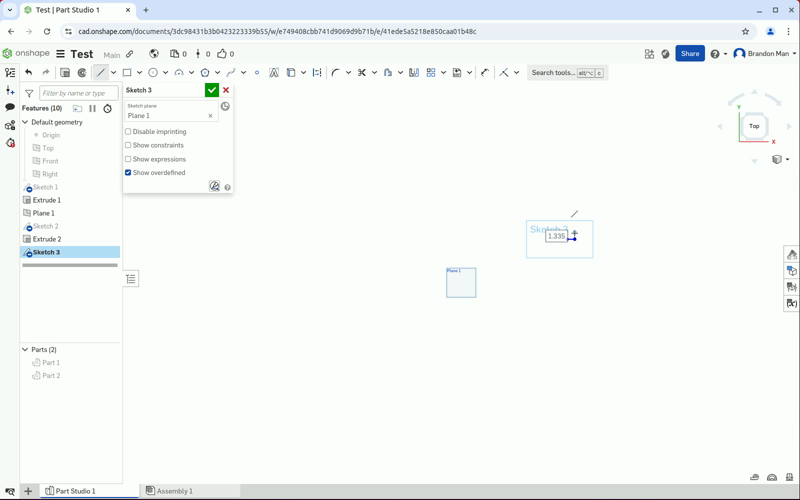
key_up(shift)
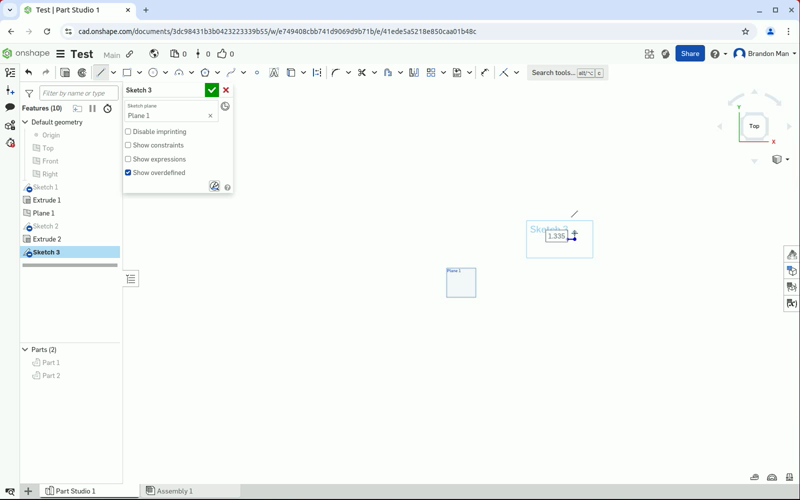
key_down(shift)
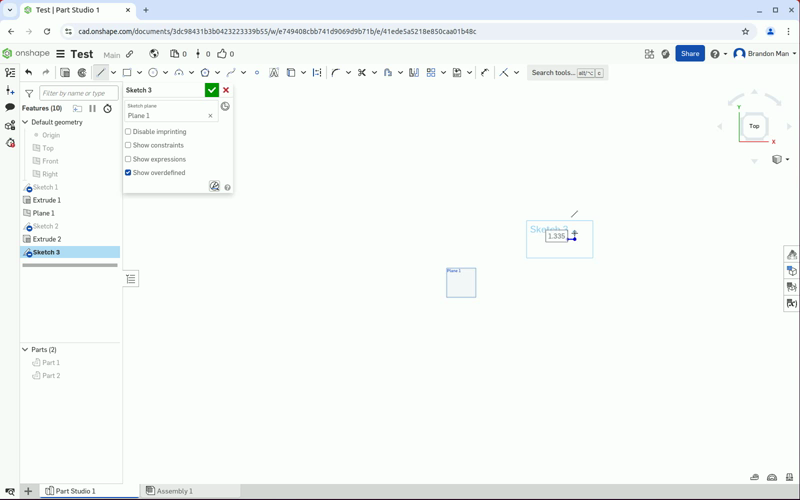
mouse_move(589, 232)
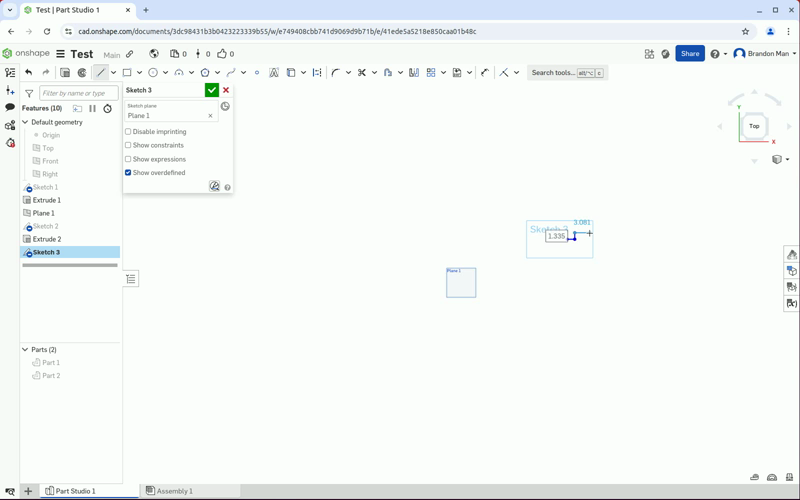
mouse_move(567, 232)
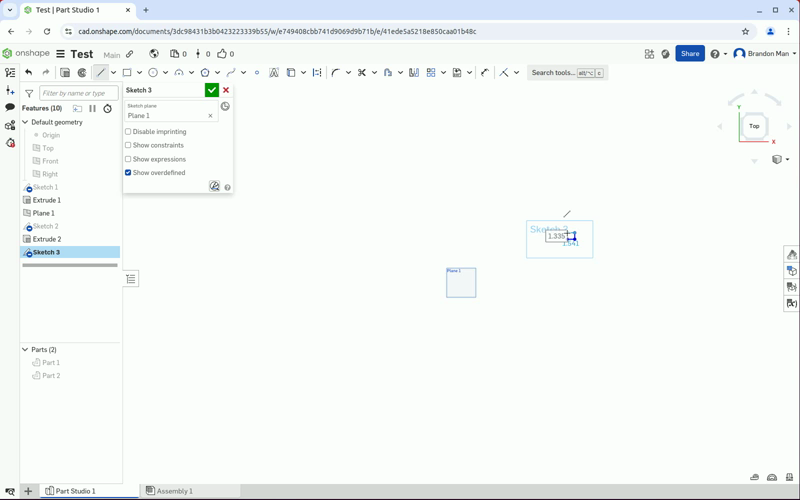
scroll(6)
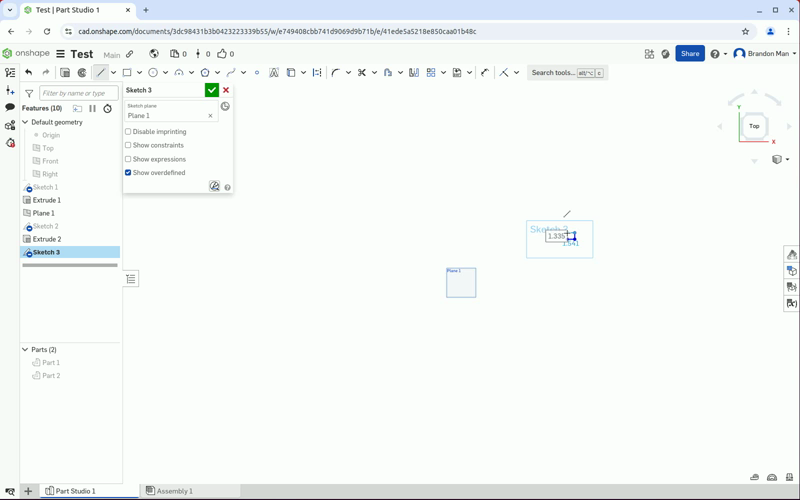
scroll(6)
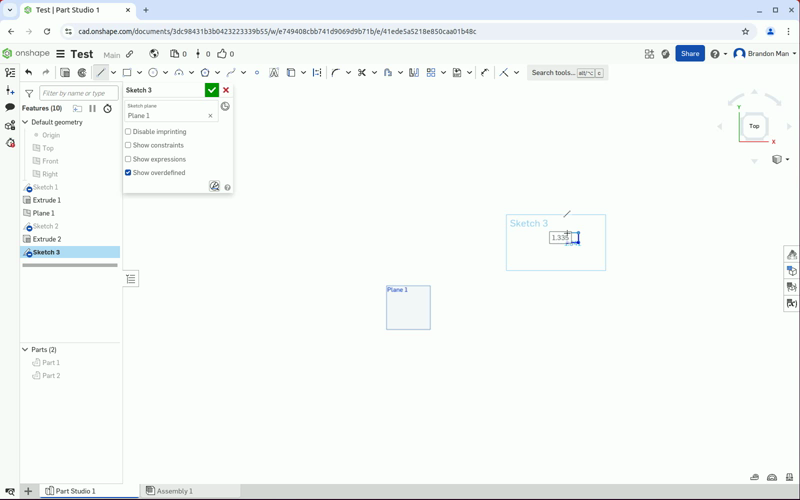
scroll(6)
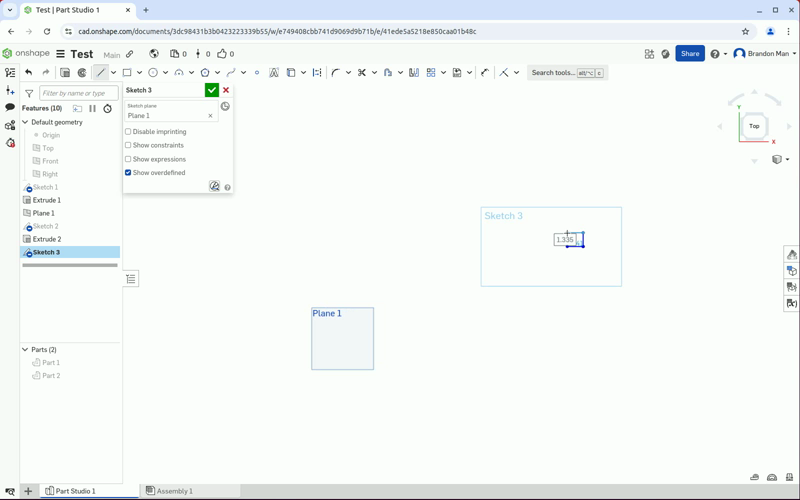
scroll(6)
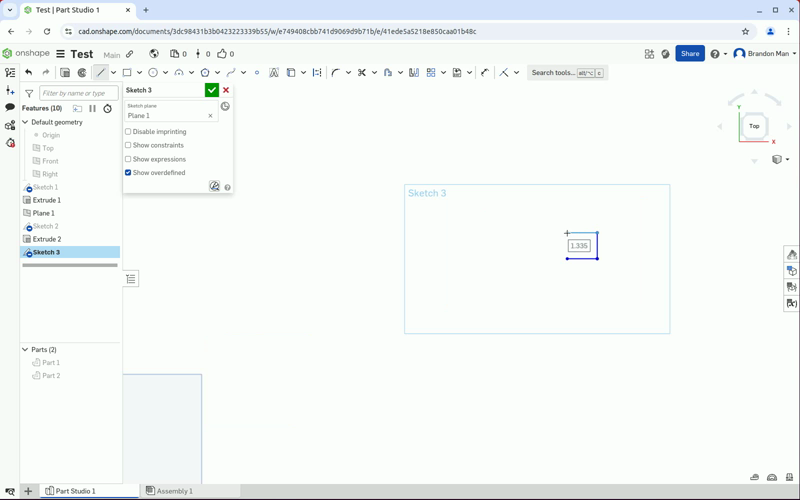
scroll(6)
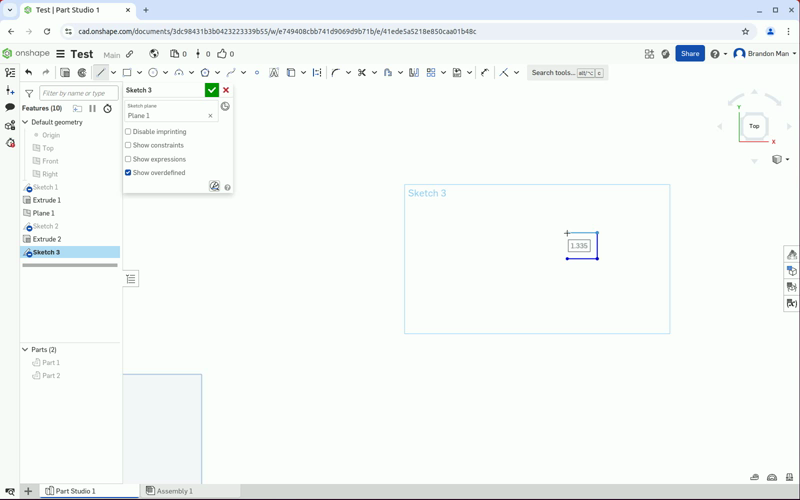
scroll(6)
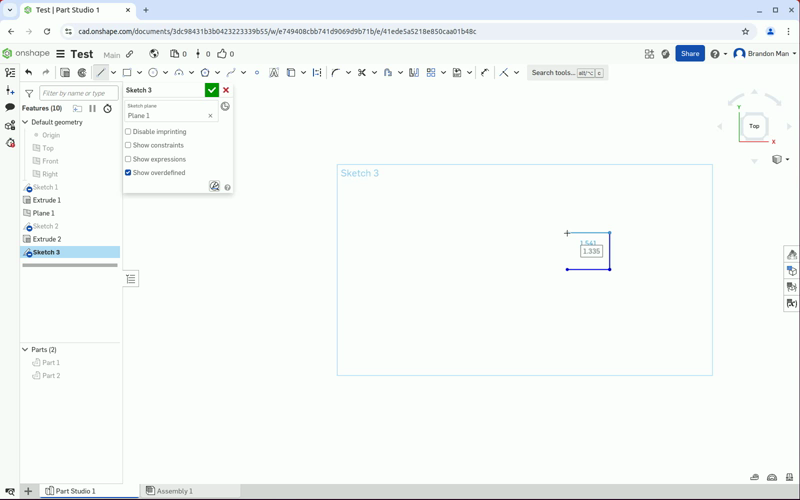
scroll(6)
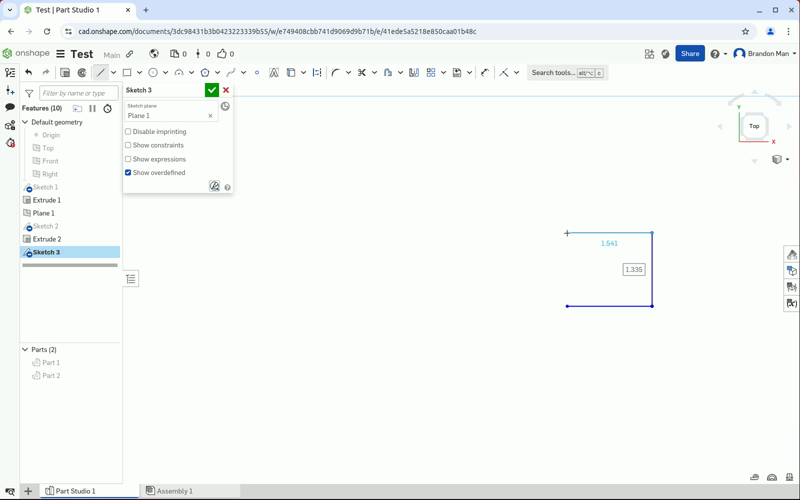
click(567, 232)
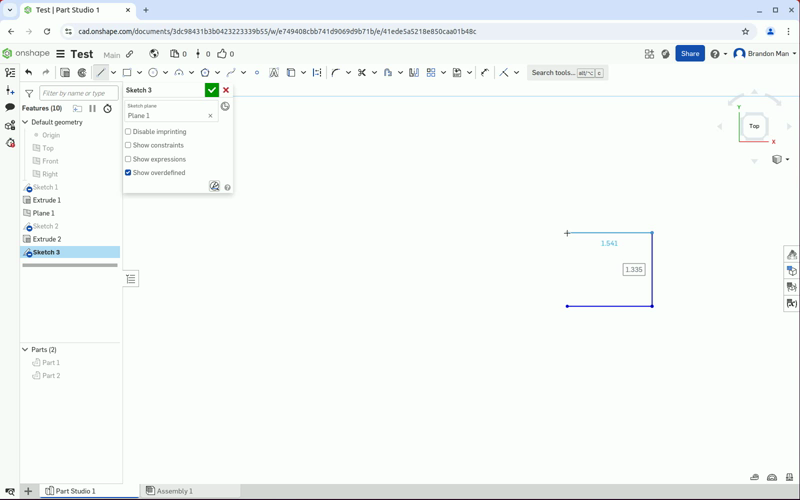
scroll(-6)
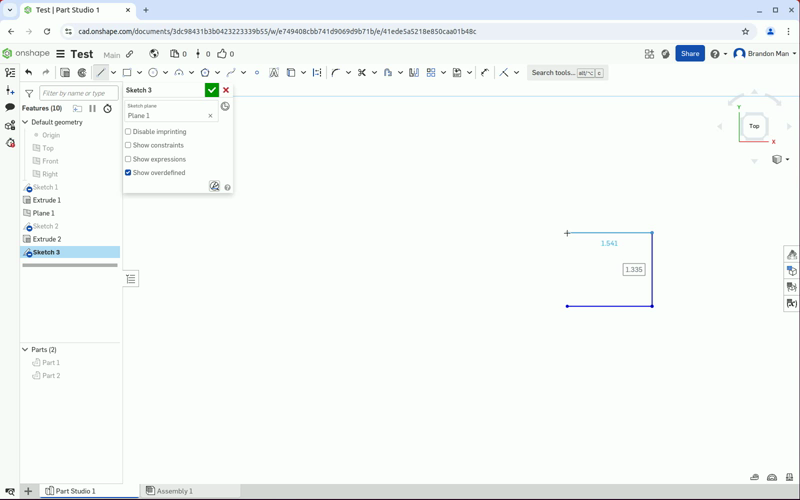
scroll(-6)
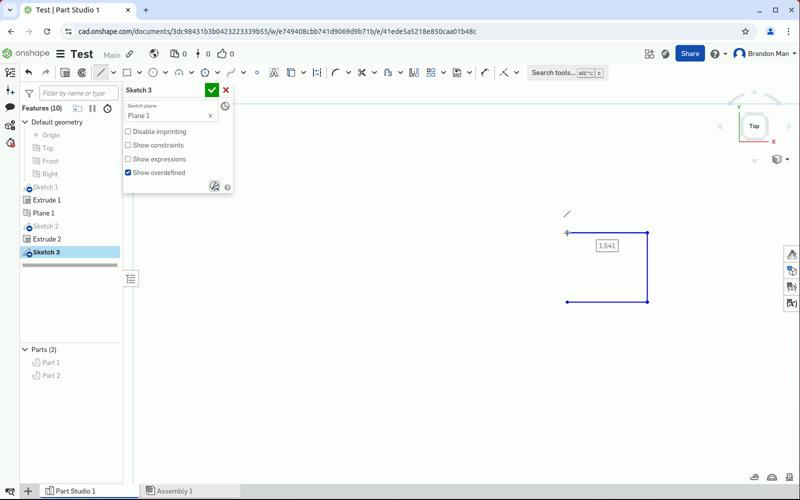
scroll(-6)
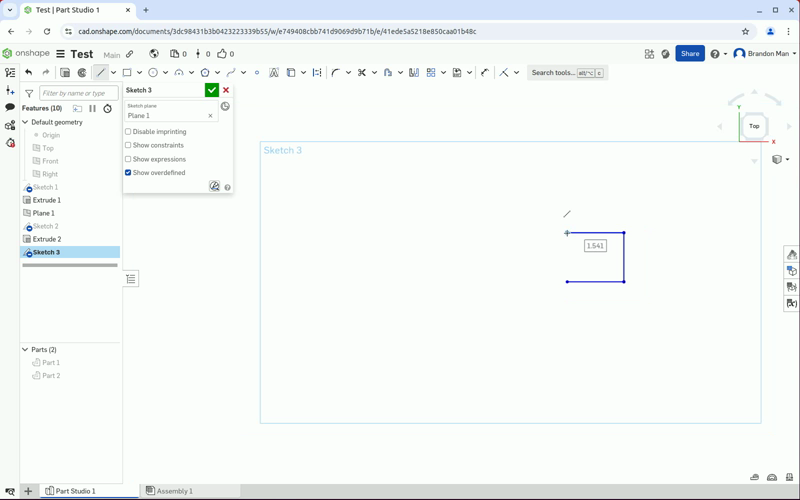
scroll(-6)
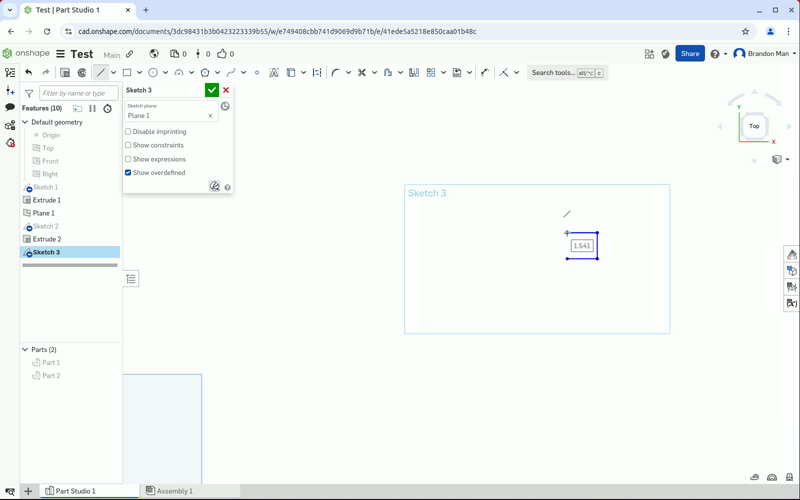
scroll(-6)
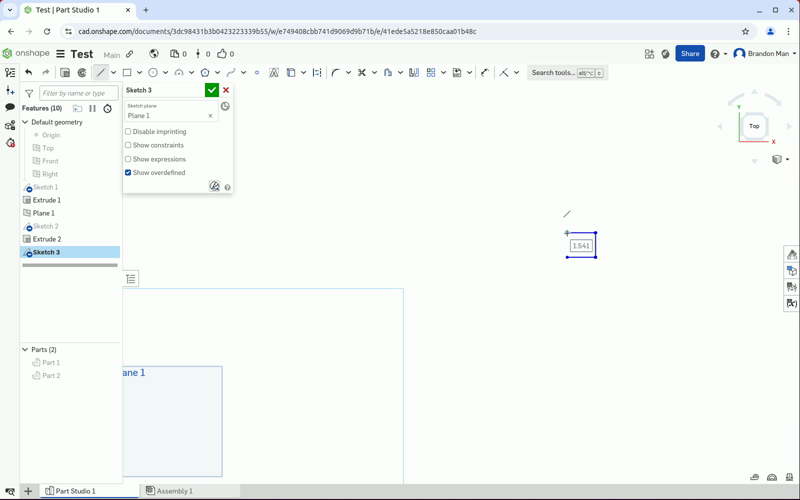
scroll(-6)
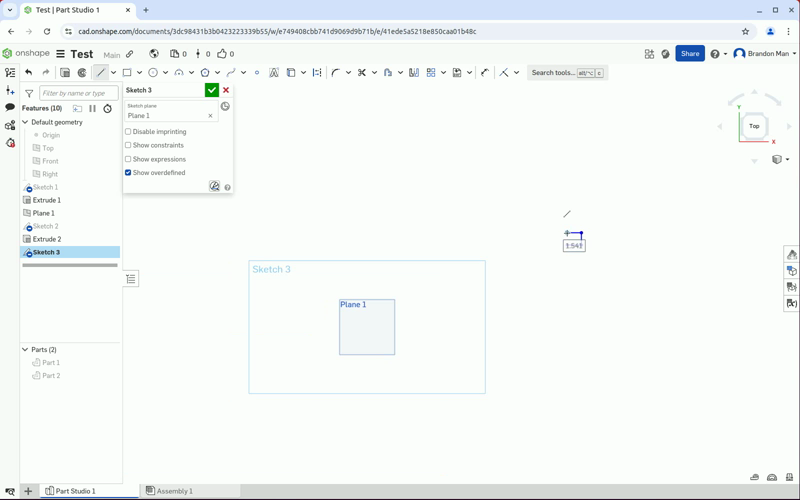
scroll(-6)
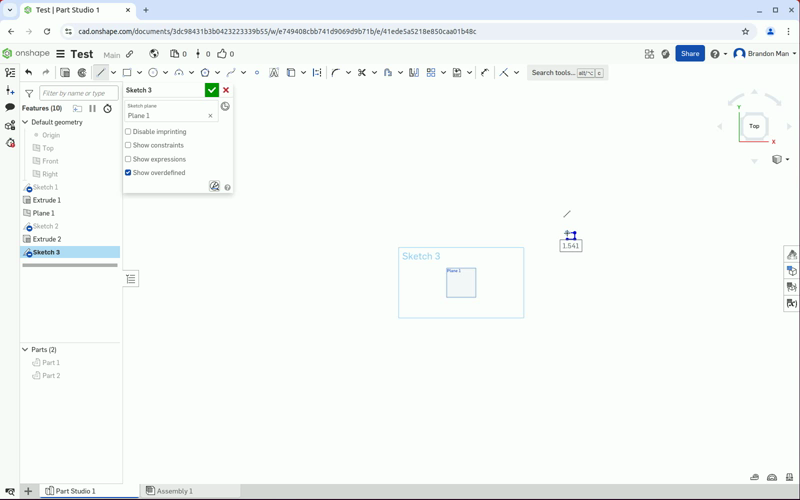
key_up(shift)
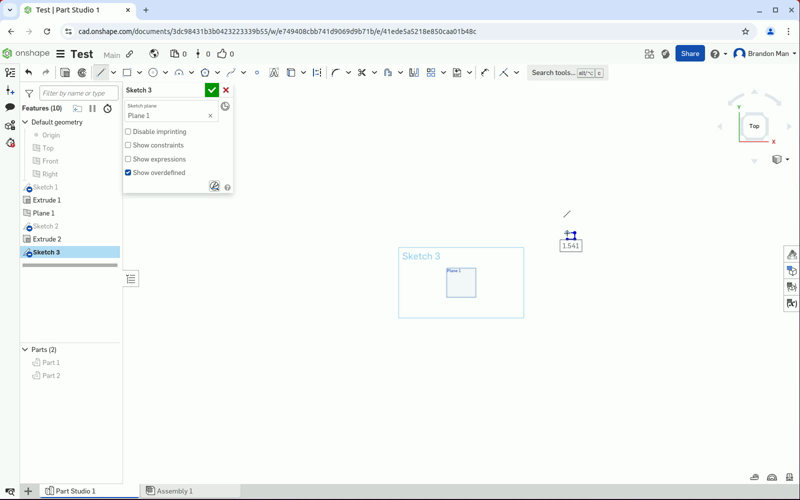
mouse_move(589, 232)
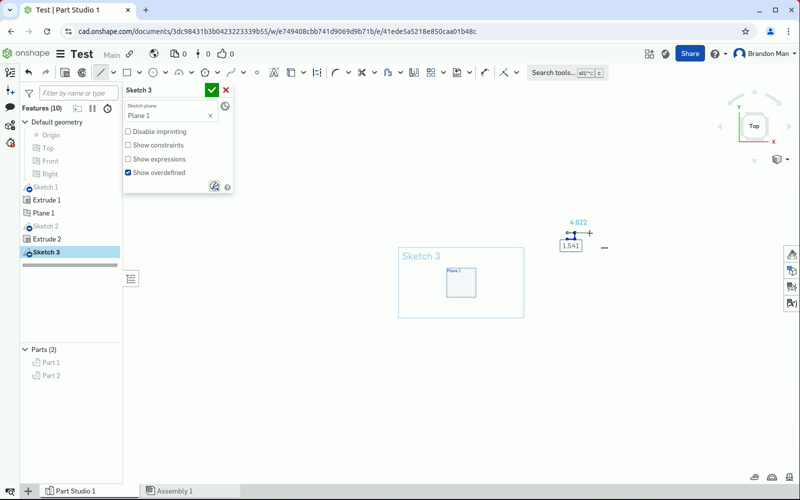
key_down(shift)
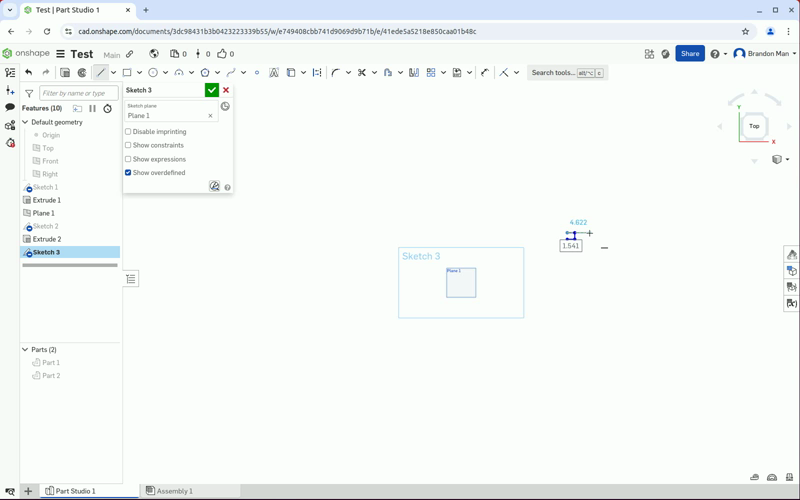
mouse_move(567, 239)
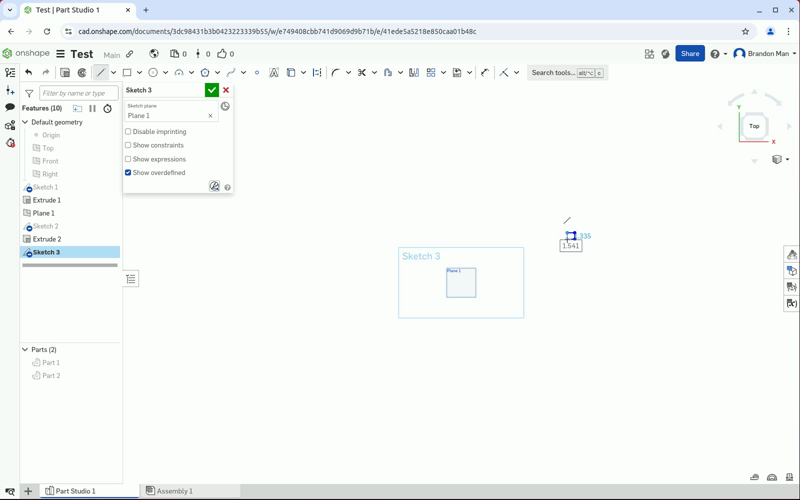
scroll(6)
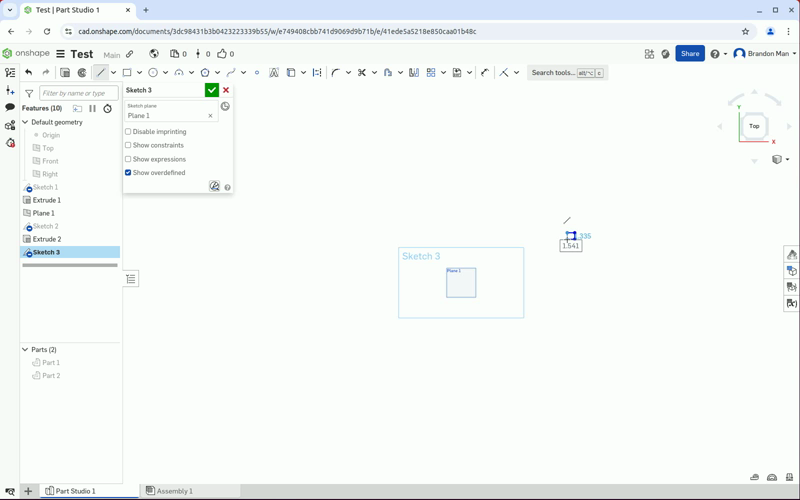
scroll(6)
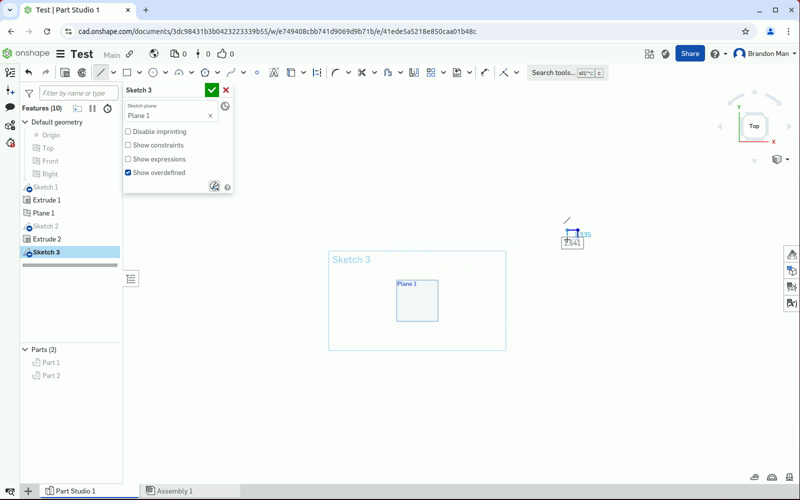
scroll(6)
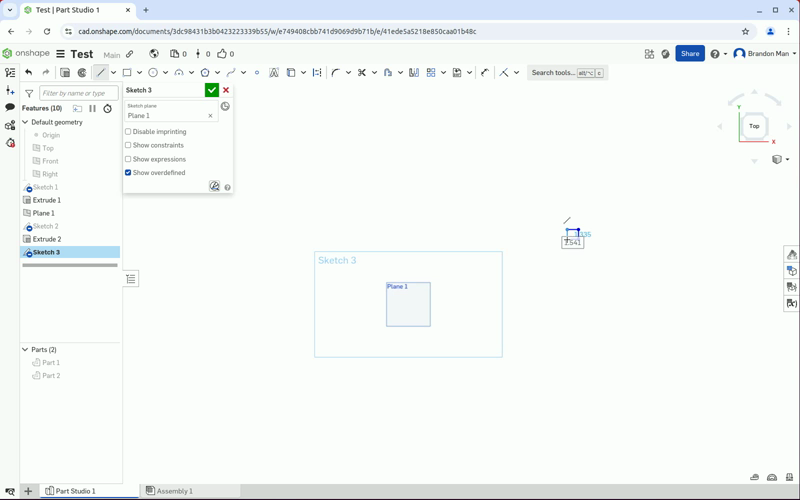
scroll(6)
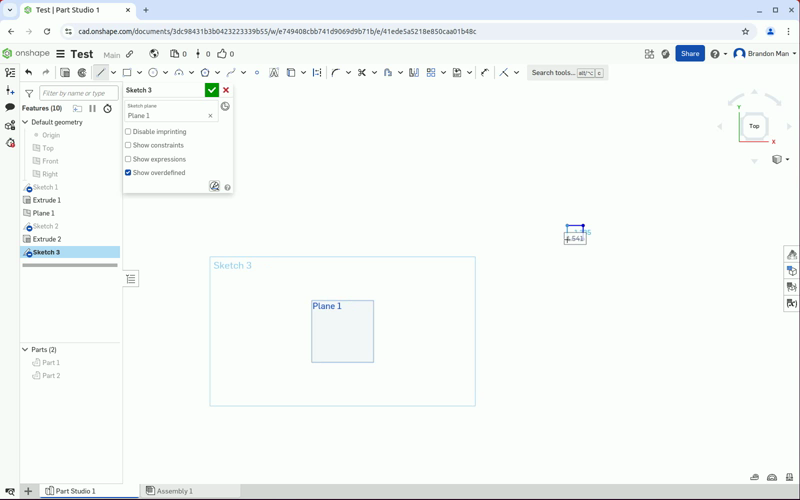
scroll(6)
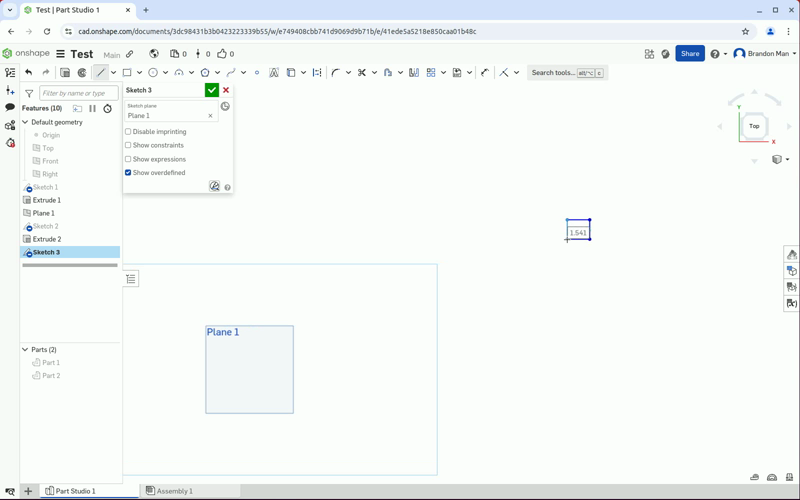
scroll(6)
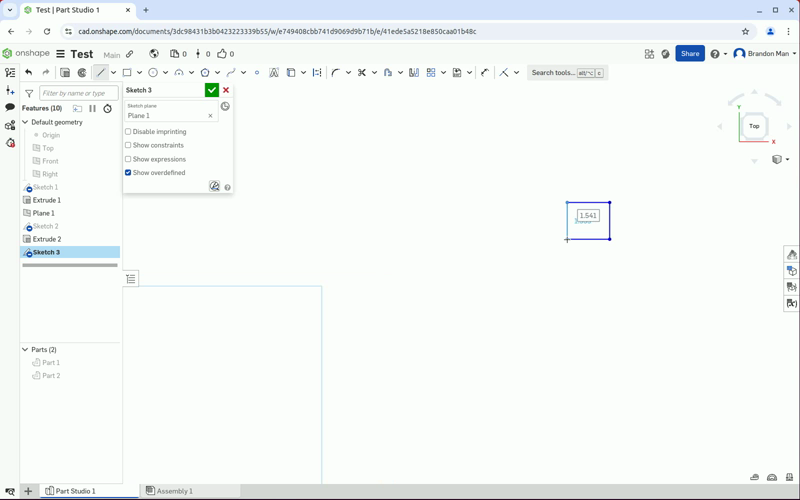
scroll(6)
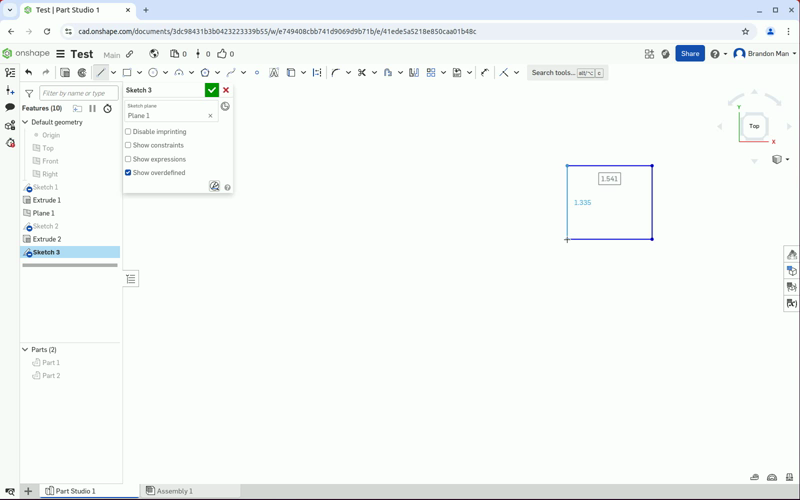
key_up(shift)
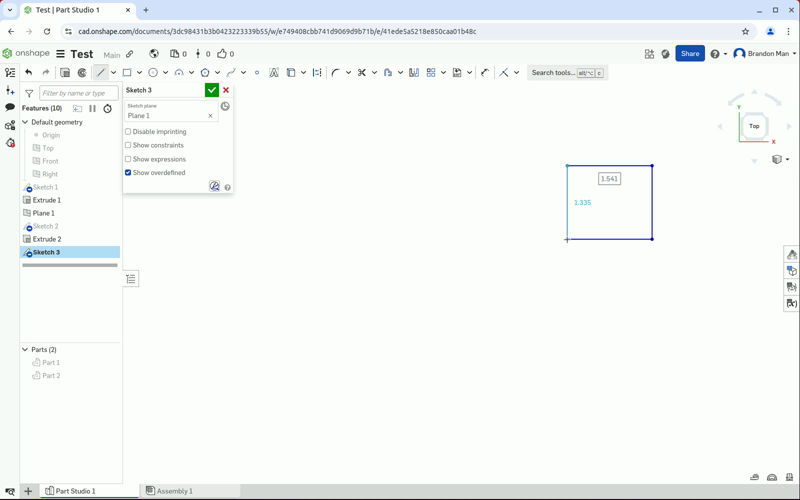
click(567, 239)
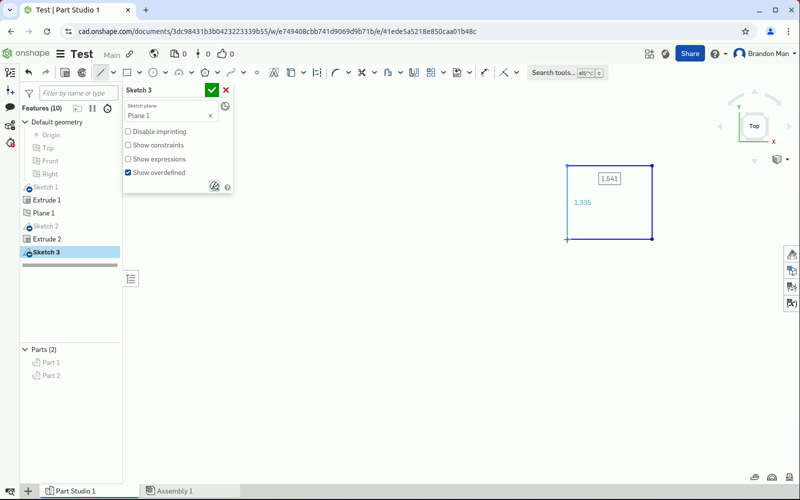
scroll(-6)
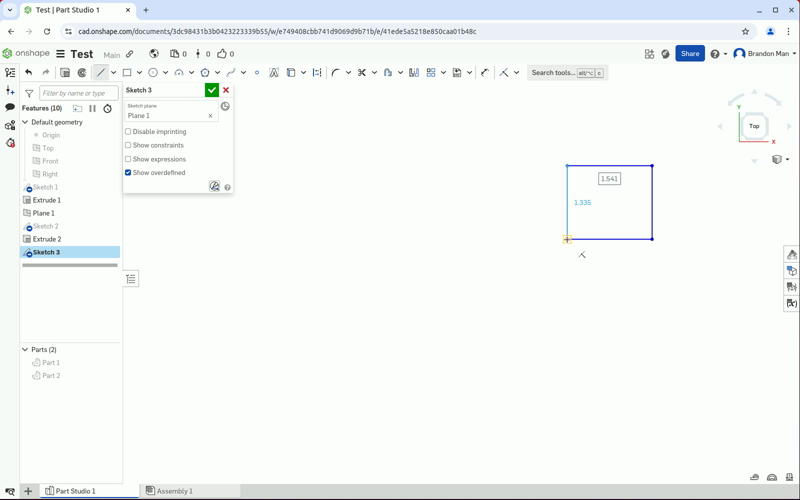
scroll(-6)
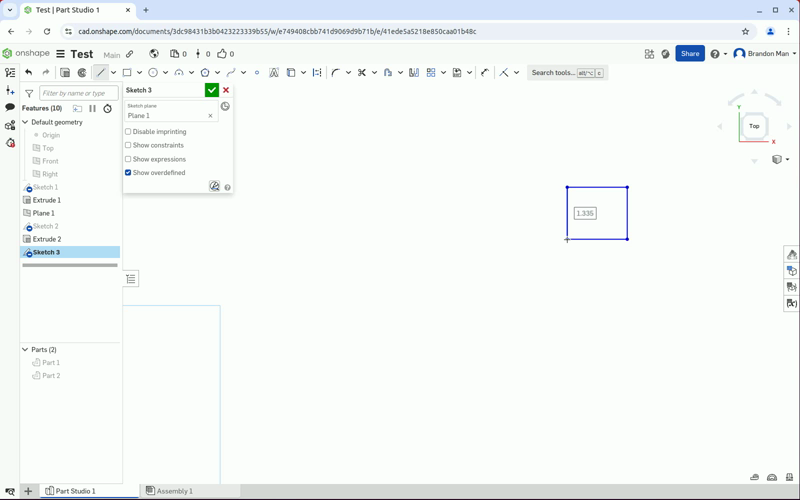
scroll(-6)
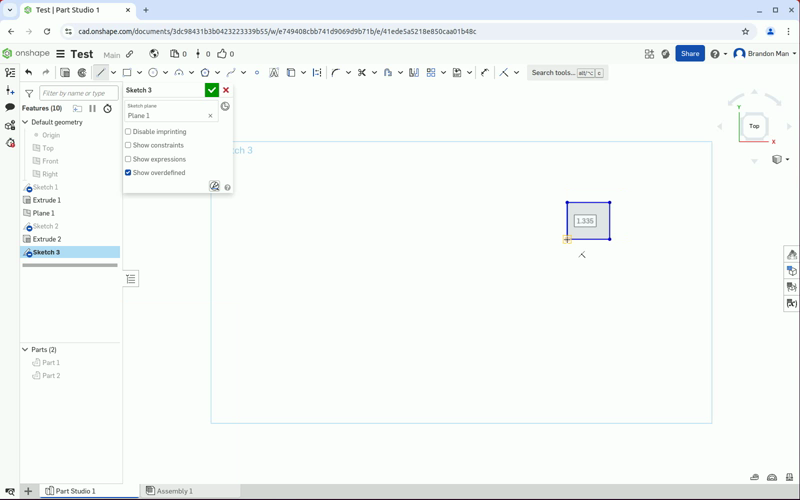
scroll(-6)
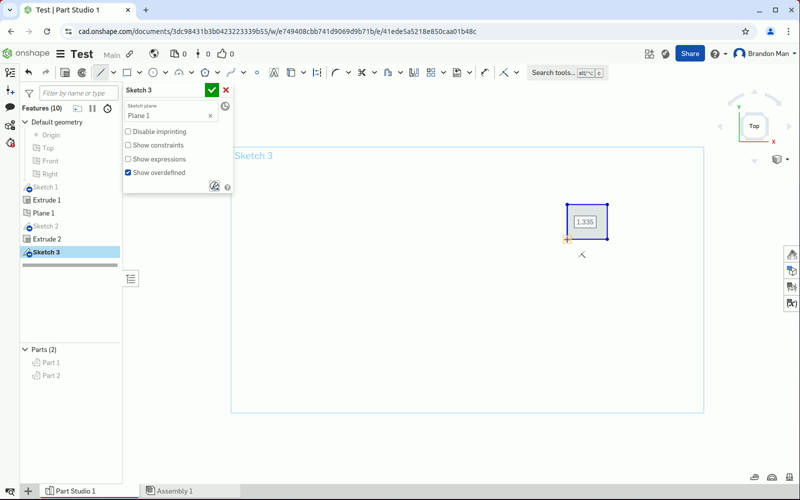
scroll(-6)
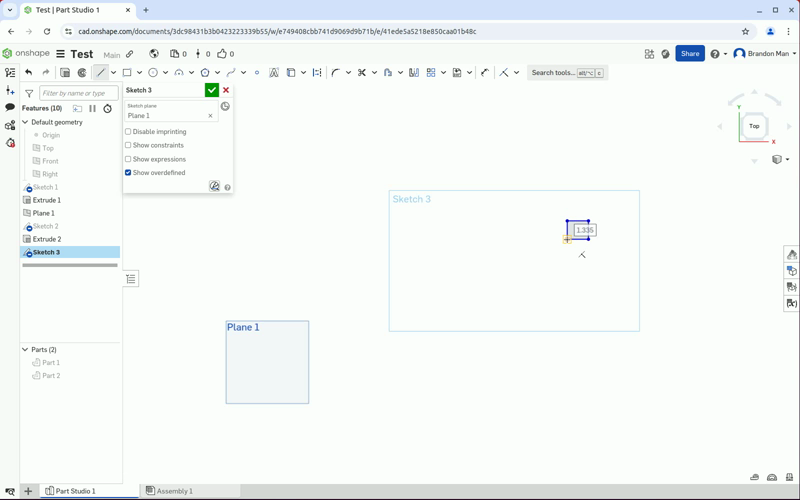
scroll(-6)
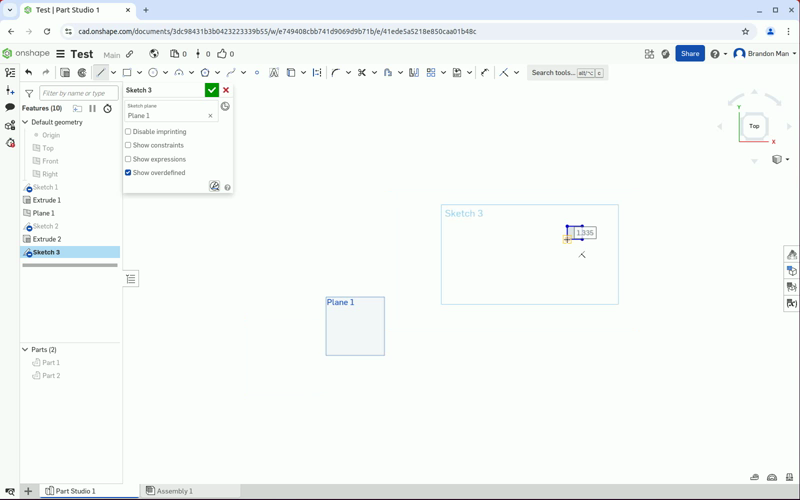
scroll(-6)
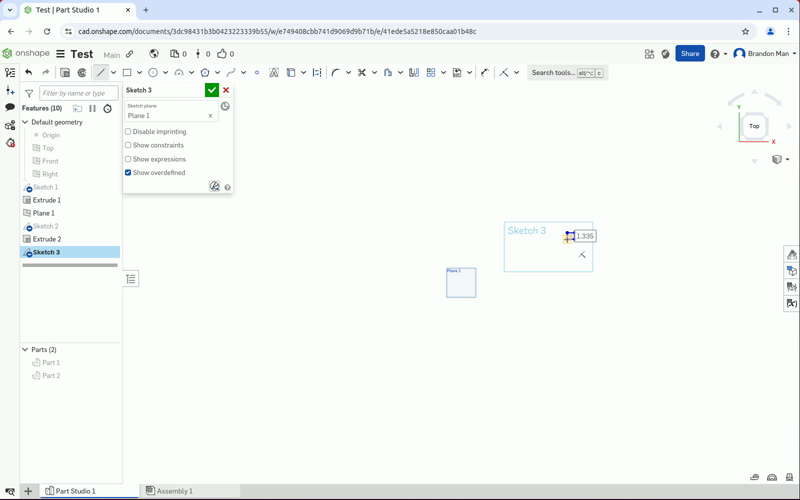
key(esc)
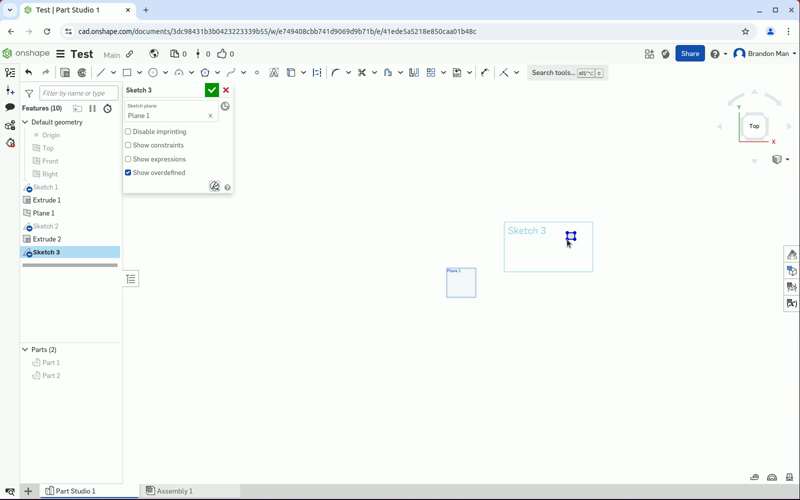
mouse_move(571, 238)
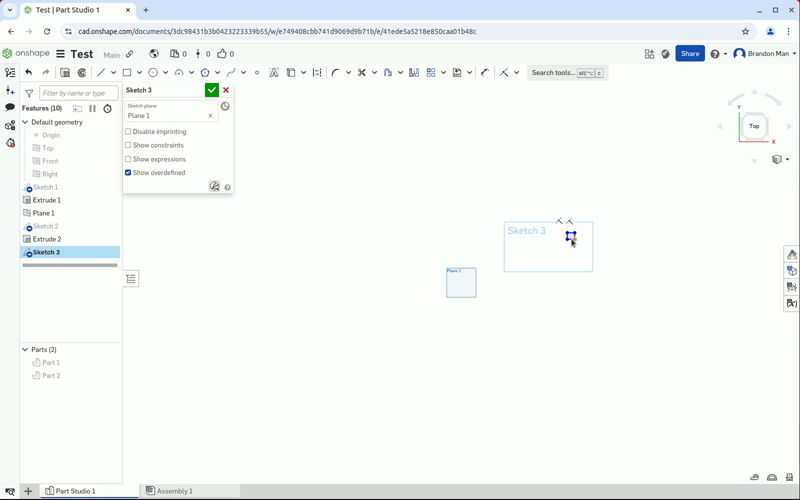
scroll(6)
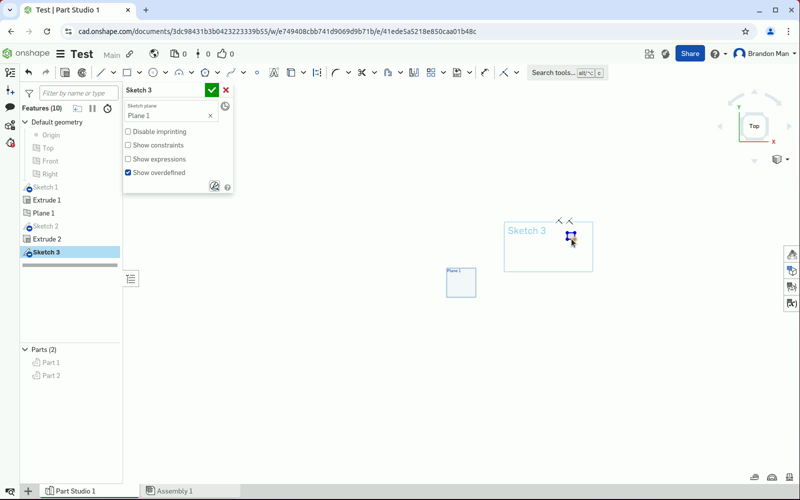
scroll(6)
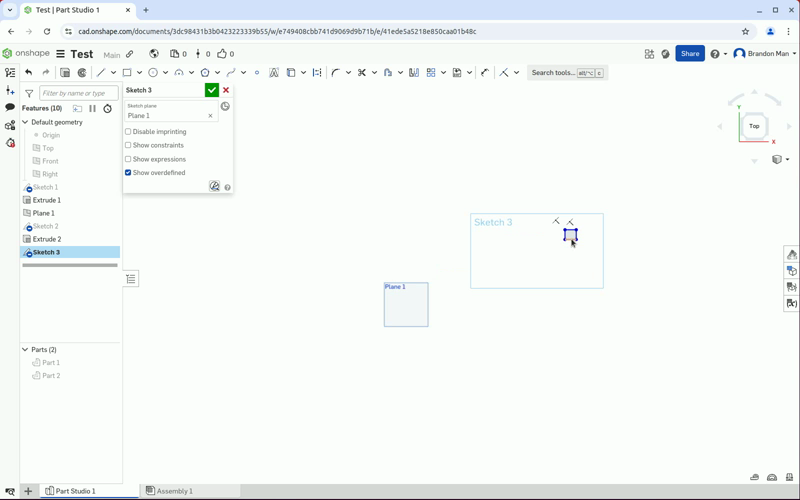
scroll(6)
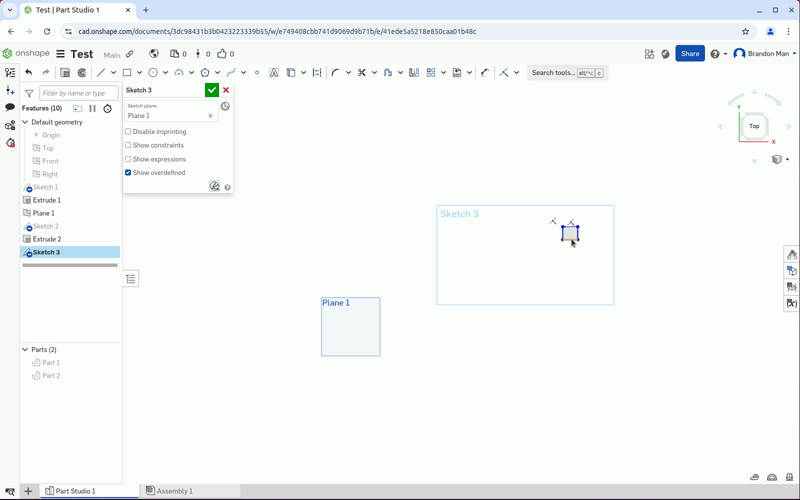
scroll(6)
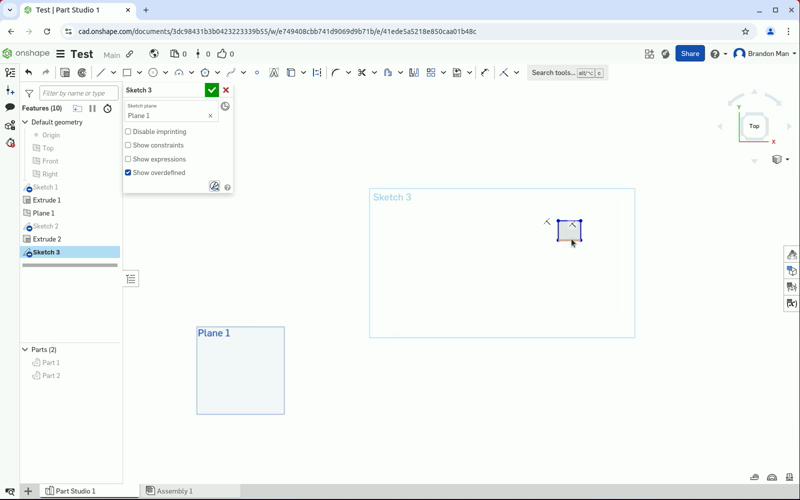
scroll(6)
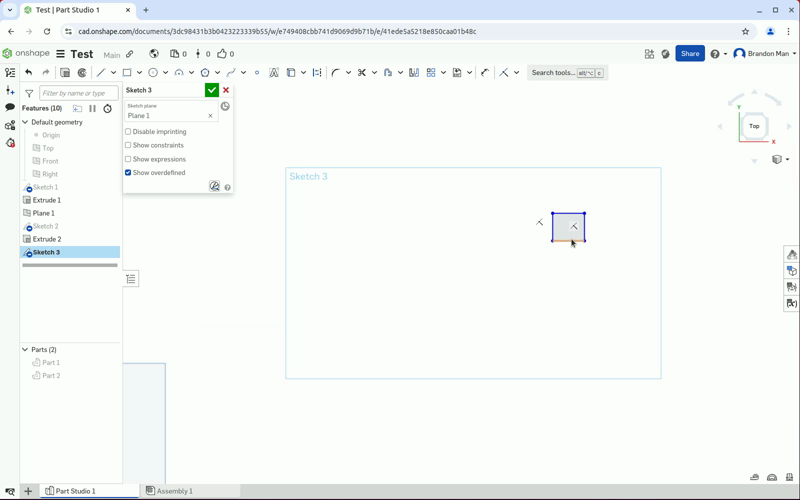
scroll(6)
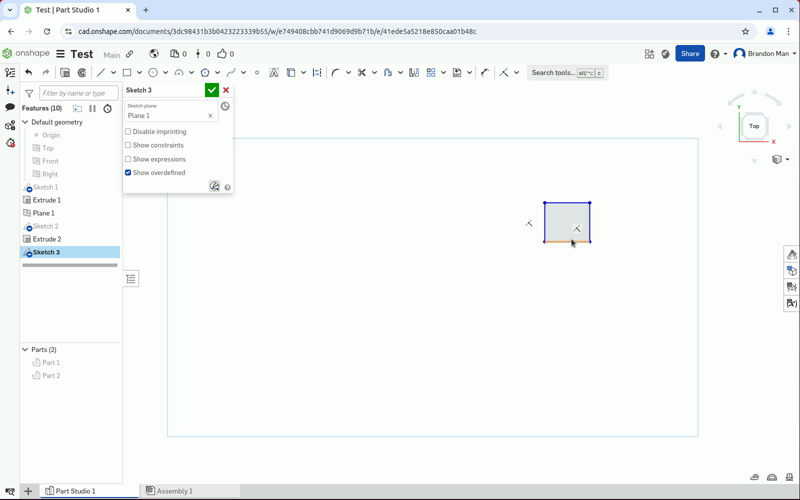
scroll(6)
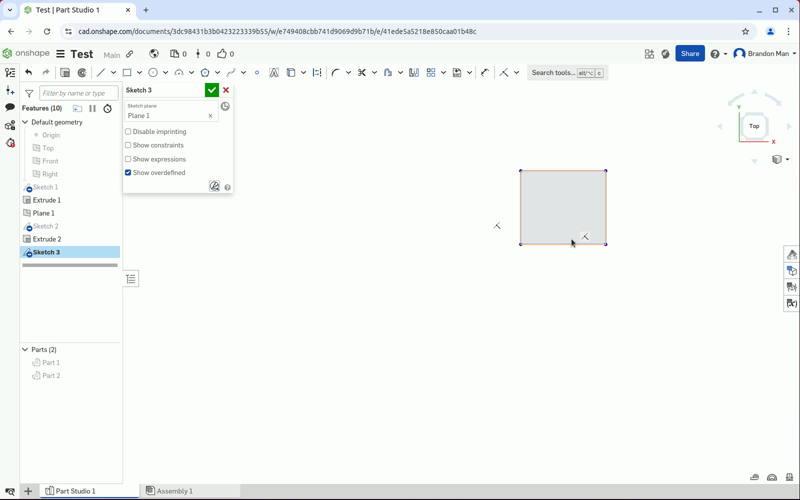
click(571, 238)
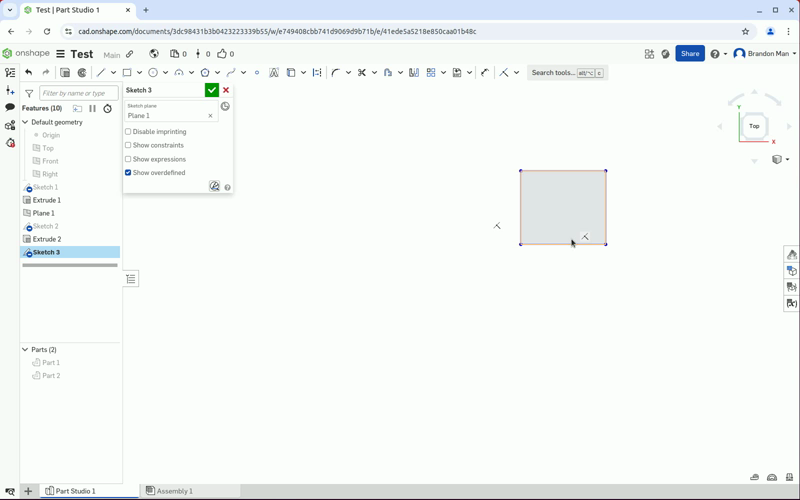
scroll(-6)
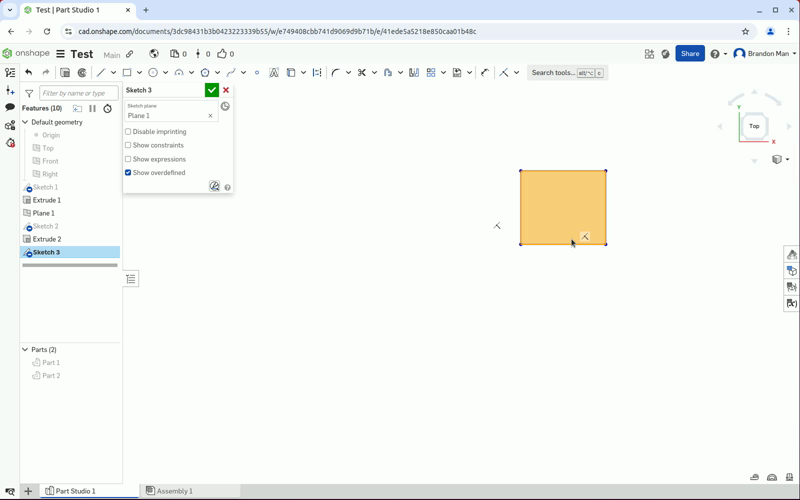
scroll(-6)
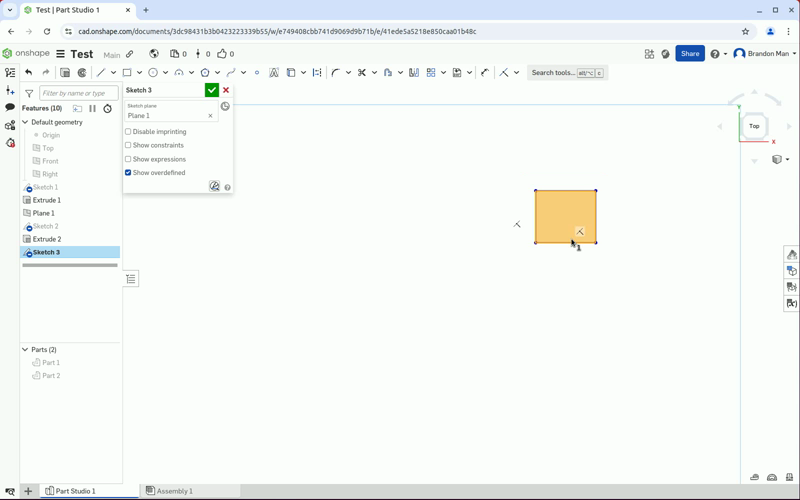
scroll(-6)
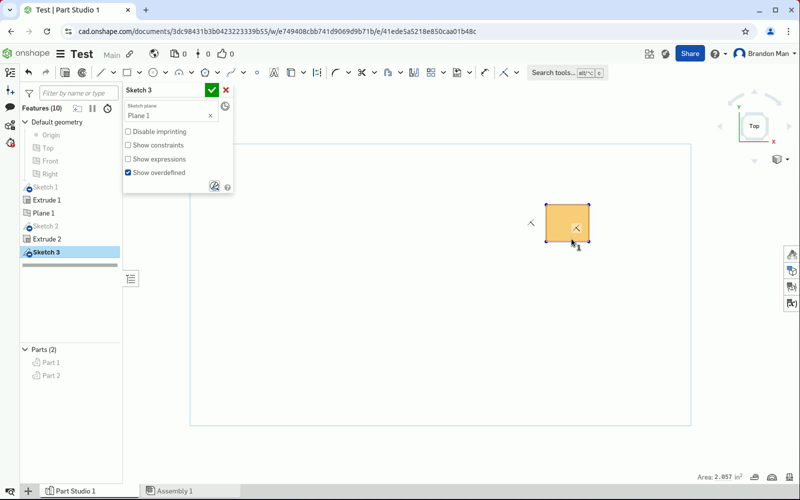
scroll(-6)
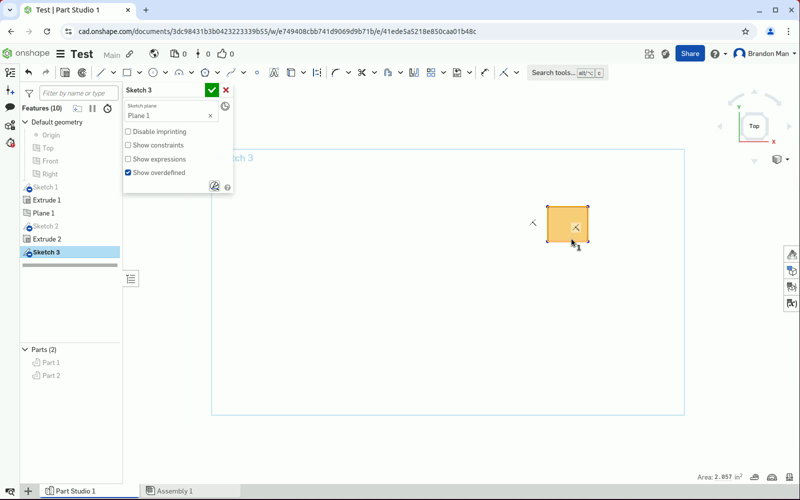
scroll(-6)
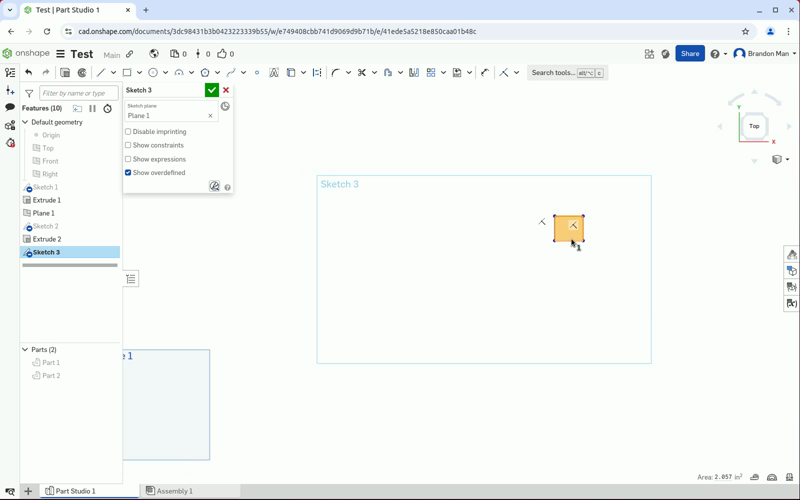
scroll(-6)
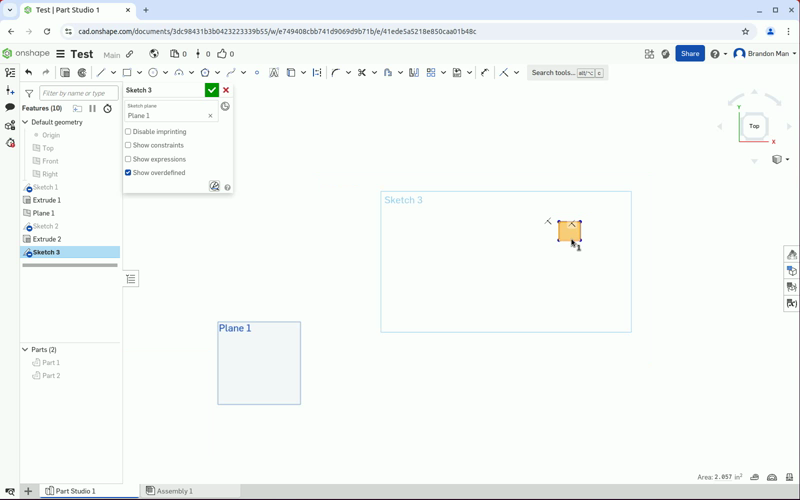
scroll(-6)
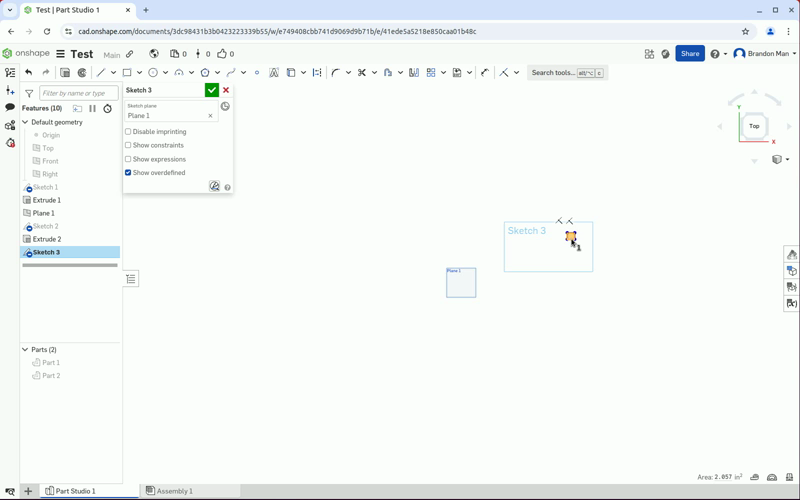
mouse_move(73, 352)
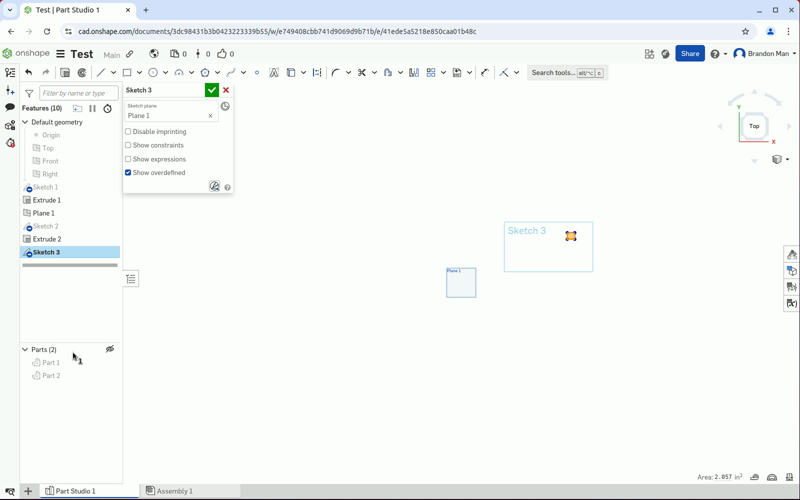
key(shift+y)
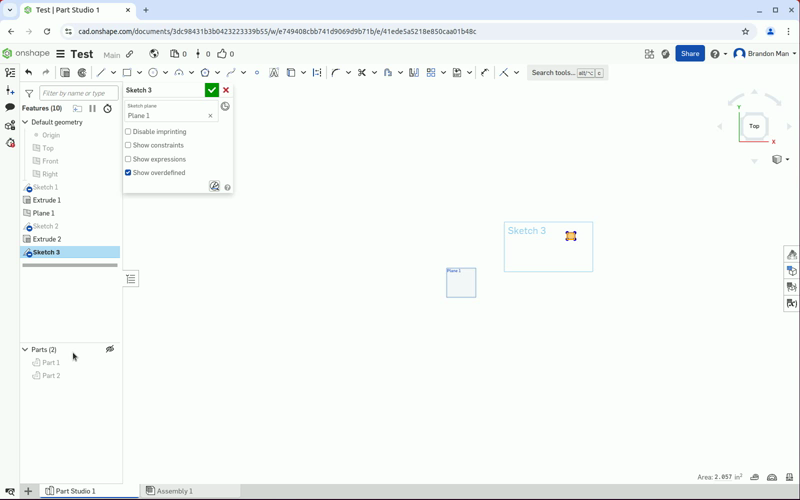
key(shift+e)
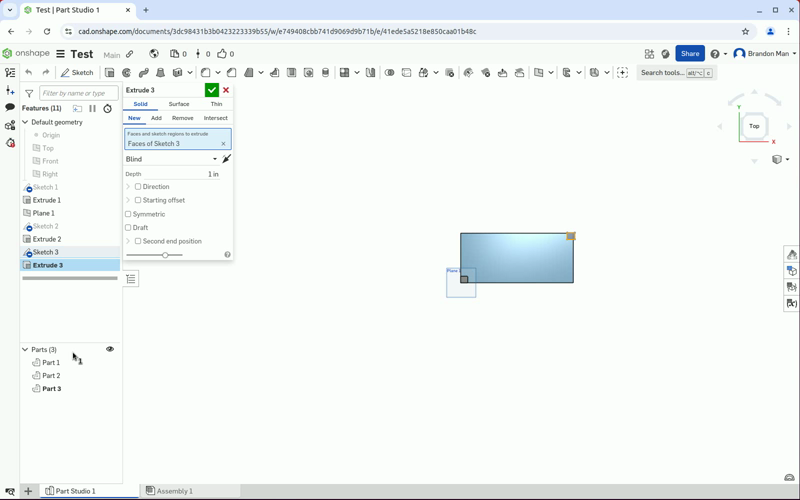
mouse_move(143, 106)
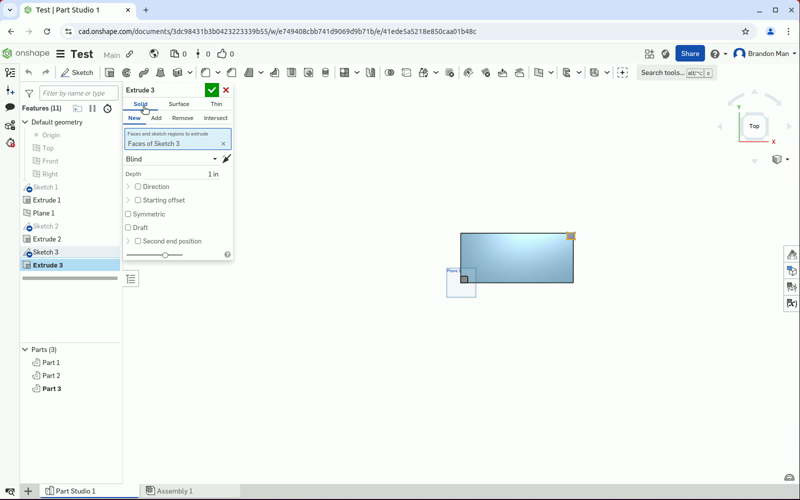
click(143, 106)
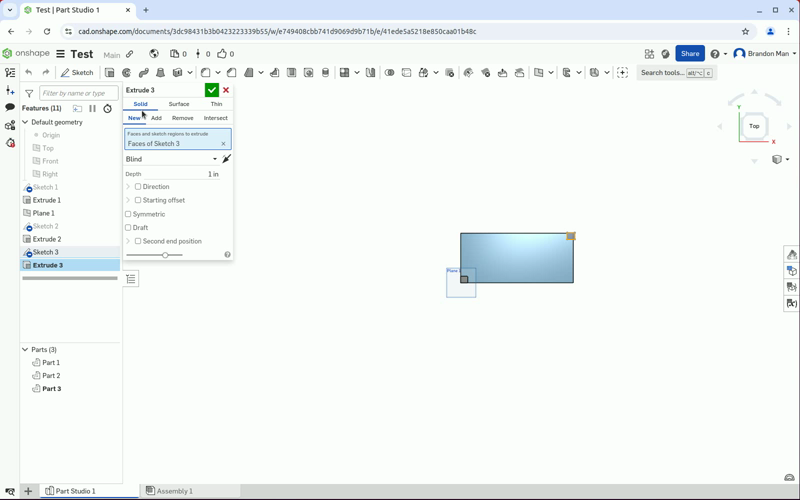
mouse_move(137, 120)
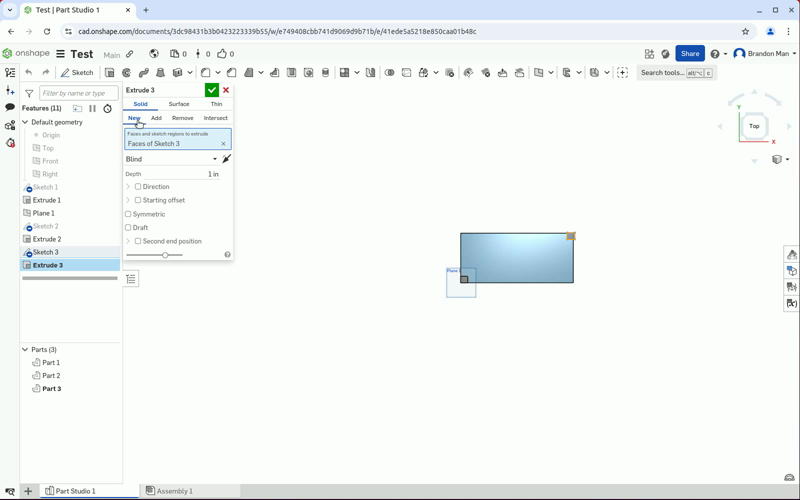
click(137, 120)
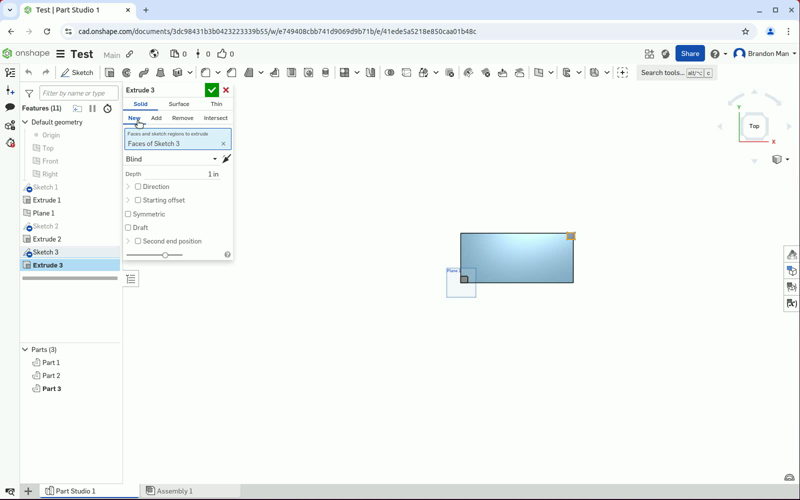
key(tab, 4)
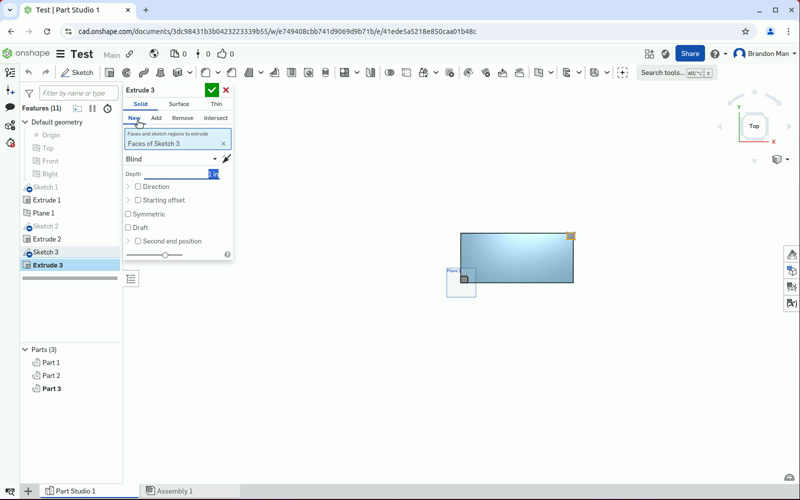
text(7.703)
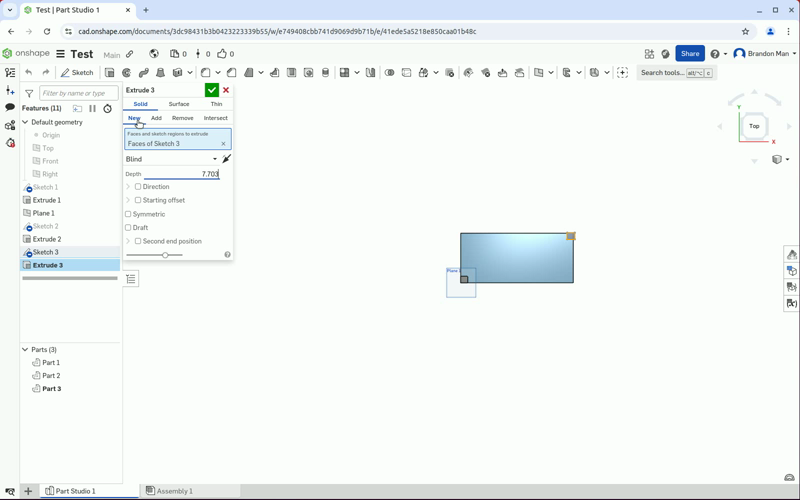
key(enter)
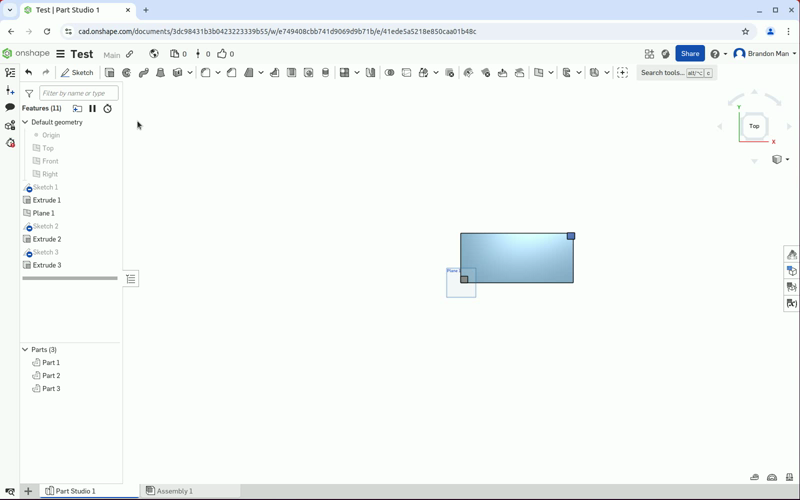
key(shift+h)
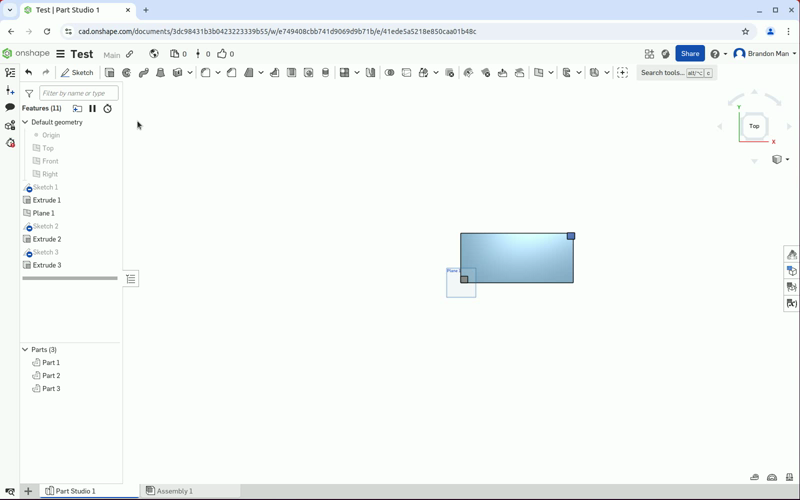
key(shift+h)
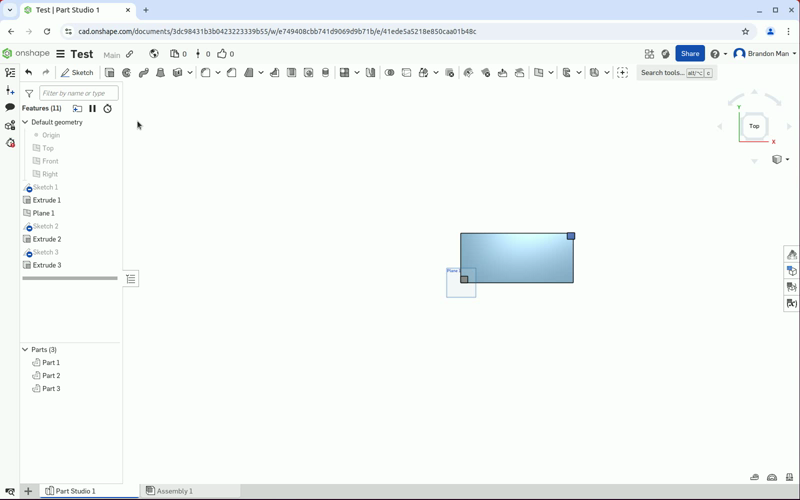
mouse_move(73, 189)
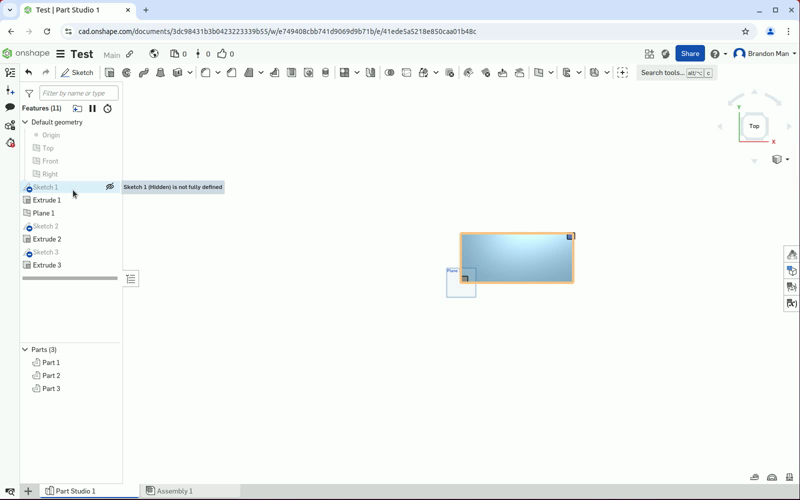
click(73, 189)
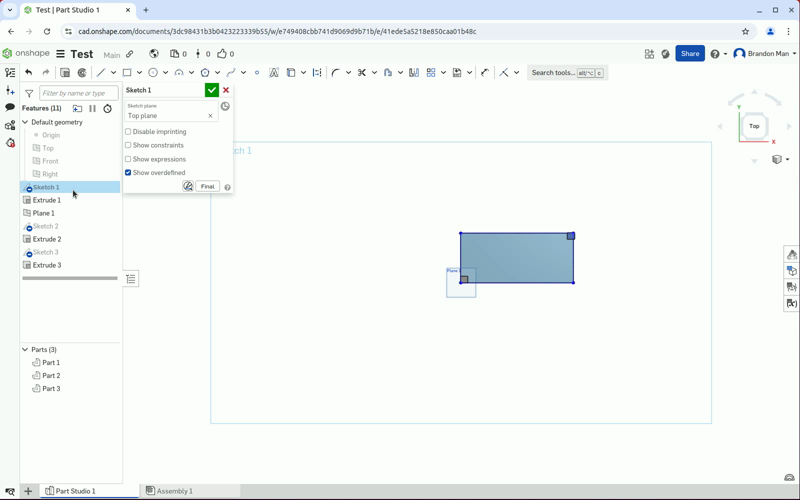
mouse_move(229, 92)
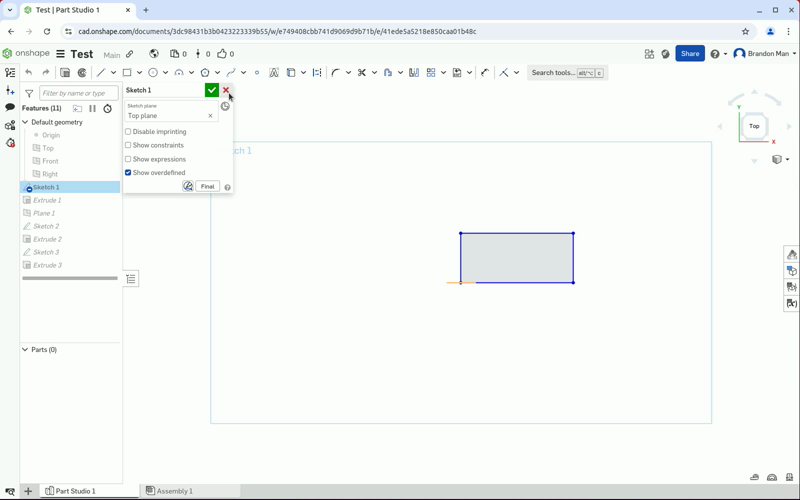
click(229, 92)
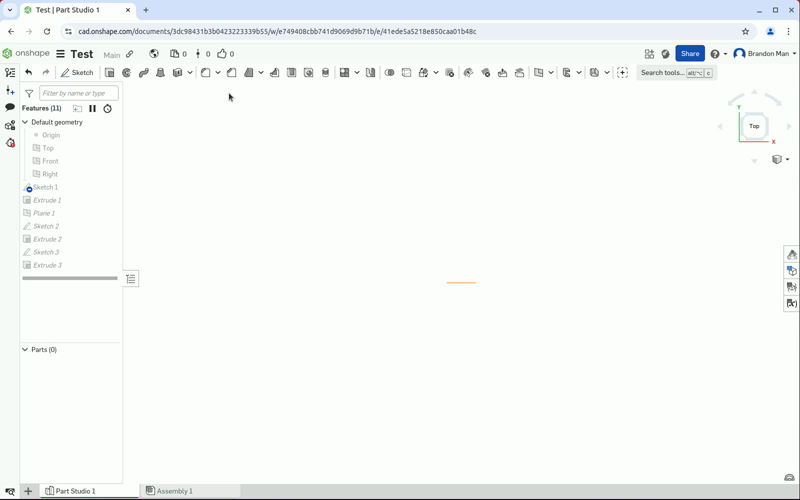
key(shift+s)
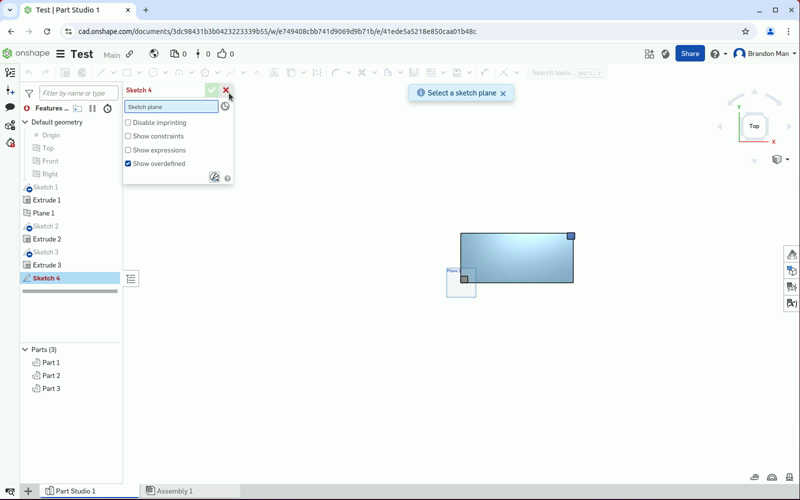
mouse_move(73, 215)
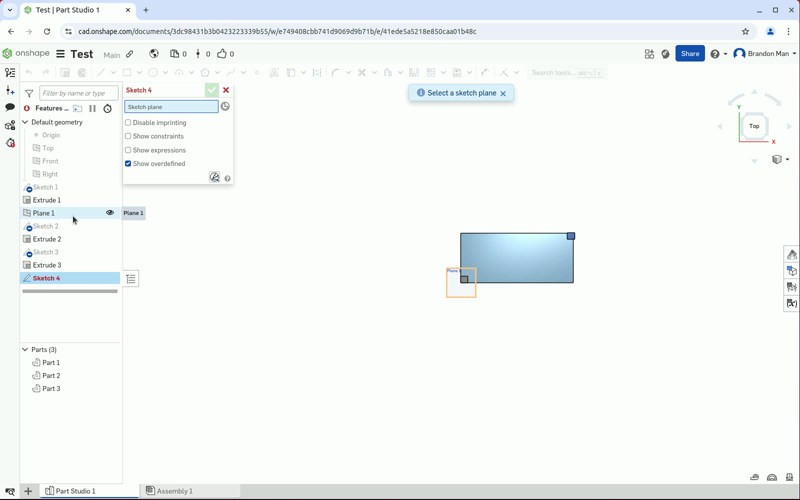
click(73, 215)
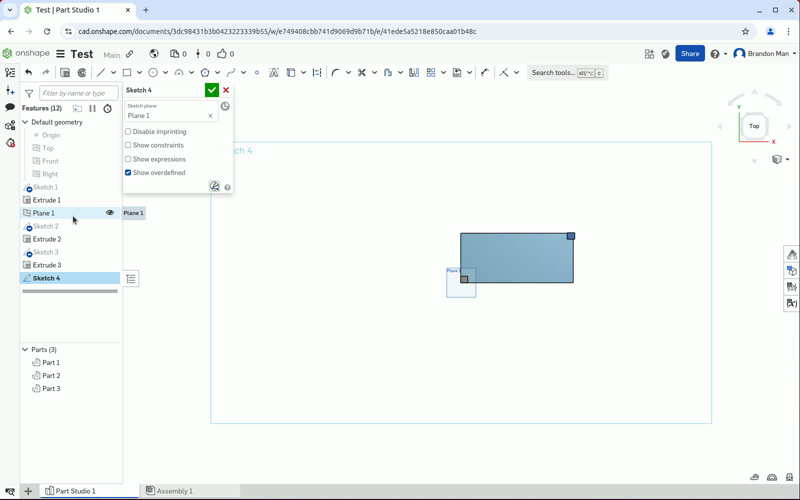
mouse_move(73, 352)
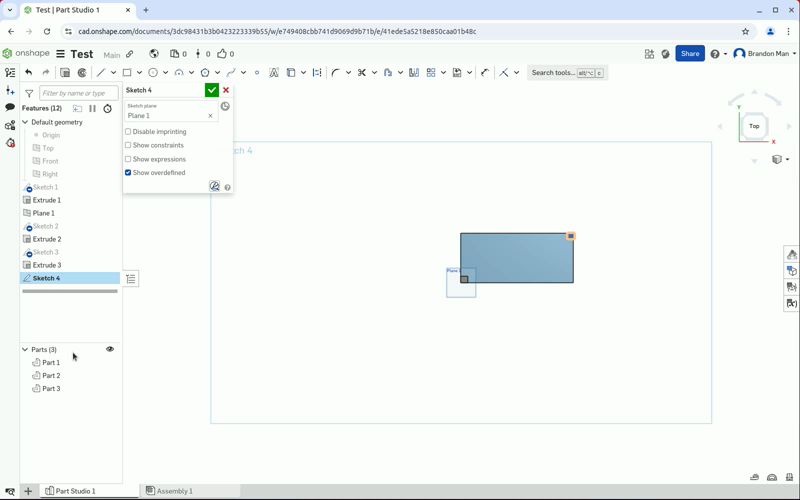
key(y)
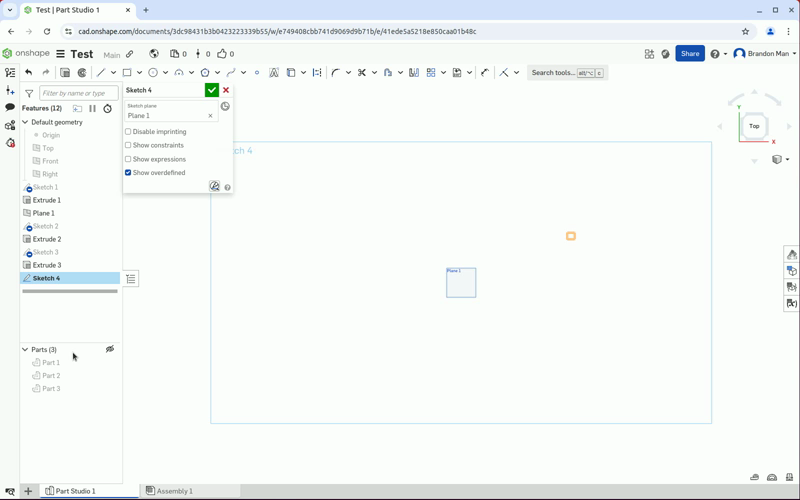
key(l)
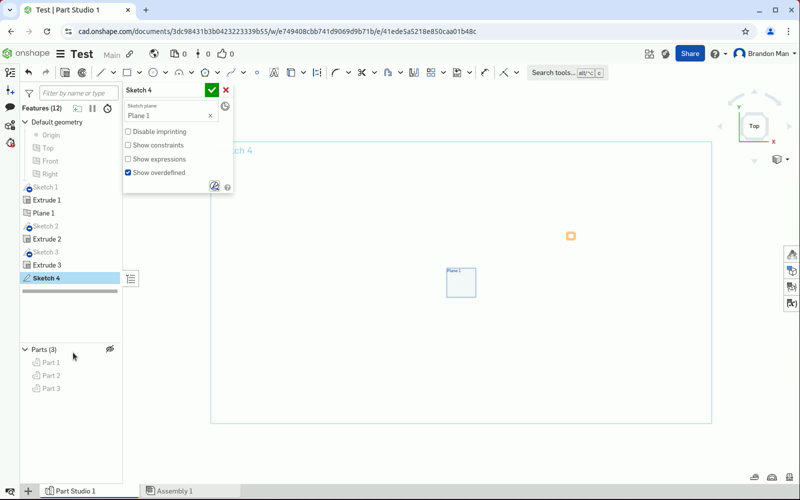
key_down(shift)
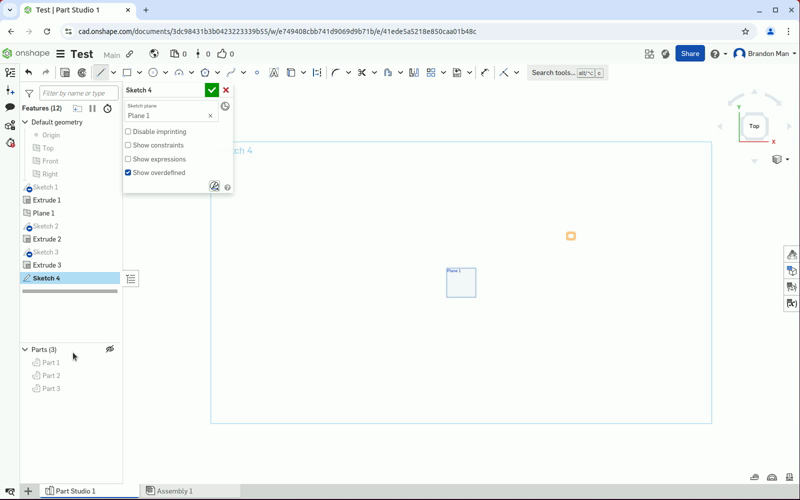
mouse_move(567, 282)
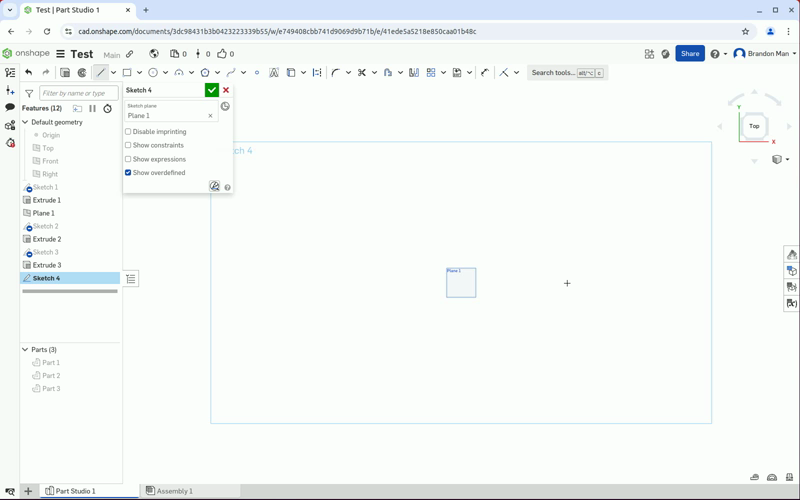
click(567, 282)
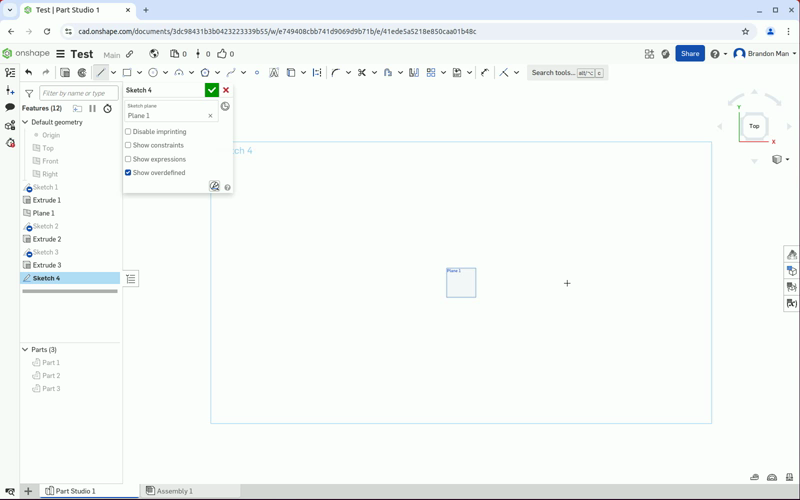
key_up(shift)
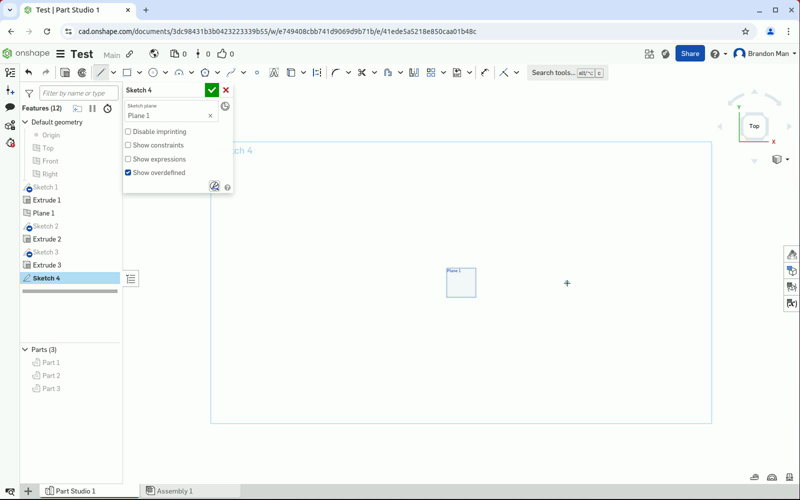
key_down(shift)
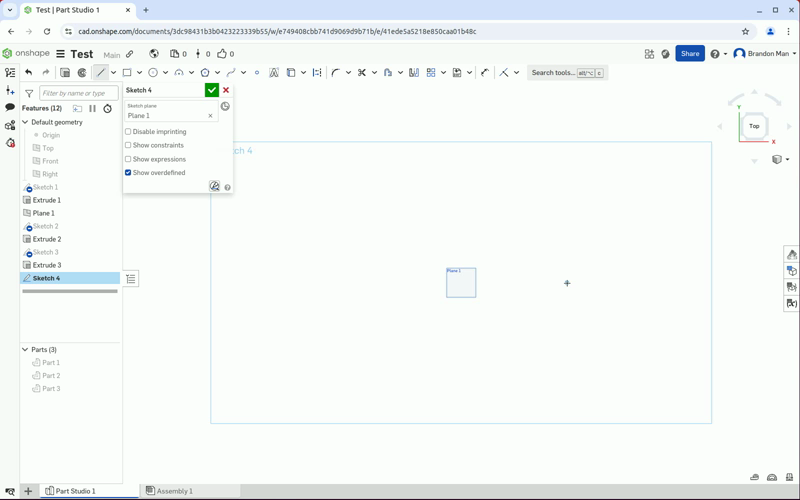
mouse_move(589, 282)
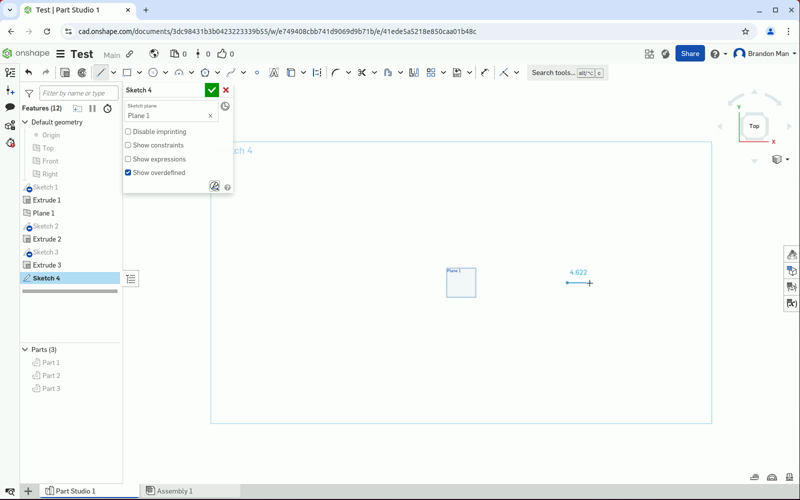
mouse_move(574, 282)
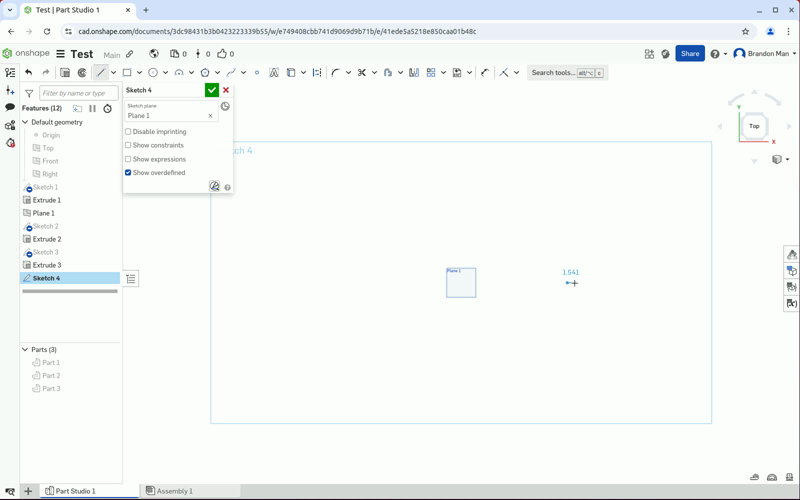
scroll(6)
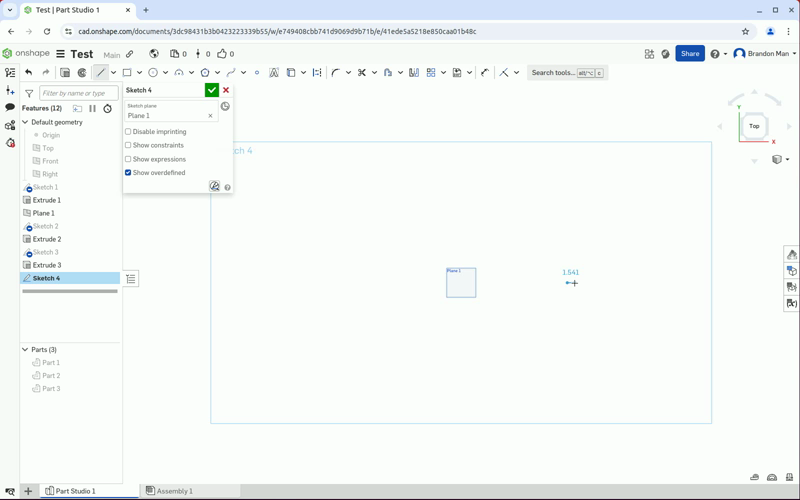
scroll(6)
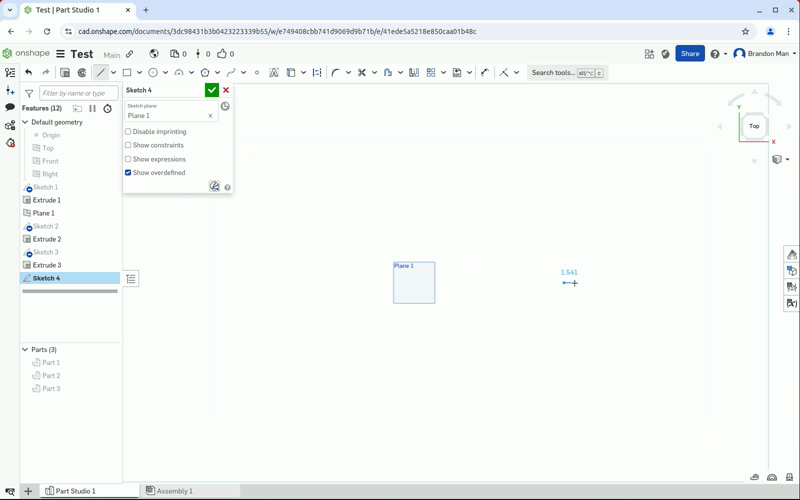
scroll(6)
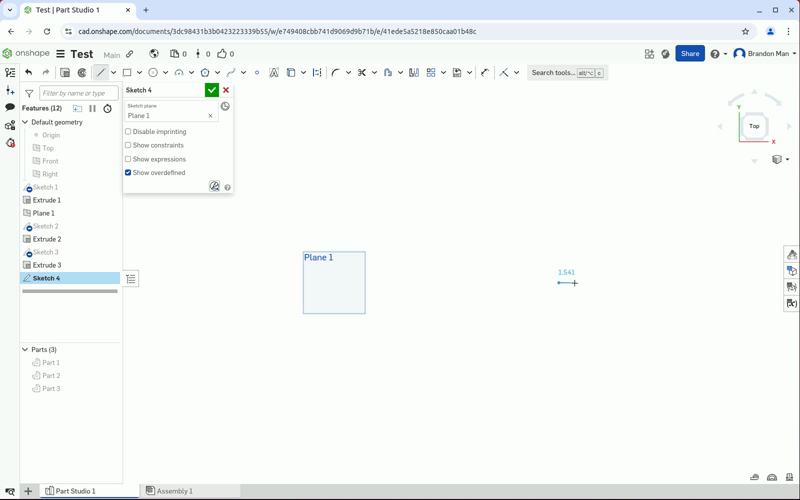
scroll(6)
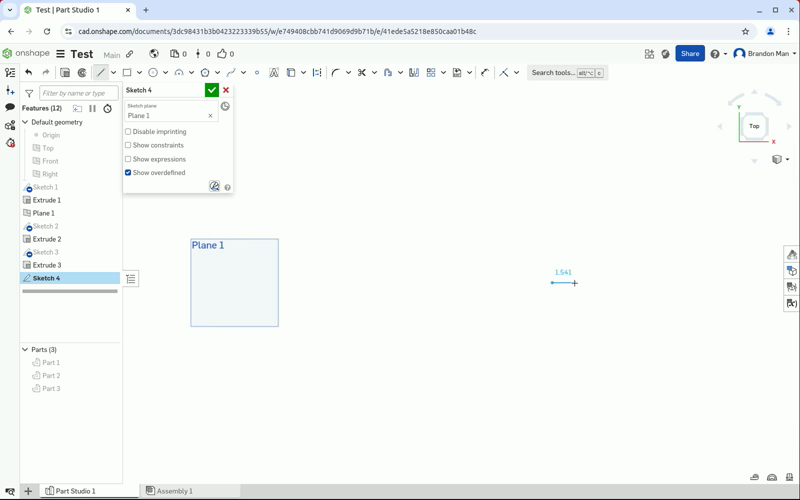
scroll(6)
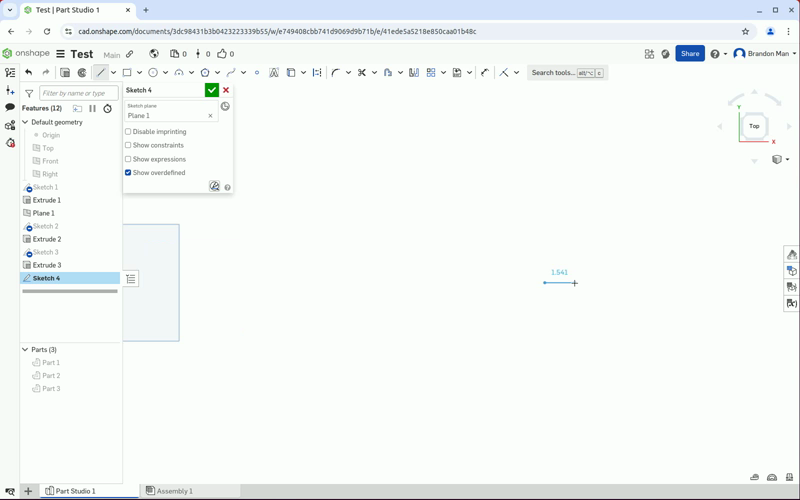
scroll(6)
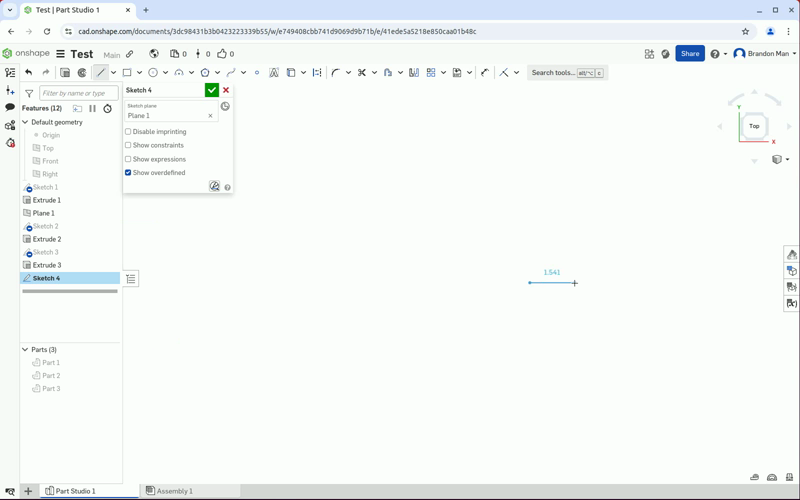
scroll(6)
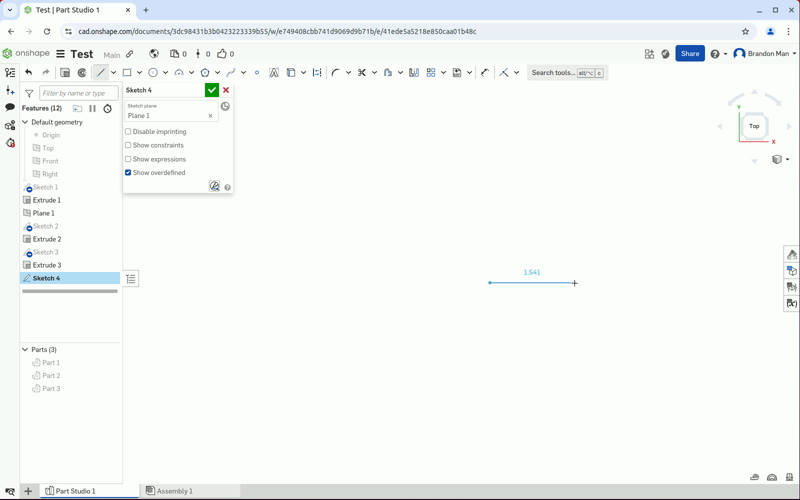
click(574, 282)
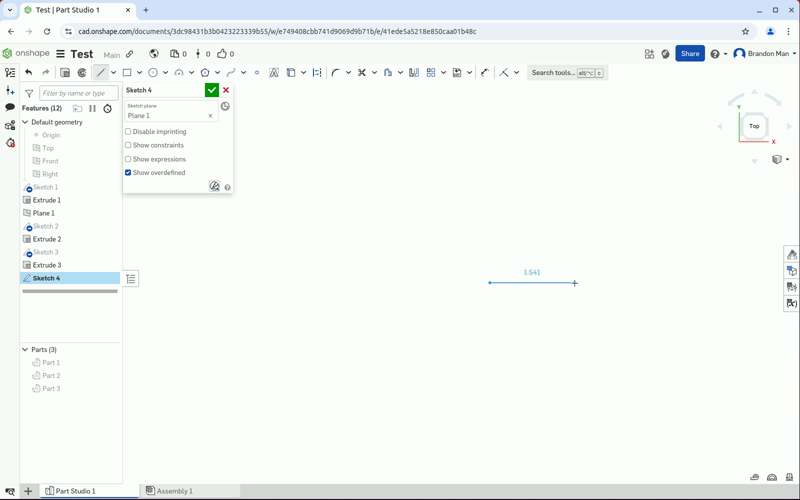
scroll(-6)
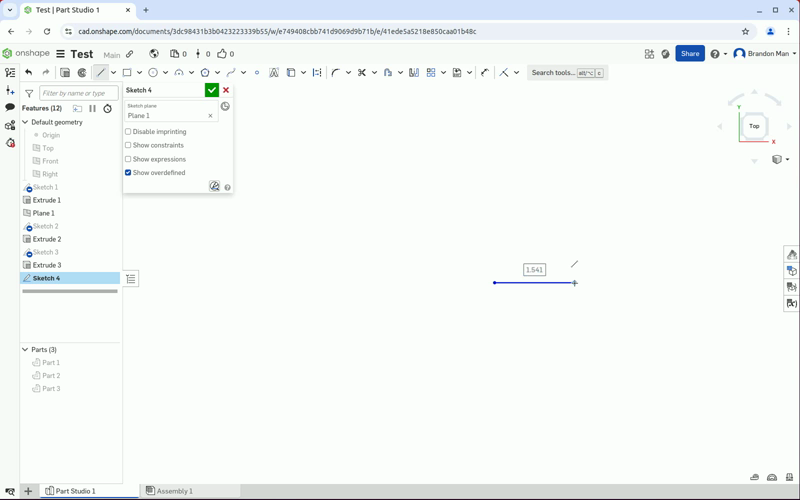
scroll(-6)
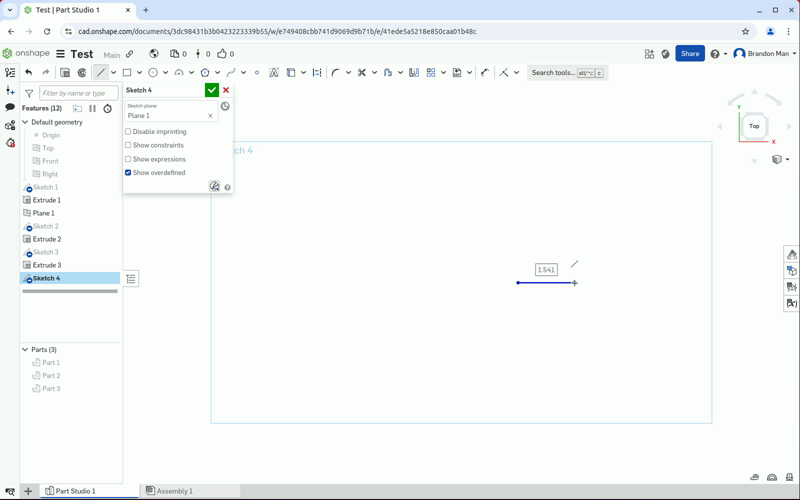
scroll(-6)
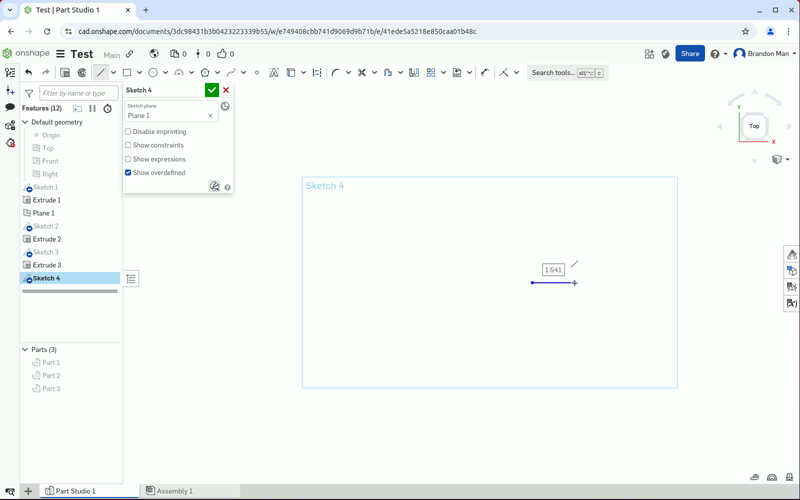
scroll(-6)
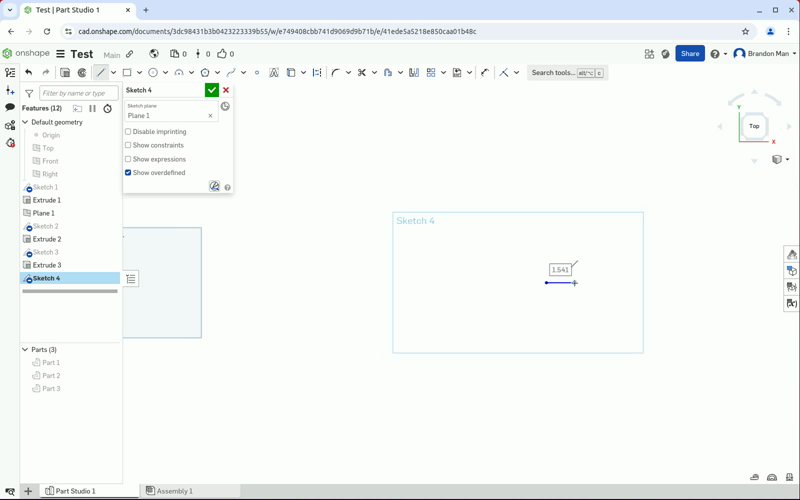
scroll(-6)
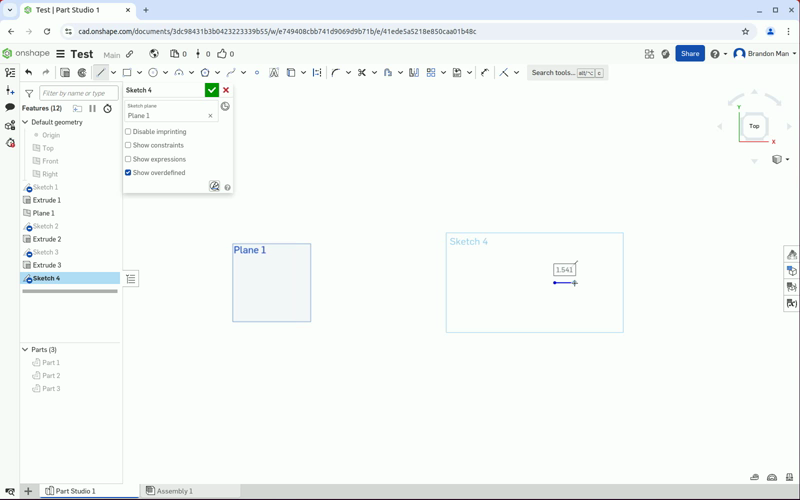
scroll(-6)
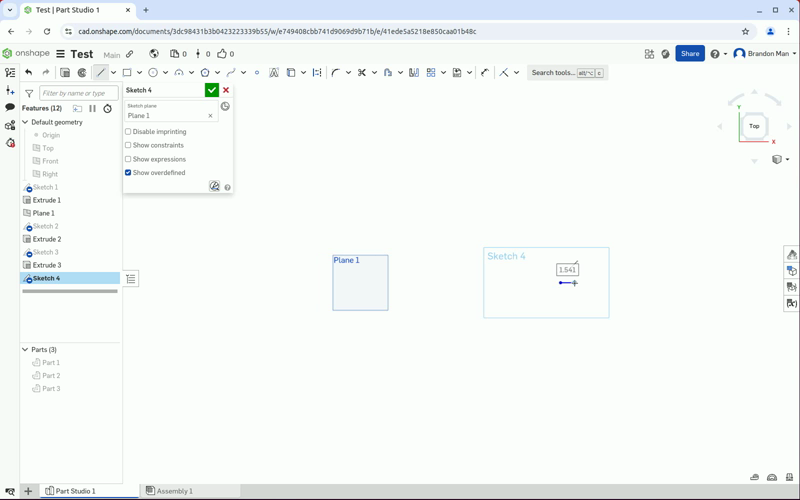
scroll(-6)
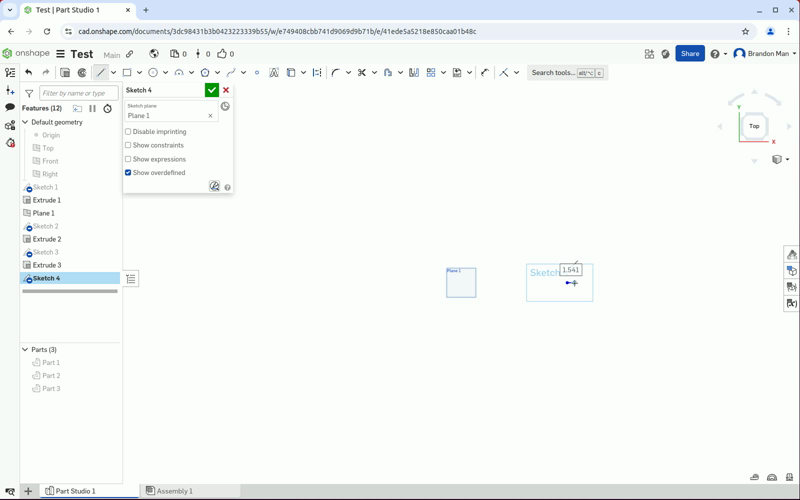
key_up(shift)
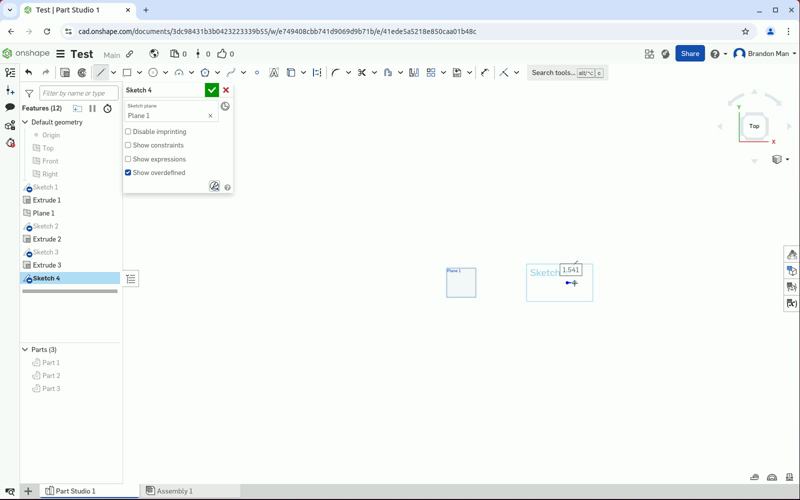
key_down(shift)
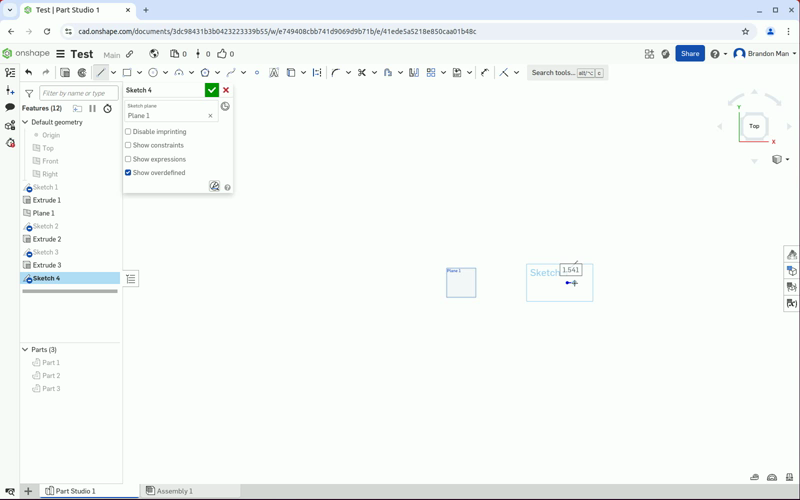
mouse_move(589, 282)
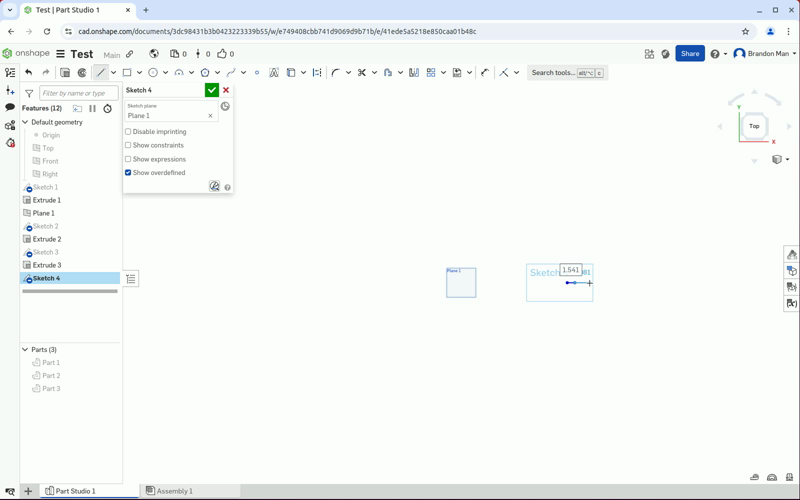
mouse_move(574, 276)
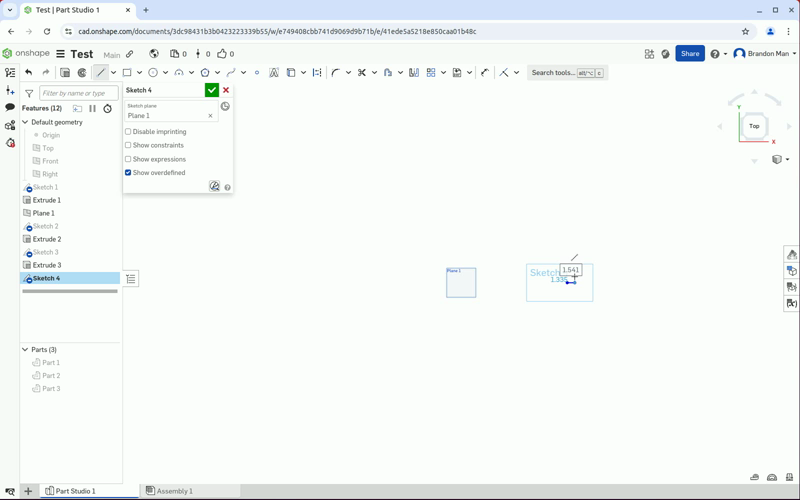
scroll(6)
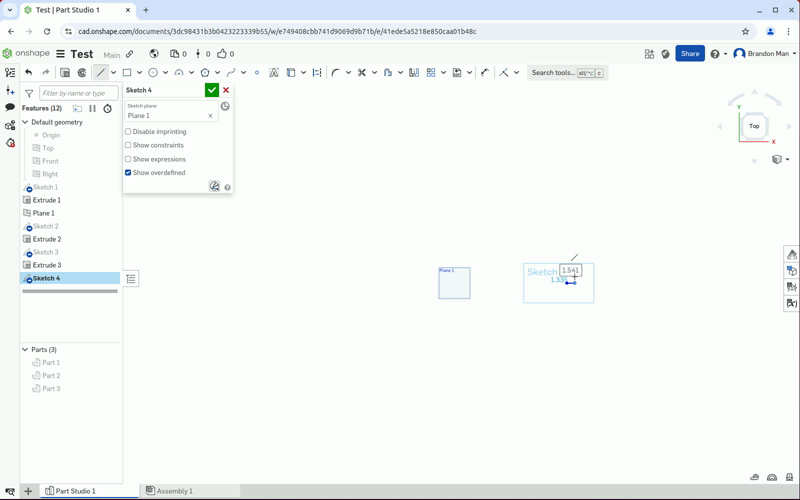
scroll(6)
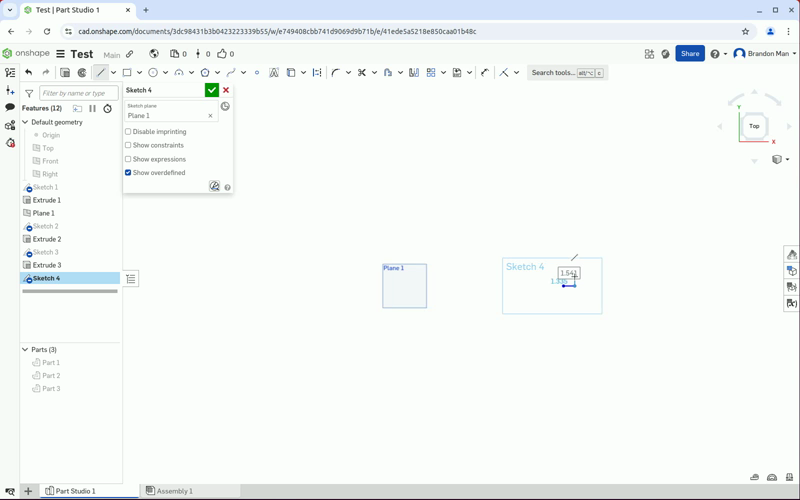
scroll(6)
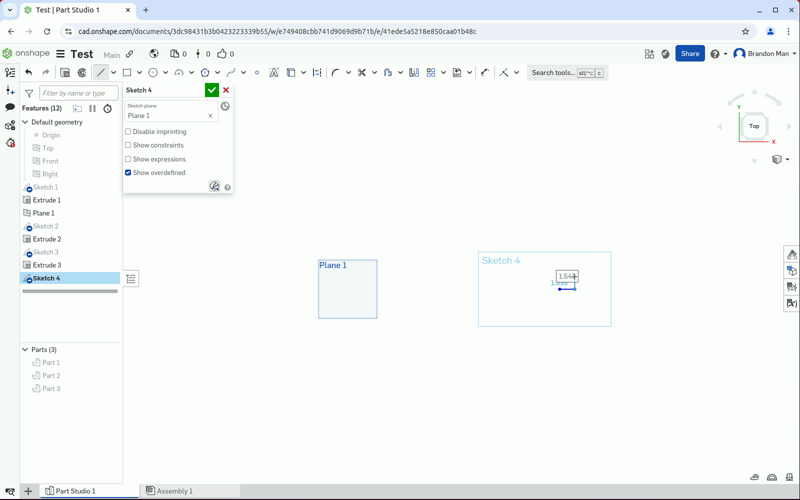
scroll(6)
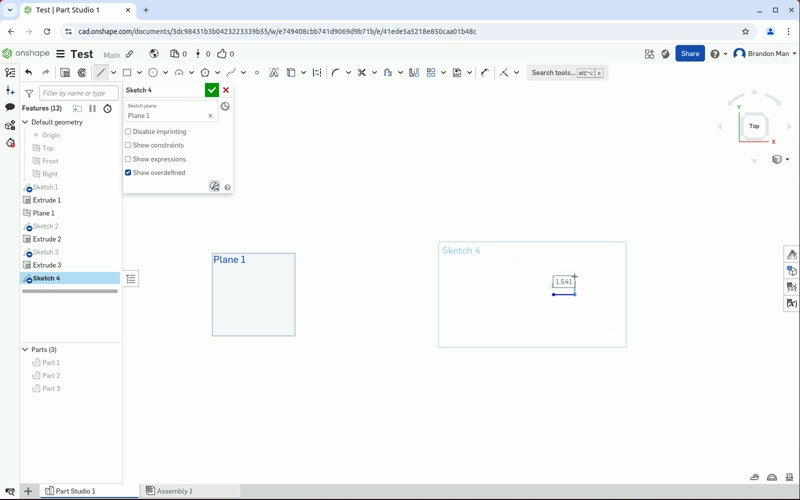
scroll(6)
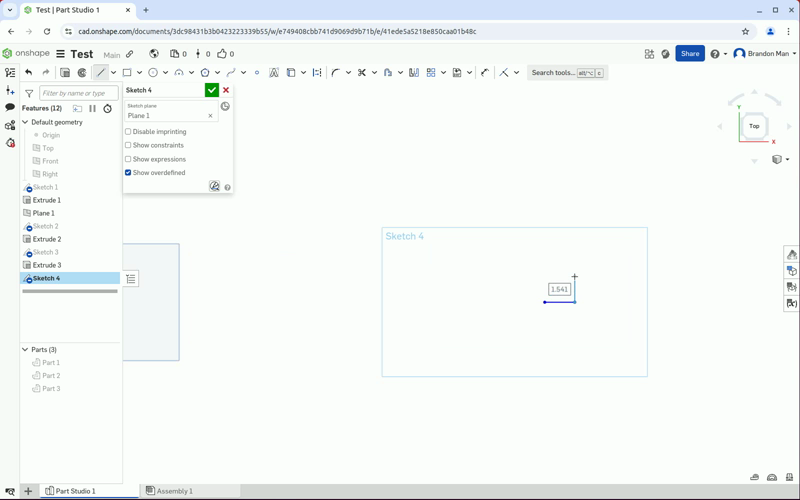
scroll(6)
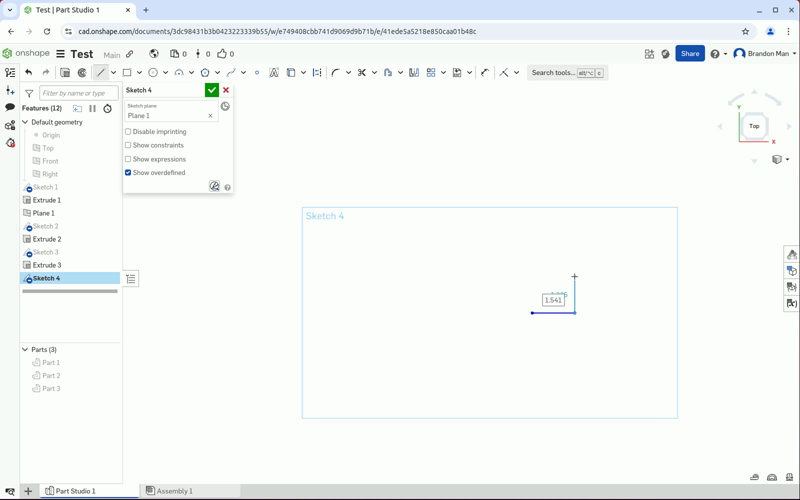
scroll(6)
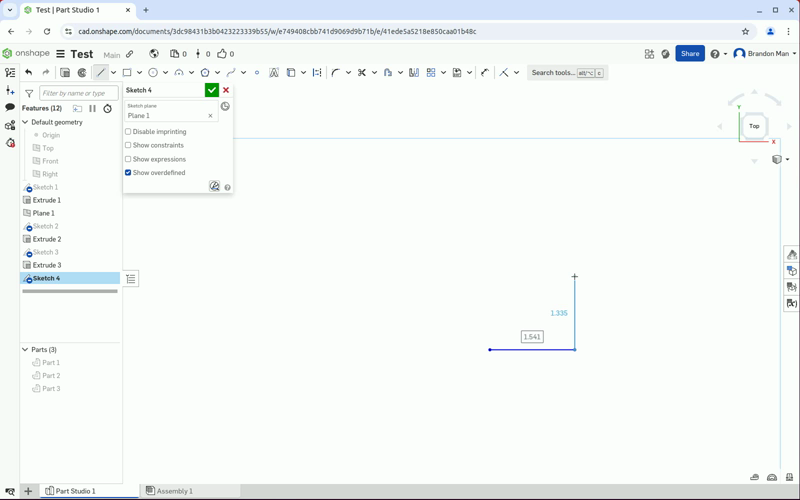
click(574, 276)
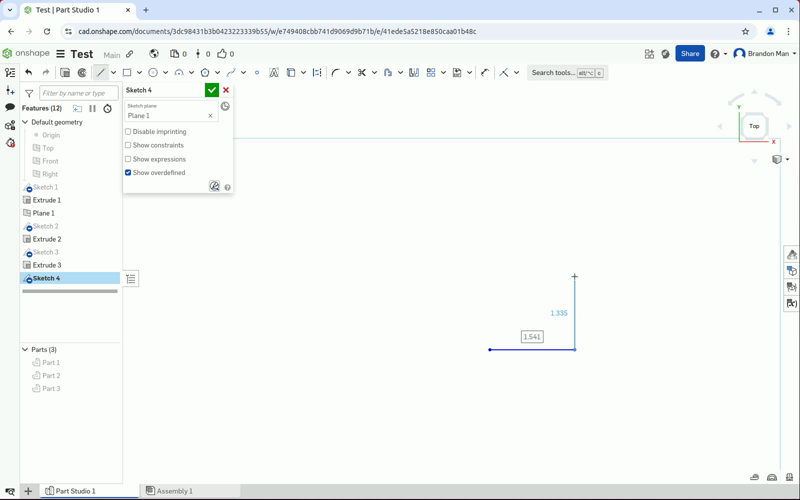
scroll(-6)
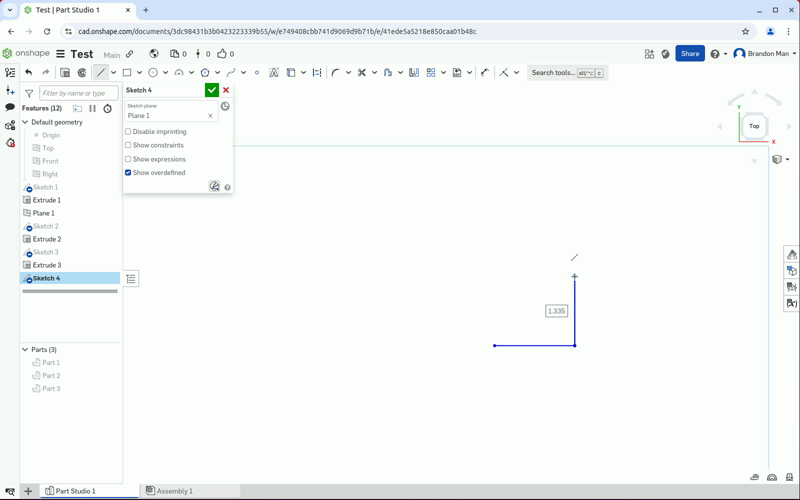
scroll(-6)
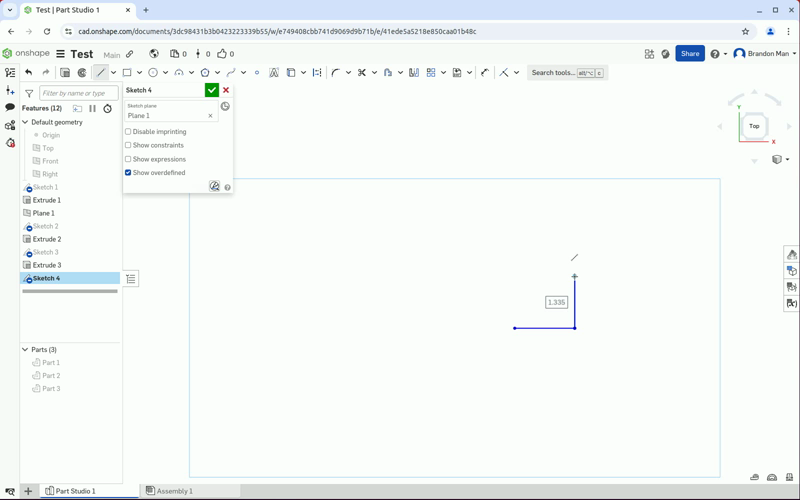
scroll(-6)
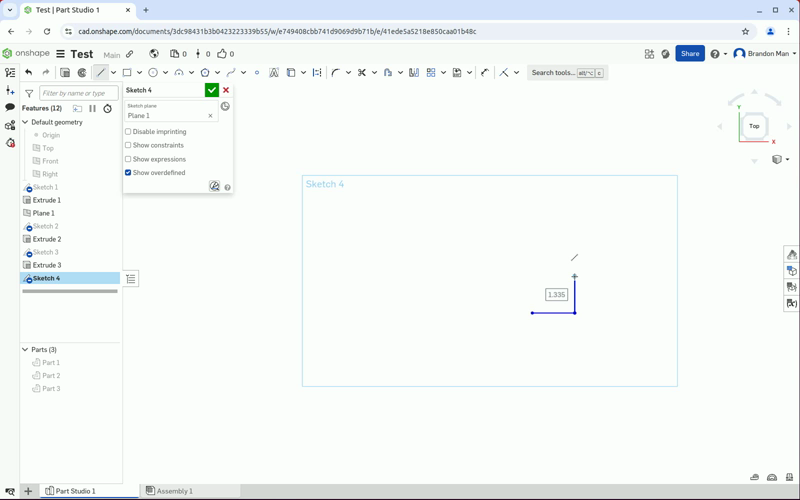
scroll(-6)
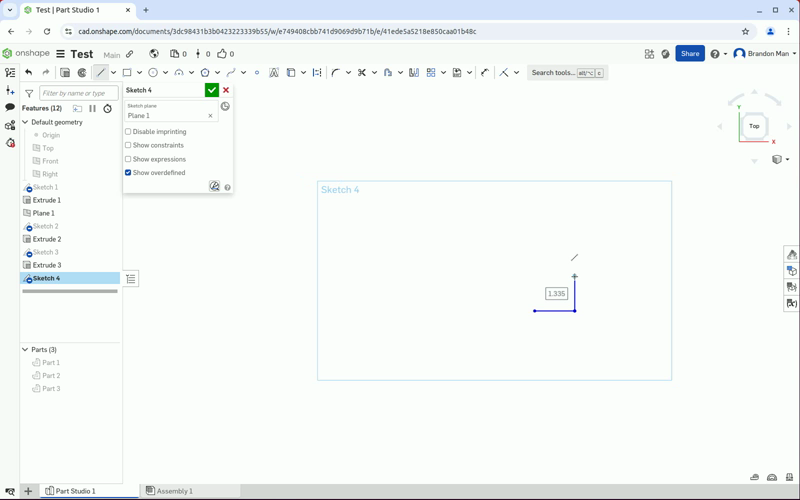
scroll(-6)
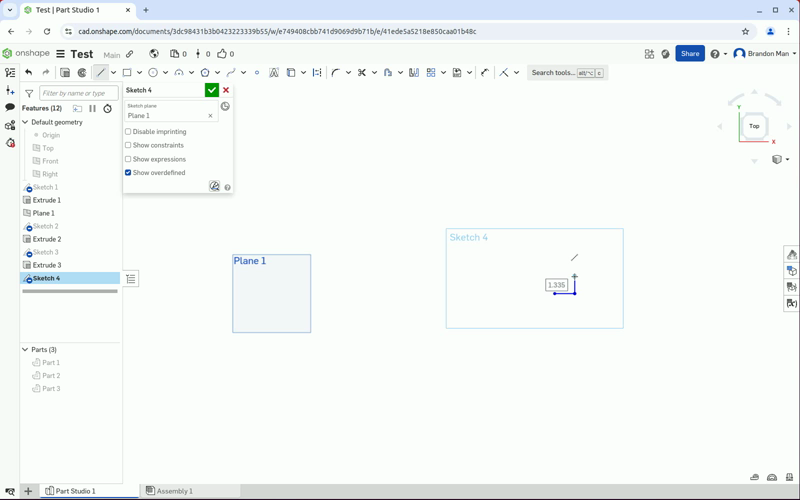
scroll(-6)
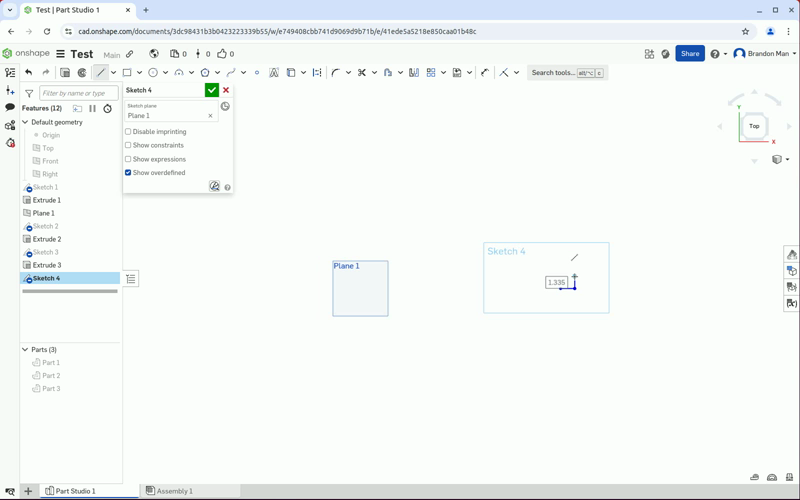
scroll(-6)
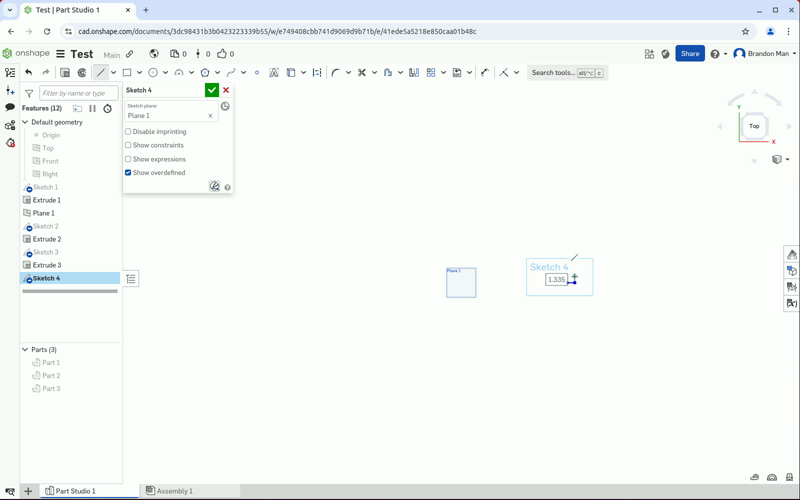
key_up(shift)
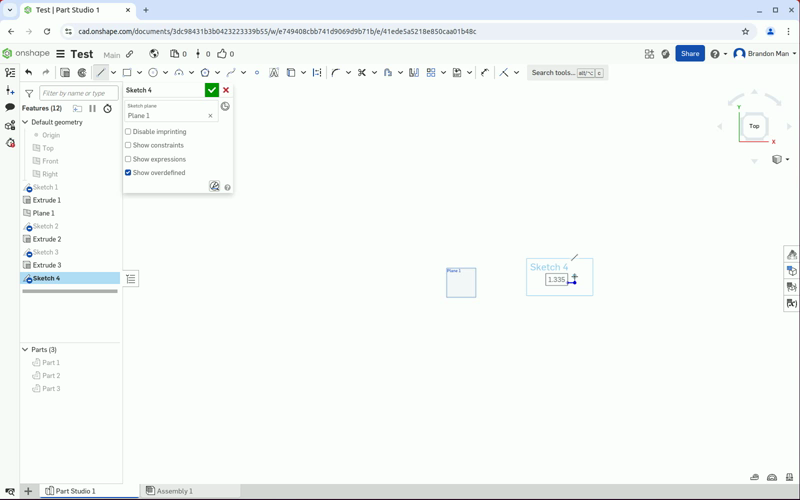
key_down(shift)
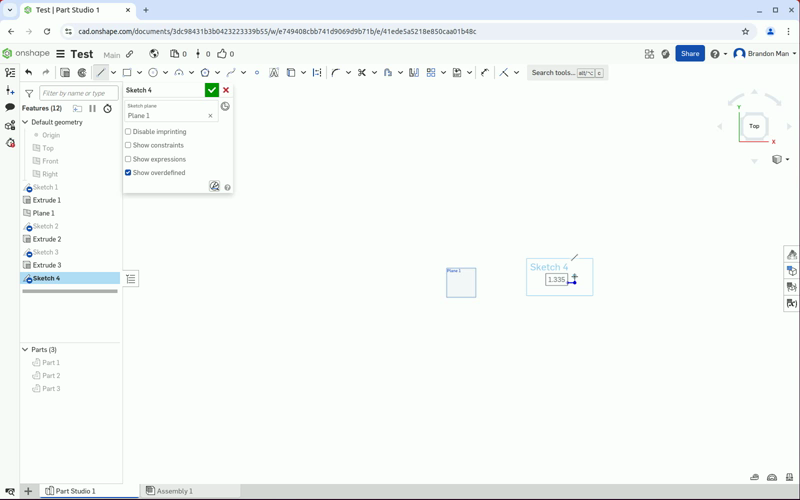
mouse_move(589, 276)
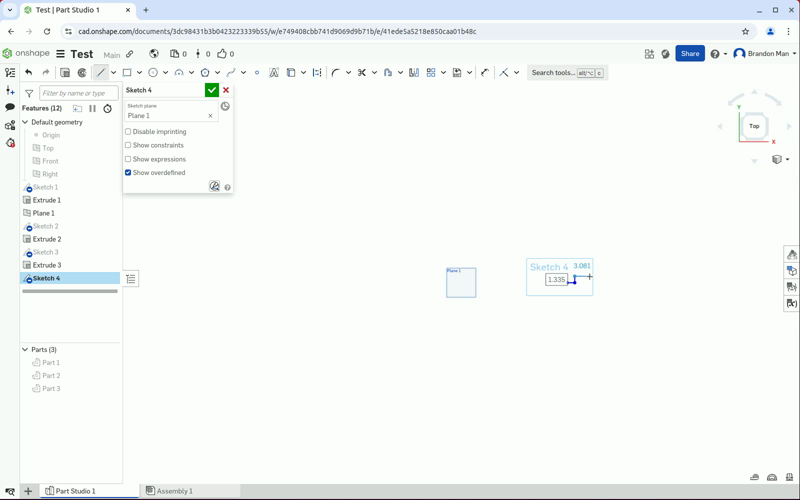
mouse_move(567, 276)
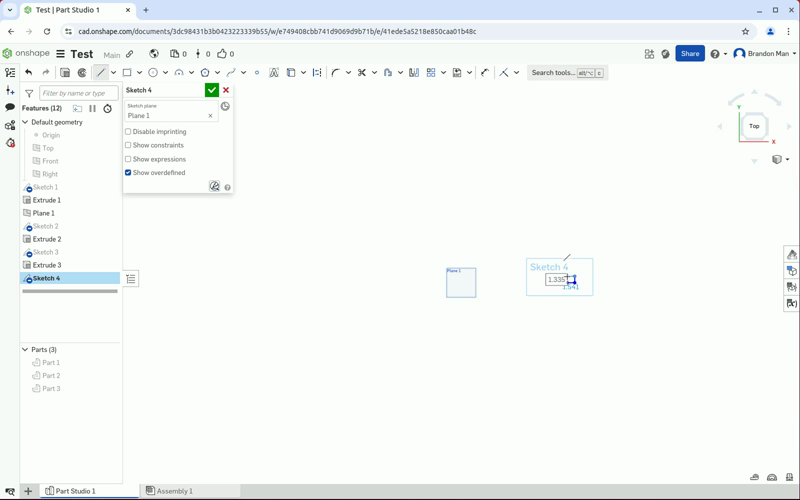
scroll(6)
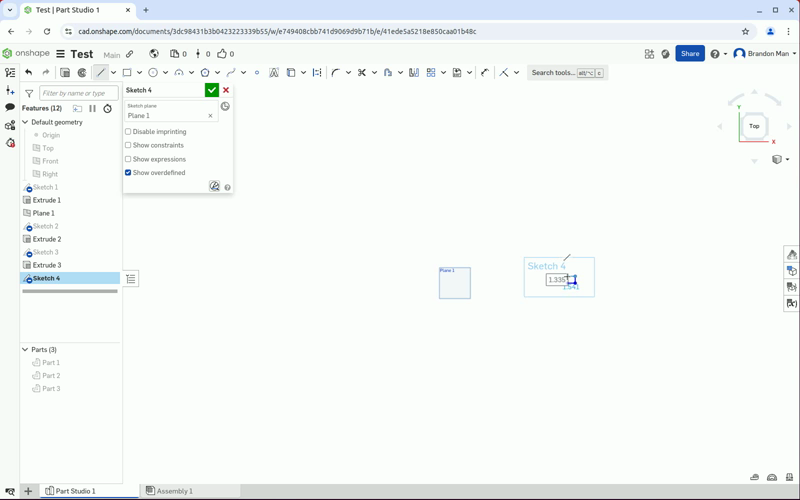
scroll(6)
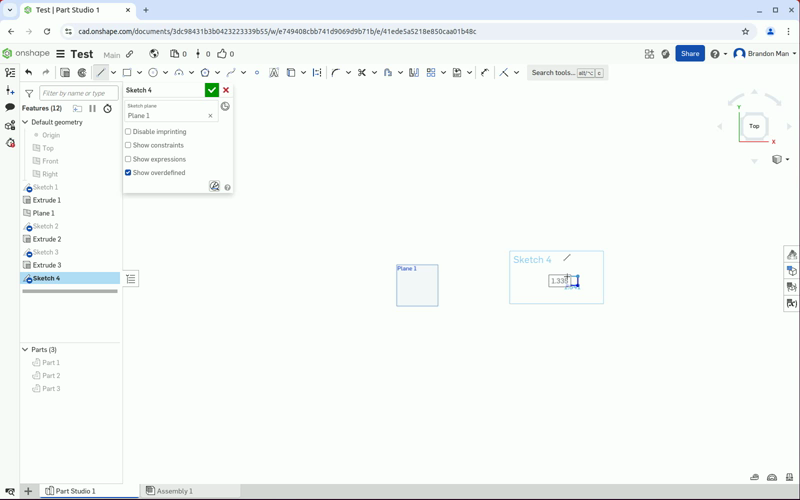
scroll(6)
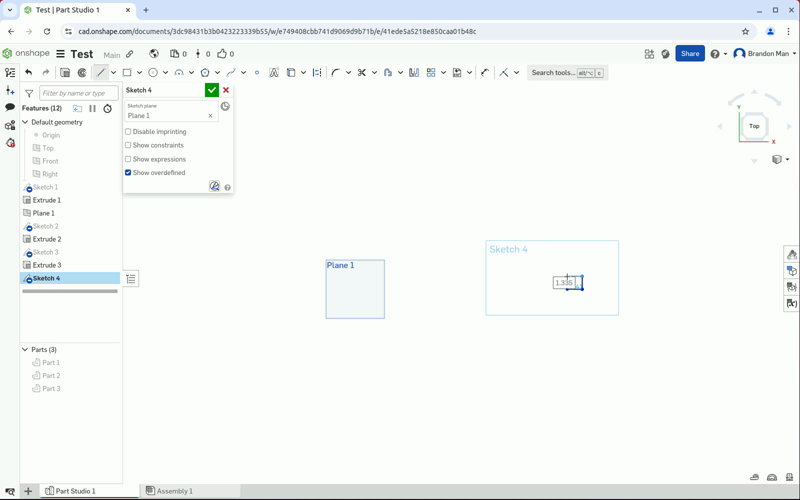
scroll(6)
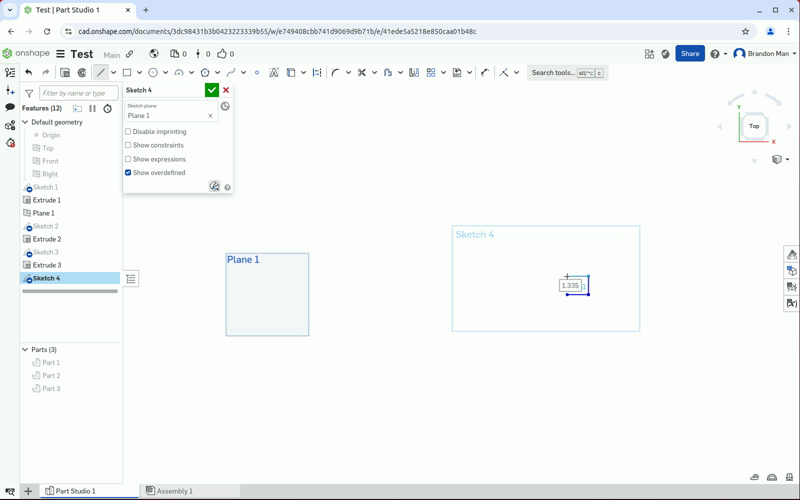
scroll(6)
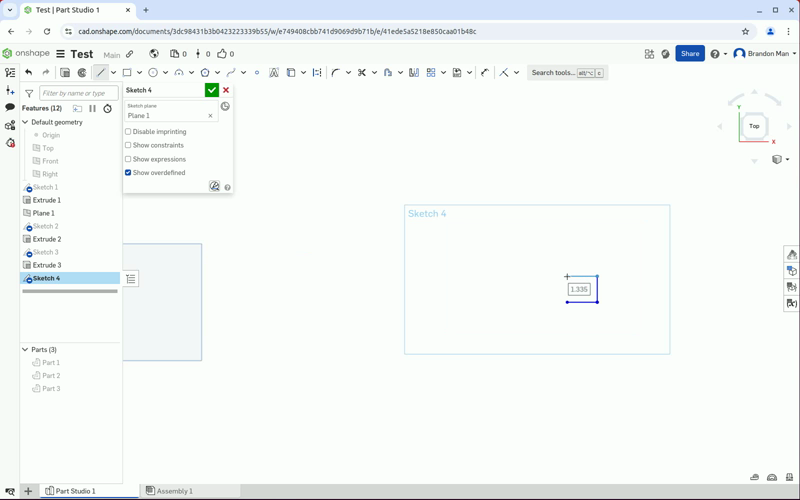
scroll(6)
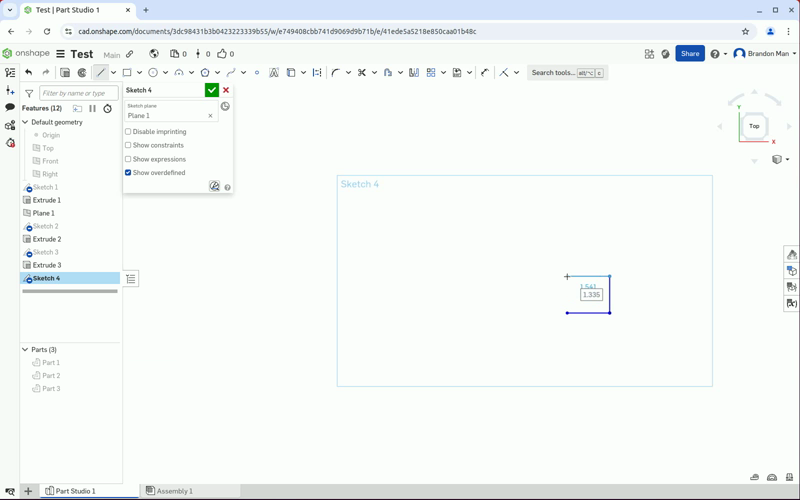
scroll(6)
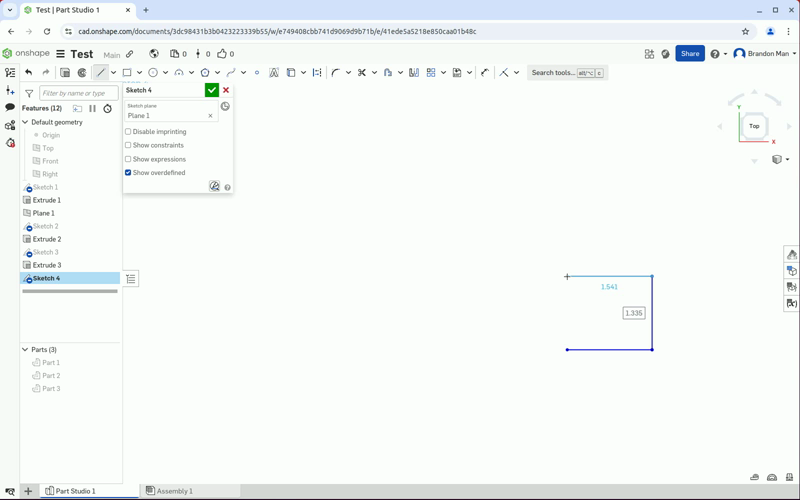
click(567, 276)
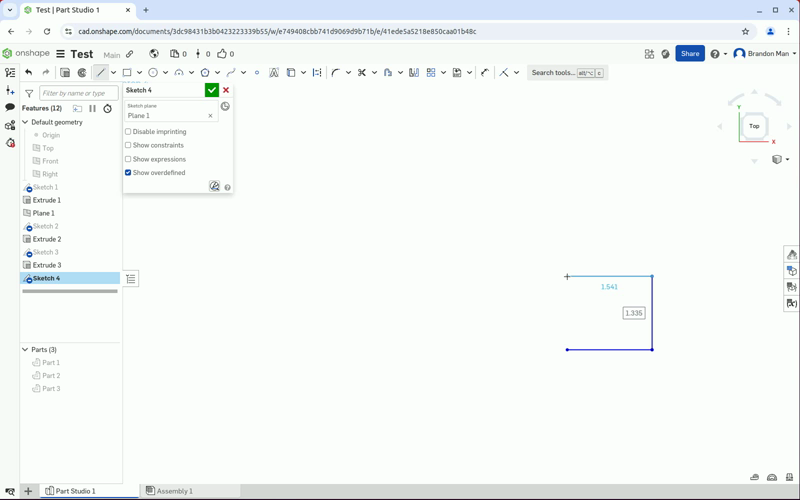
scroll(-6)
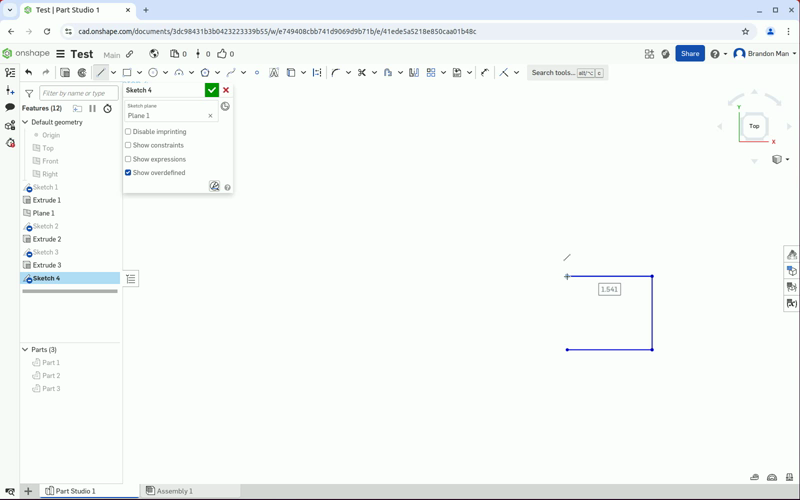
scroll(-6)
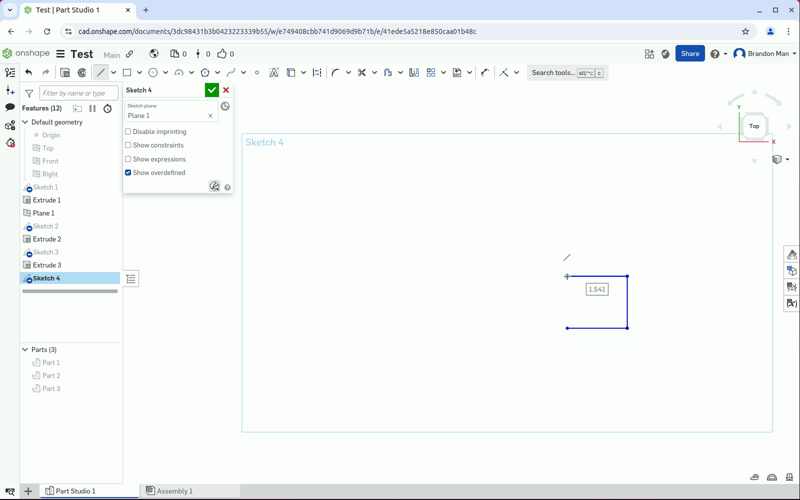
scroll(-6)
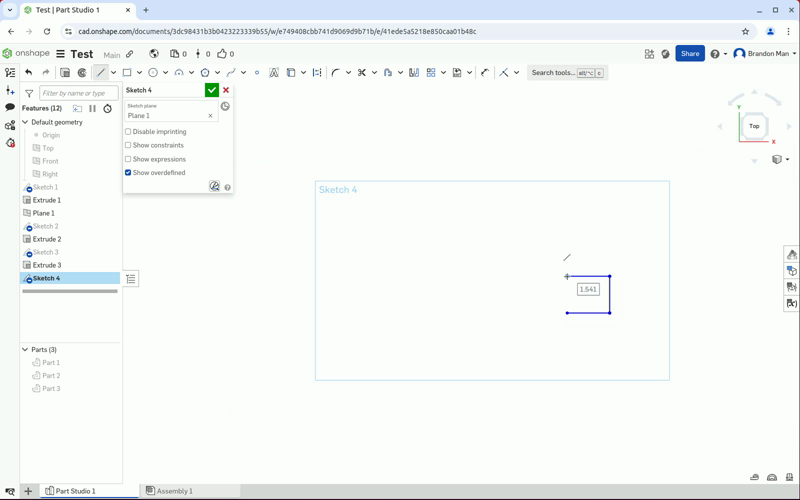
scroll(-6)
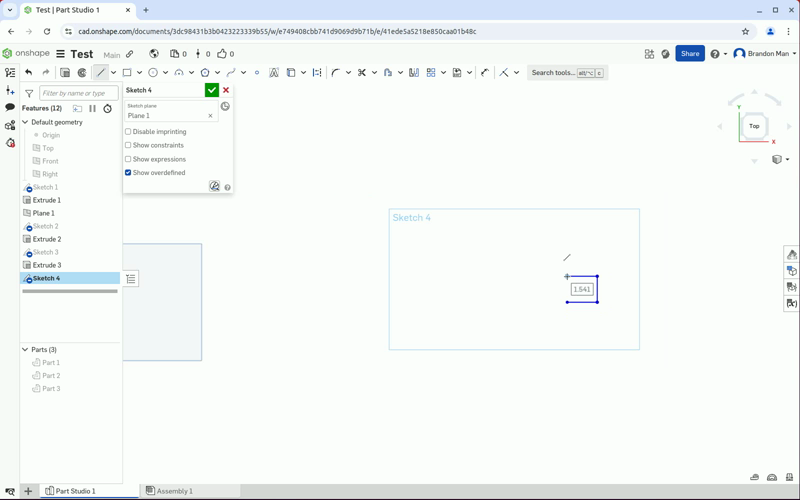
scroll(-6)
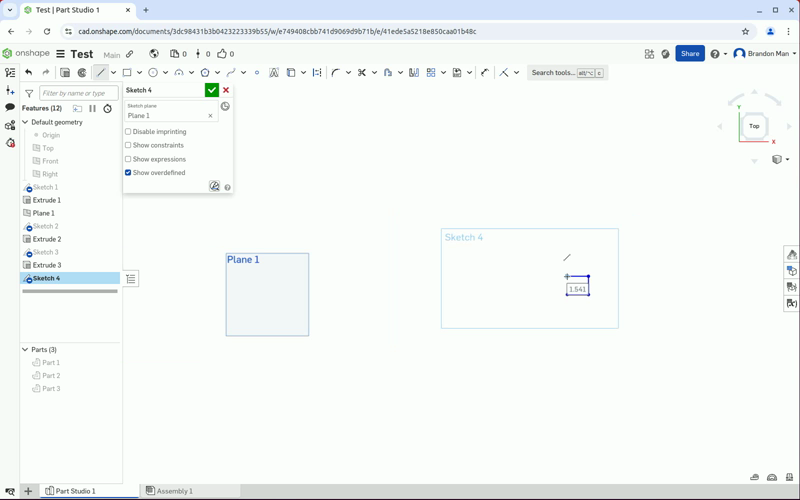
scroll(-6)
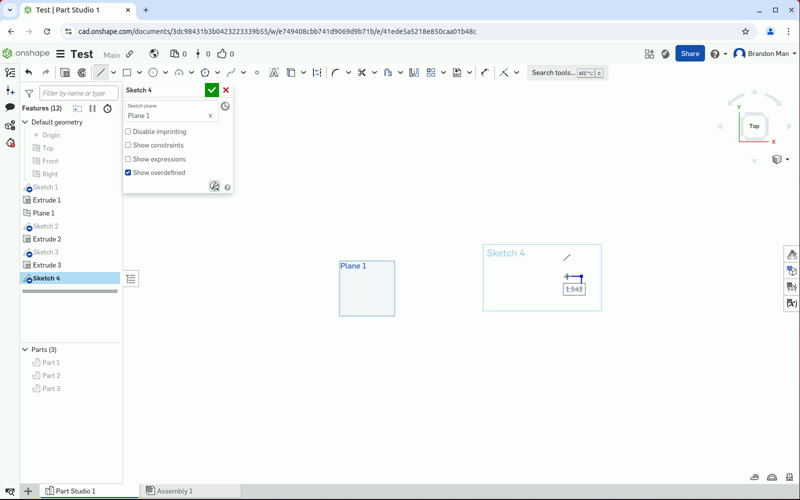
scroll(-6)
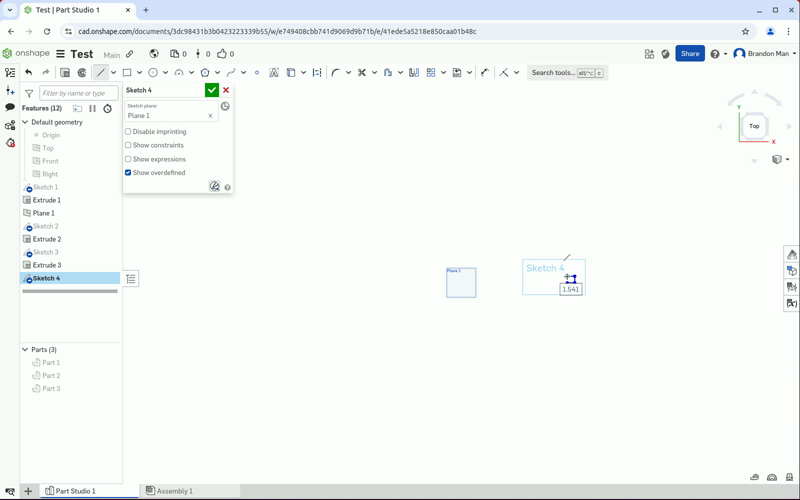
key_up(shift)
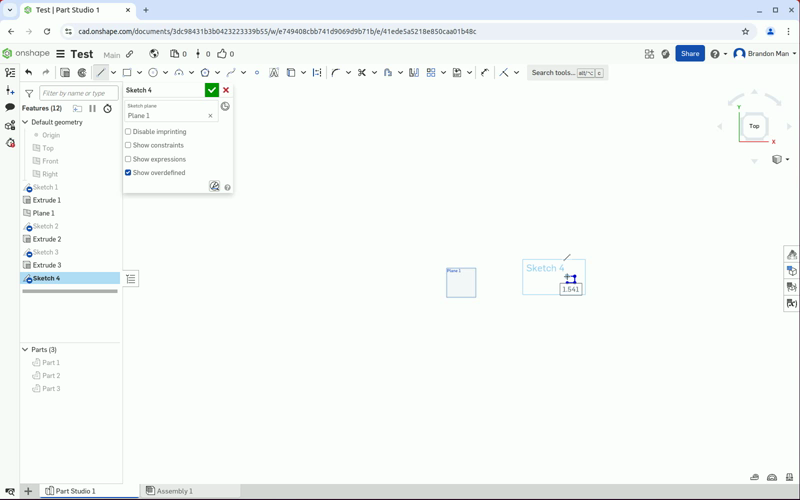
mouse_move(589, 276)
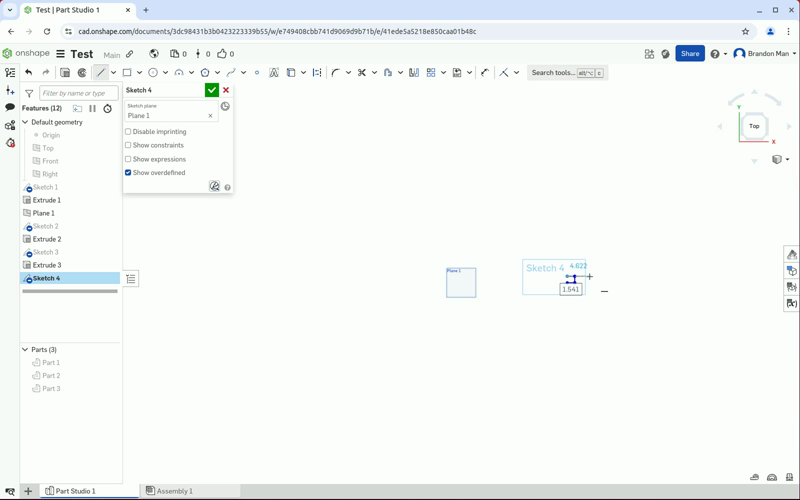
key_down(shift)
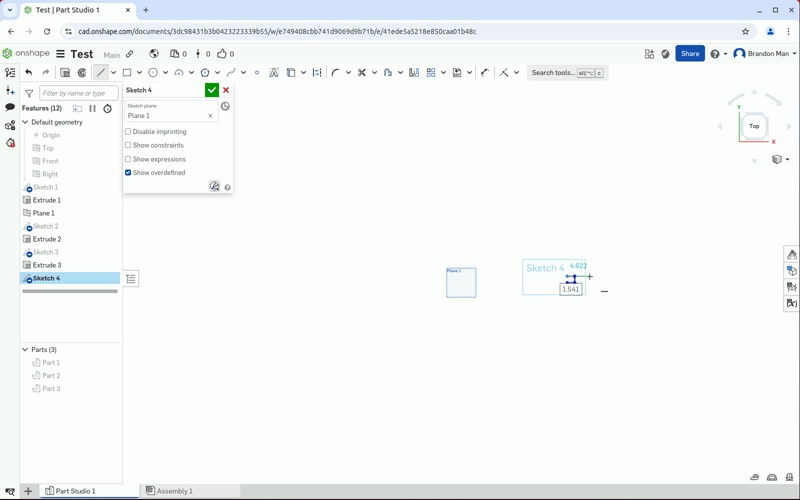
mouse_move(567, 282)
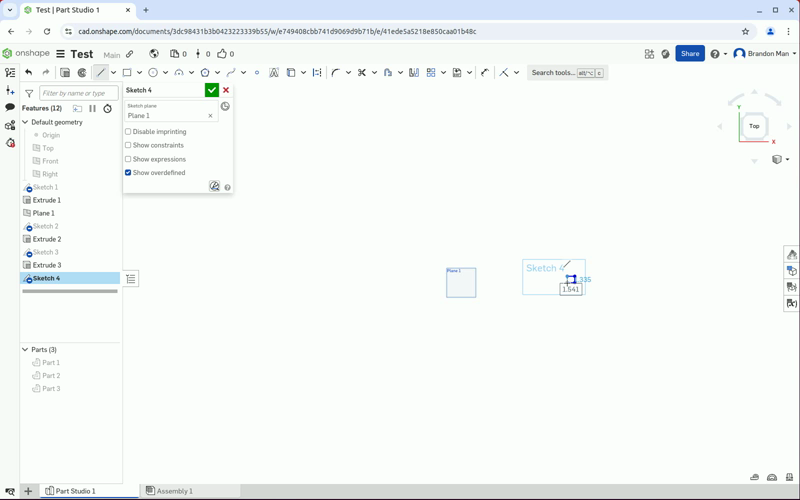
scroll(6)
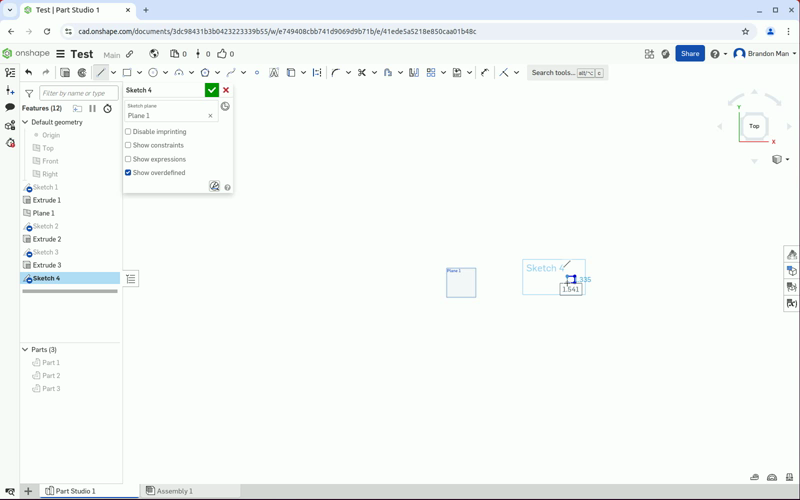
scroll(6)
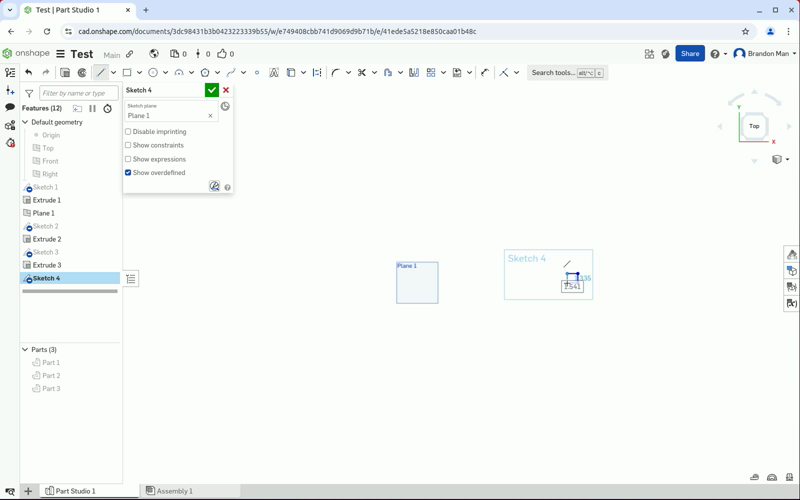
scroll(6)
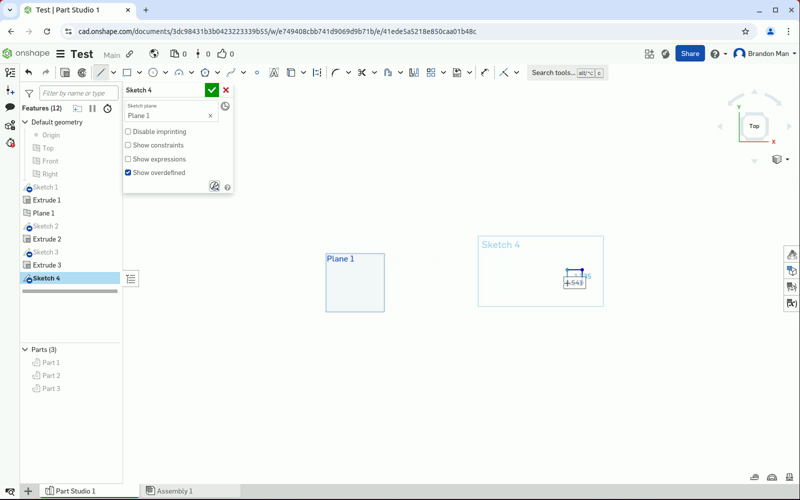
scroll(6)
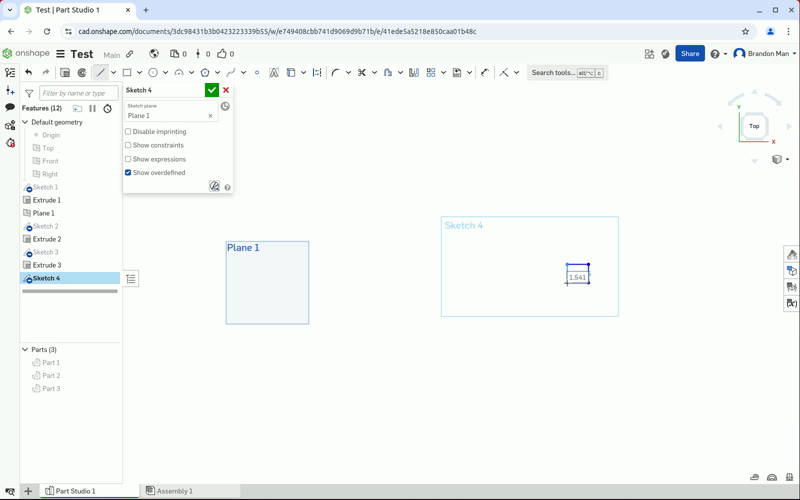
scroll(6)
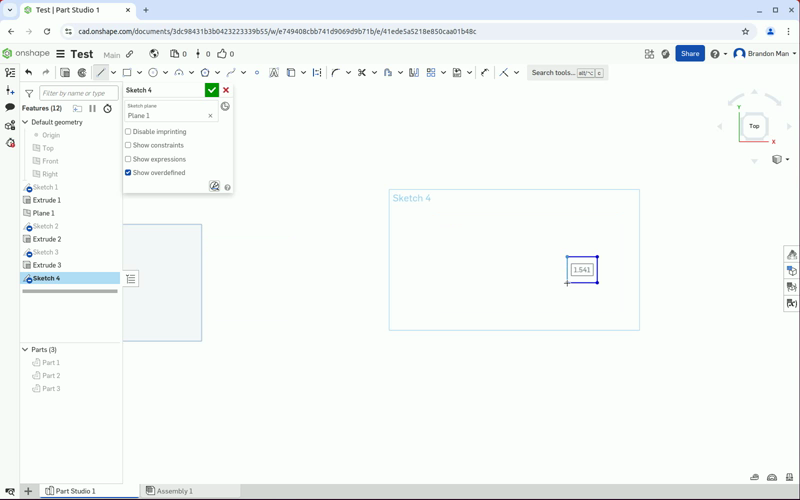
scroll(6)
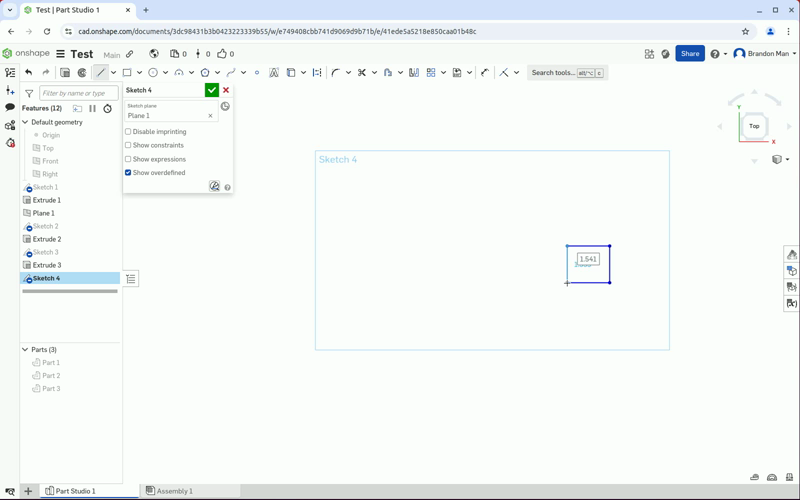
scroll(6)
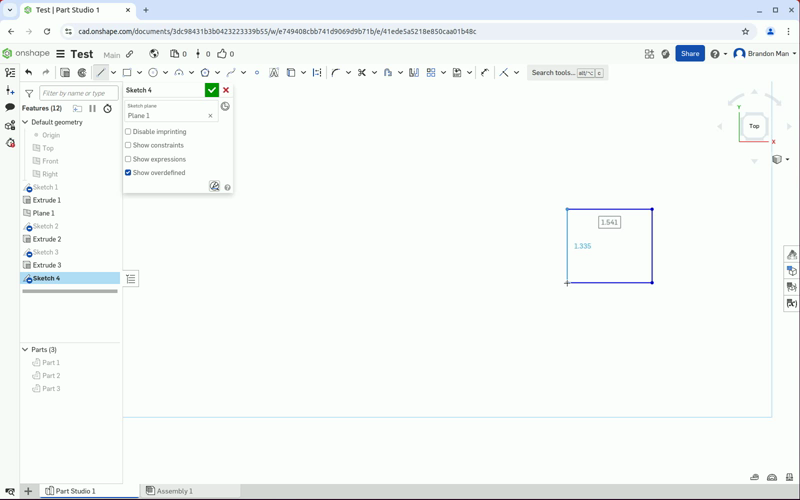
key_up(shift)
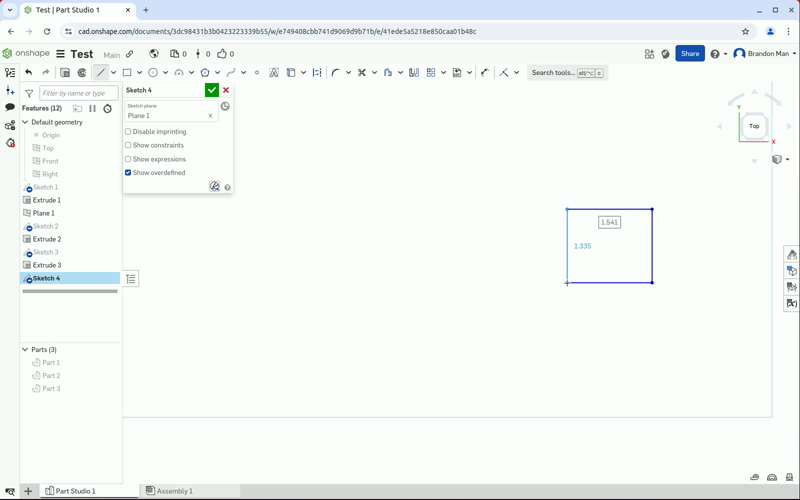
click(567, 282)
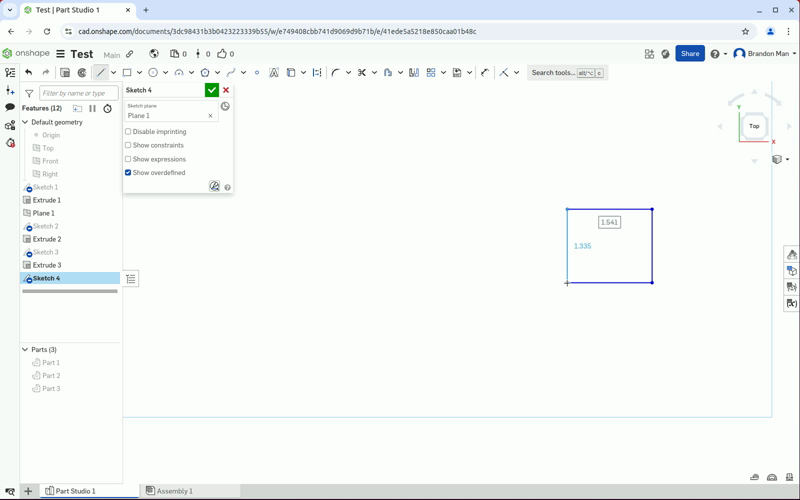
scroll(-6)
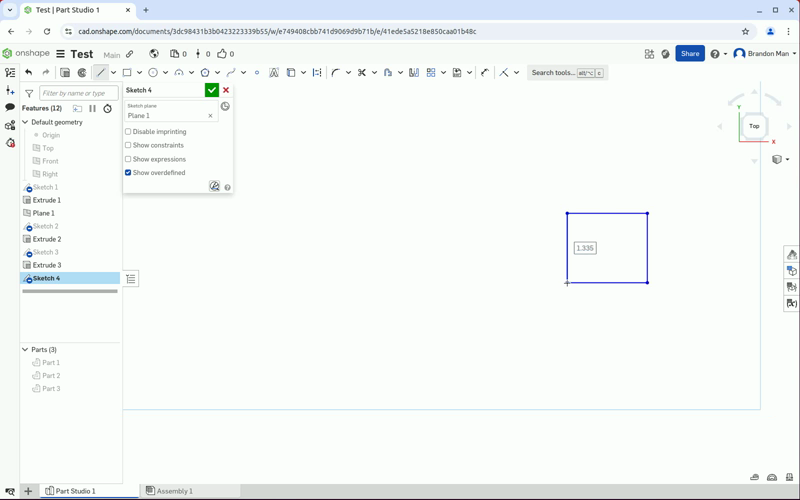
scroll(-6)
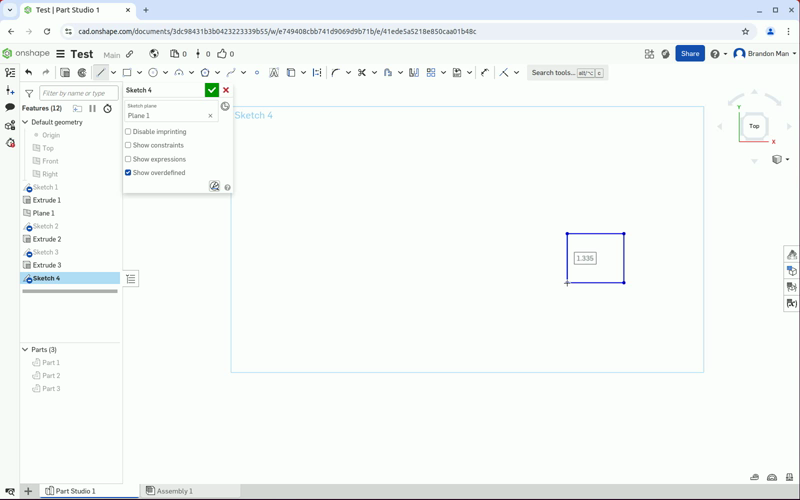
scroll(-6)
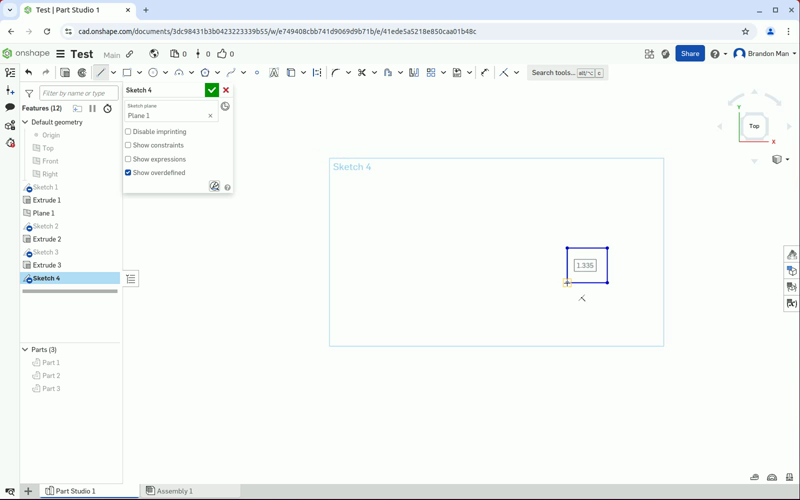
scroll(-6)
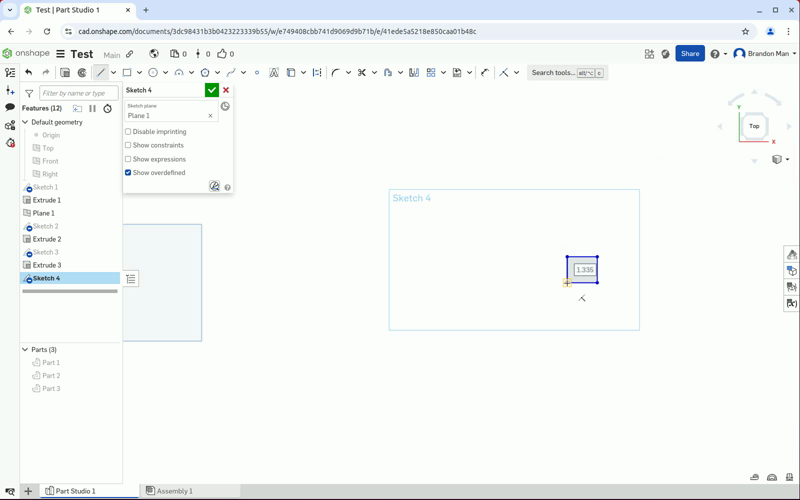
scroll(-6)
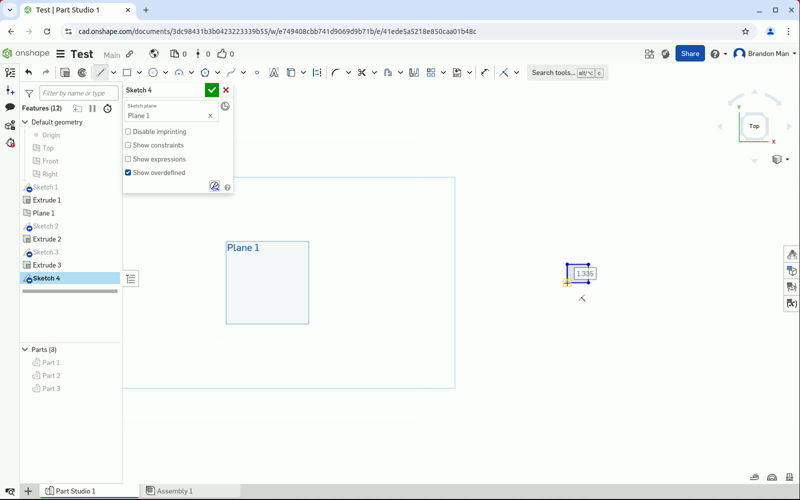
scroll(-6)
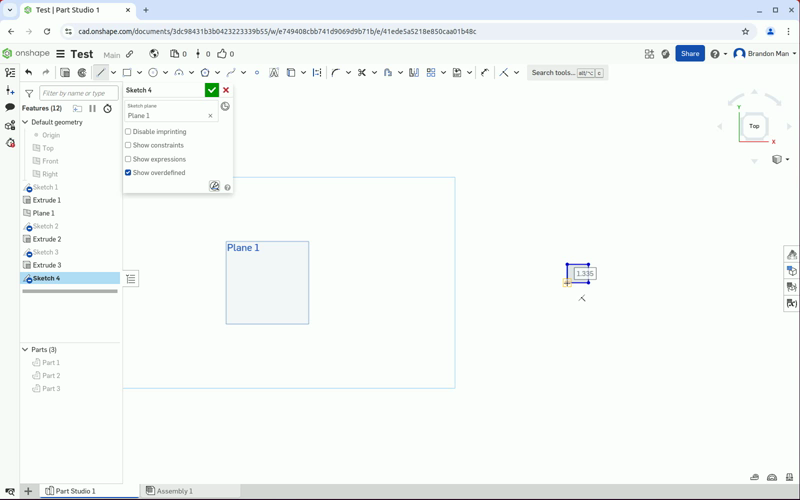
scroll(-6)
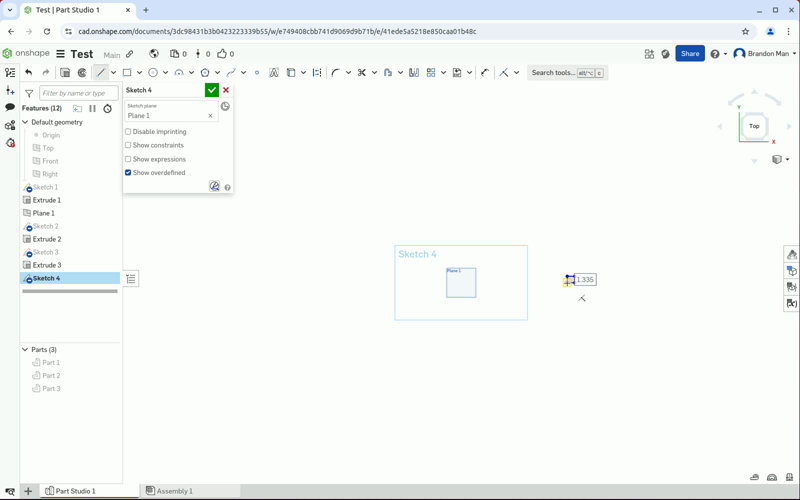
key(esc)
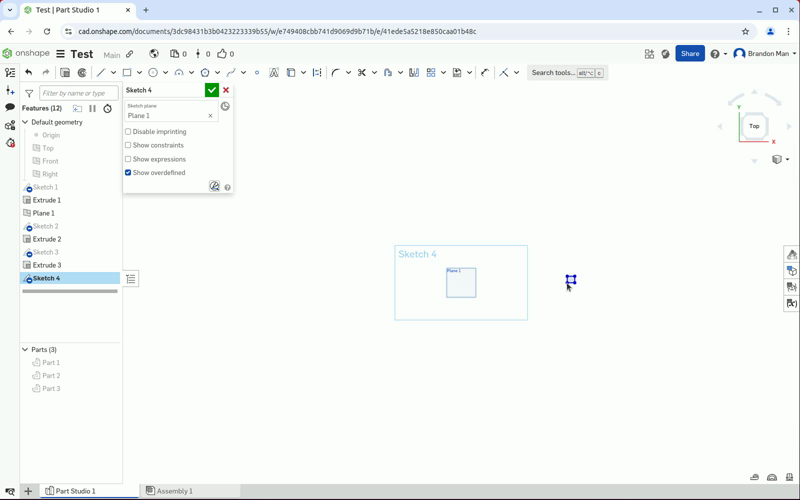
mouse_move(573, 279)
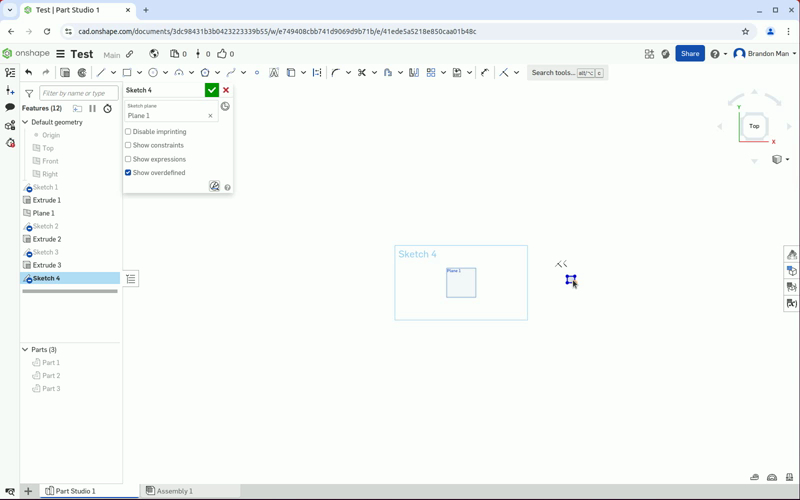
scroll(6)
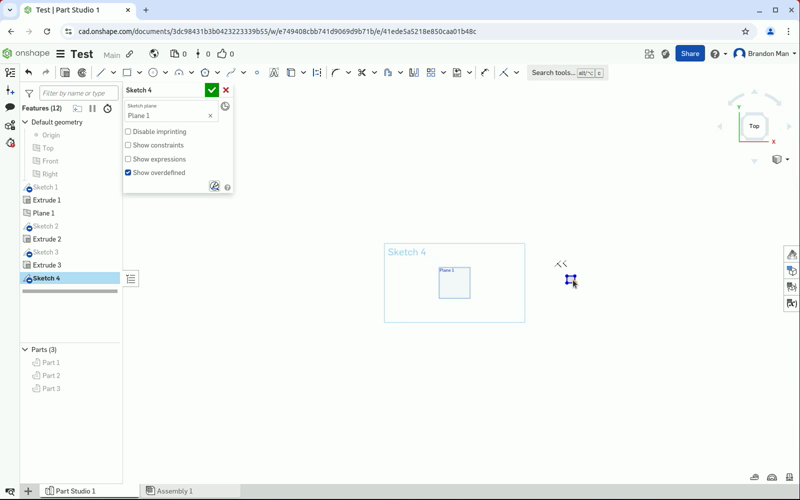
scroll(6)
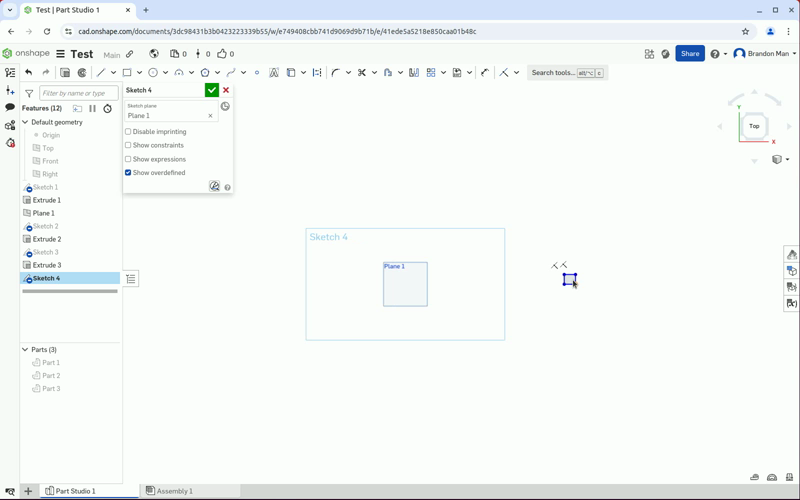
scroll(6)
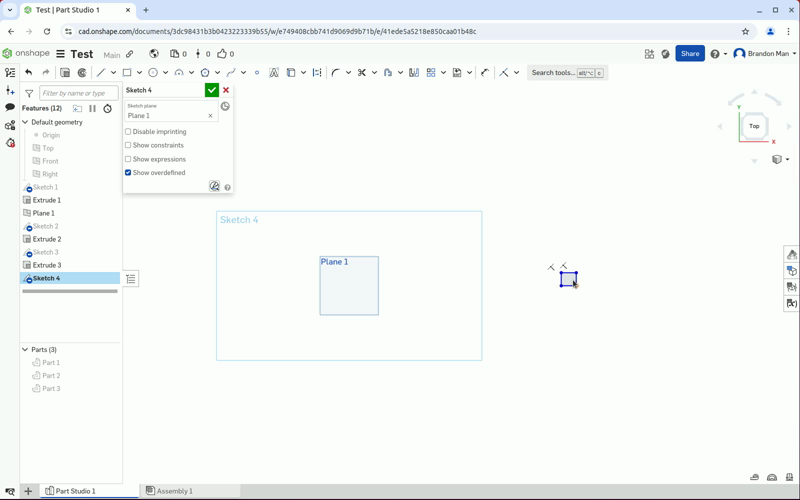
scroll(6)
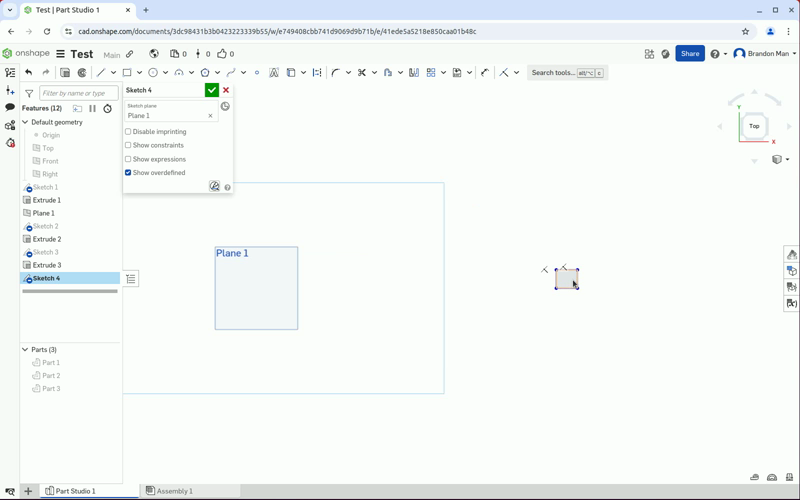
scroll(6)
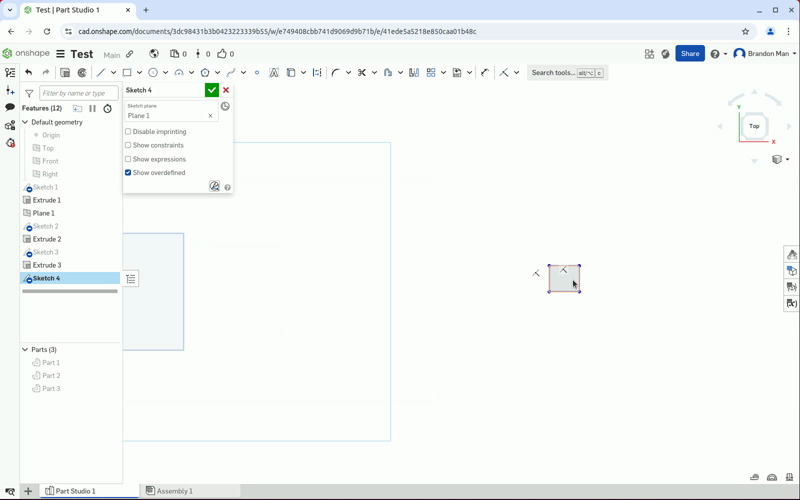
scroll(6)
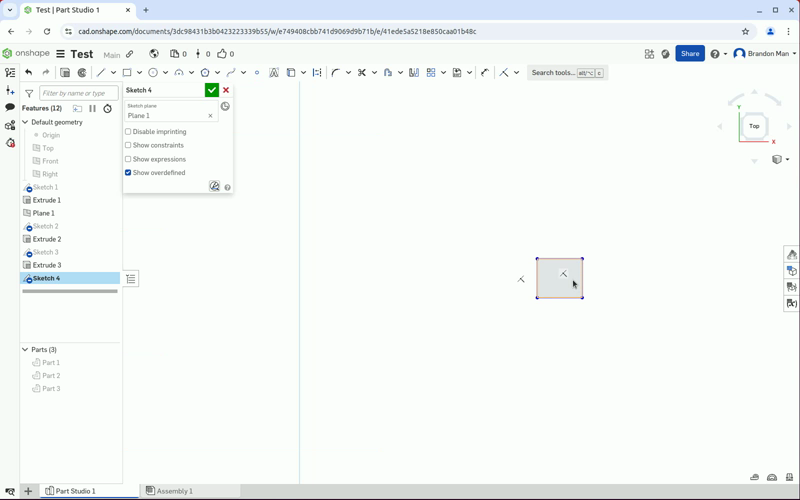
scroll(6)
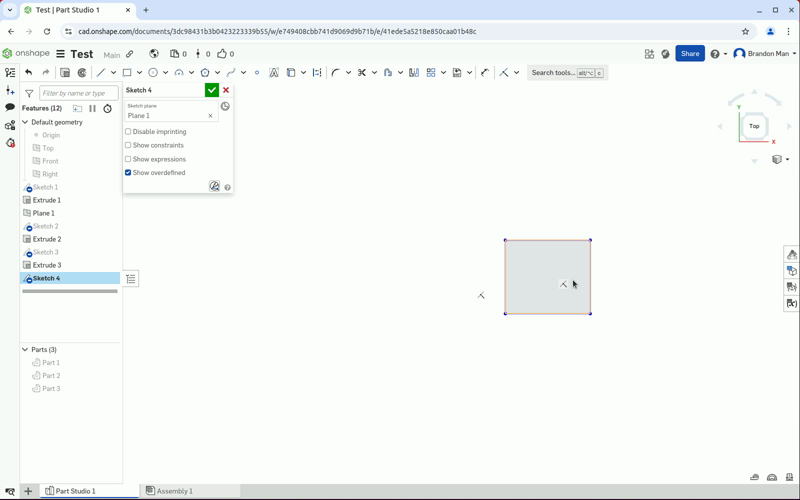
click(573, 279)
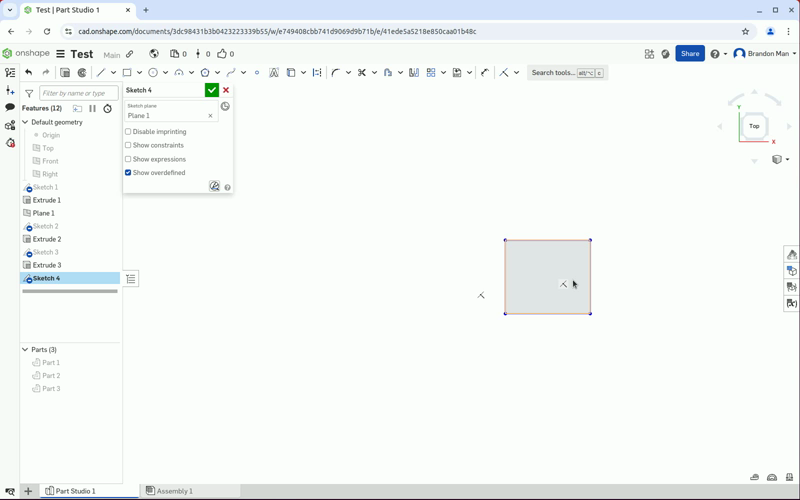
scroll(-6)
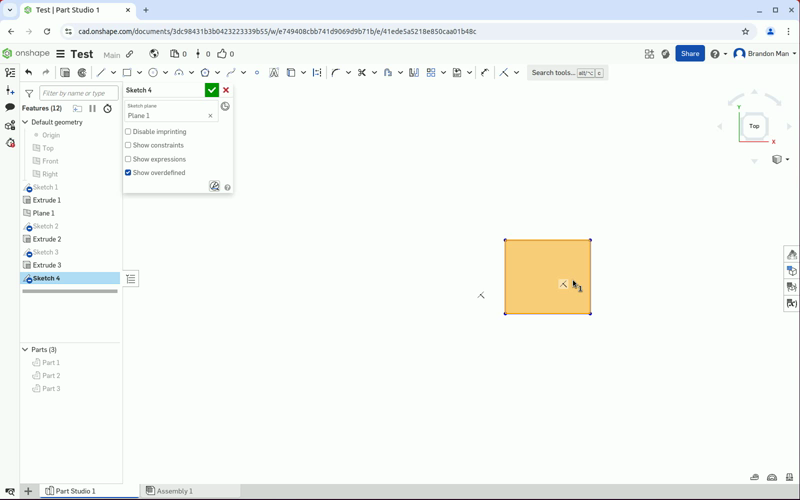
scroll(-6)
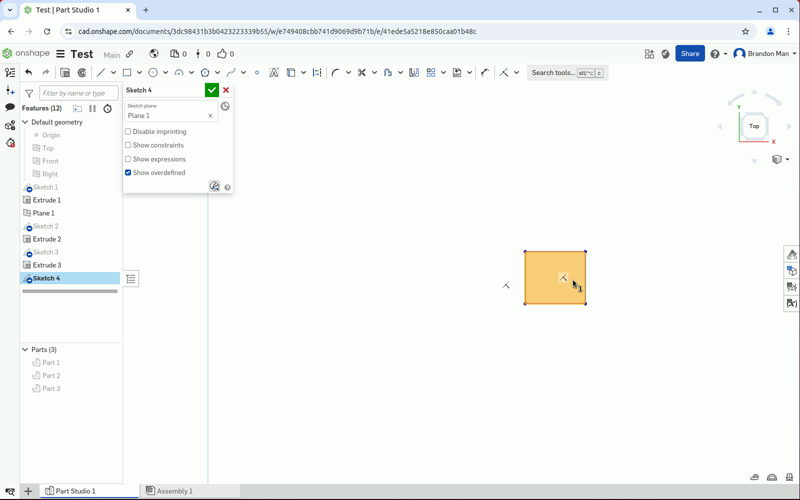
scroll(-6)
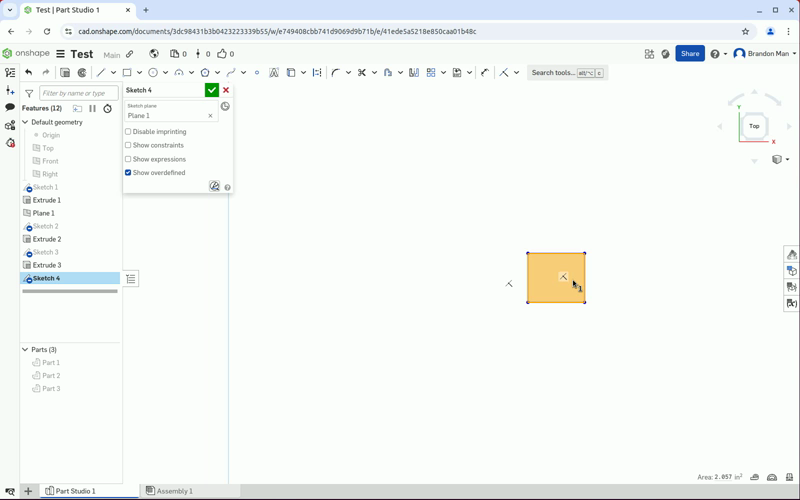
scroll(-6)
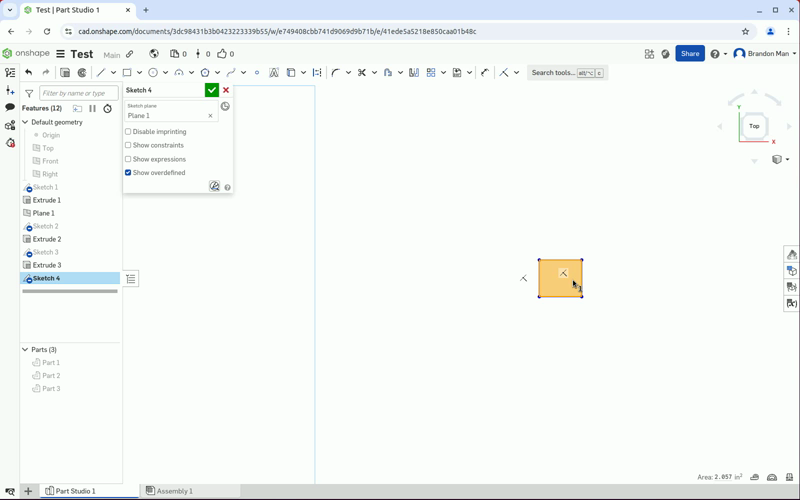
scroll(-6)
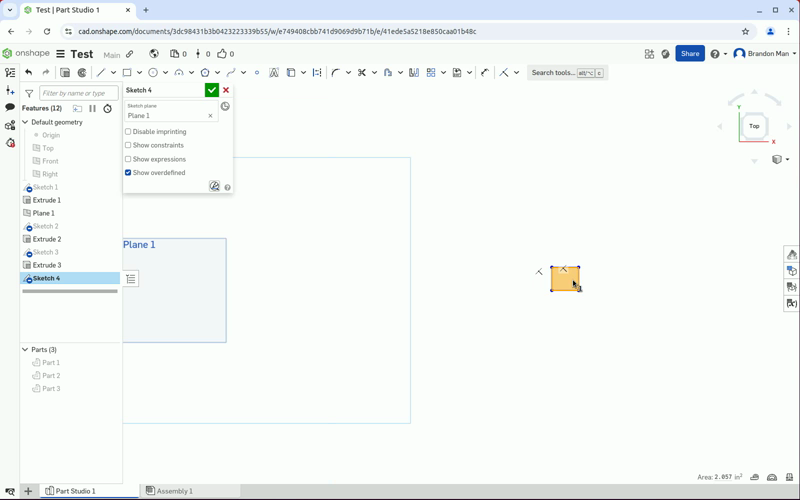
scroll(-6)
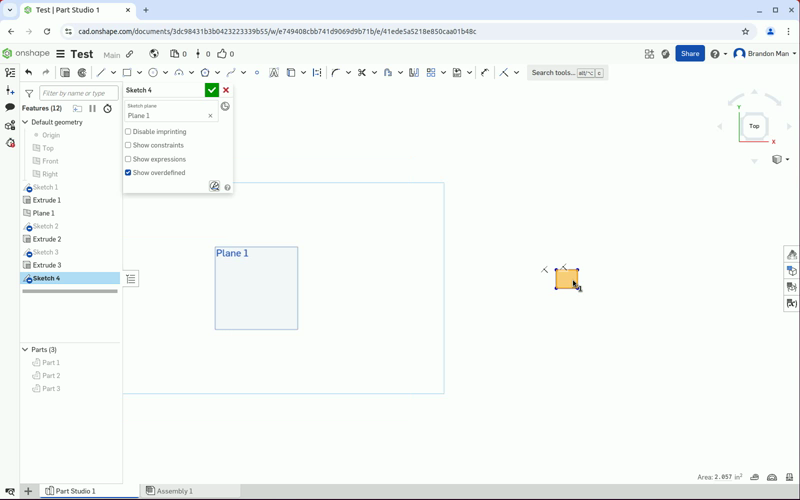
scroll(-6)
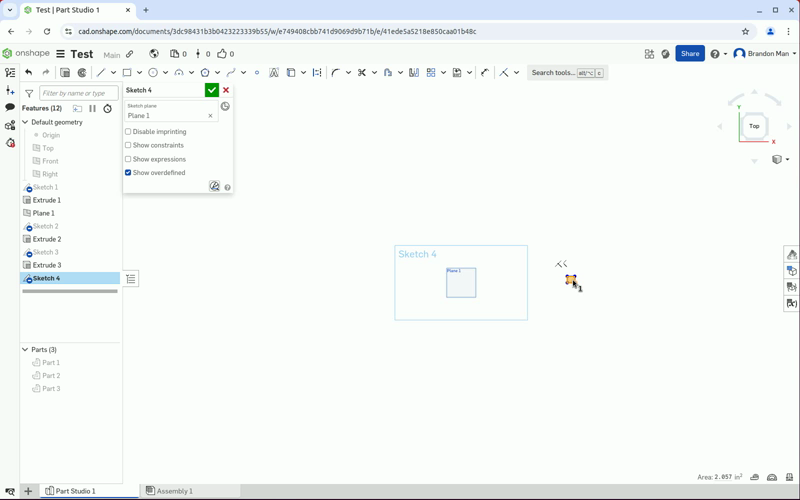
mouse_move(73, 352)
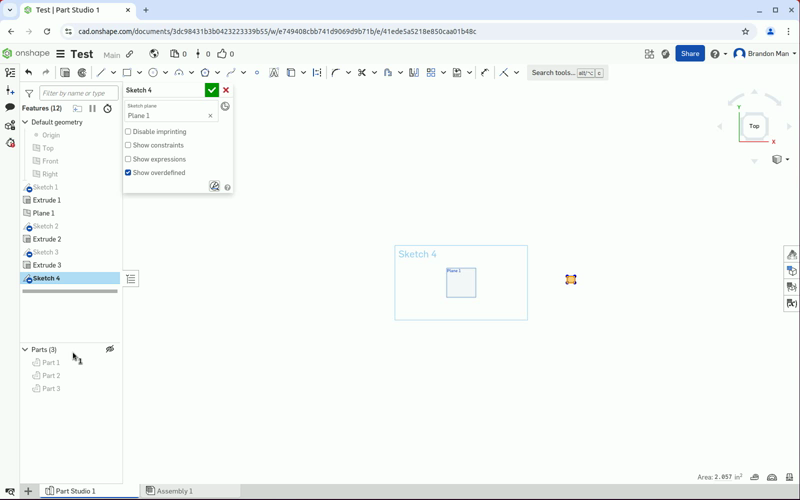
key(shift+y)
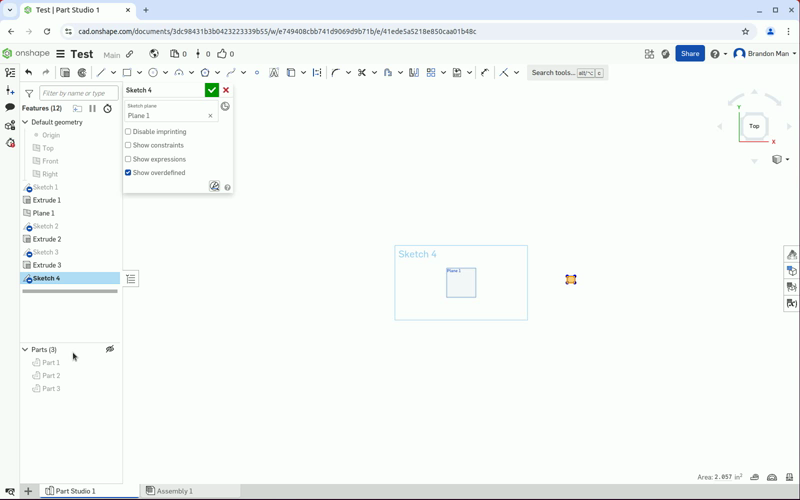
key(shift+e)
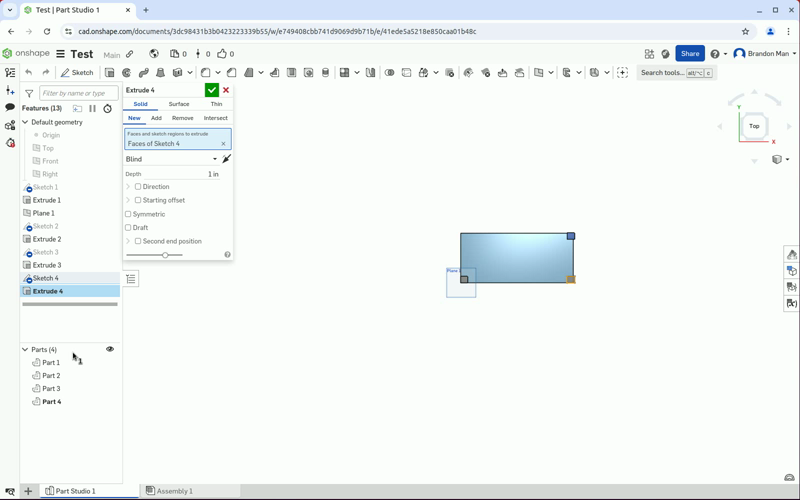
mouse_move(143, 106)
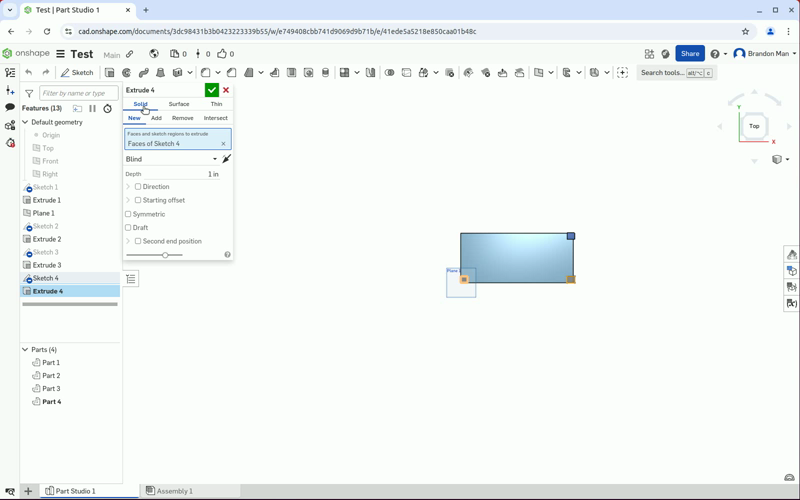
click(143, 106)
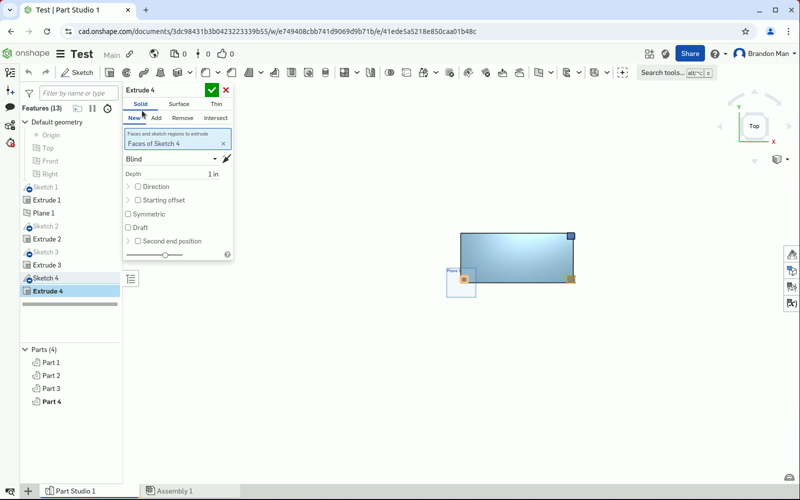
mouse_move(137, 120)
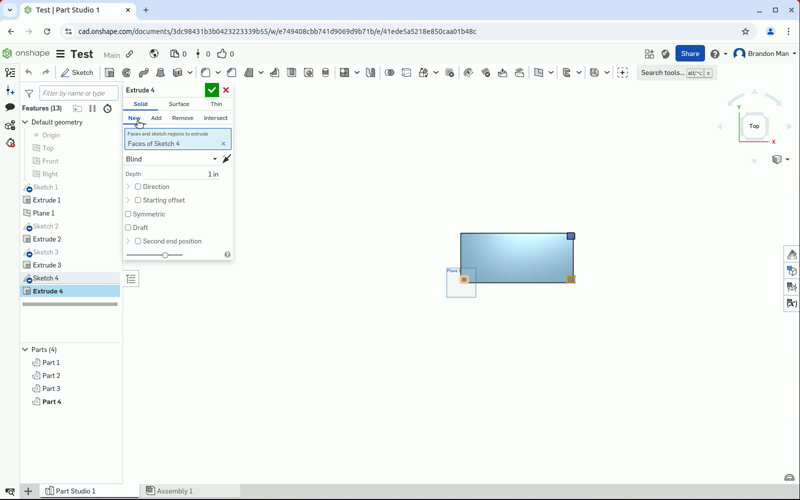
click(137, 120)
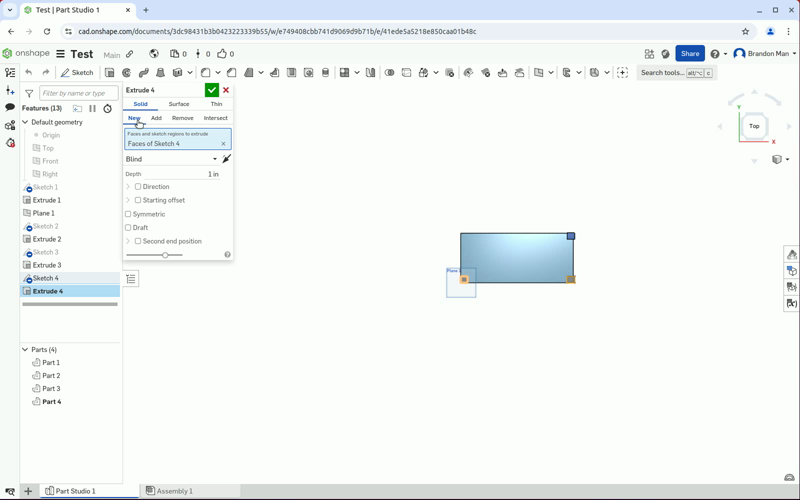
key(tab, 4)
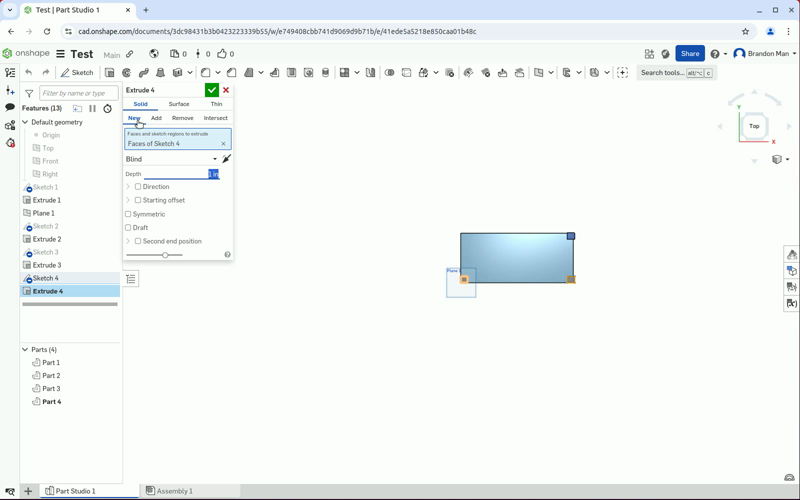
text(7.703)
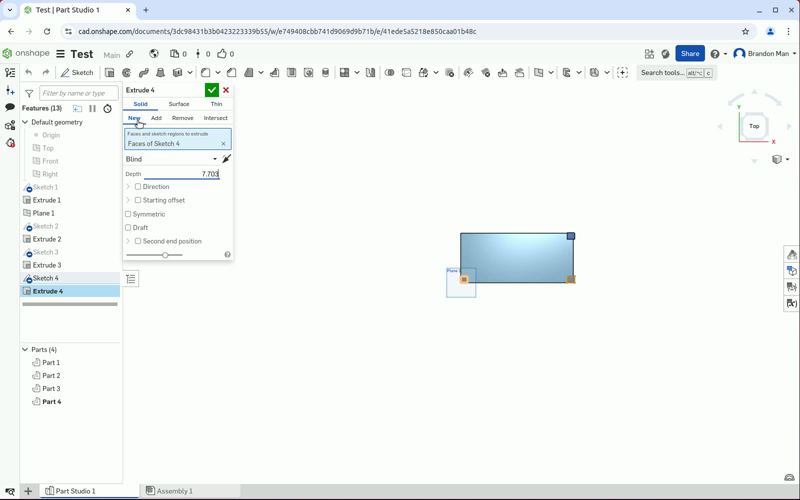
key(enter)
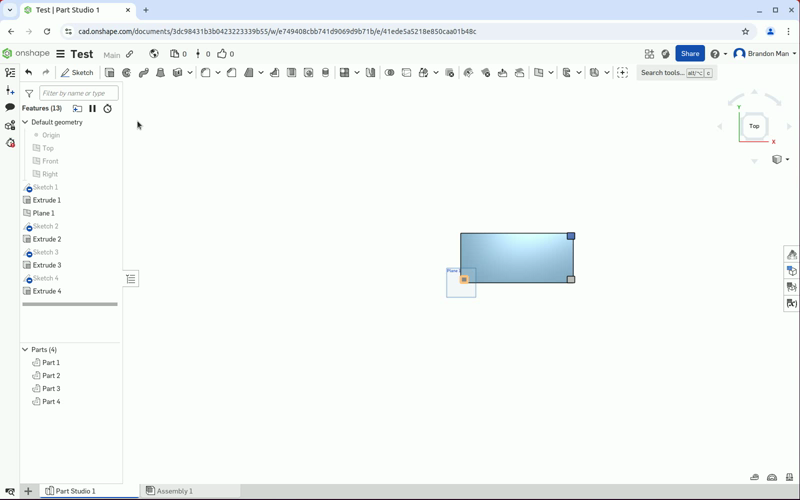
key(shift+h)
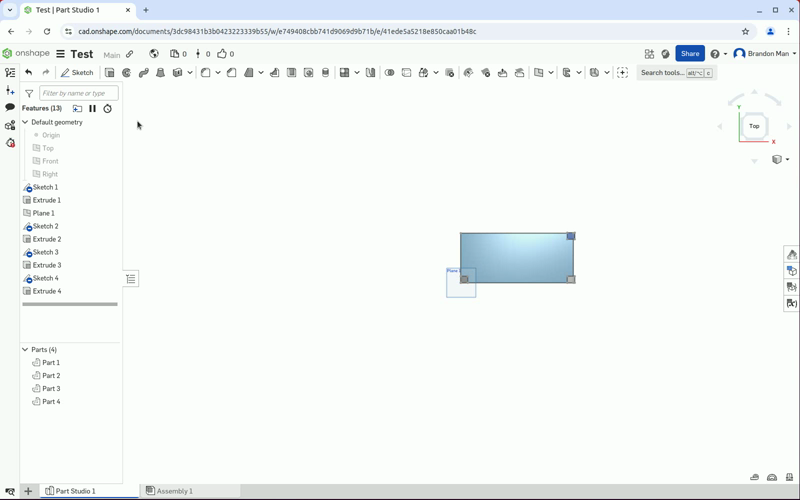
key(shift+h)
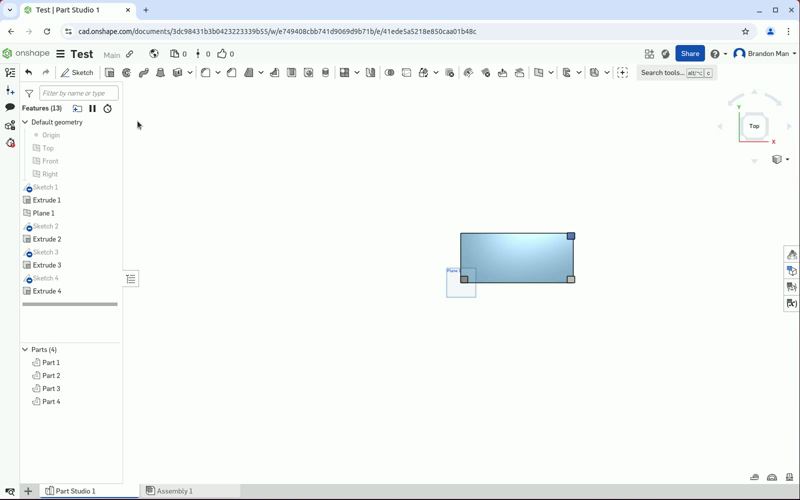
mouse_move(73, 189)
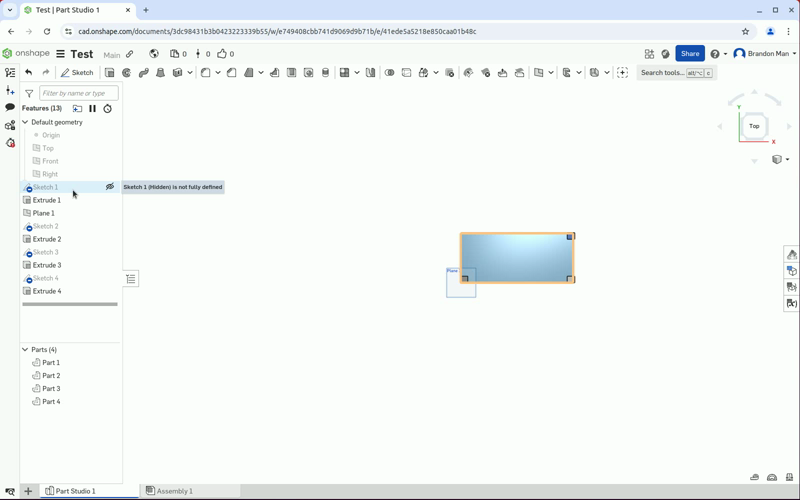
click(73, 189)
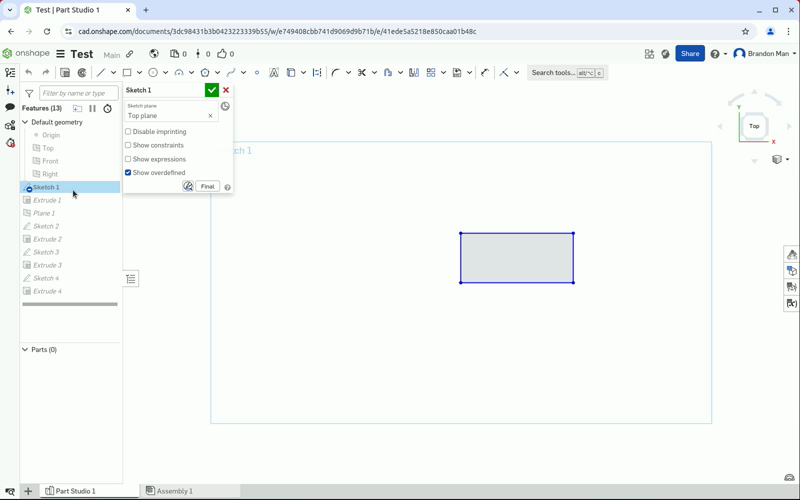
mouse_move(229, 92)
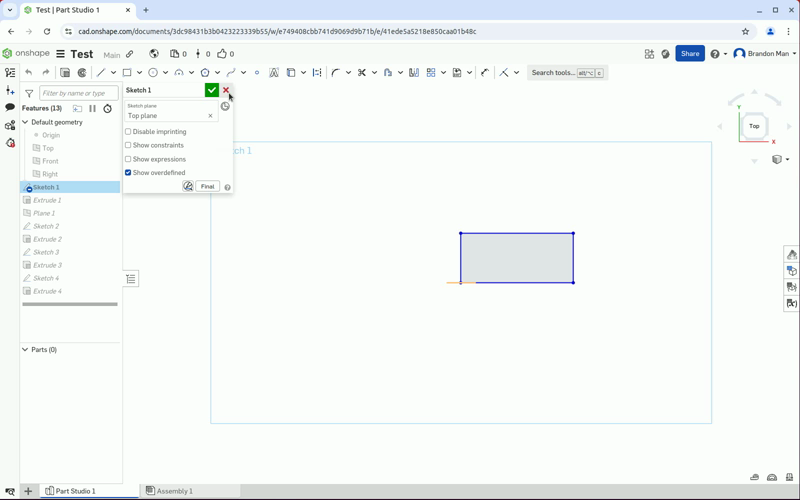
click(229, 92)
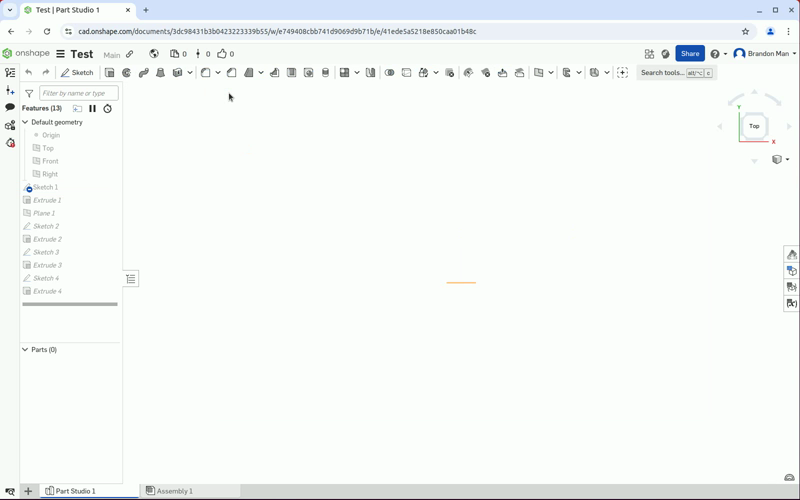
key(shift+s)
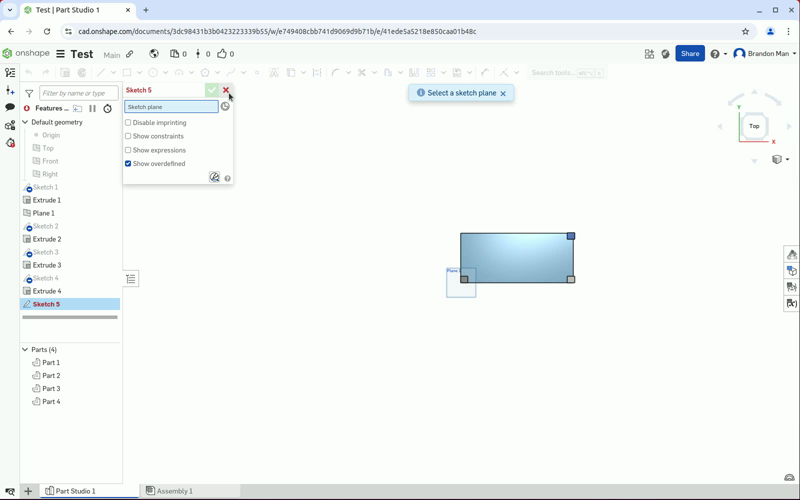
mouse_move(73, 215)
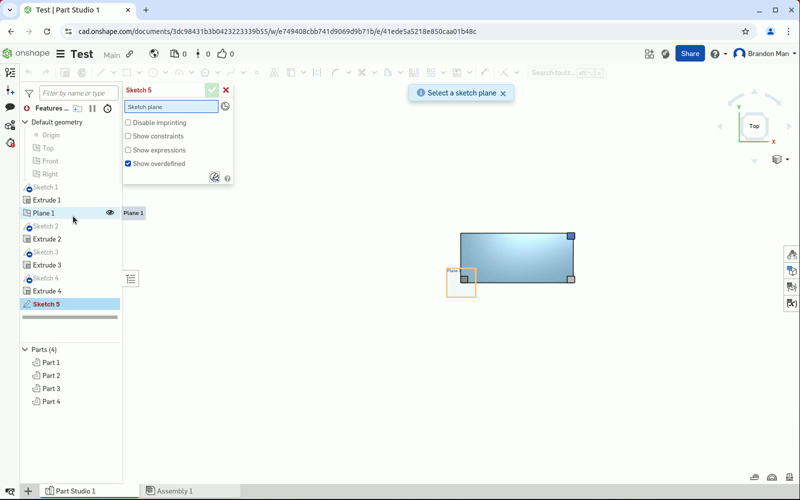
click(73, 215)
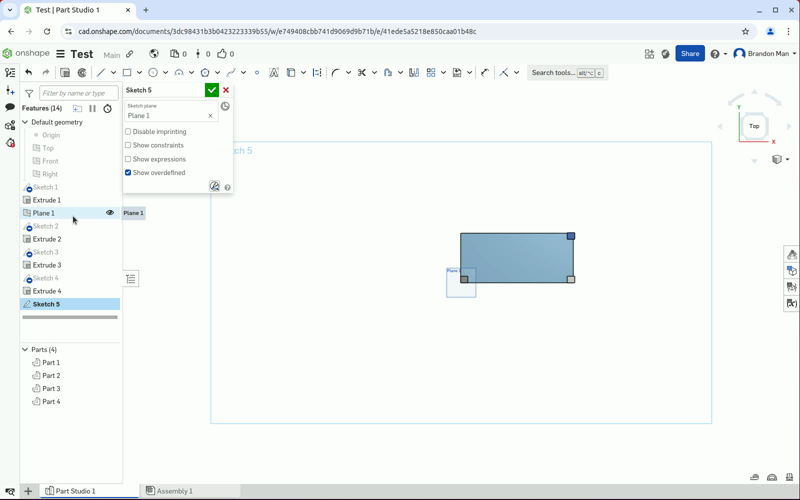
mouse_move(73, 352)
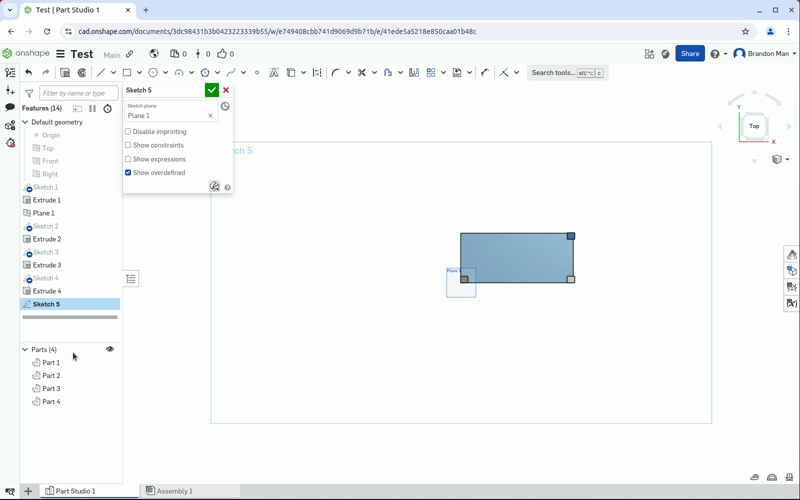
key(y)
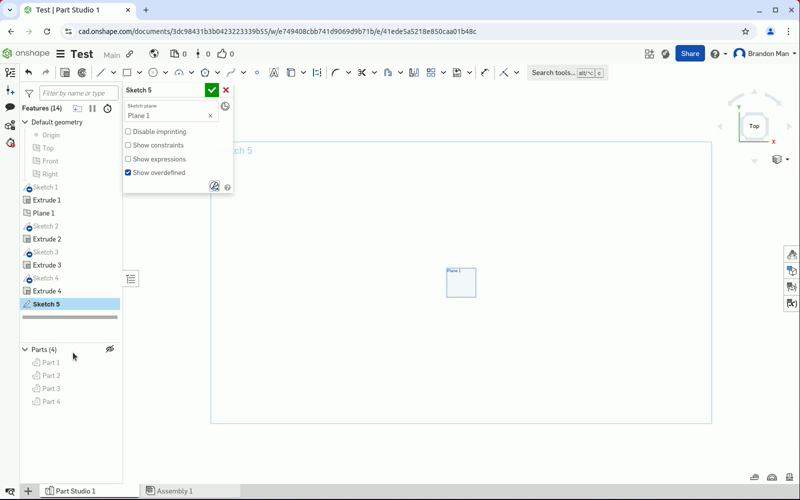
key(l)
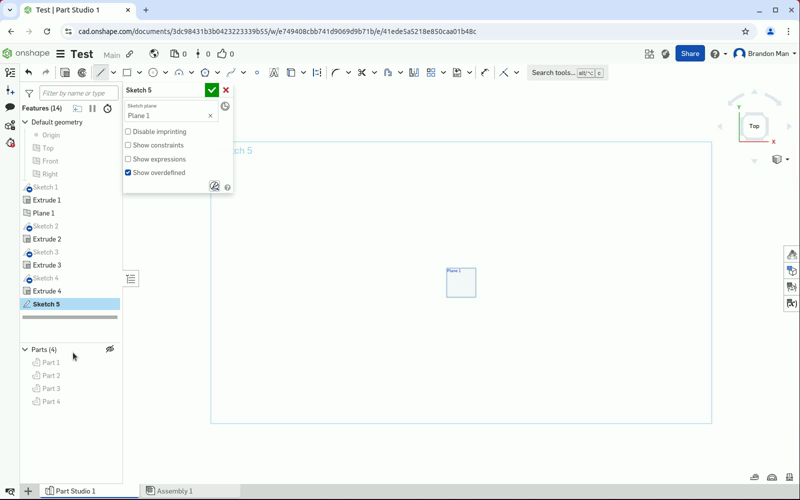
key_down(shift)
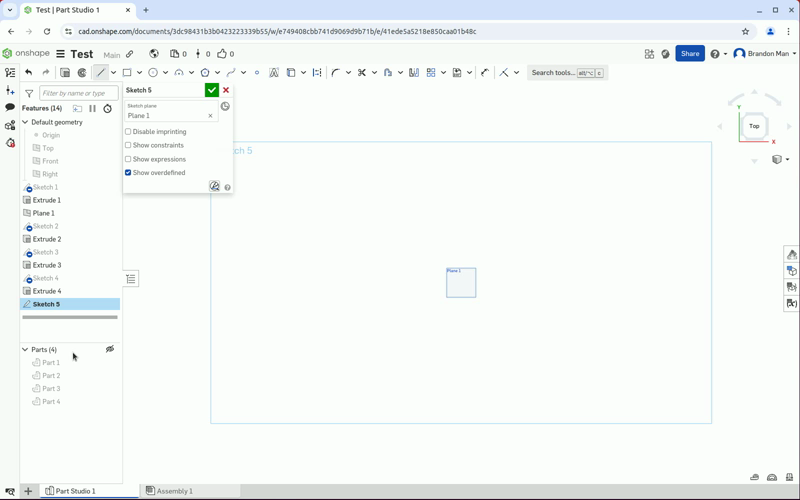
mouse_move(460, 239)
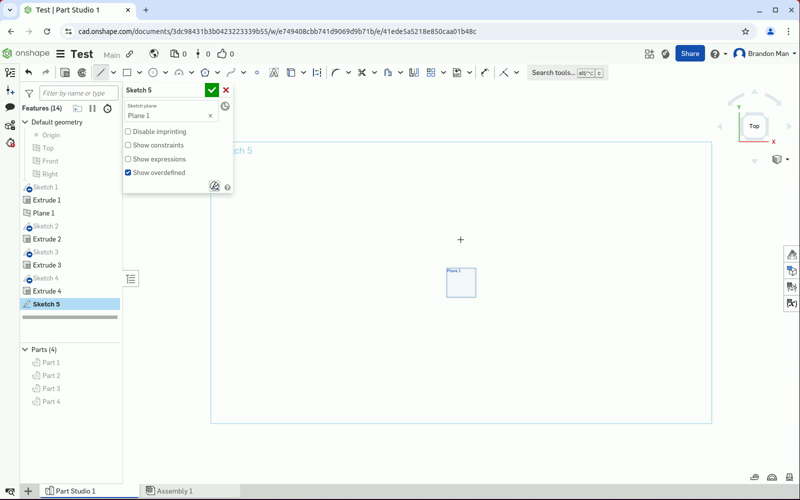
click(460, 239)
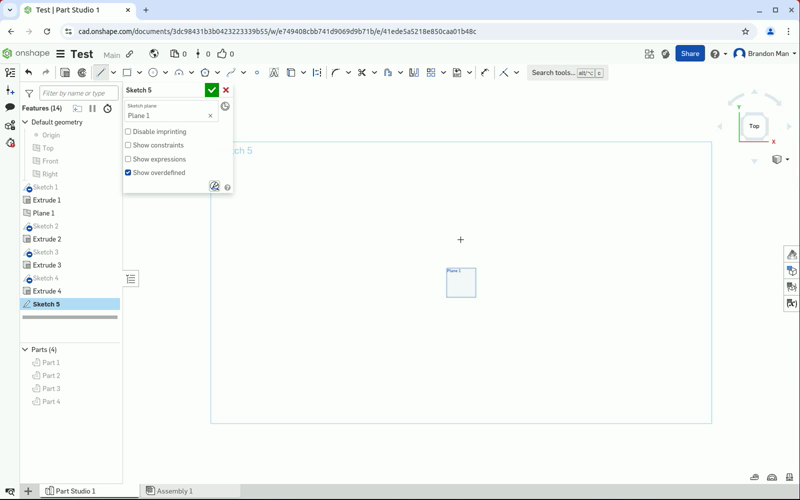
key_up(shift)
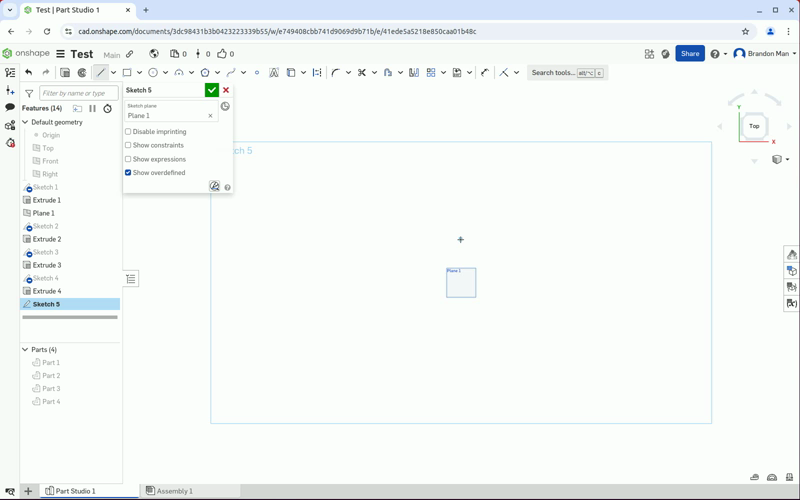
key_down(shift)
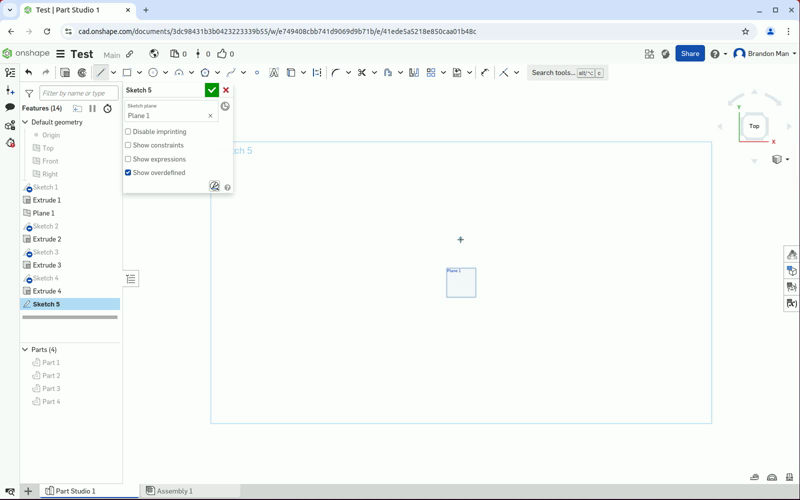
mouse_move(490, 239)
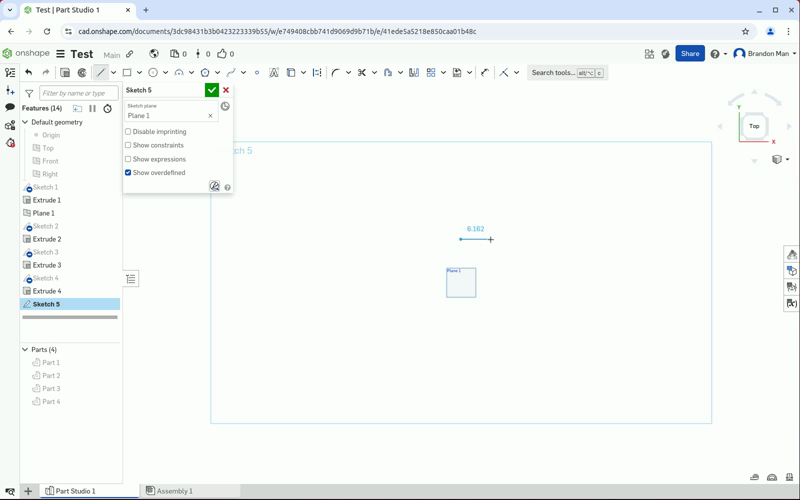
mouse_move(467, 239)
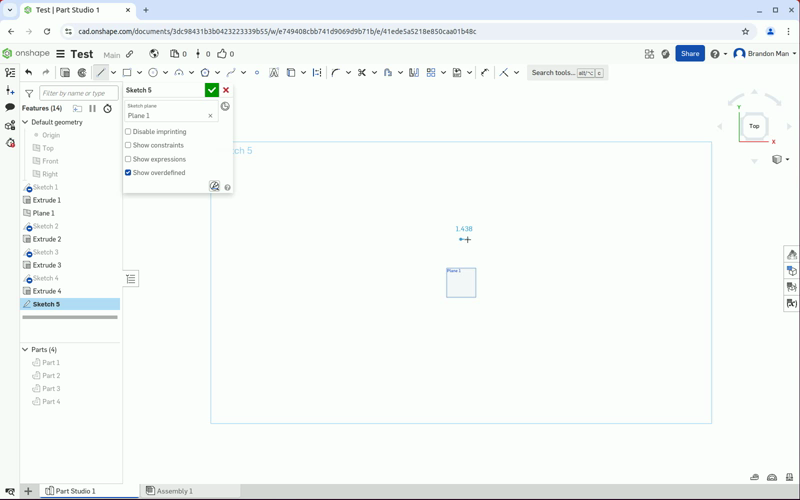
scroll(6)
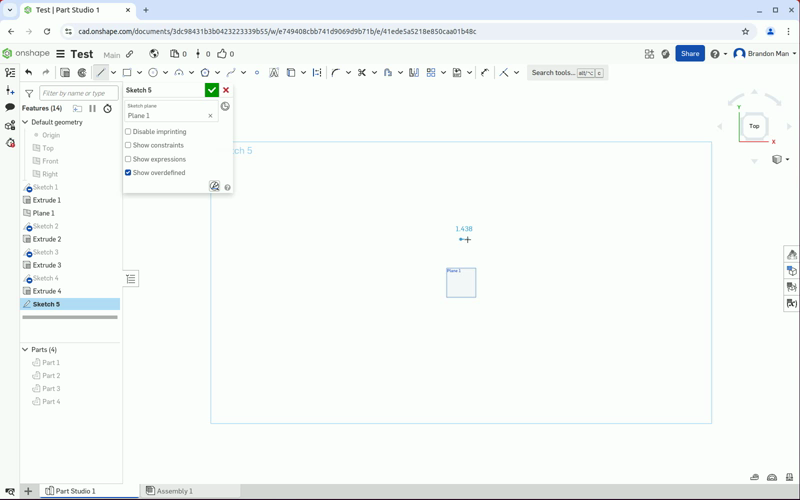
scroll(6)
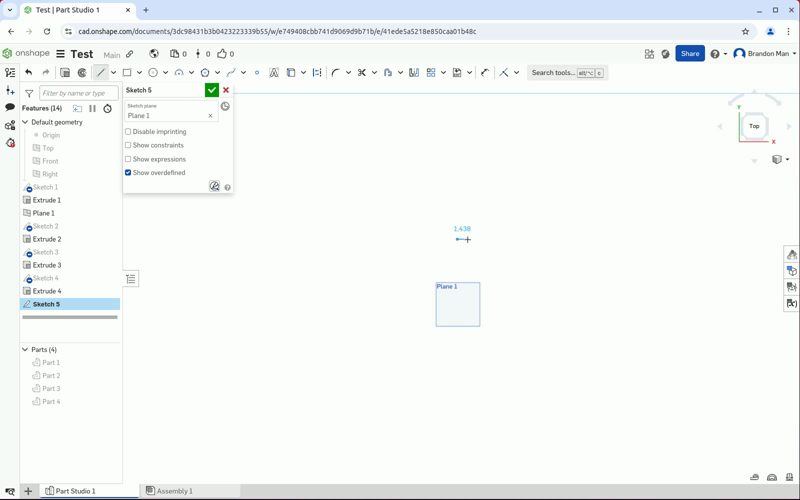
scroll(6)
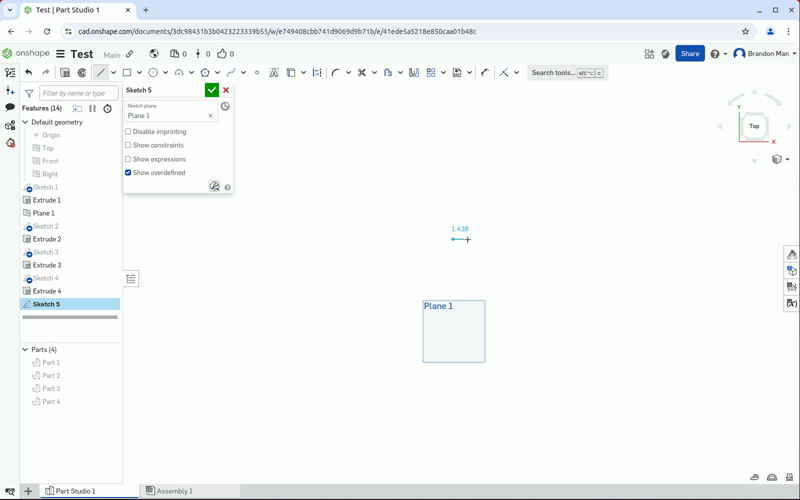
scroll(6)
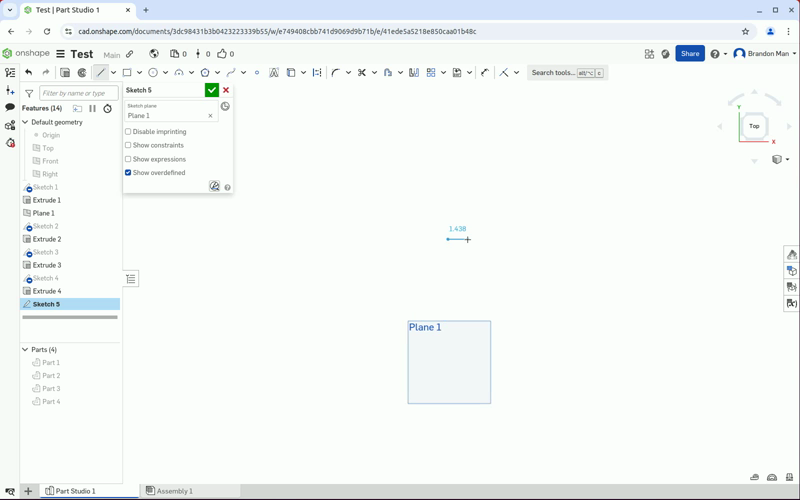
scroll(6)
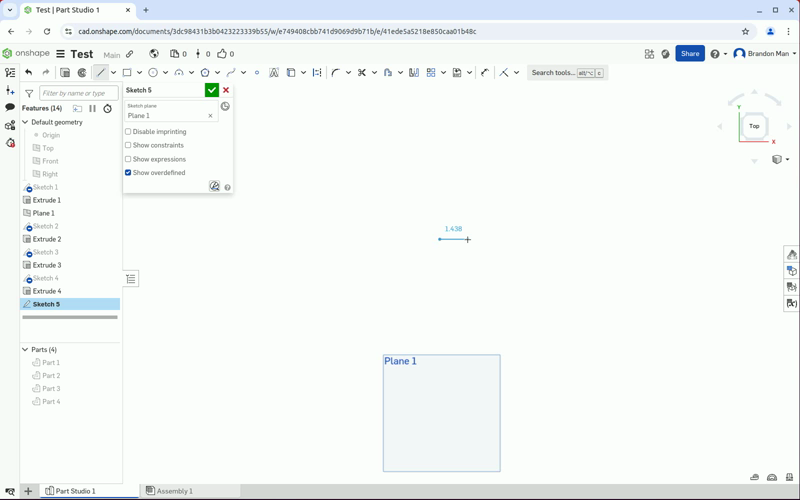
scroll(6)
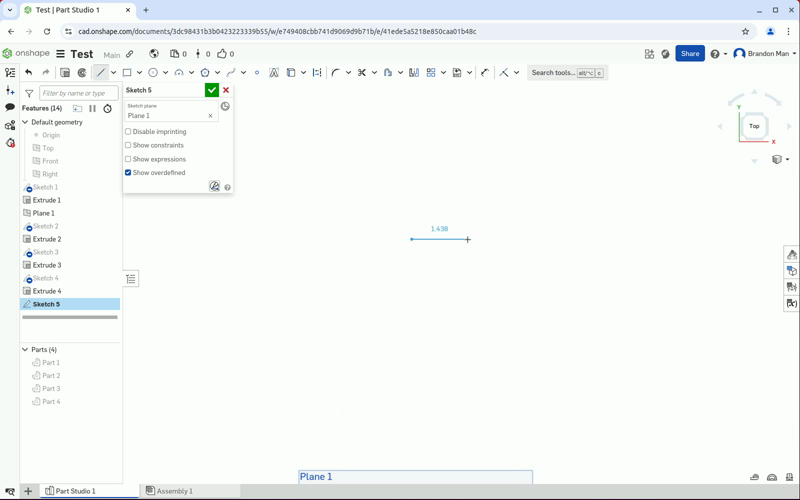
scroll(6)
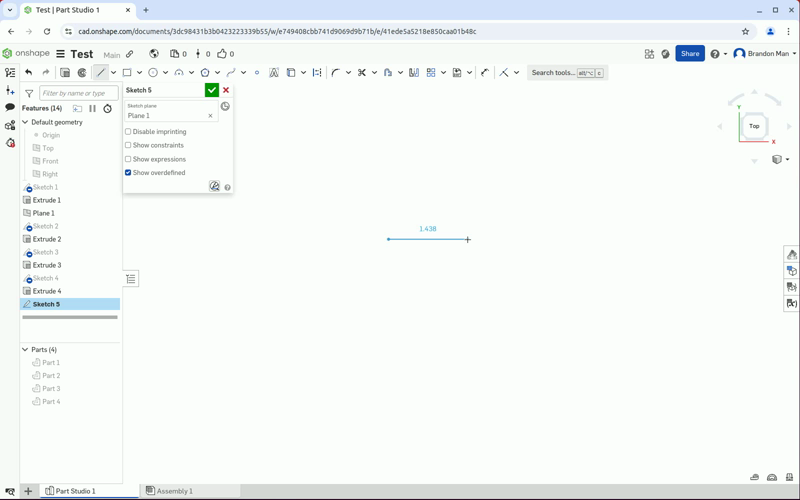
click(467, 239)
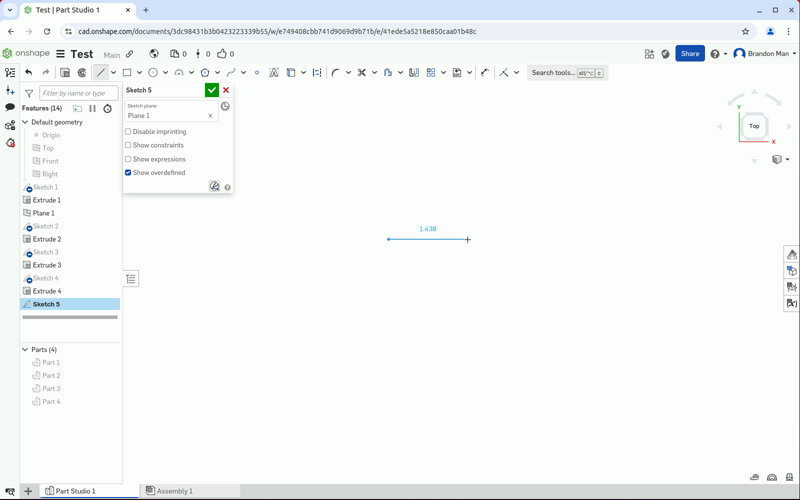
scroll(-6)
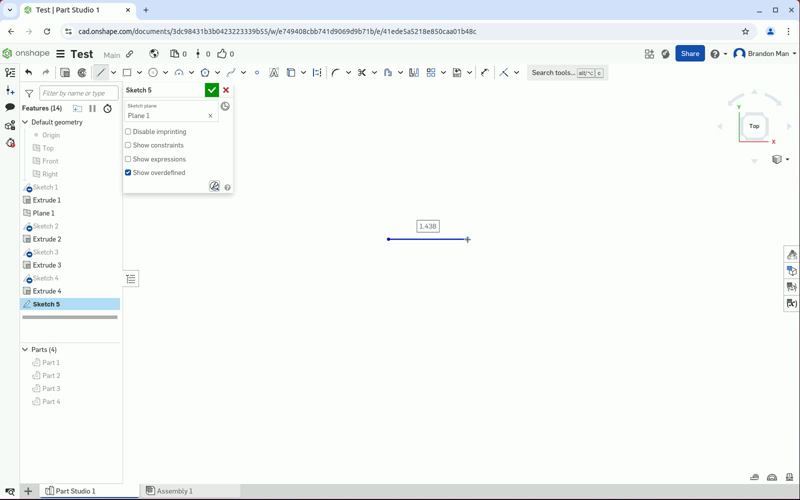
scroll(-6)
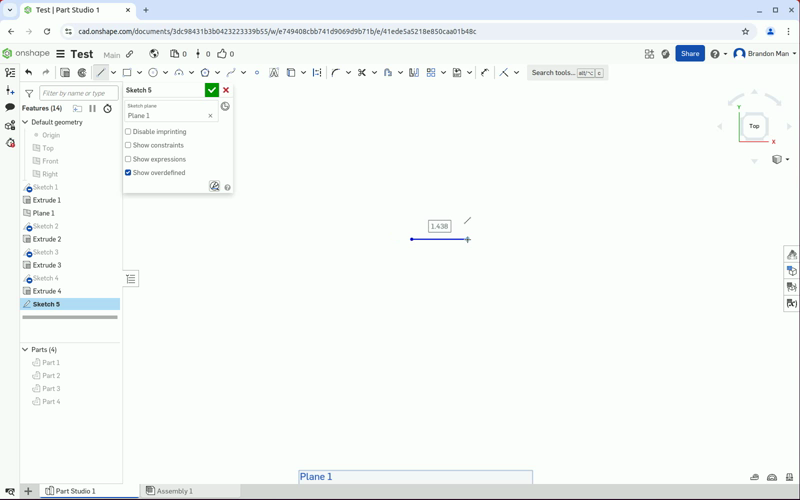
scroll(-6)
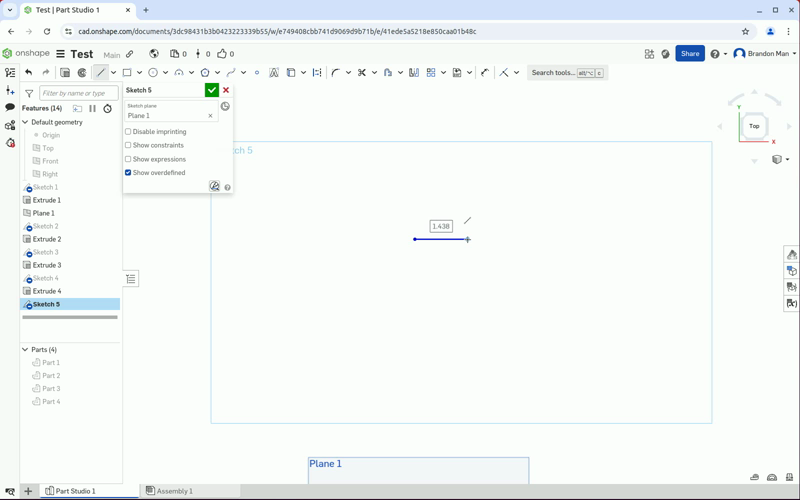
scroll(-6)
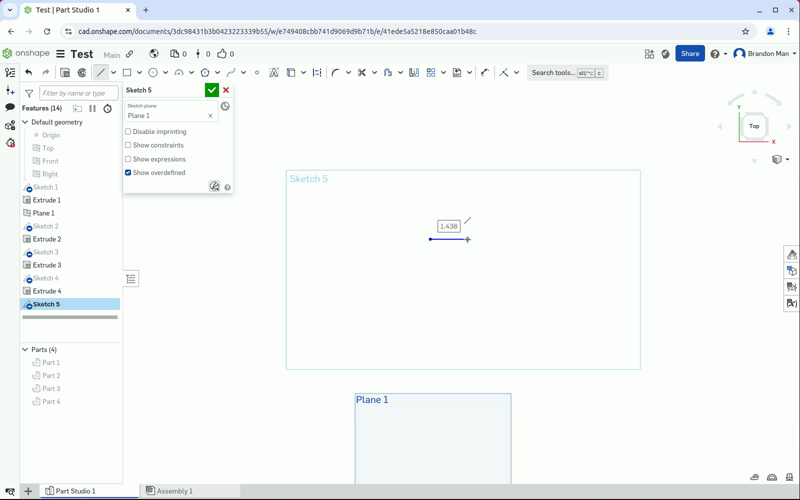
scroll(-6)
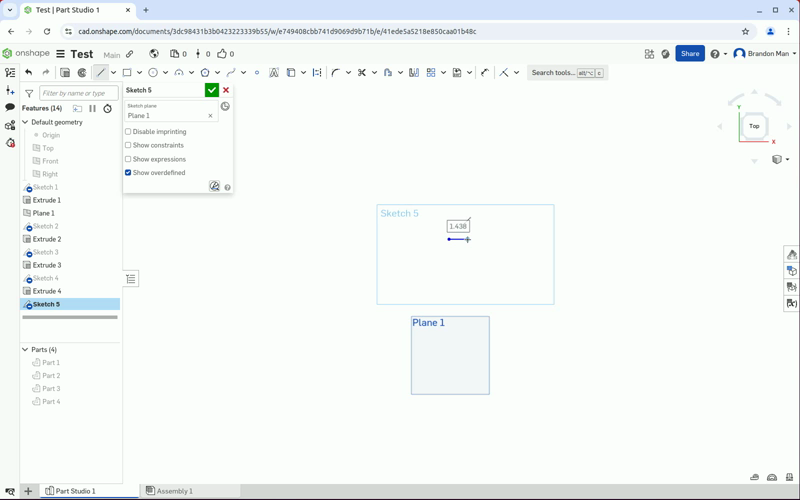
scroll(-6)
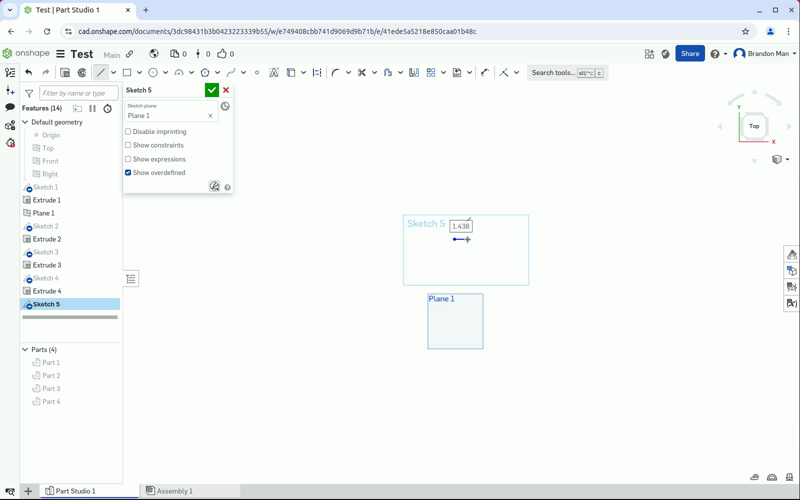
scroll(-6)
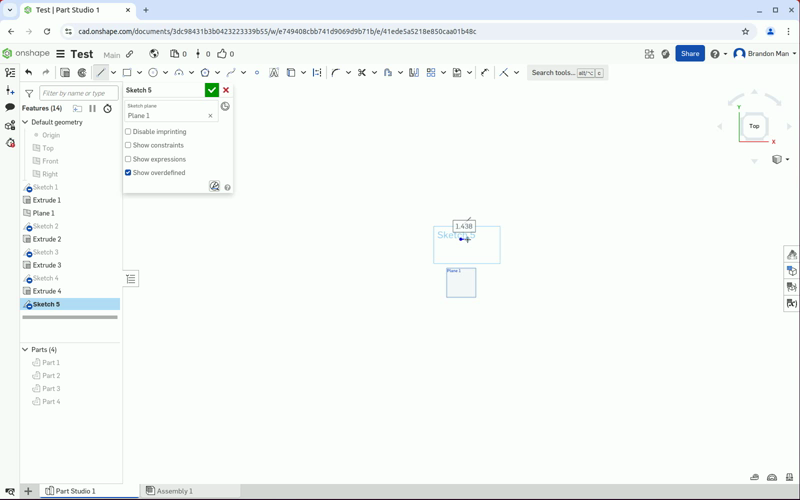
key_up(shift)
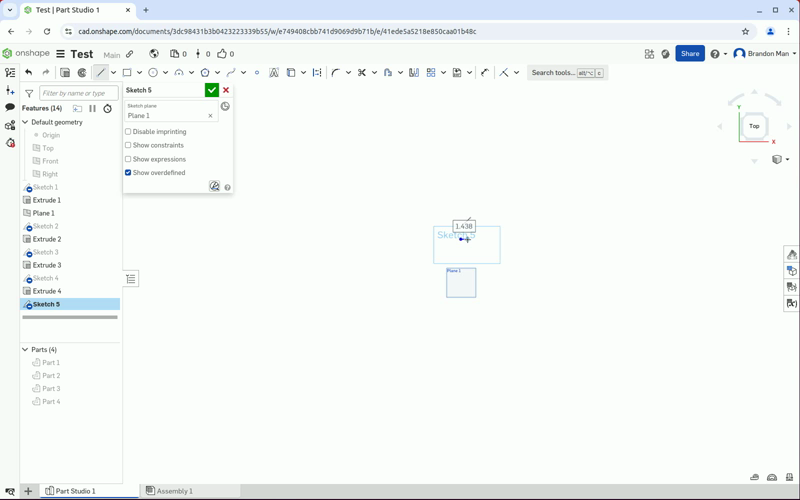
key_down(shift)
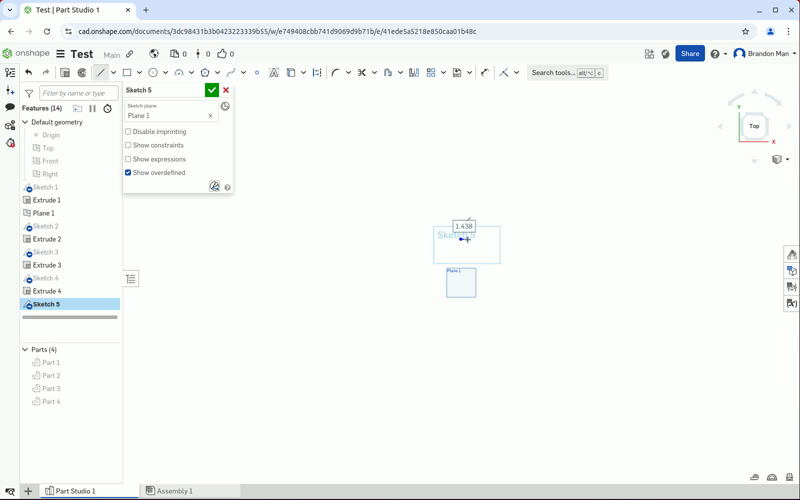
mouse_move(497, 239)
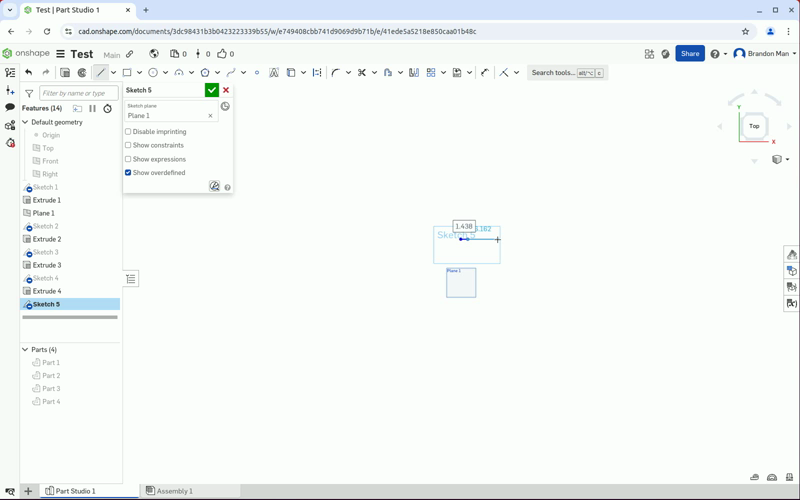
mouse_move(467, 232)
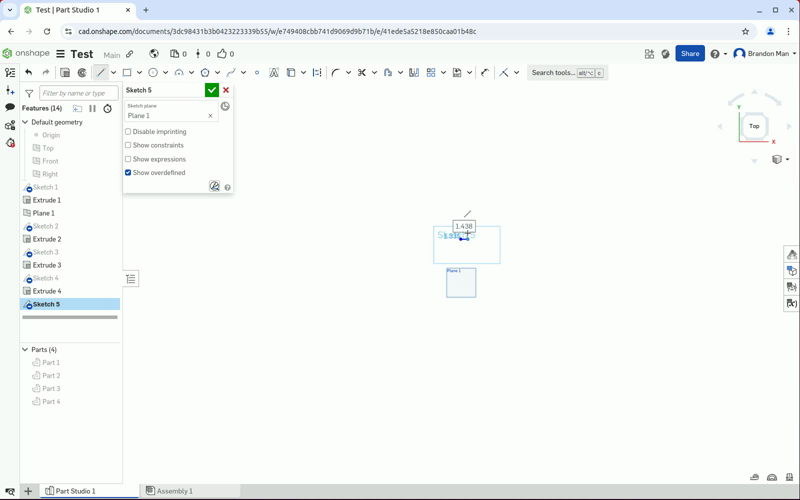
scroll(6)
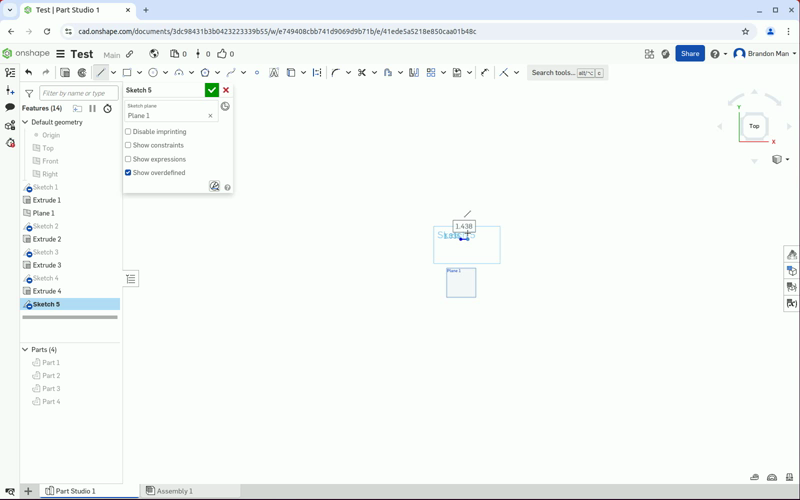
scroll(6)
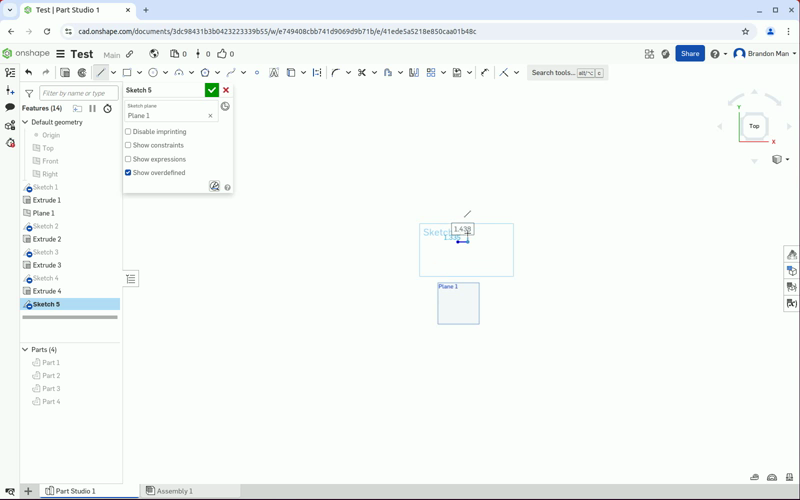
scroll(6)
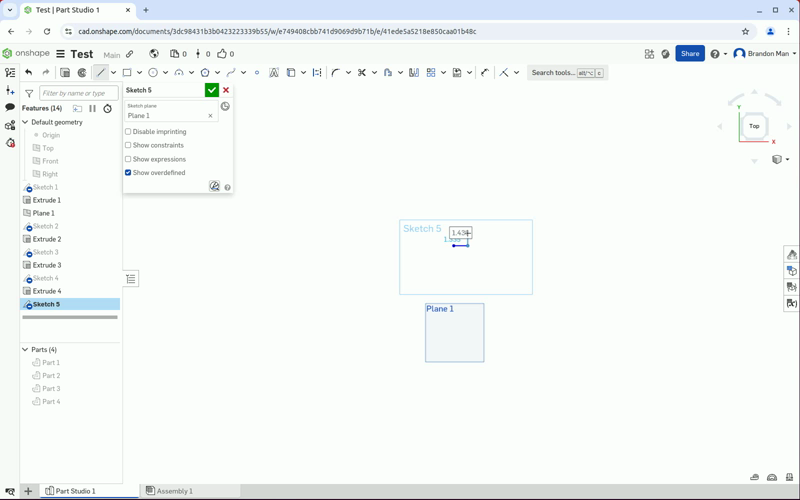
scroll(6)
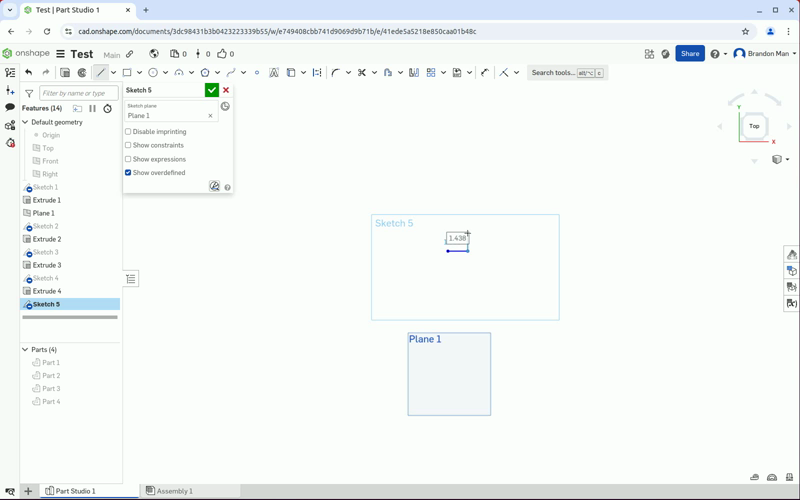
scroll(6)
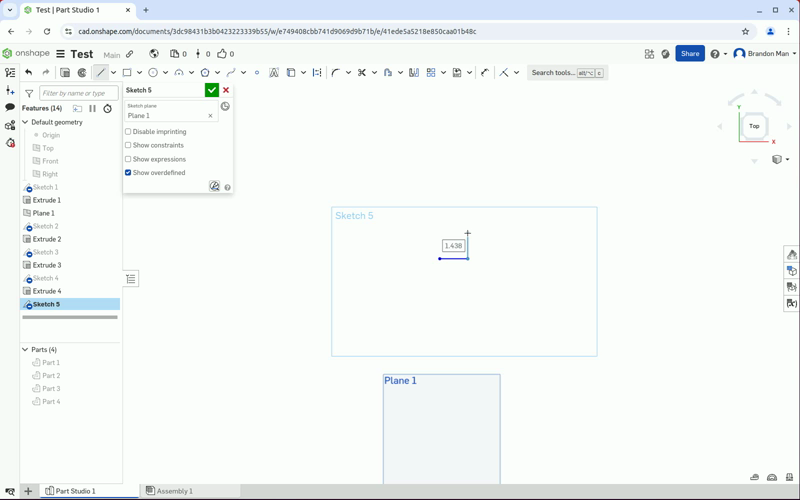
scroll(6)
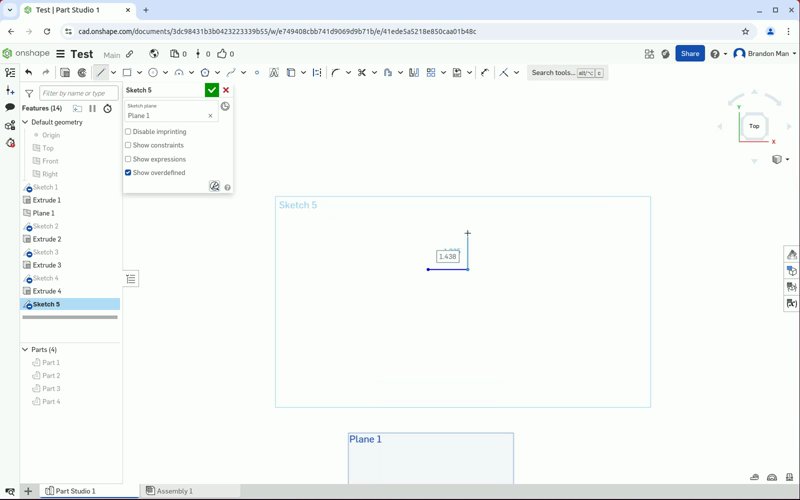
scroll(6)
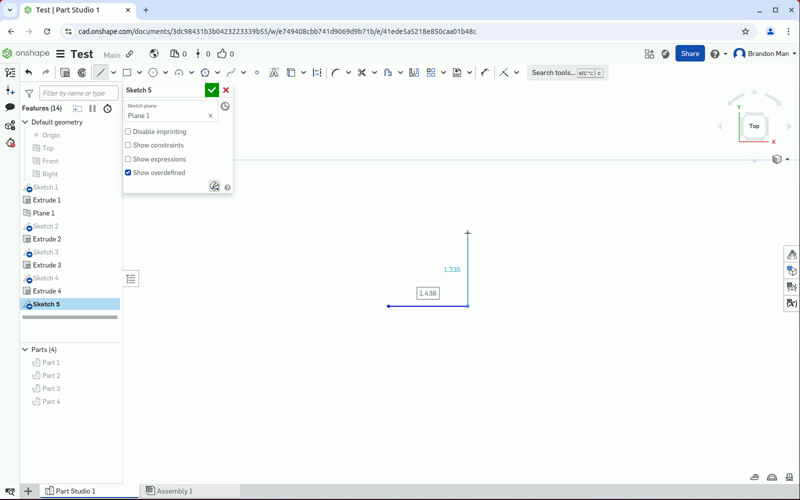
click(467, 232)
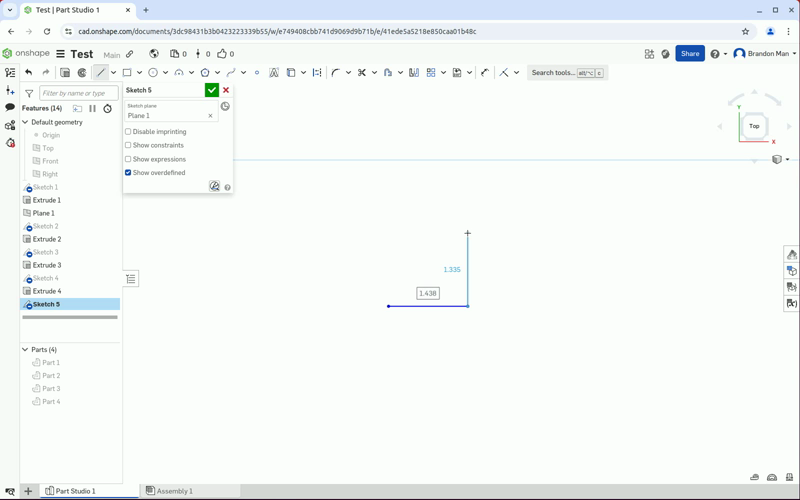
scroll(-6)
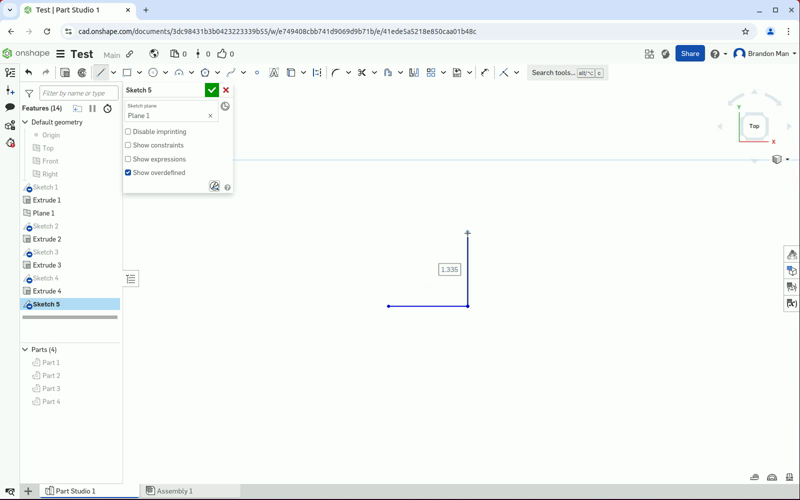
scroll(-6)
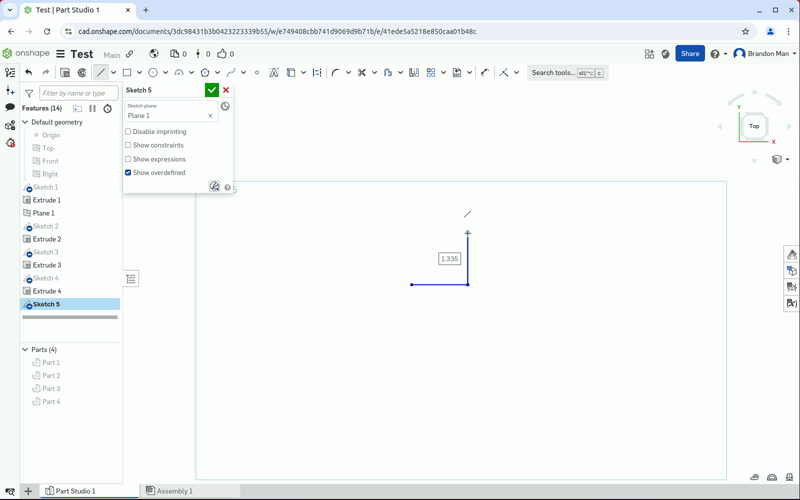
scroll(-6)
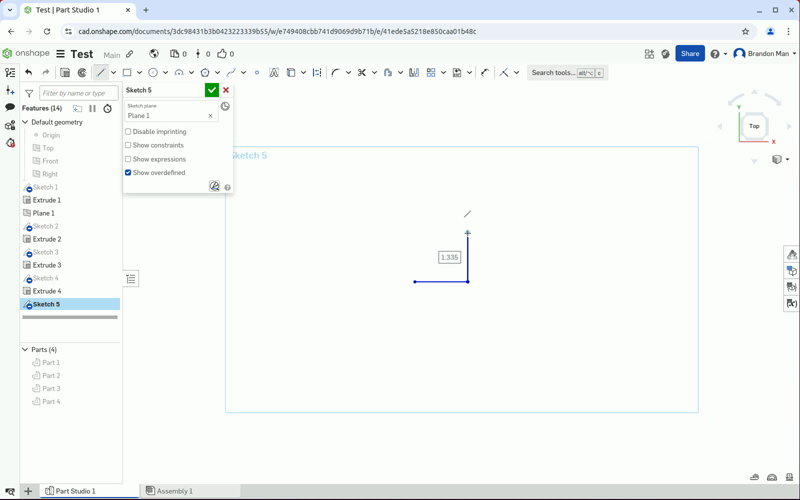
scroll(-6)
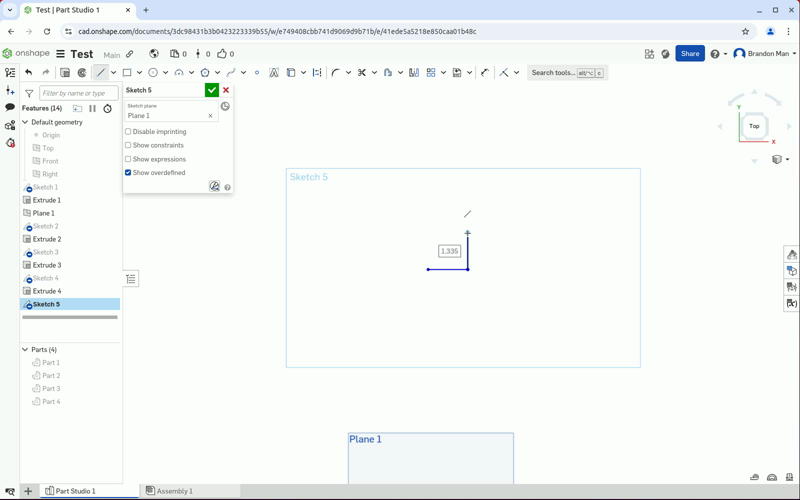
scroll(-6)
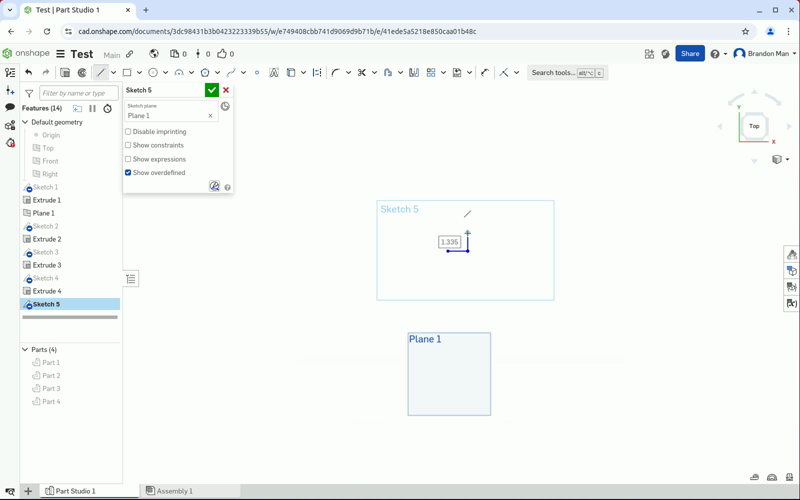
scroll(-6)
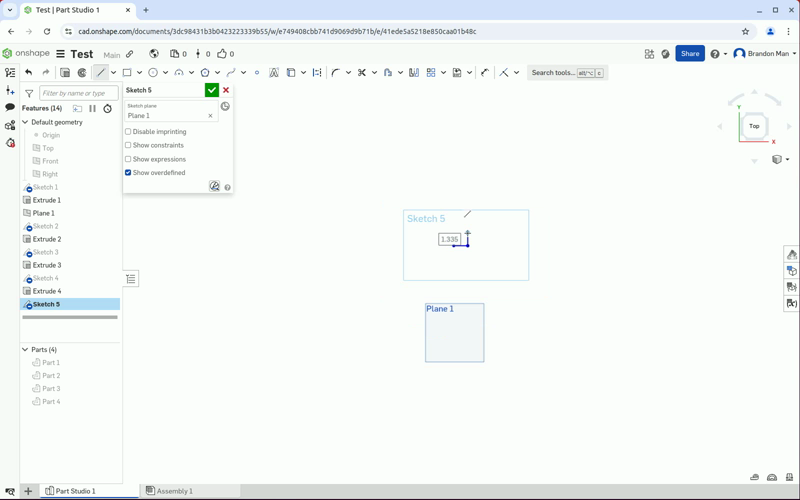
scroll(-6)
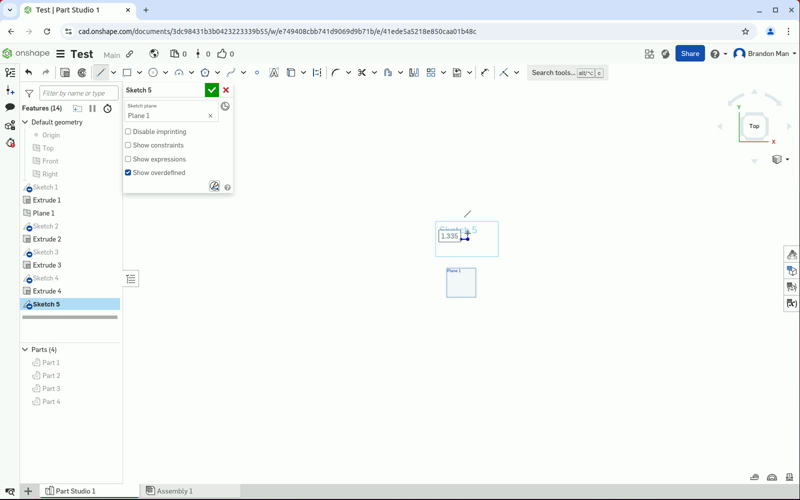
key_up(shift)
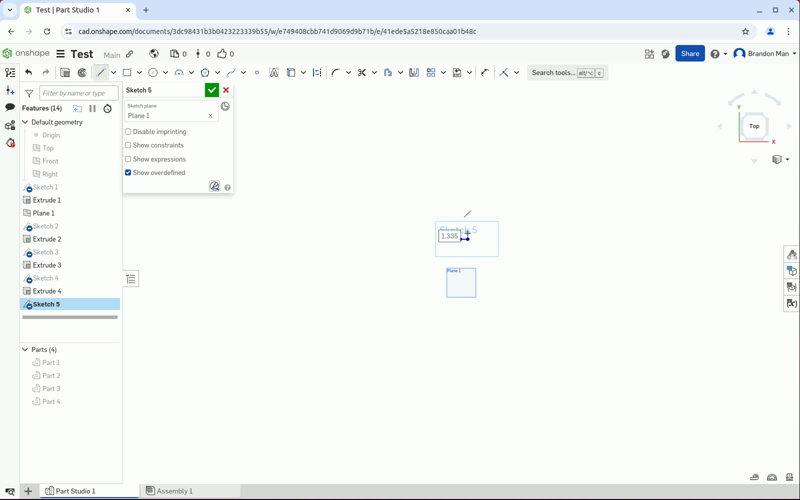
key_down(shift)
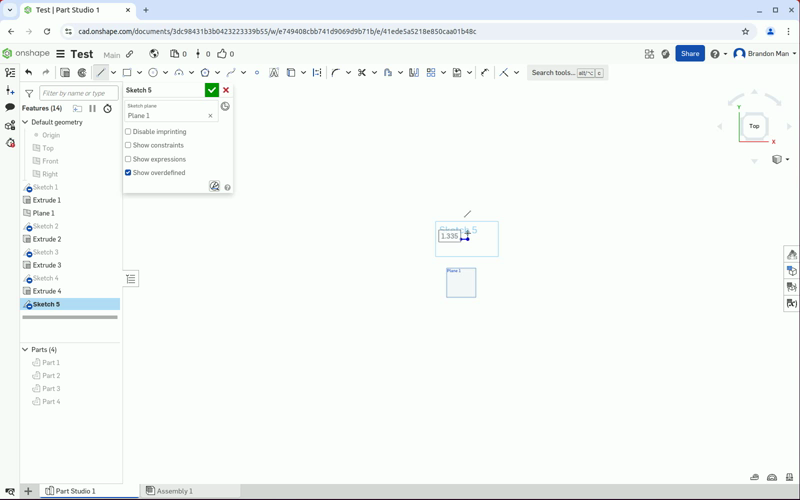
mouse_move(497, 232)
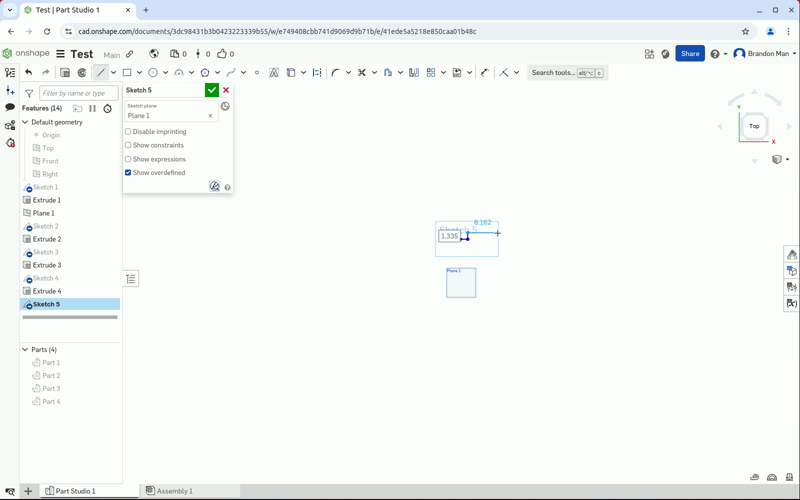
mouse_move(460, 232)
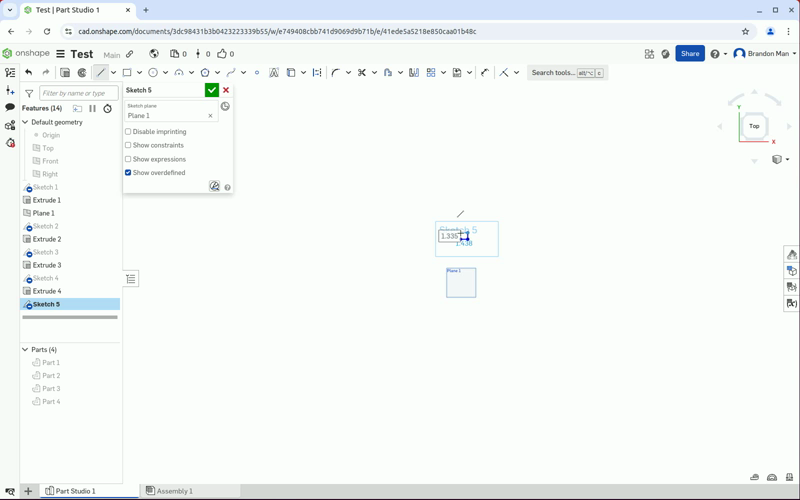
scroll(6)
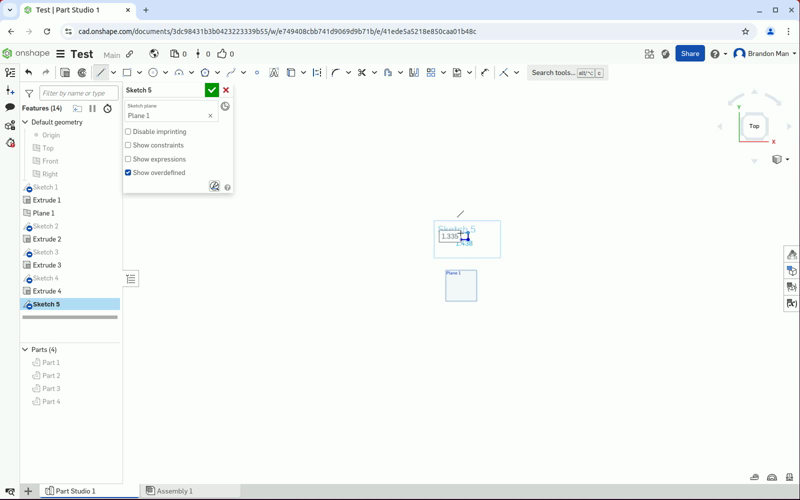
scroll(6)
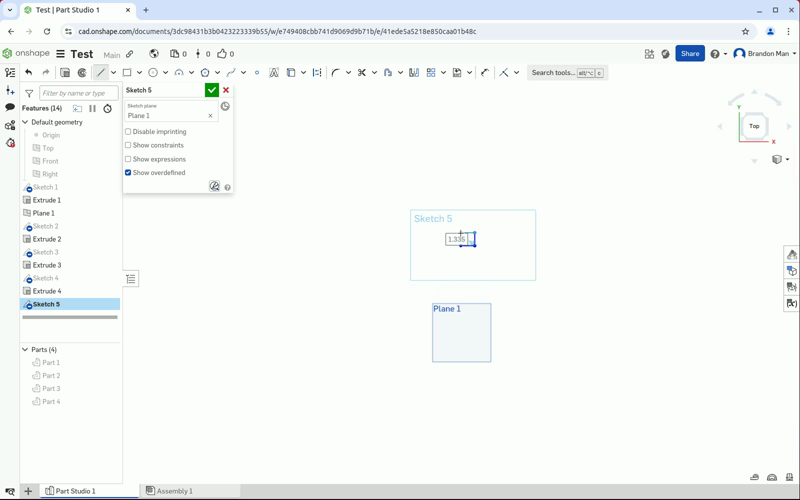
scroll(6)
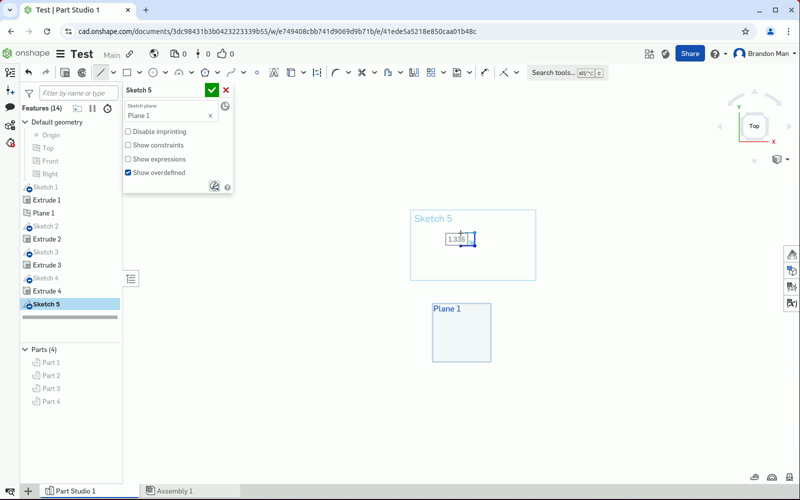
scroll(6)
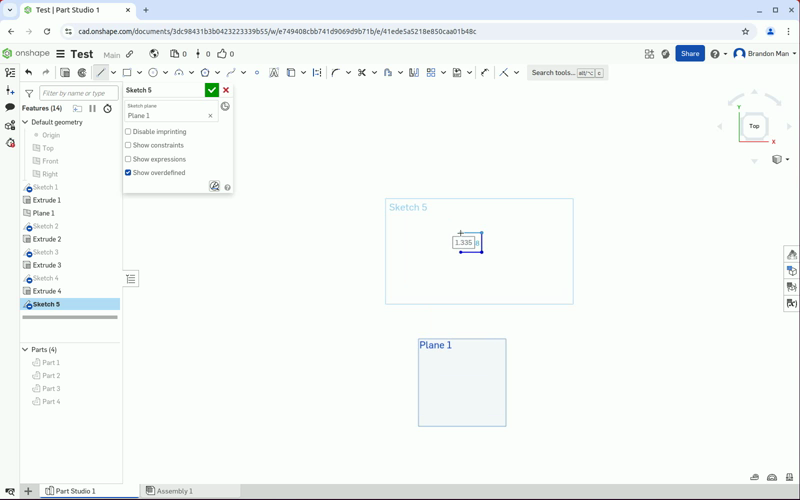
scroll(6)
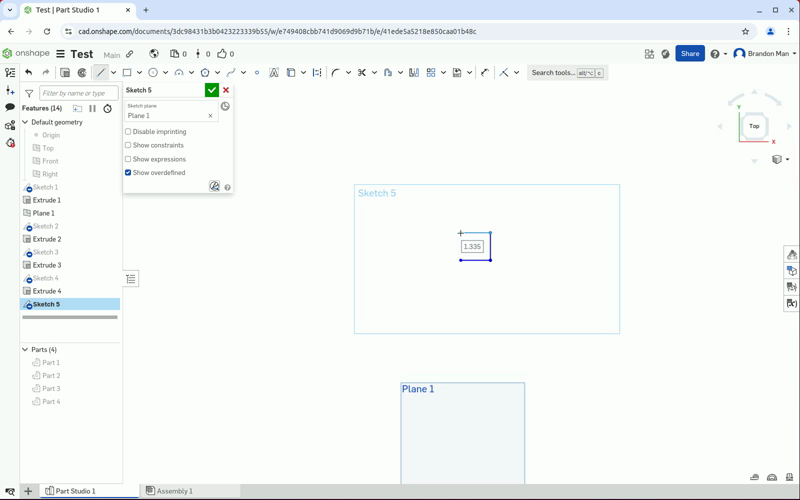
scroll(6)
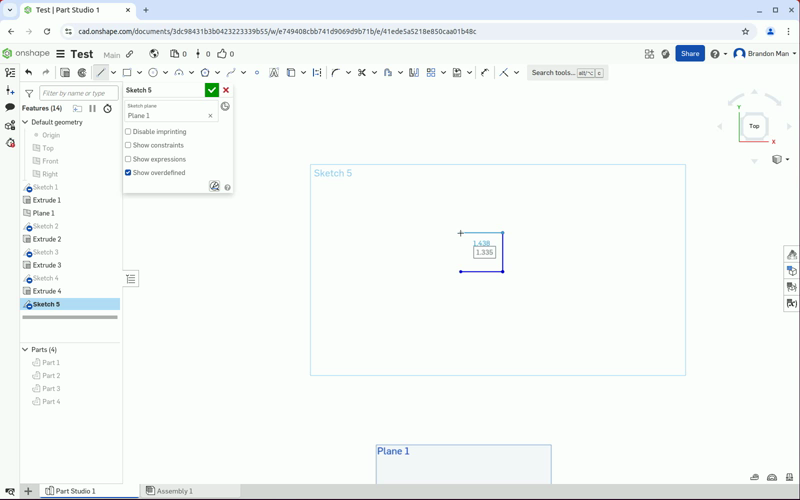
scroll(6)
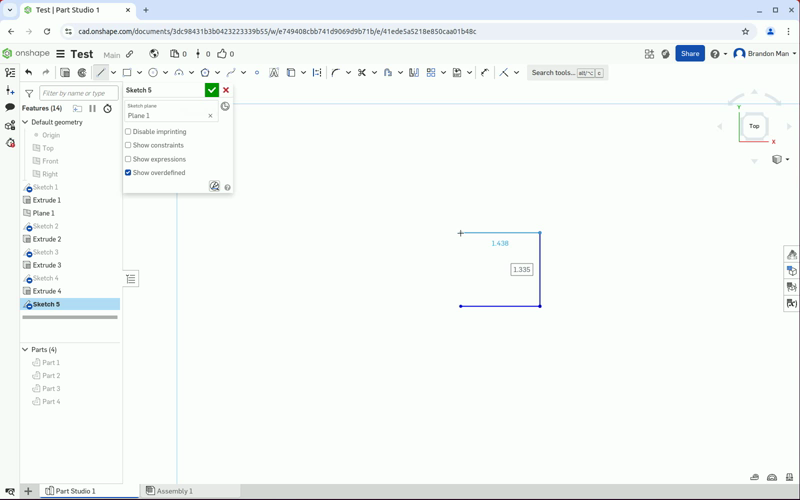
click(460, 232)
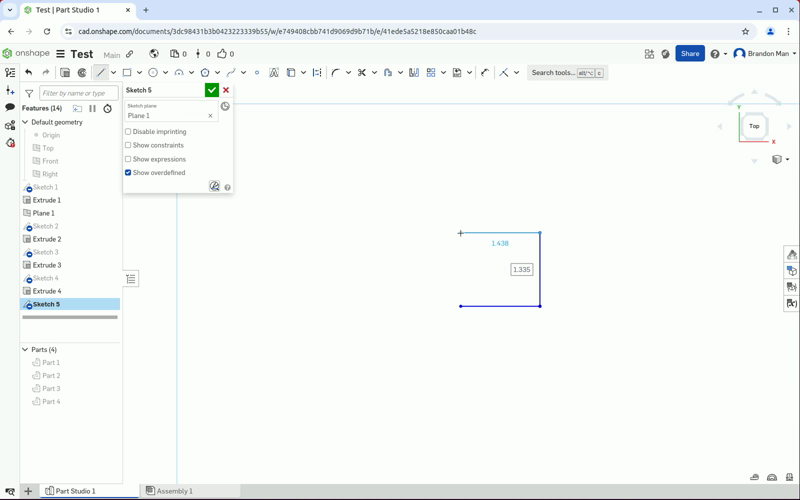
scroll(-6)
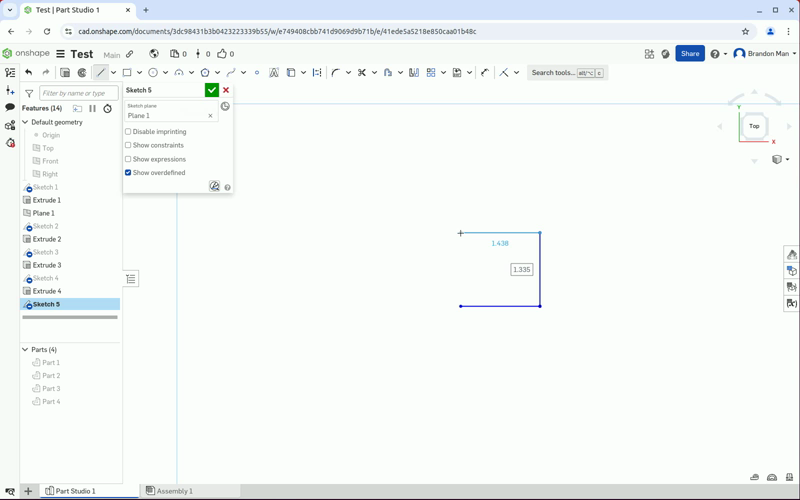
scroll(-6)
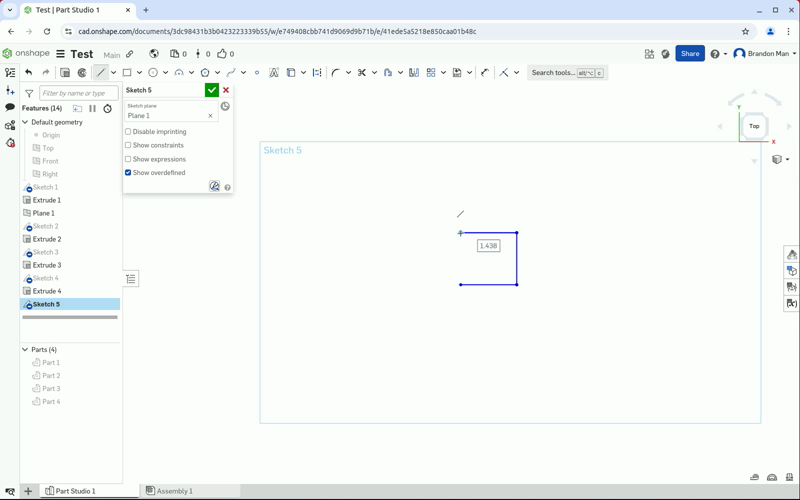
scroll(-6)
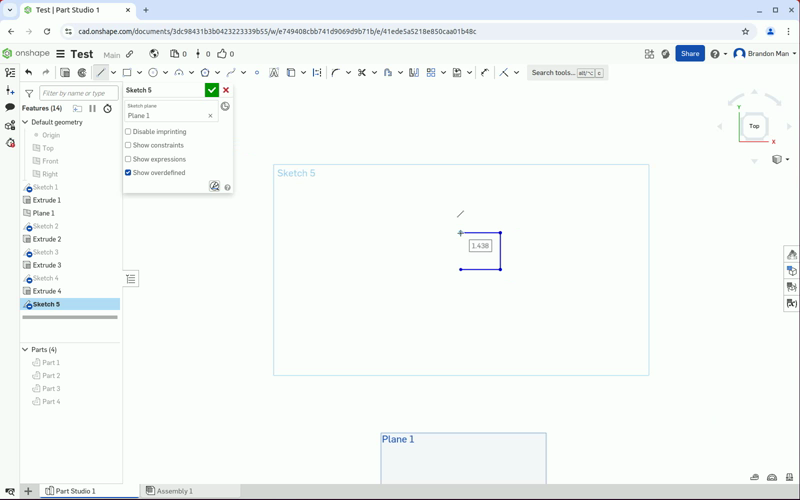
scroll(-6)
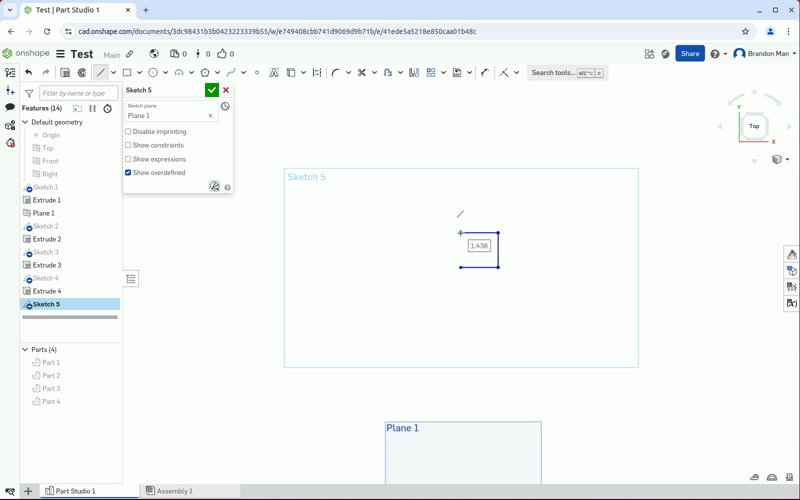
scroll(-6)
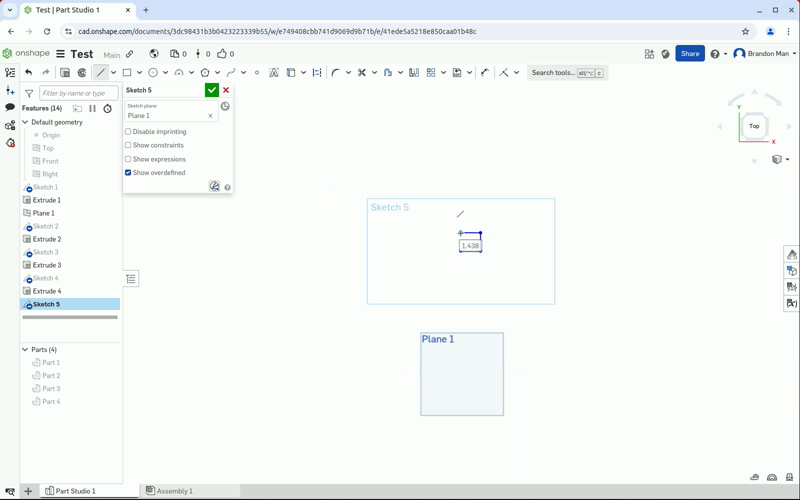
scroll(-6)
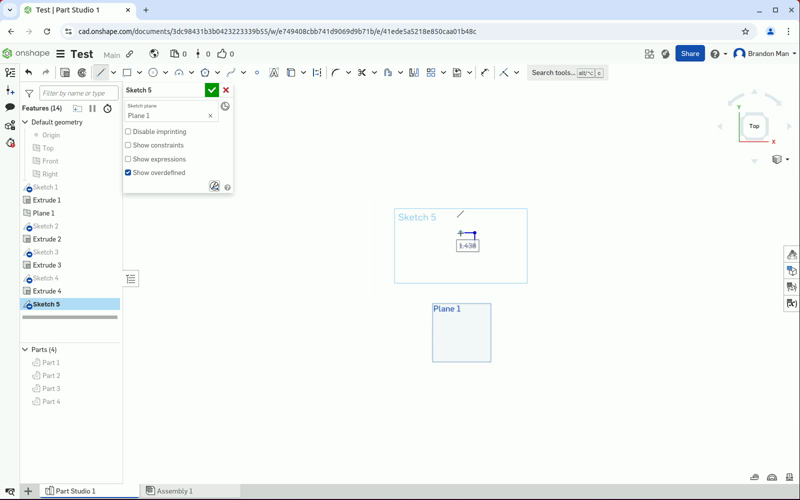
scroll(-6)
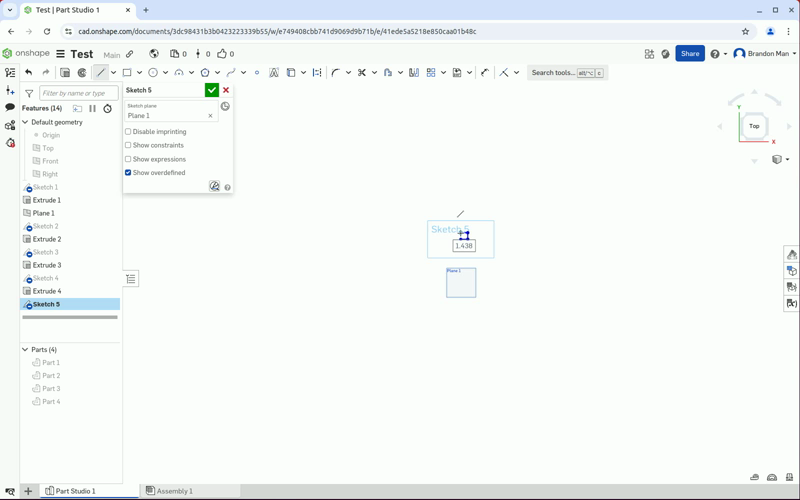
key_up(shift)
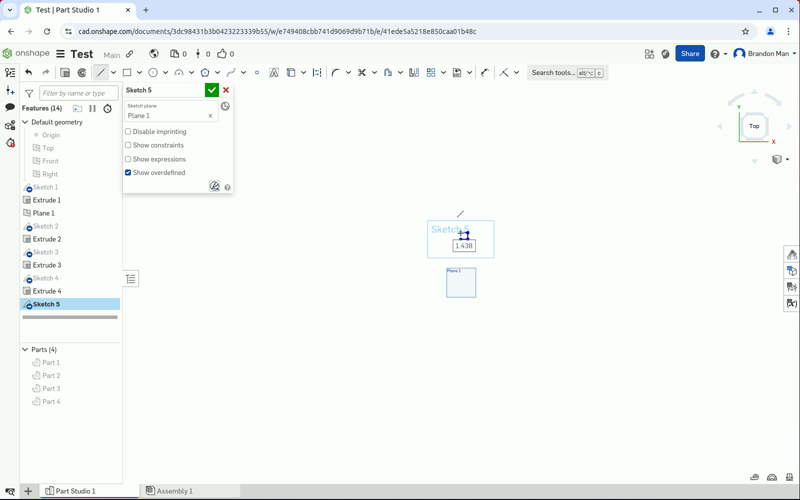
mouse_move(490, 232)
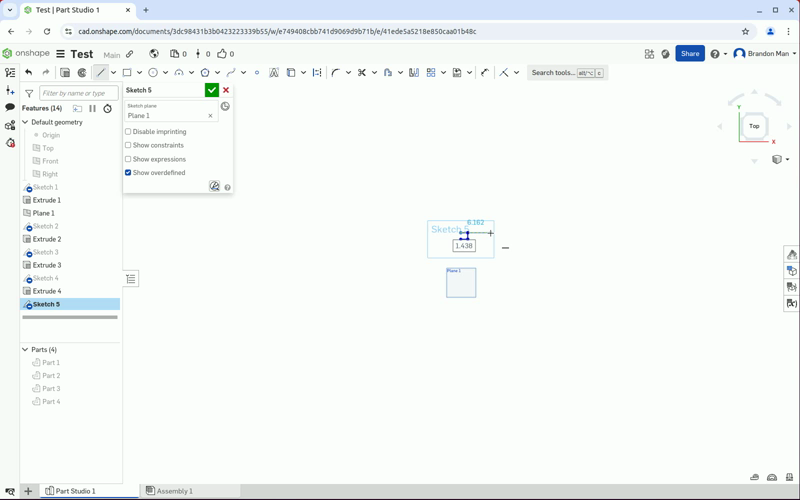
key_down(shift)
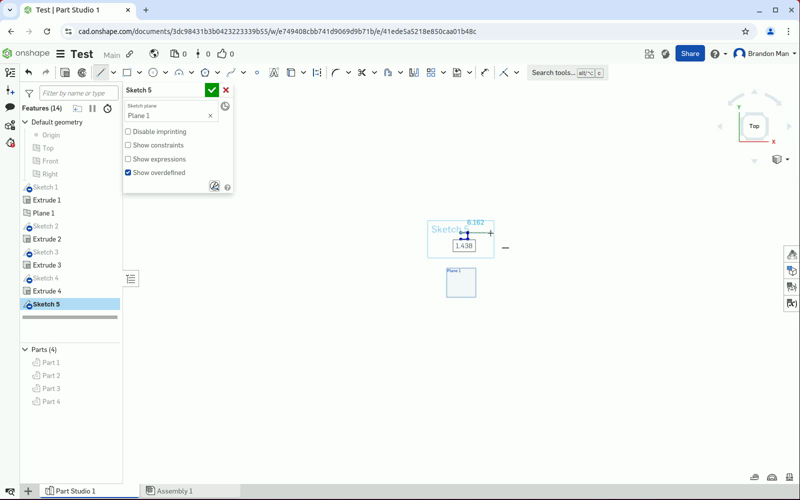
mouse_move(460, 239)
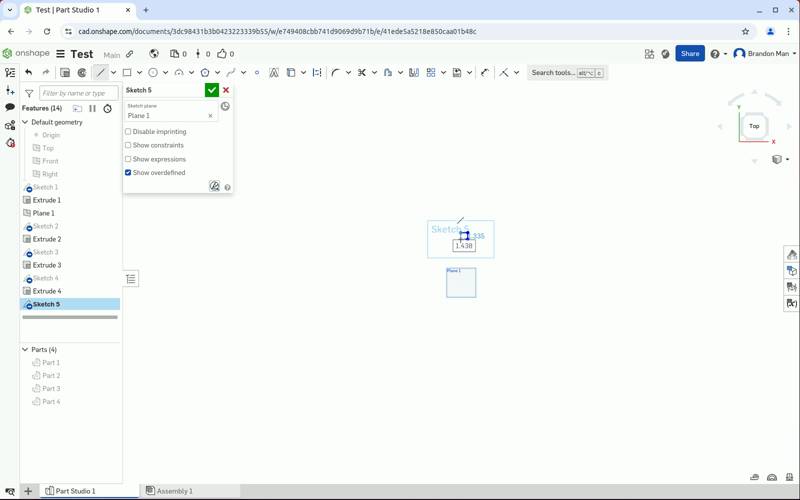
scroll(6)
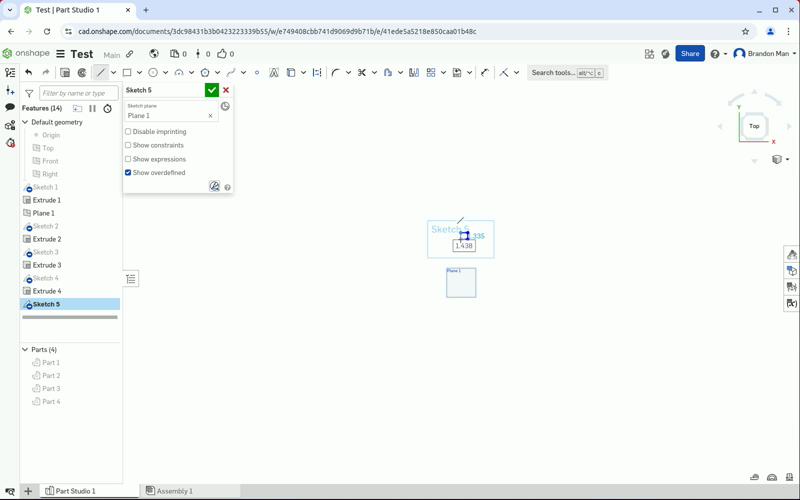
scroll(6)
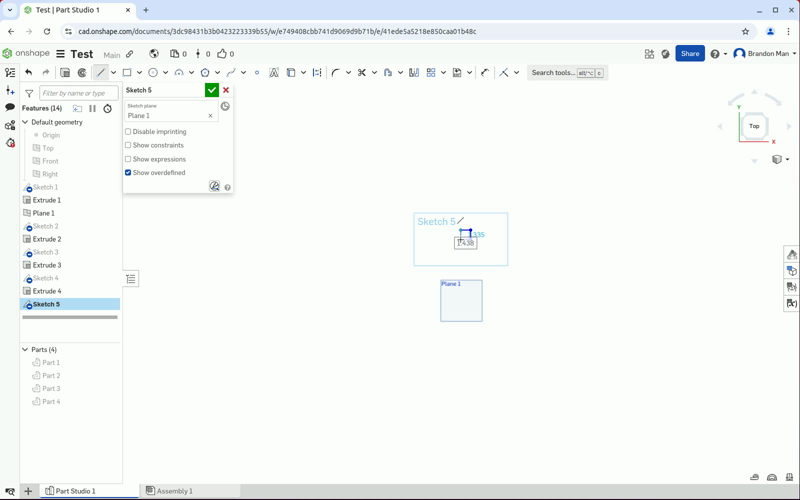
scroll(6)
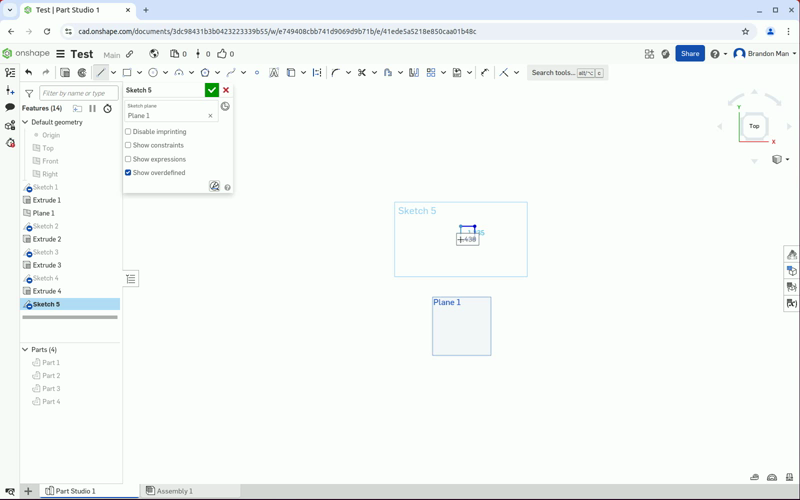
scroll(6)
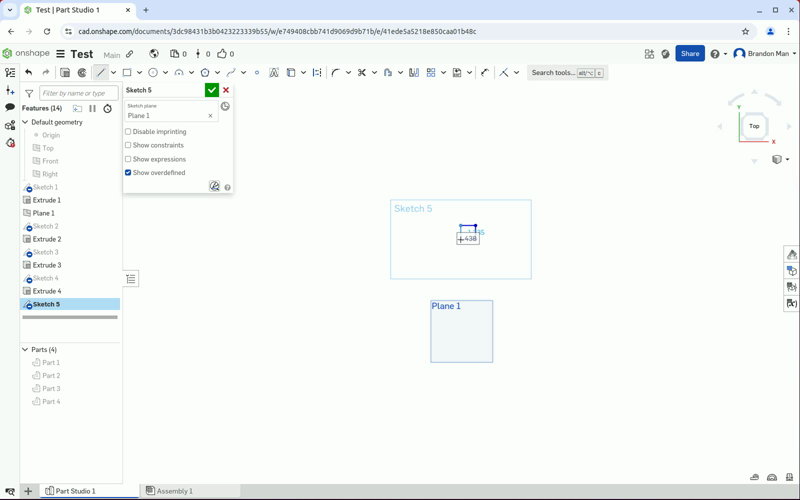
scroll(6)
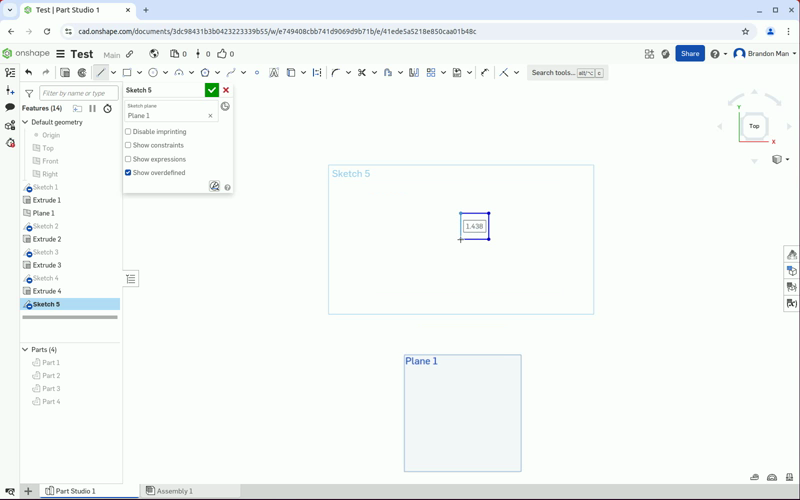
scroll(6)
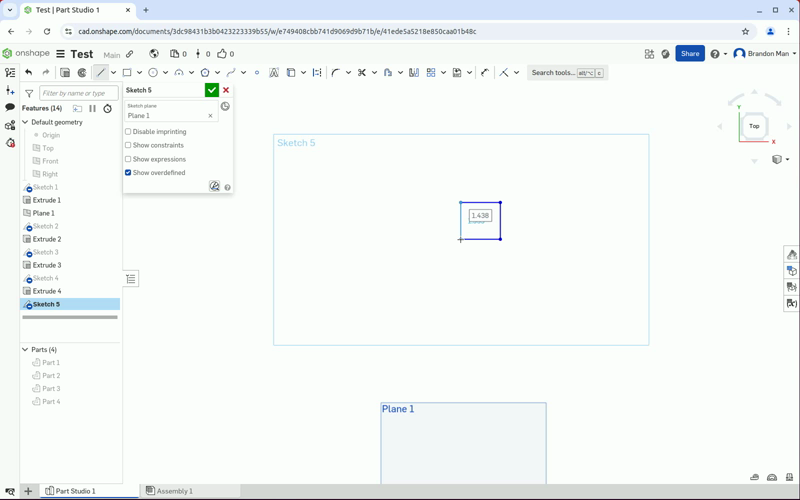
scroll(6)
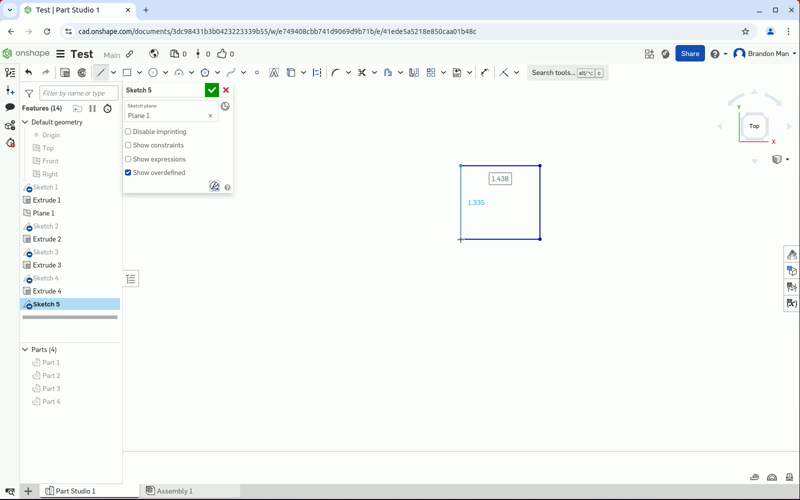
key_up(shift)
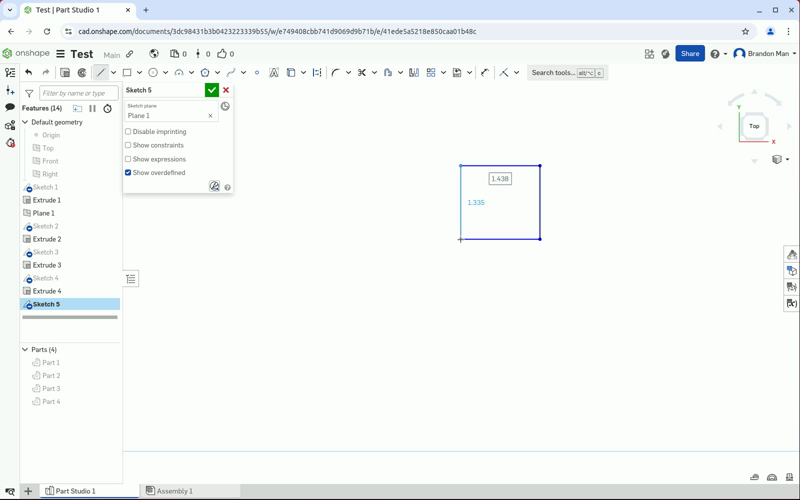
click(460, 239)
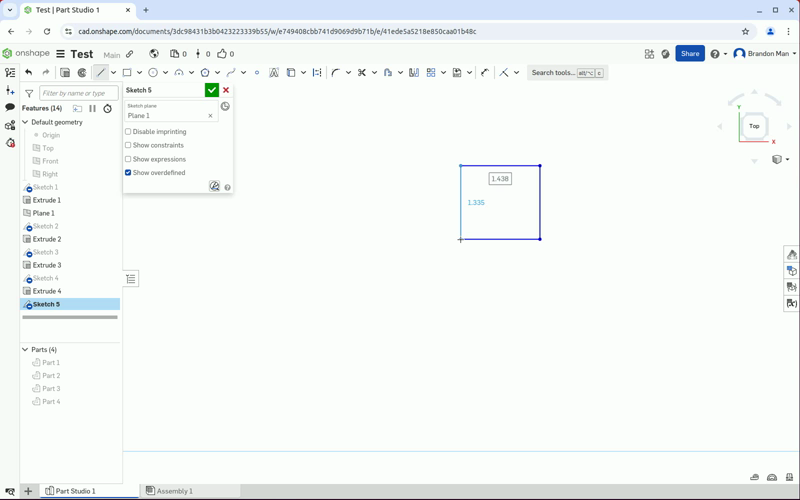
scroll(-6)
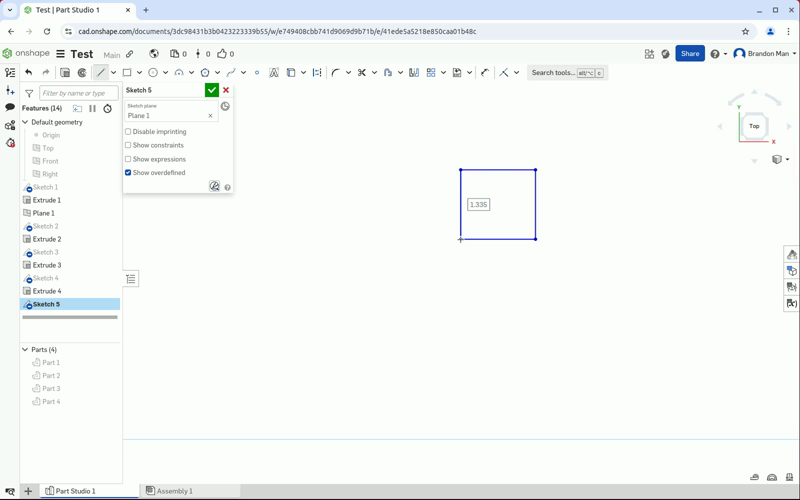
scroll(-6)
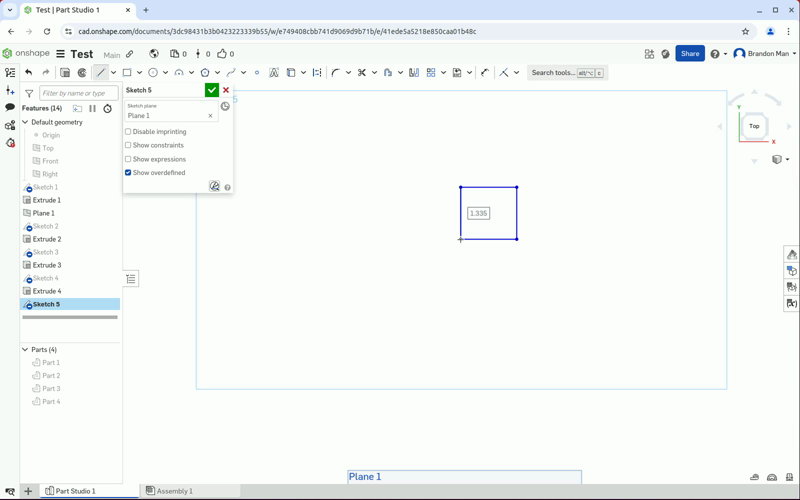
scroll(-6)
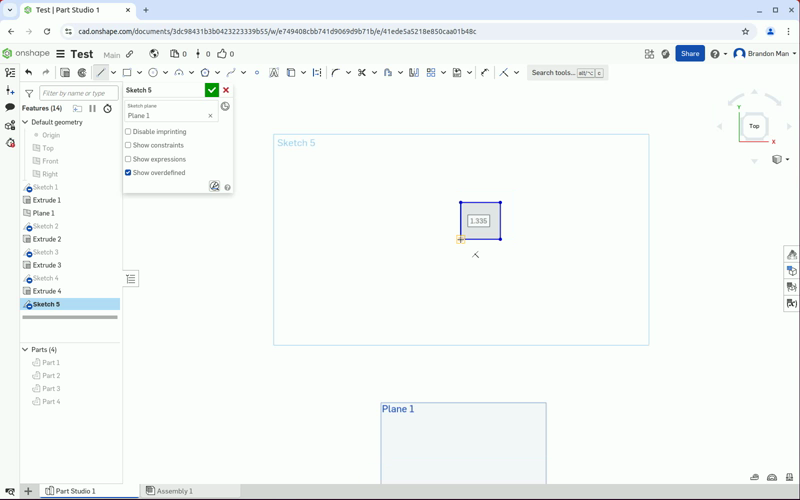
scroll(-6)
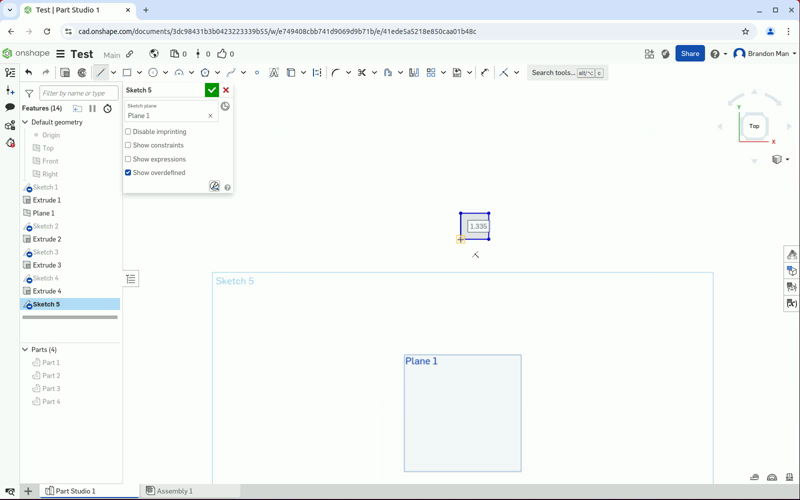
scroll(-6)
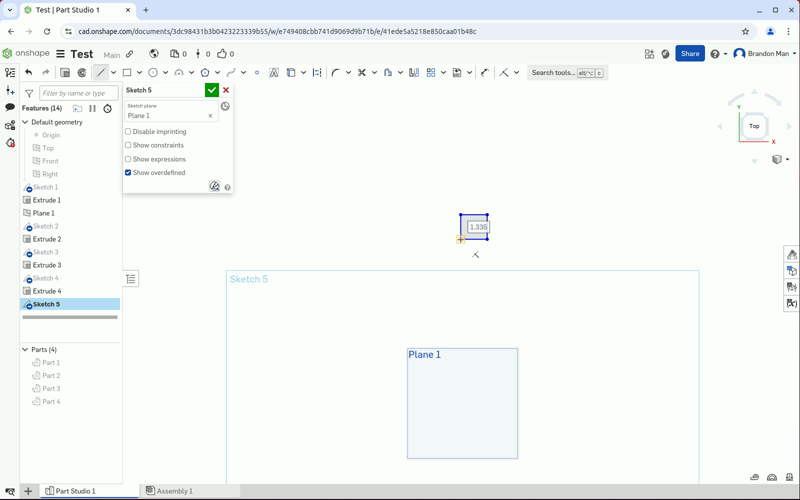
scroll(-6)
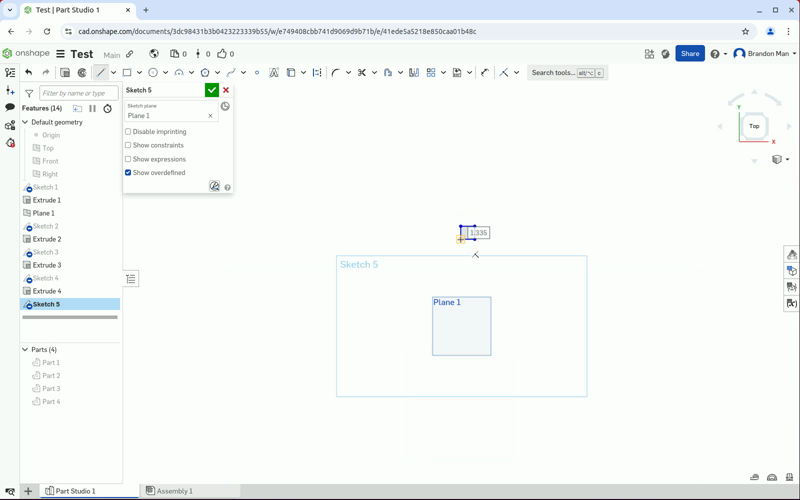
scroll(-6)
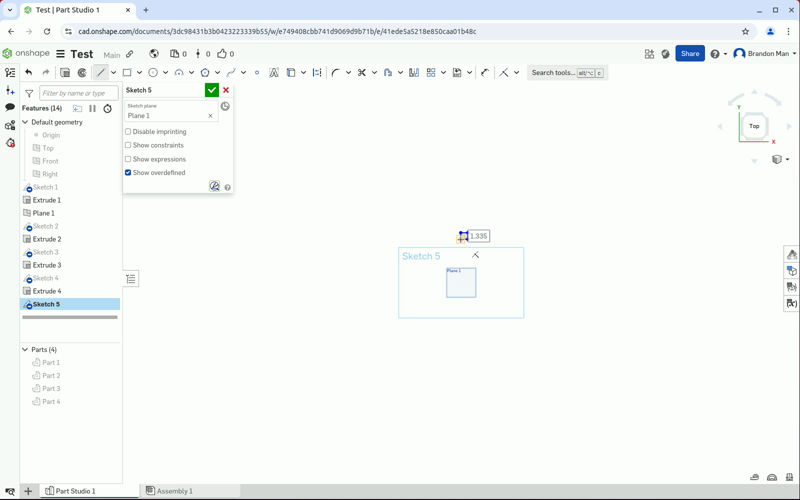
key(esc)
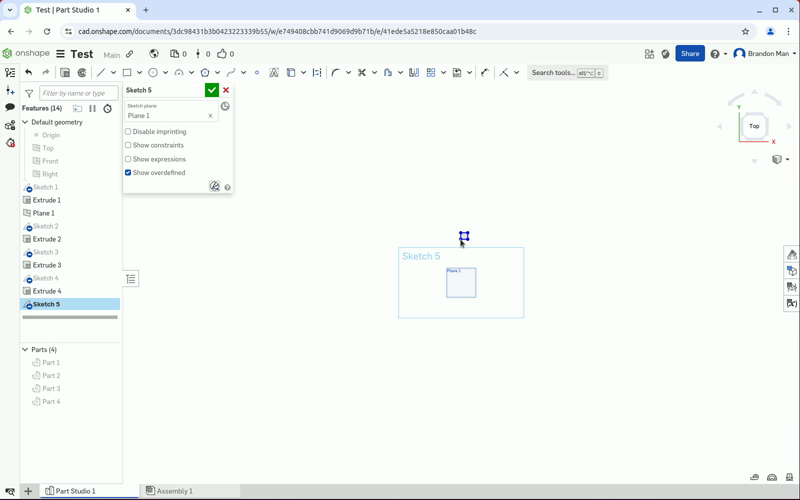
mouse_move(467, 234)
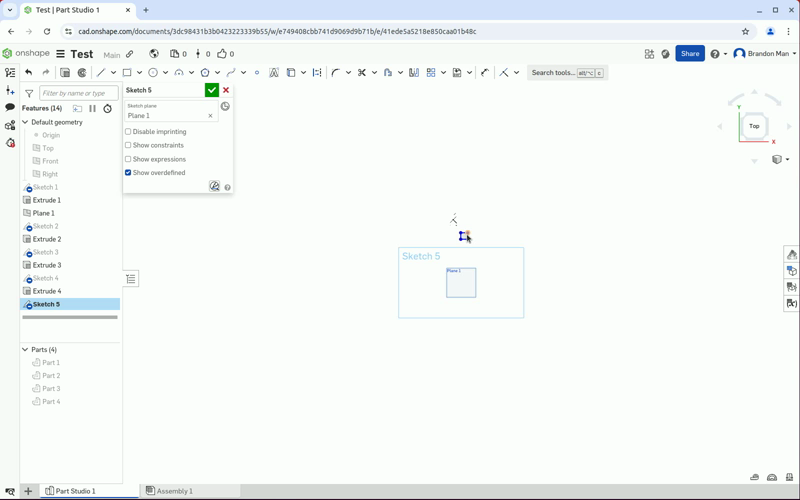
scroll(6)
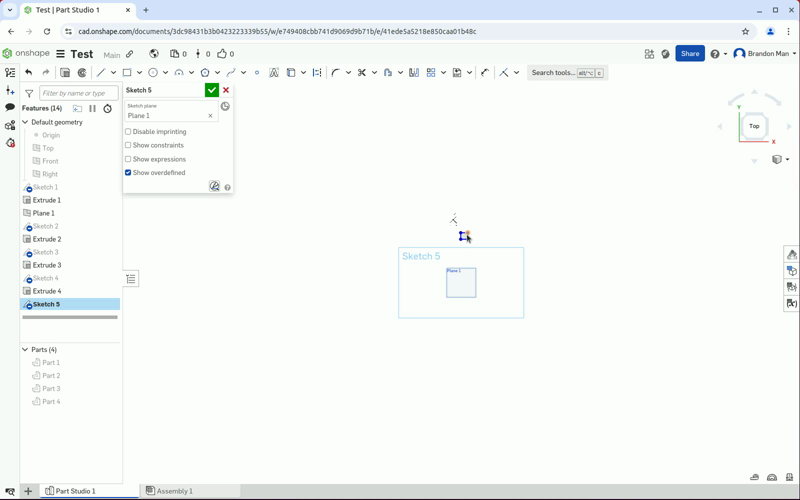
scroll(6)
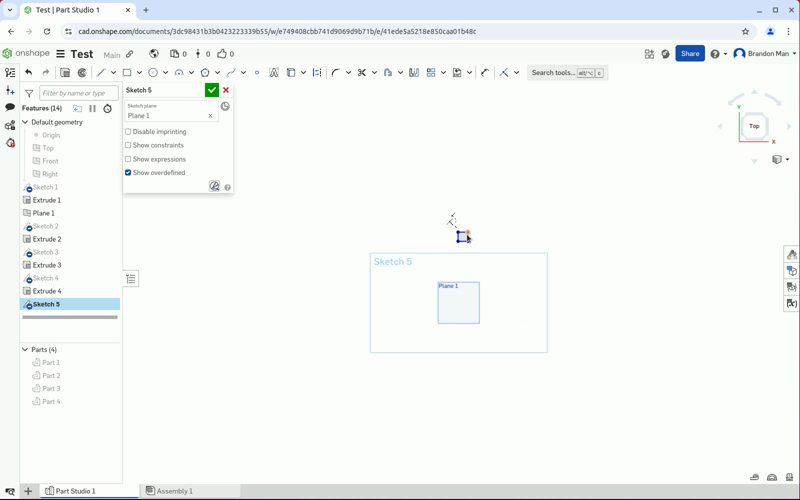
scroll(6)
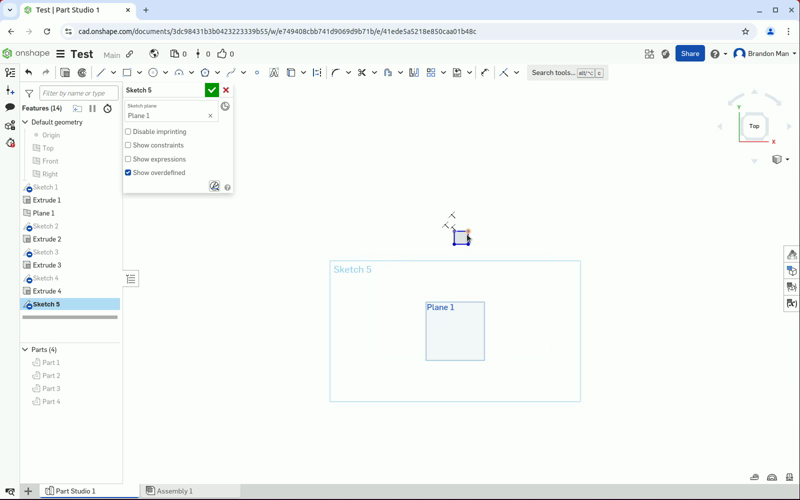
scroll(6)
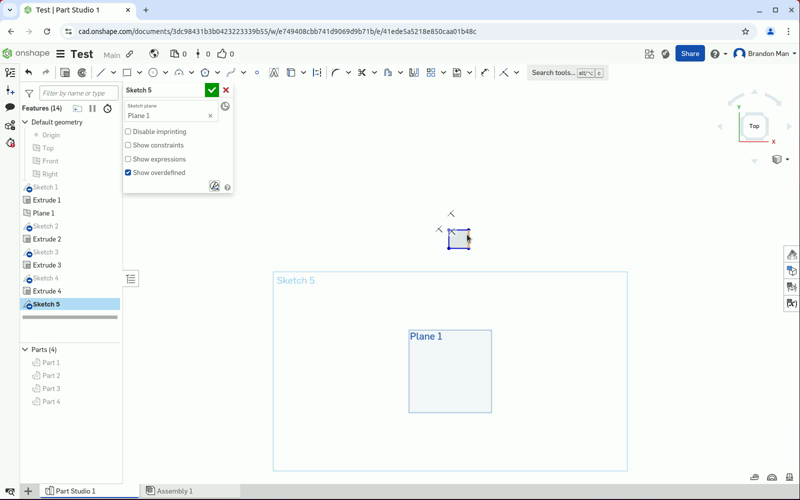
scroll(6)
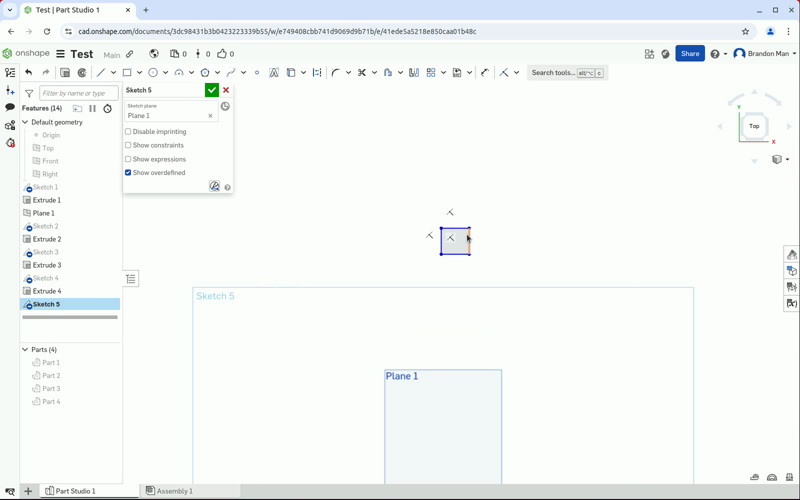
scroll(6)
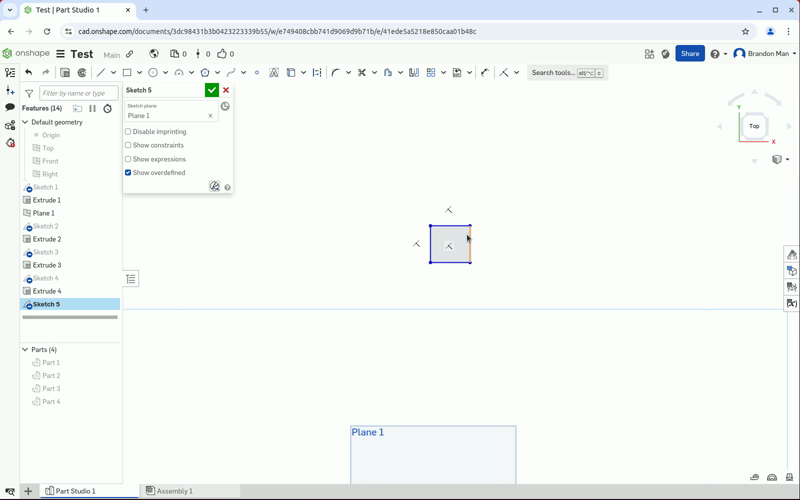
scroll(6)
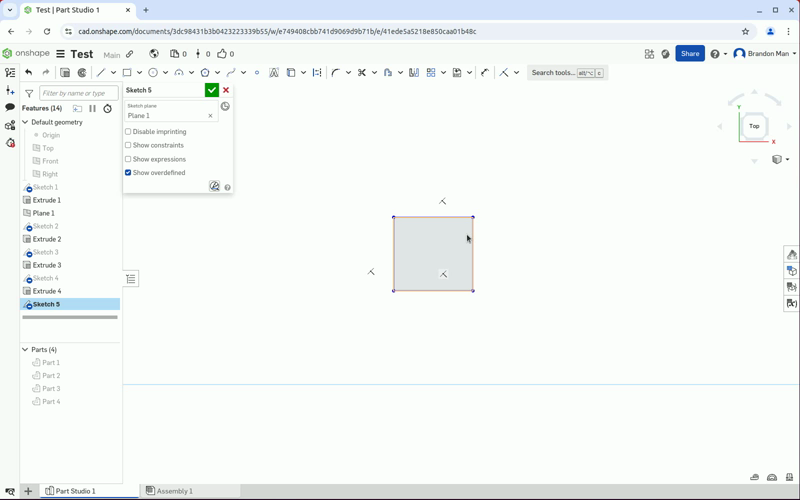
click(467, 234)
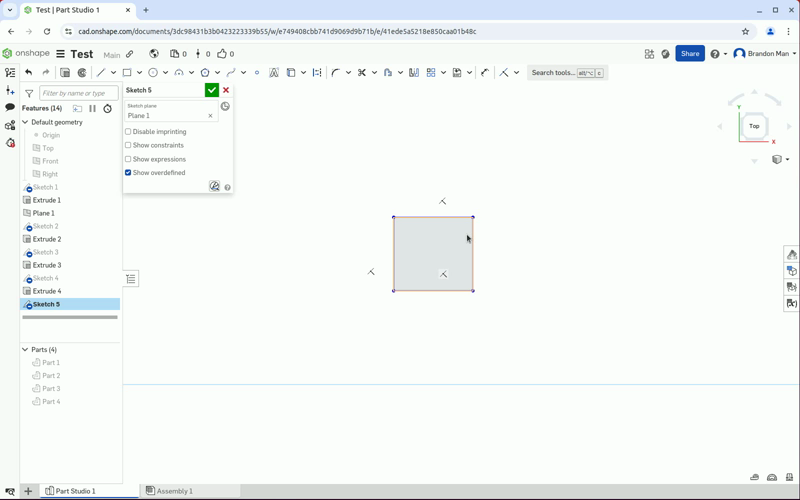
scroll(-6)
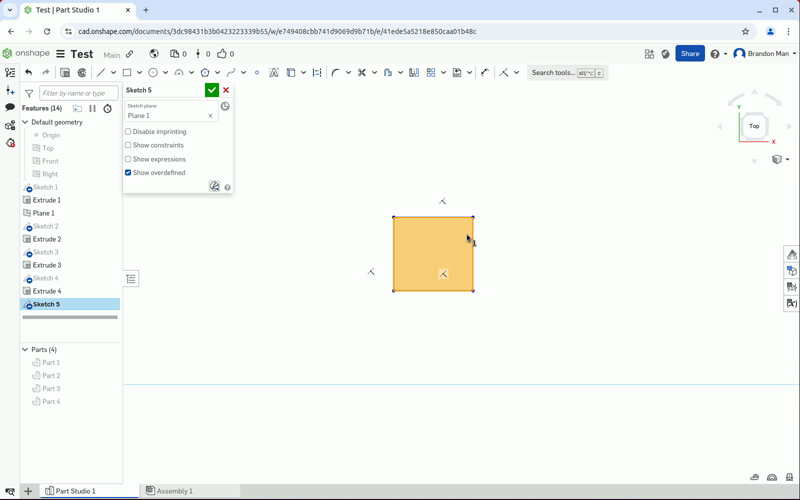
scroll(-6)
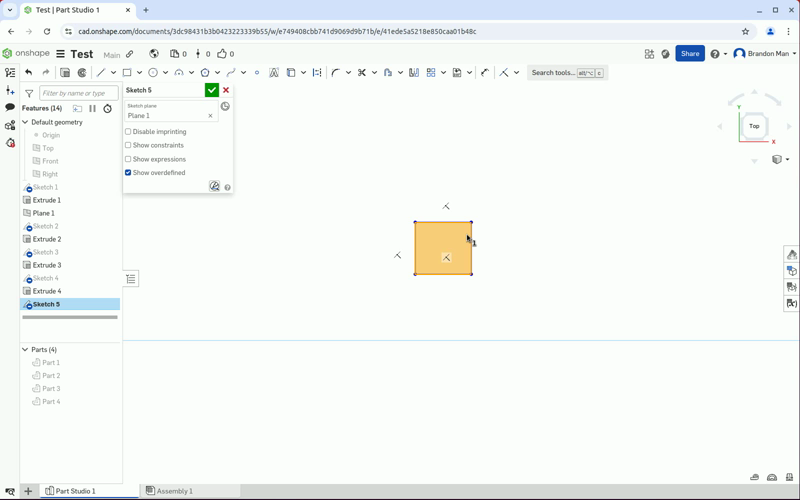
scroll(-6)
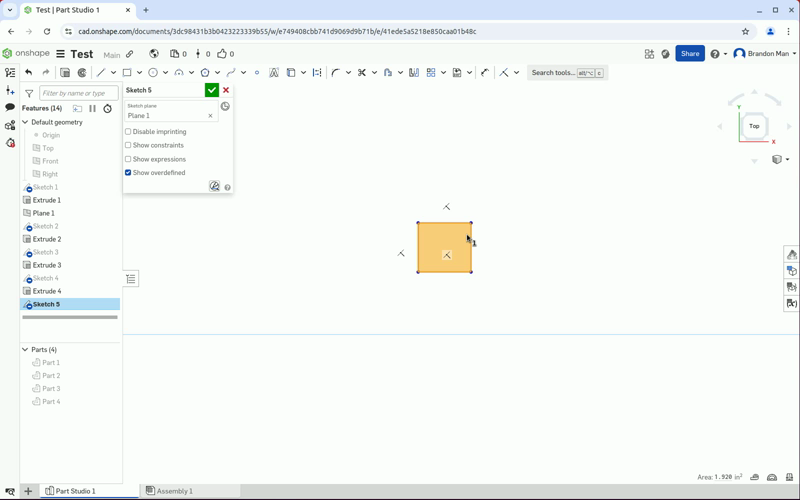
scroll(-6)
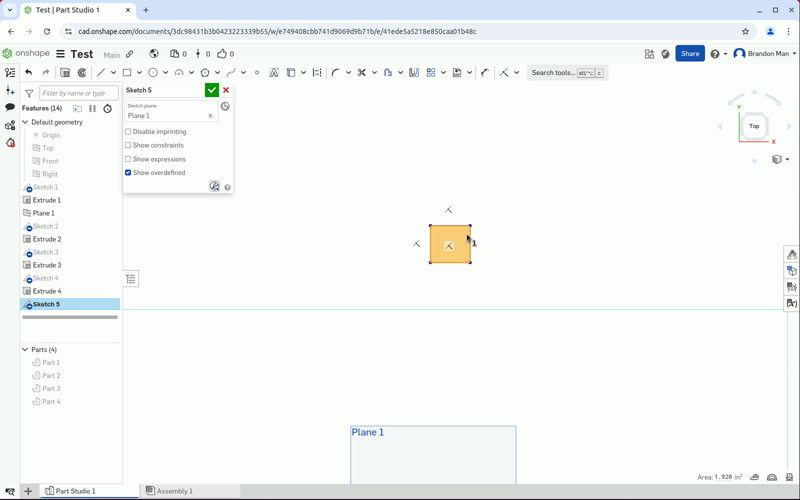
scroll(-6)
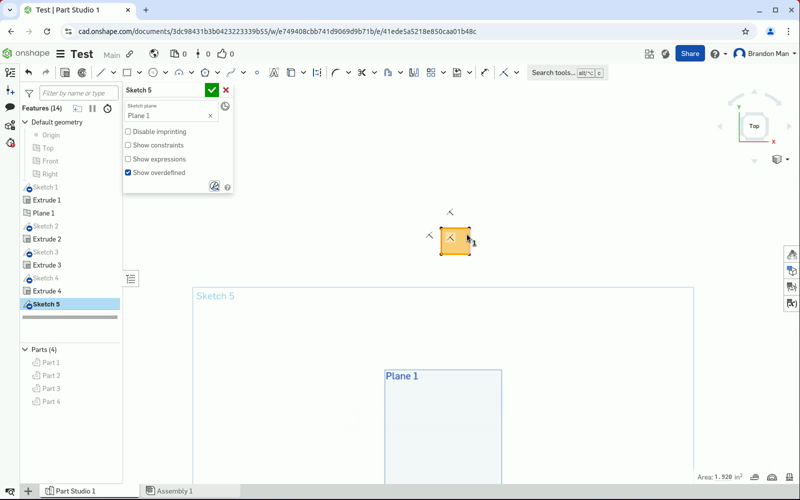
scroll(-6)
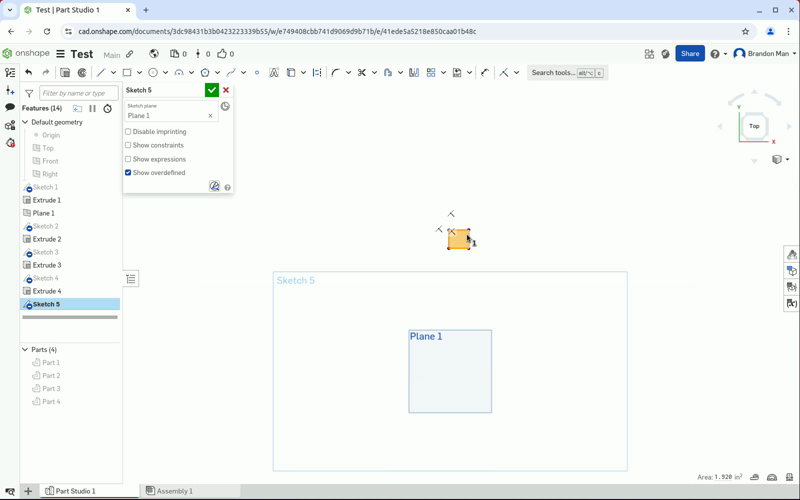
scroll(-6)
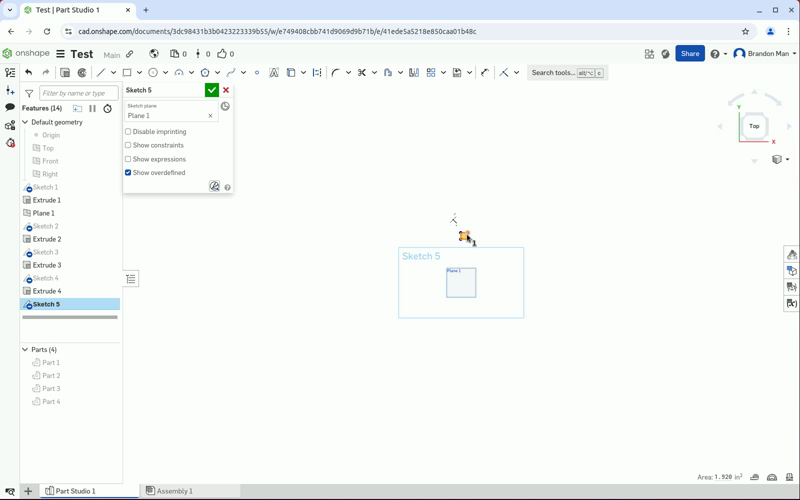
mouse_move(73, 352)
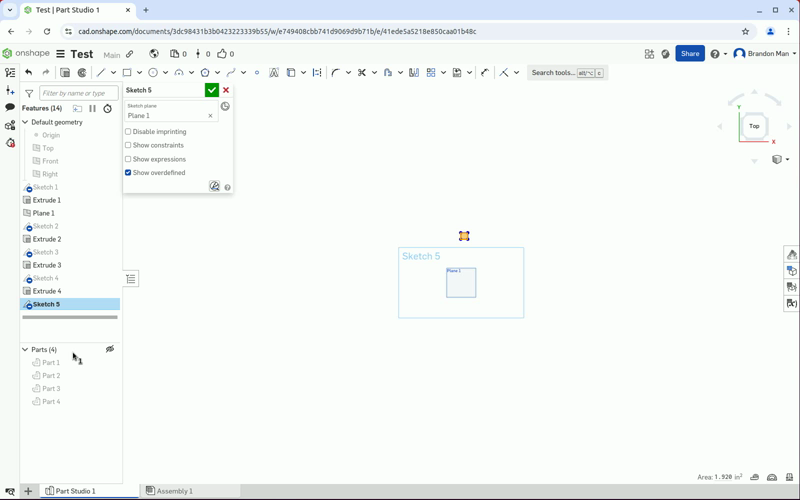
key(shift+y)
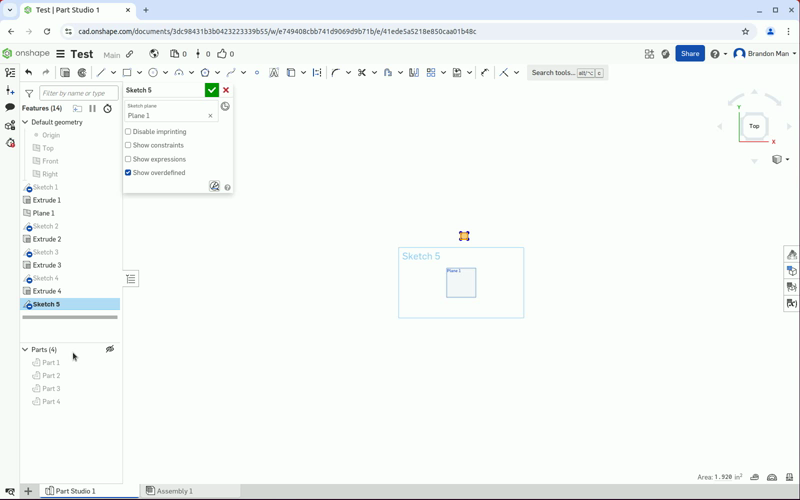
key(shift+e)
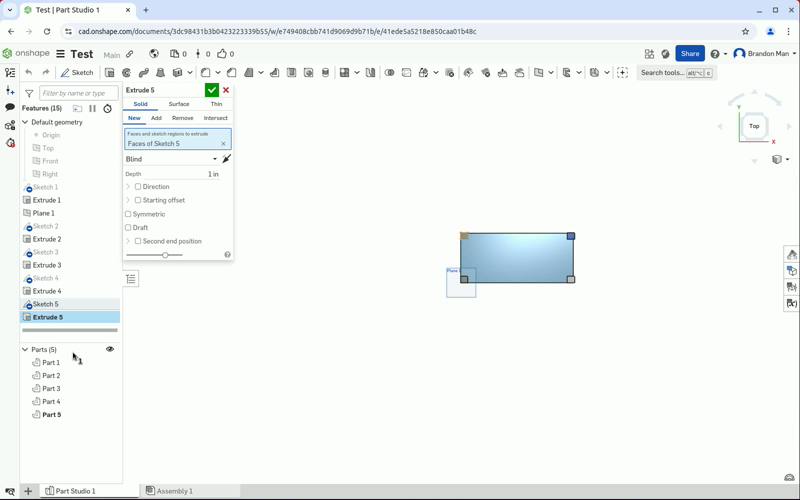
mouse_move(143, 106)
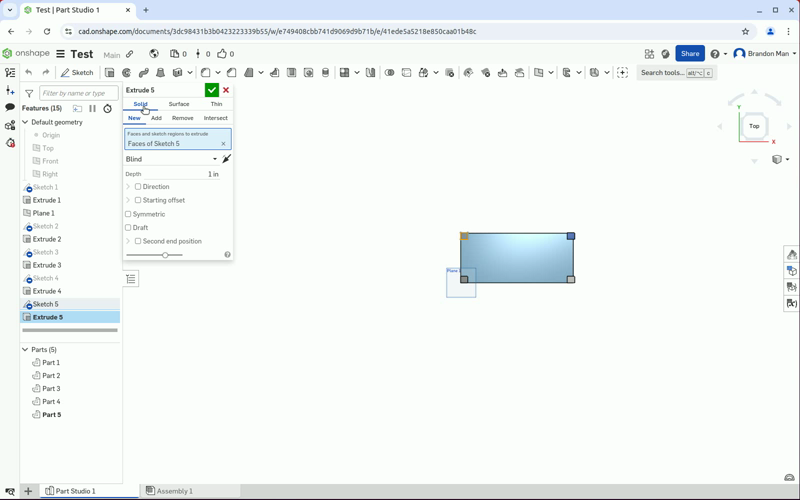
click(143, 106)
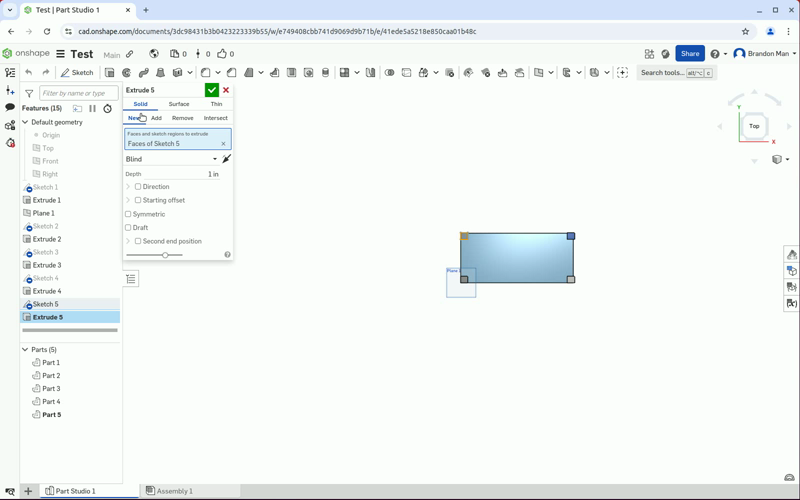
mouse_move(137, 120)
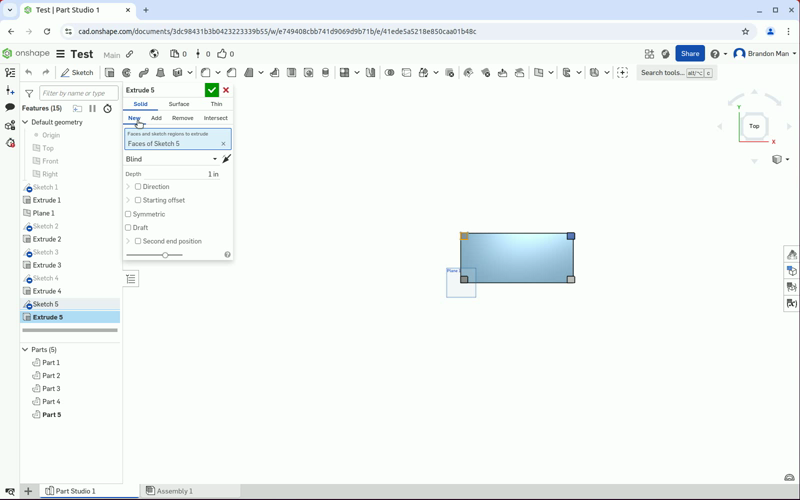
click(137, 120)
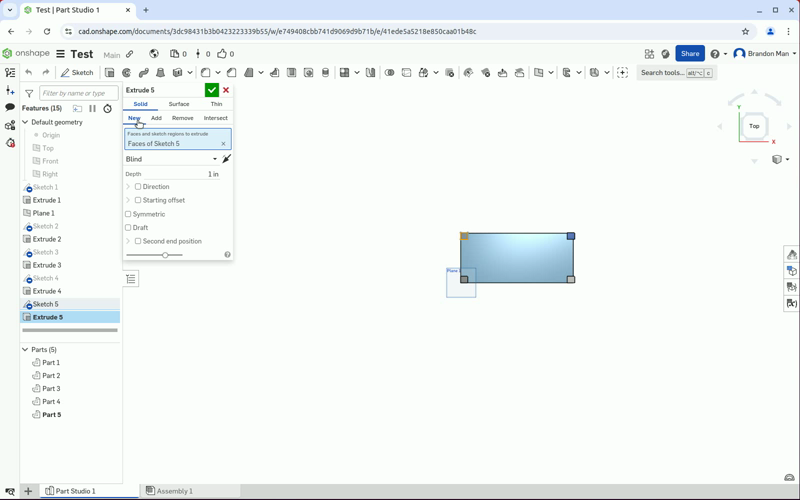
key(tab, 4)
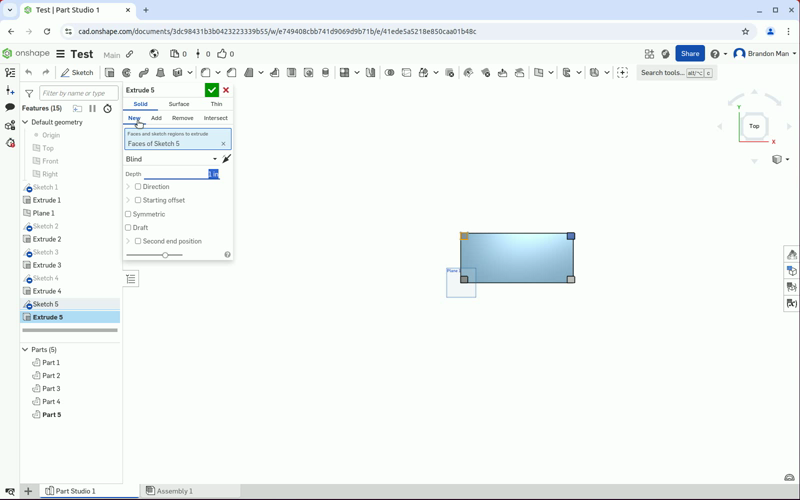
text(7.703)
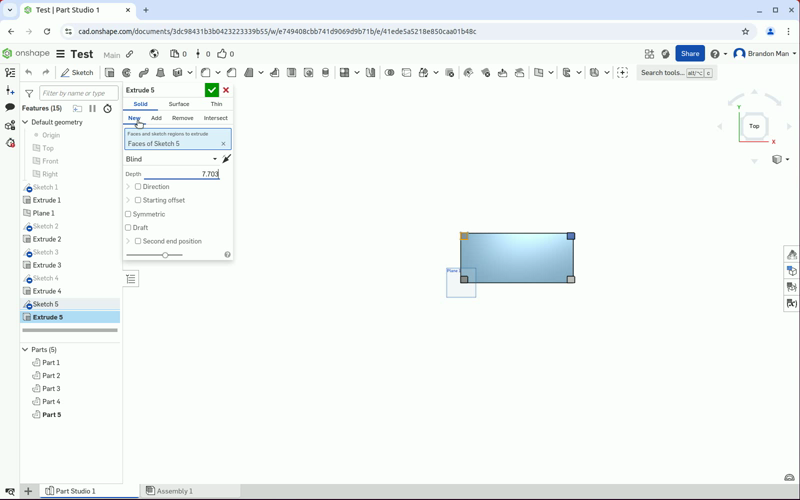
key(enter)
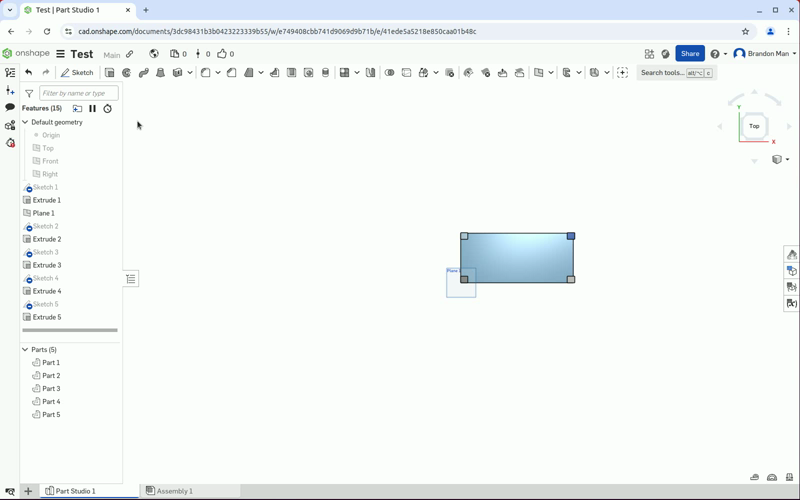
key(shift+h)
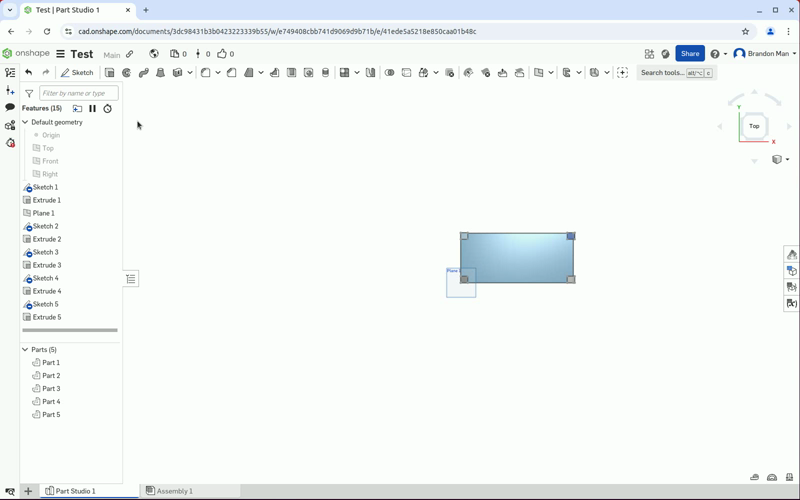
key(shift+h)
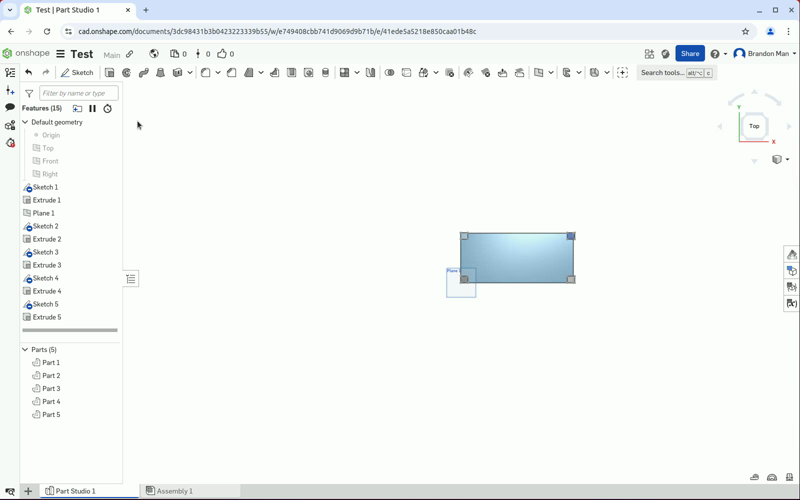
key(shift+7)
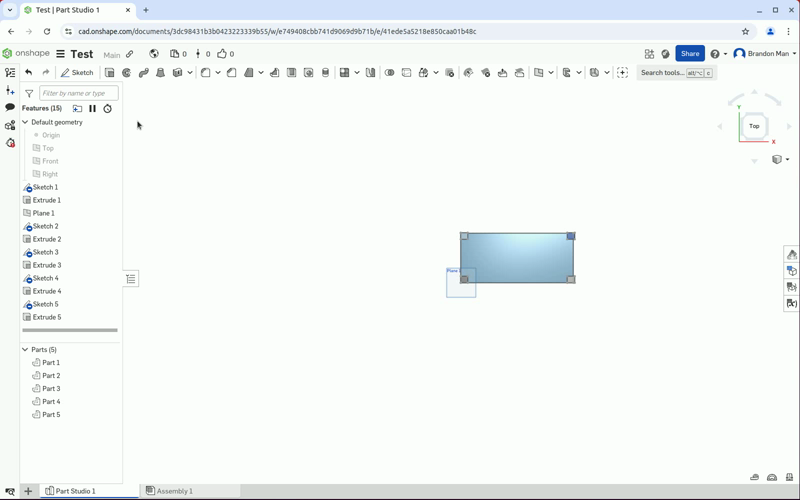
key(up, 3)
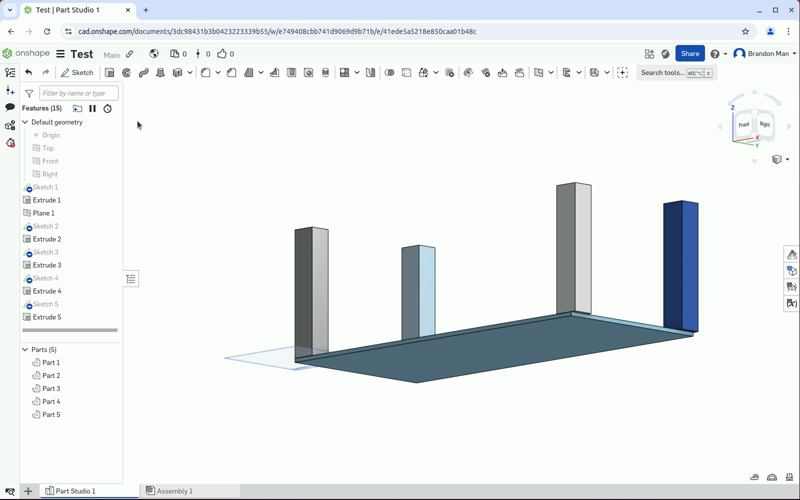
key(left, 3)
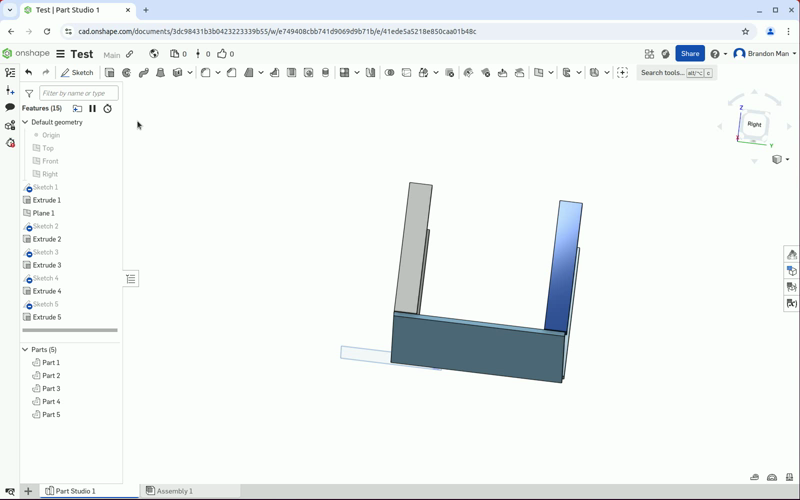
key(right, 3)
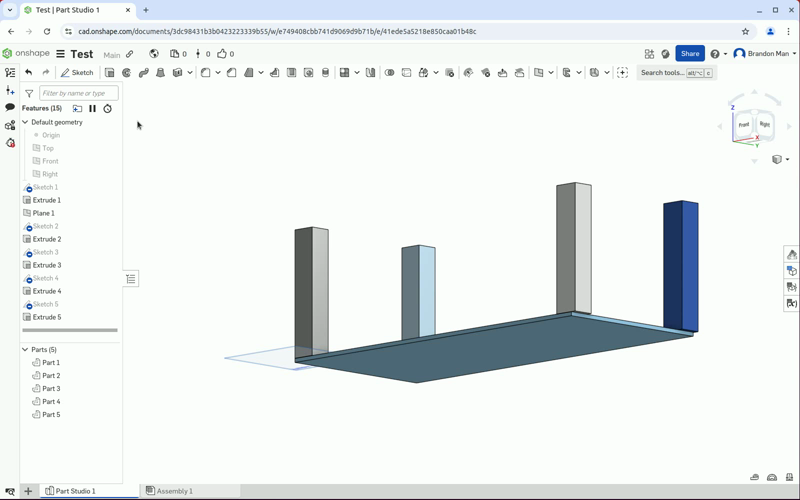
key(down, 3)
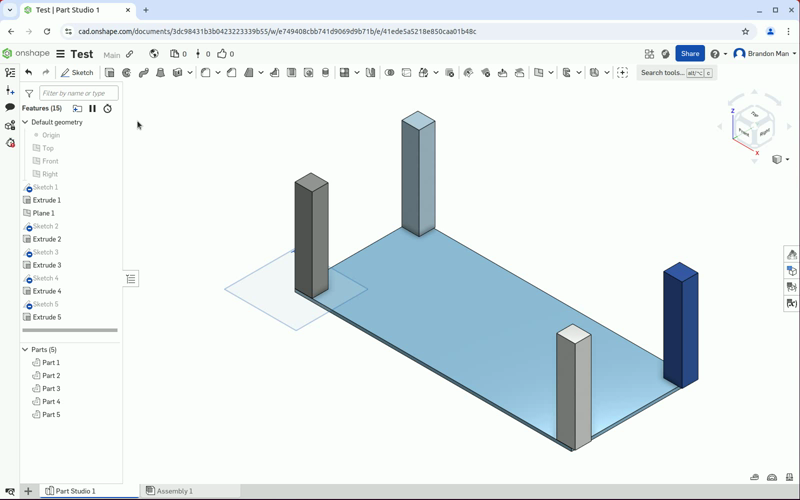
mouse_move(73, 189)
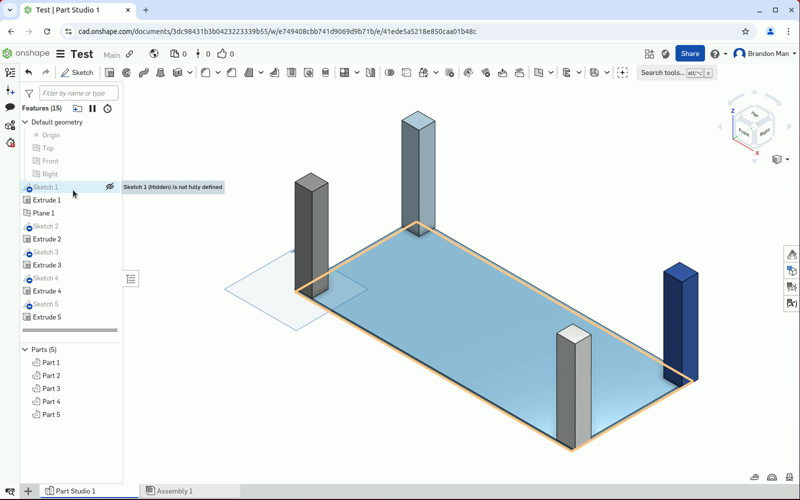
click(73, 189)